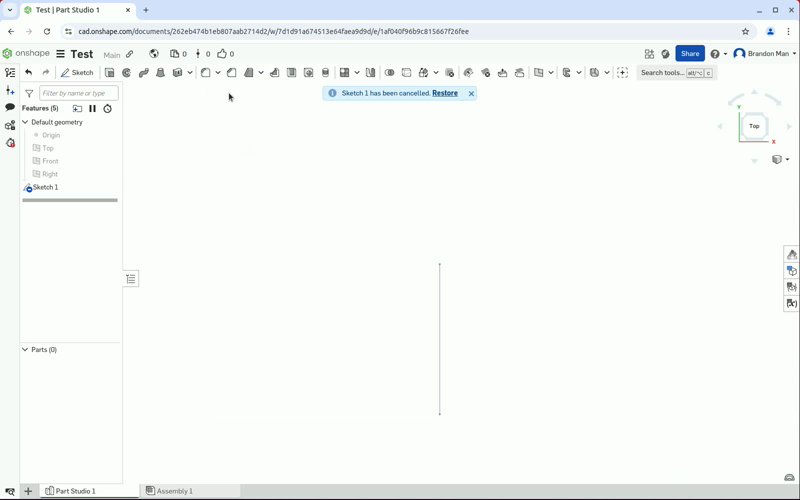
key(shift+h)
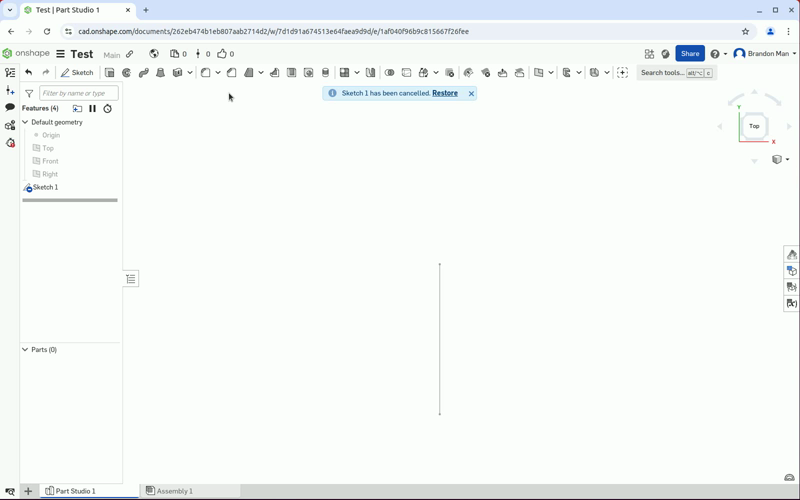
key(shift+s)
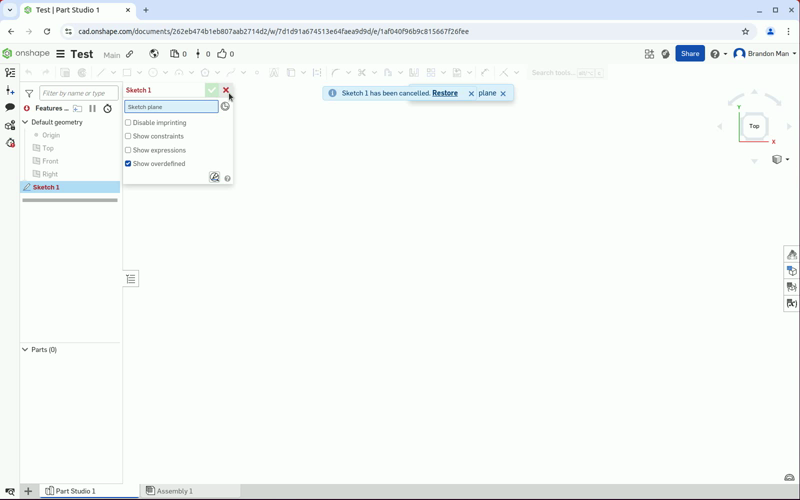
mouse_move(73, 150)
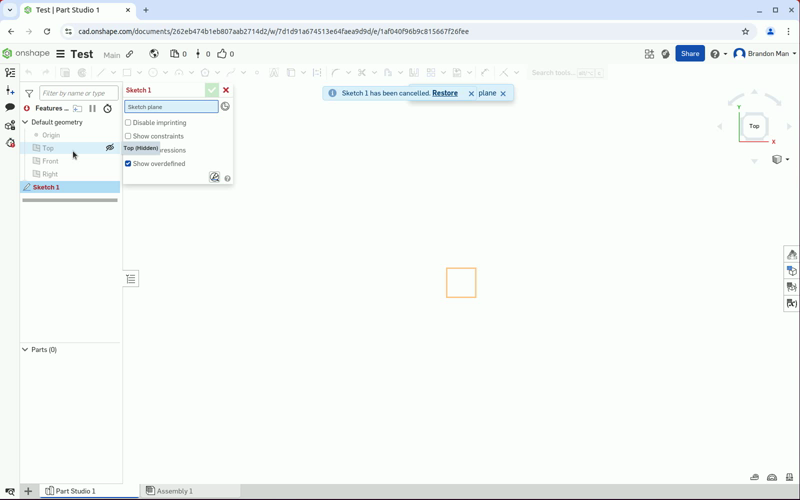
click(73, 150)
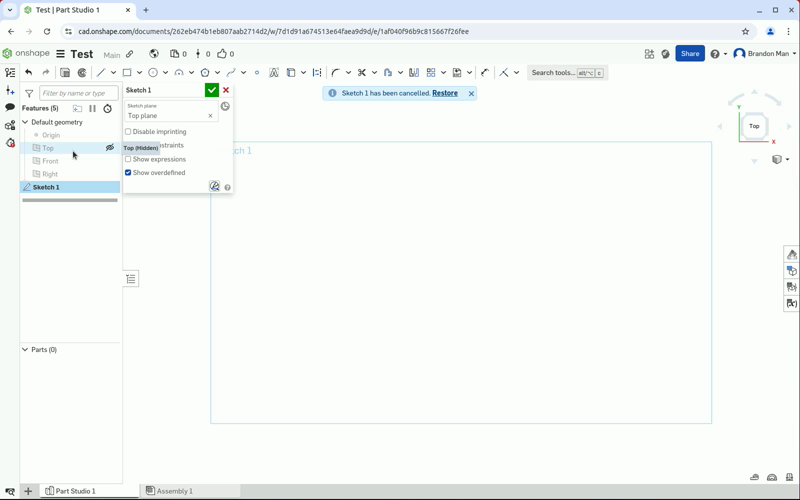
mouse_move(73, 352)
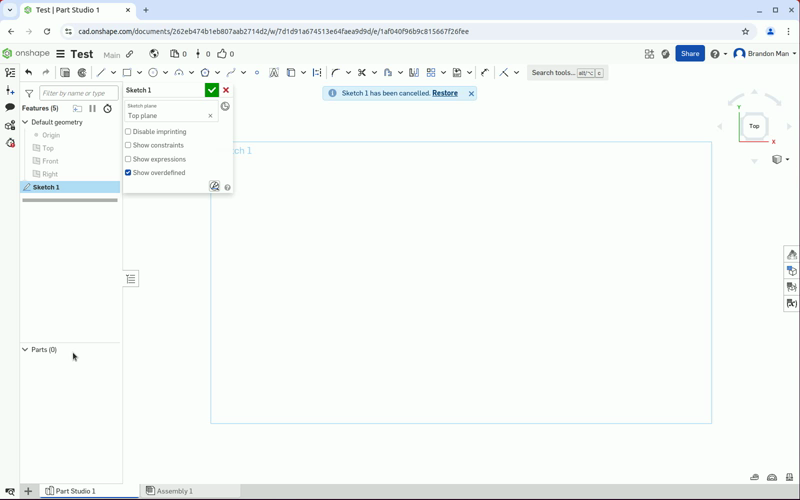
key(y)
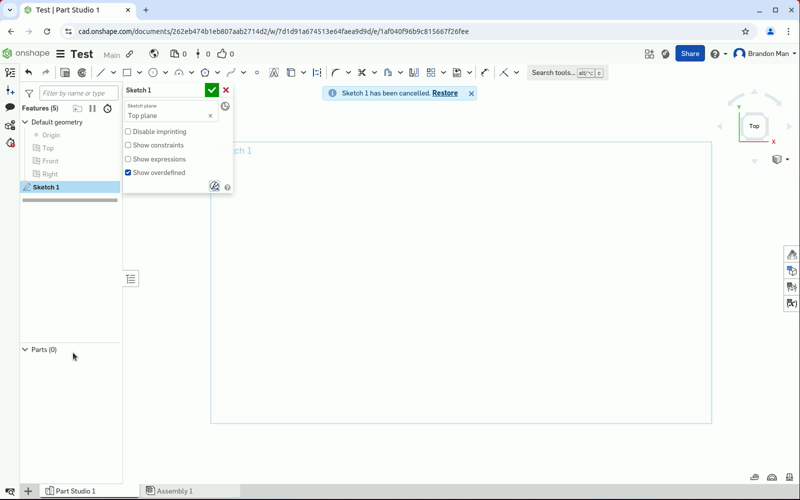
key(l)
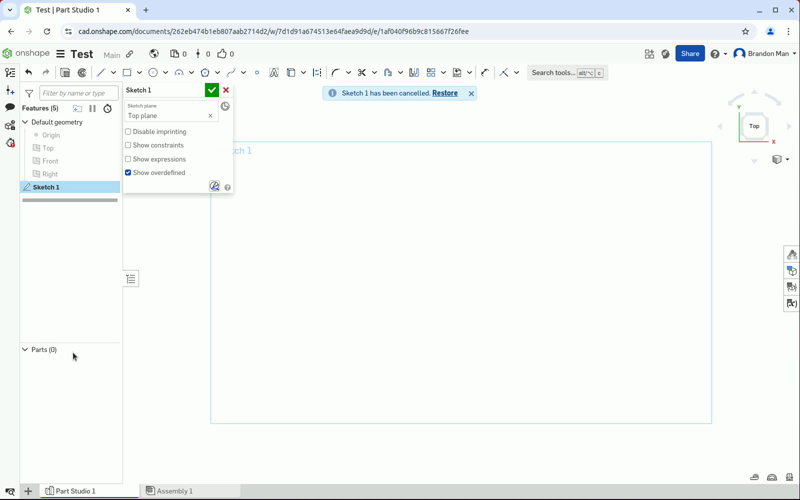
key_down(shift)
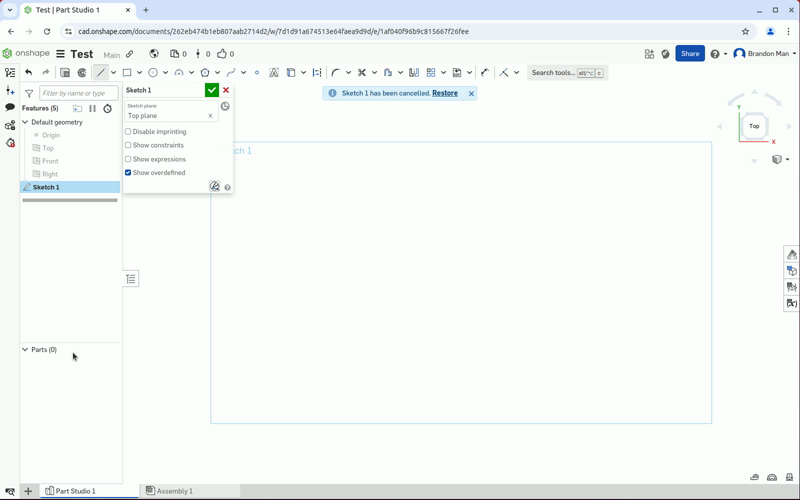
mouse_move(351, 335)
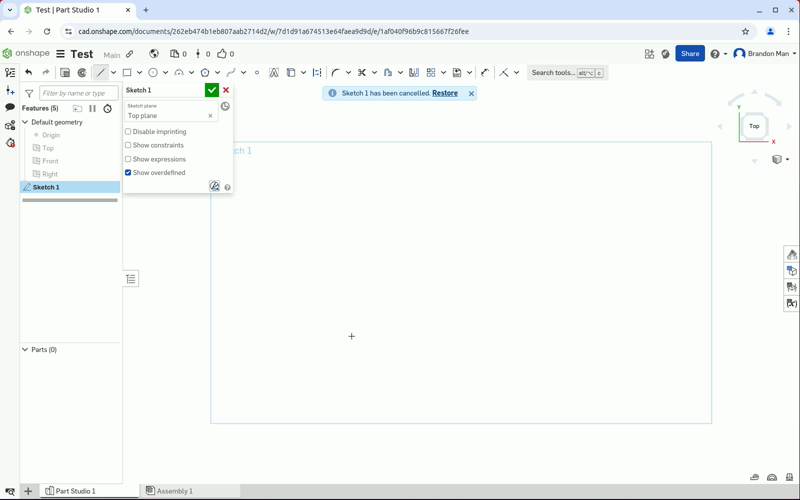
click(351, 335)
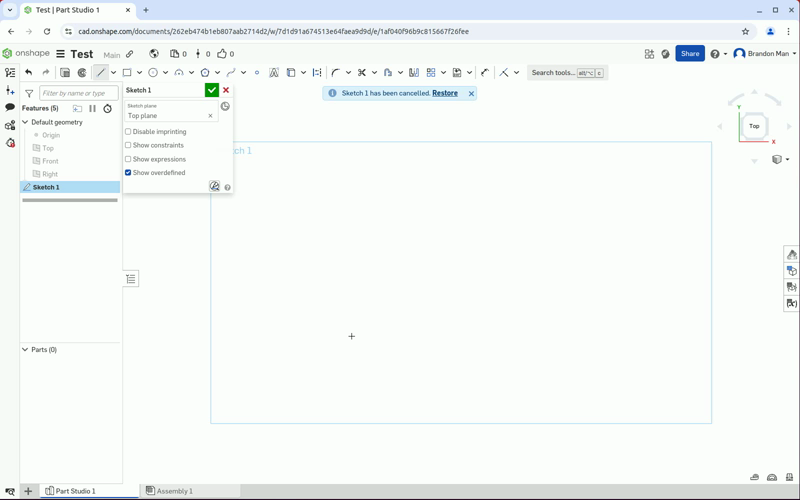
key_up(shift)
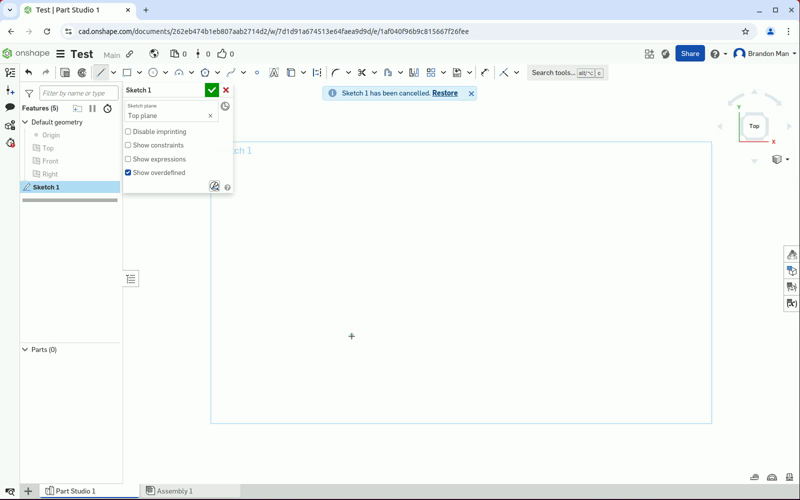
key_down(shift)
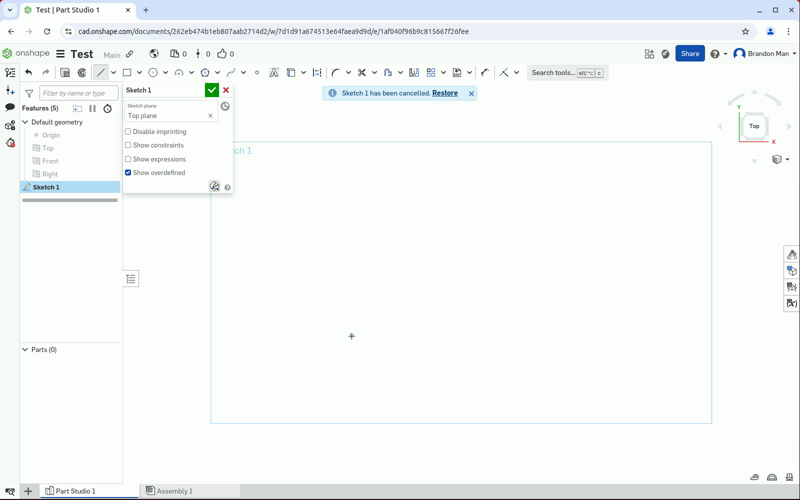
mouse_move(569, 335)
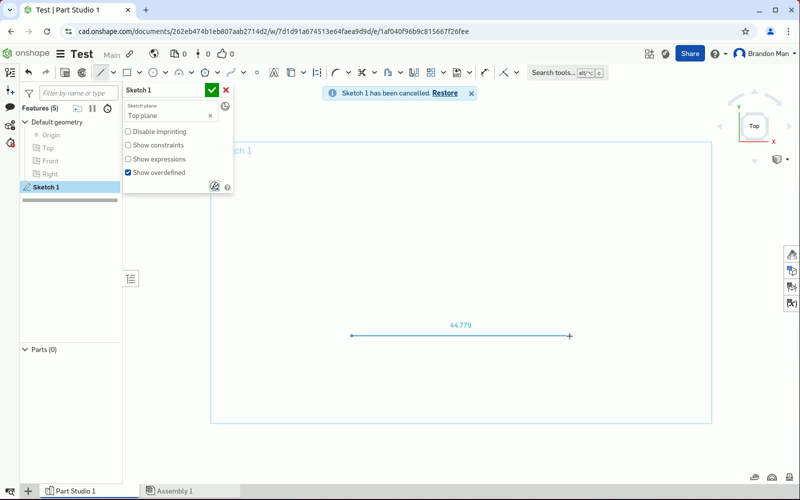
click(569, 335)
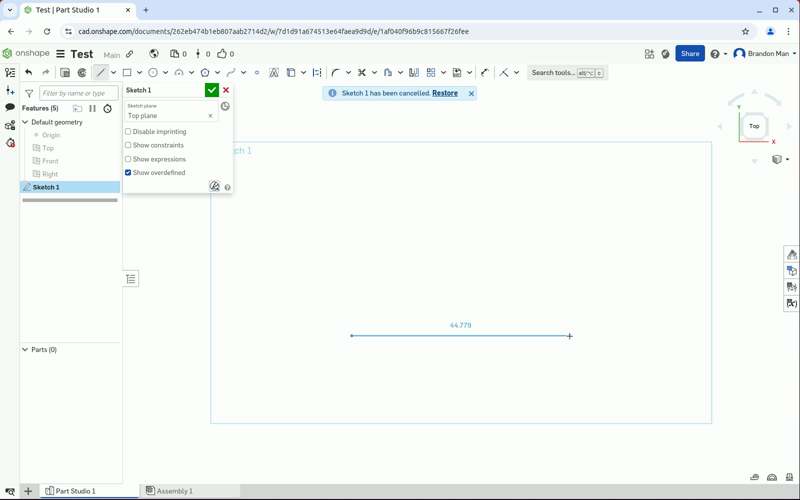
key_up(shift)
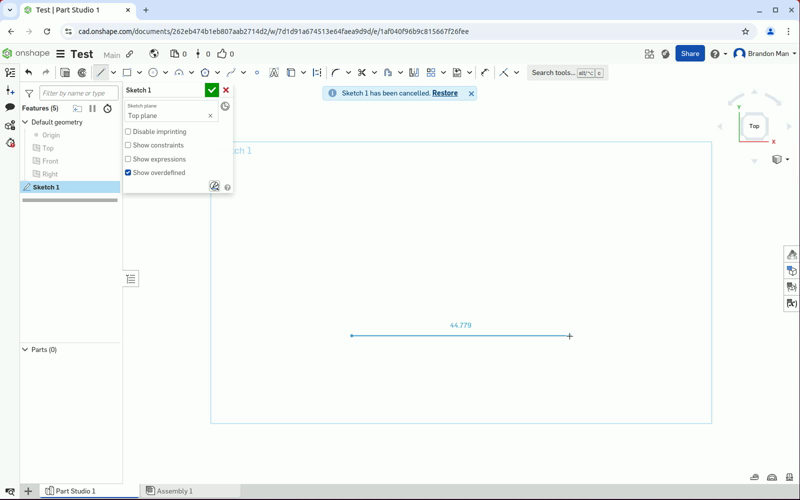
key_down(shift)
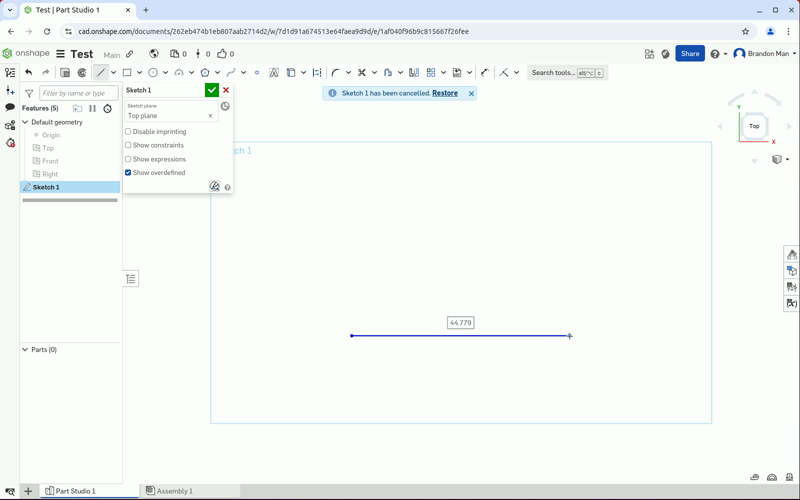
mouse_move(569, 230)
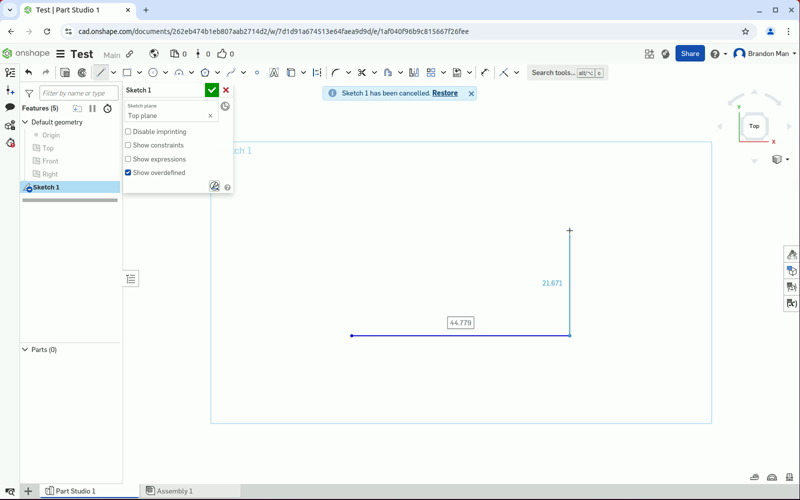
click(569, 230)
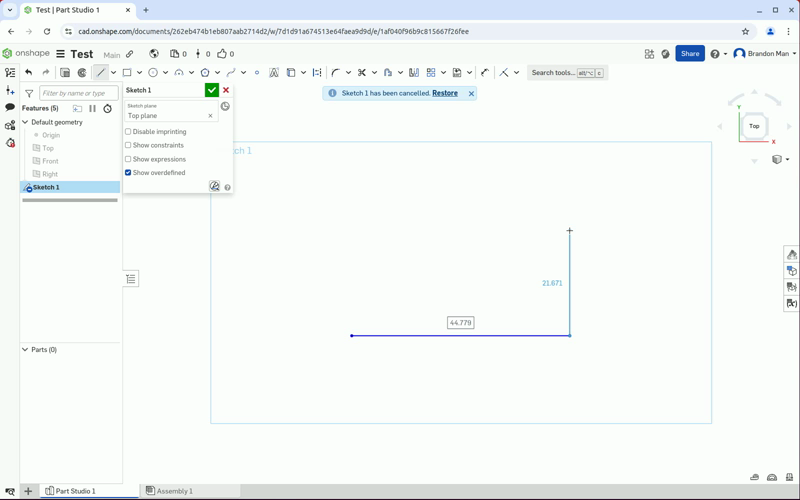
key_up(shift)
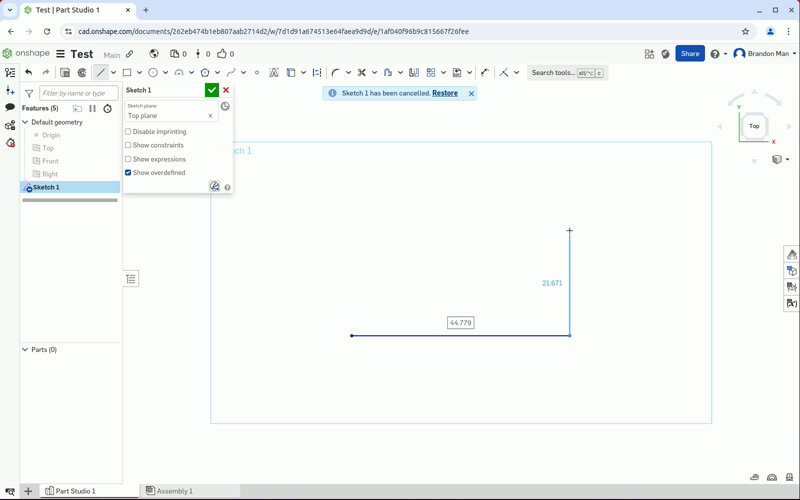
key_down(shift)
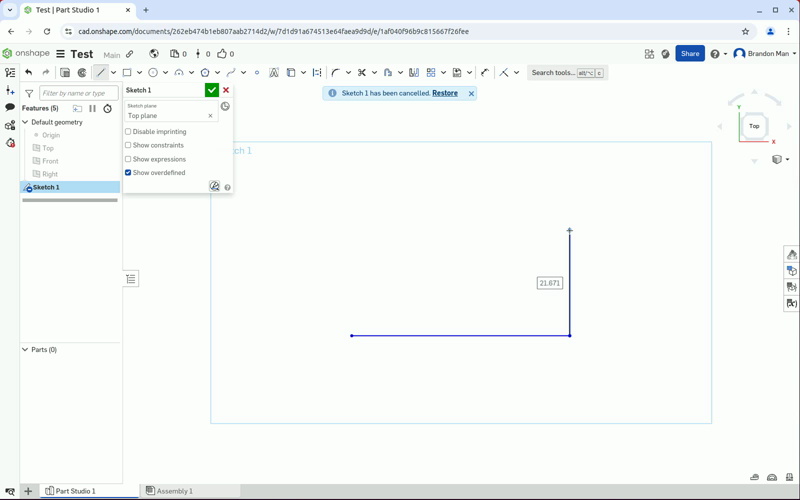
mouse_move(351, 230)
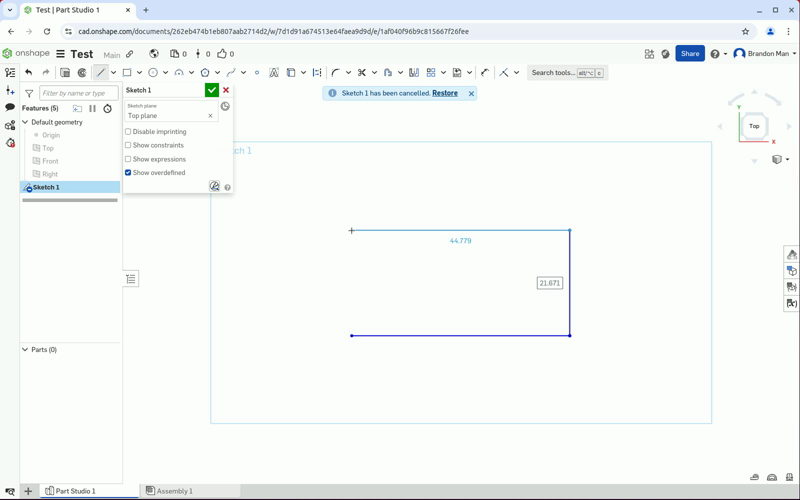
click(351, 230)
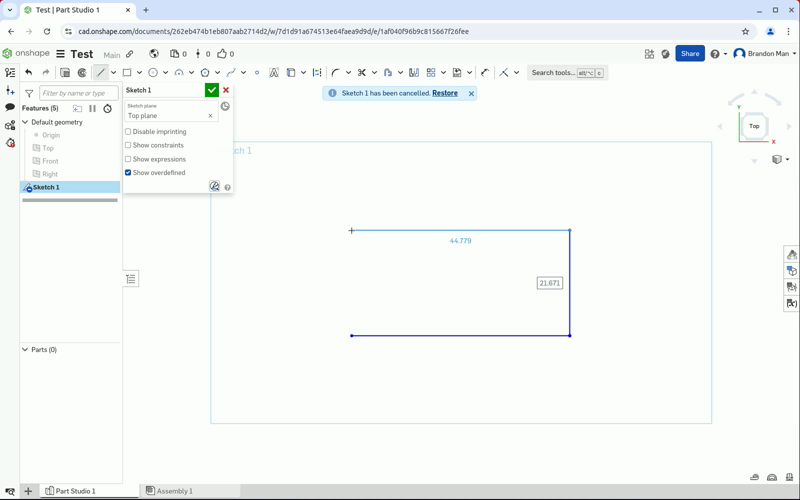
key_up(shift)
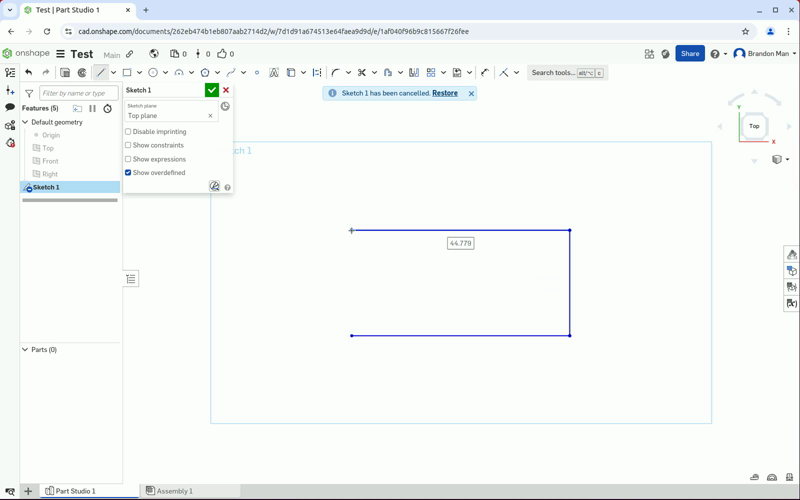
key_down(shift)
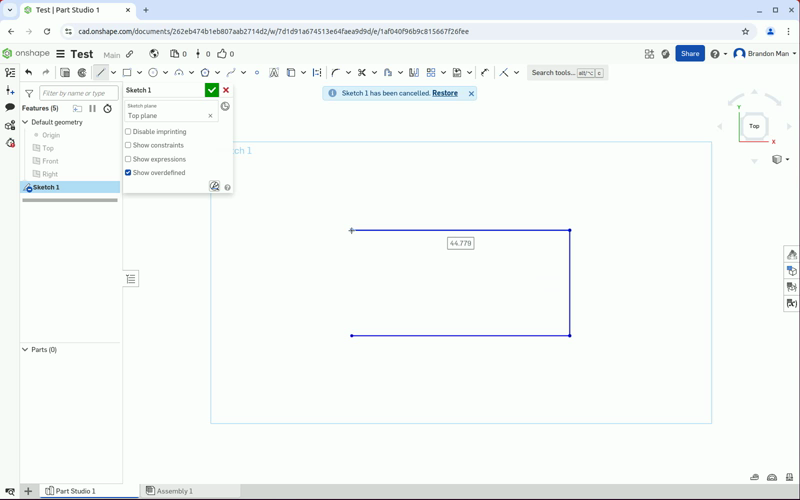
mouse_move(351, 335)
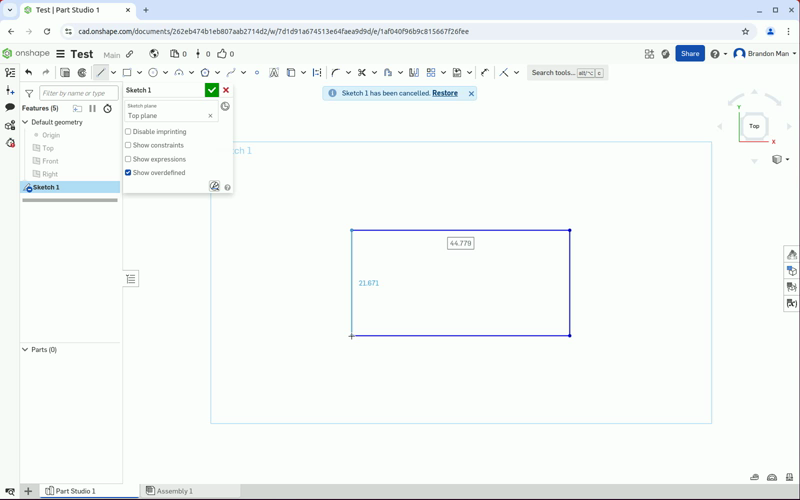
key_up(shift)
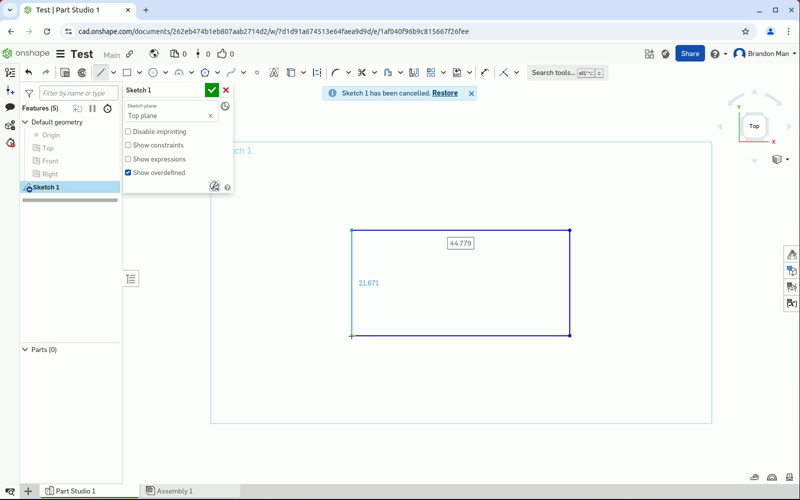
click(351, 335)
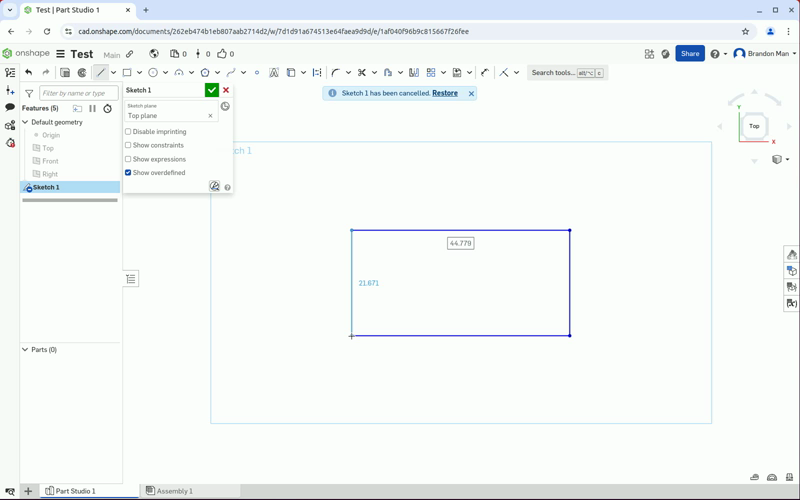
key(esc)
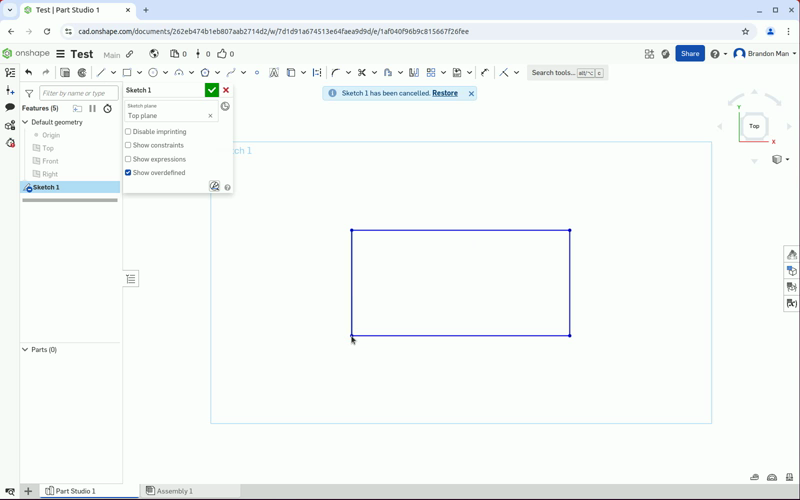
mouse_move(493, 290)
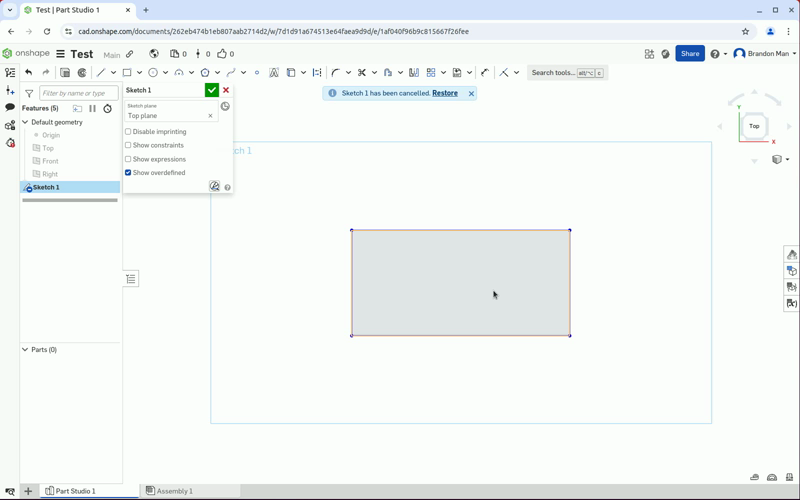
click(493, 290)
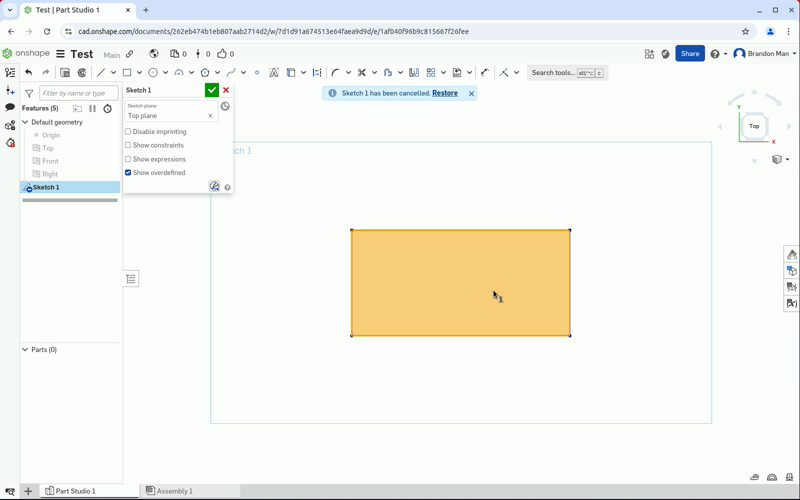
mouse_move(73, 352)
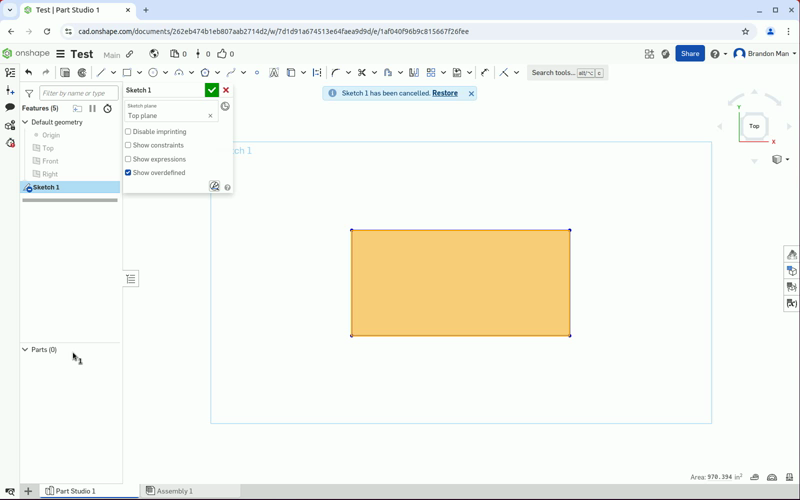
key(shift+y)
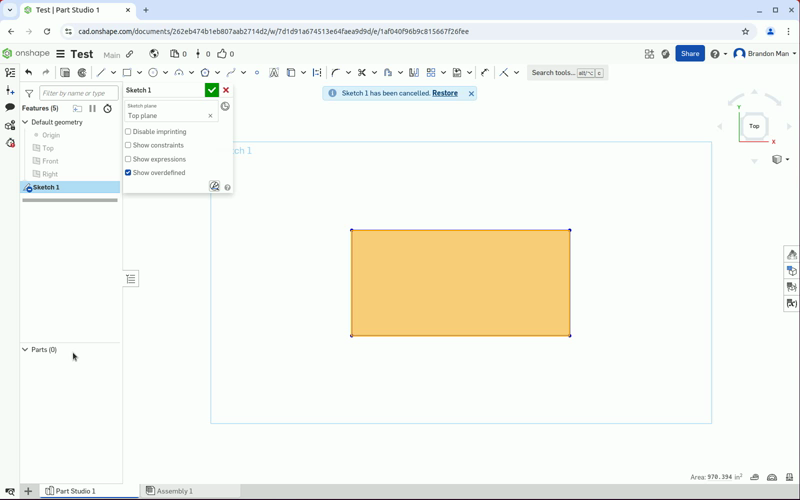
key(shift+e)
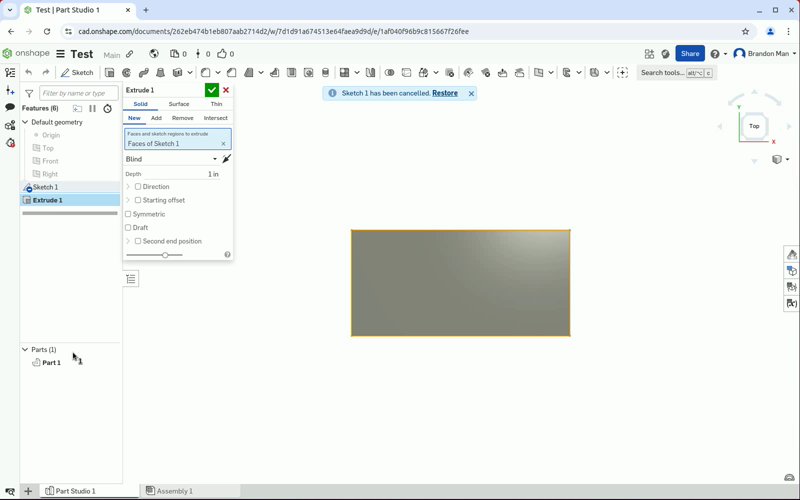
mouse_move(143, 106)
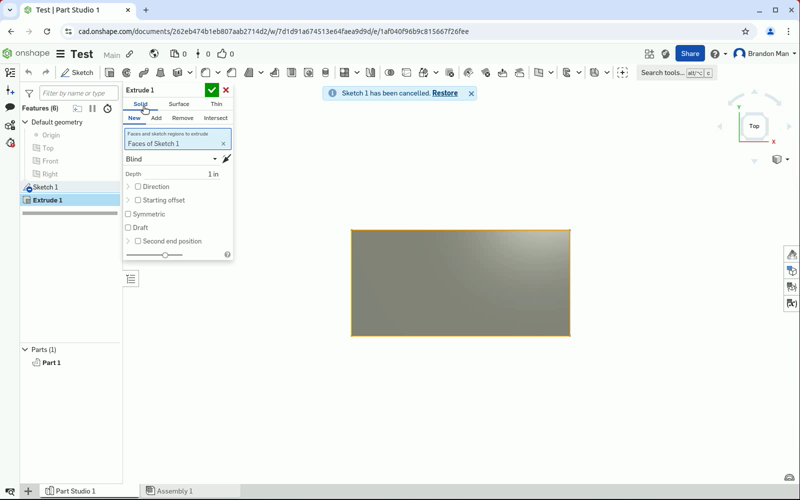
click(143, 106)
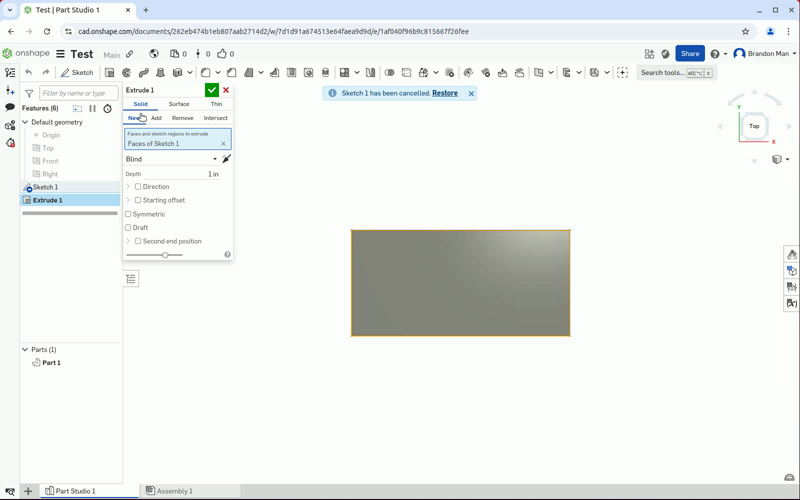
mouse_move(137, 120)
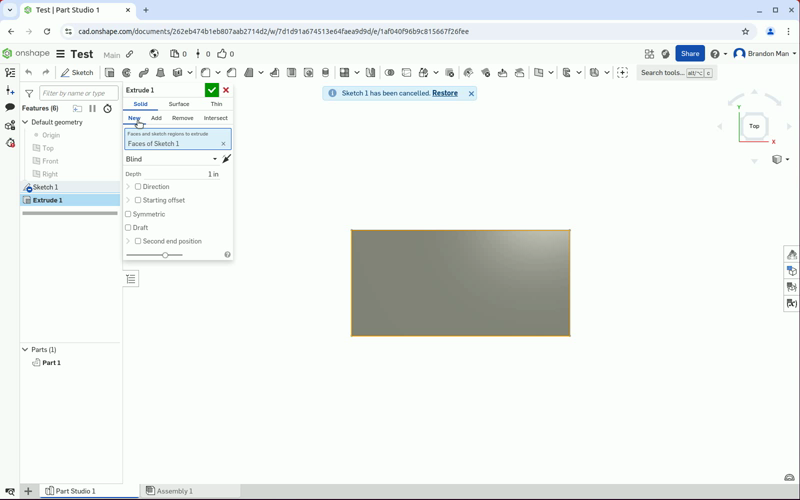
click(137, 120)
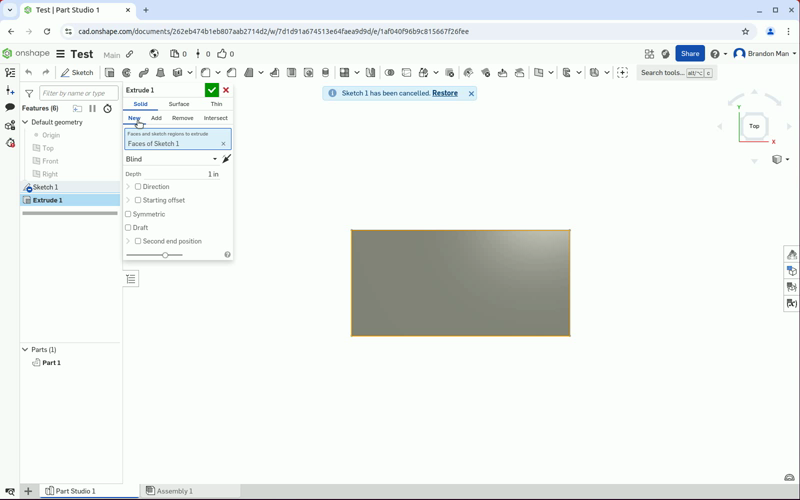
key(tab, 4)
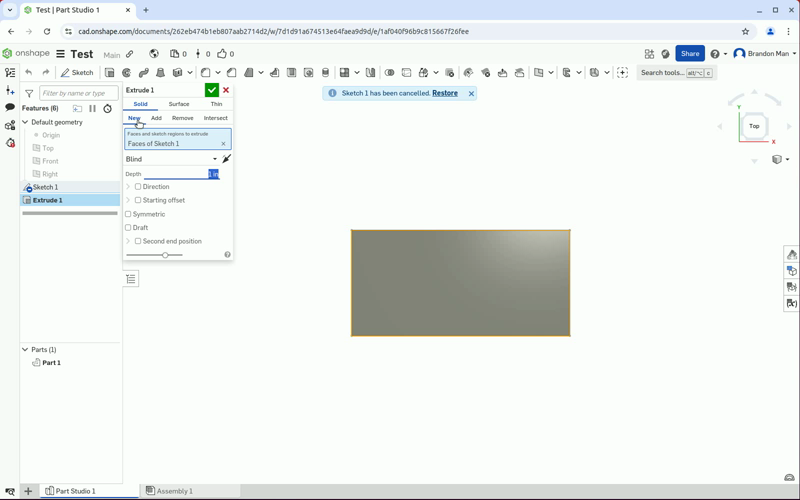
text(4.574)
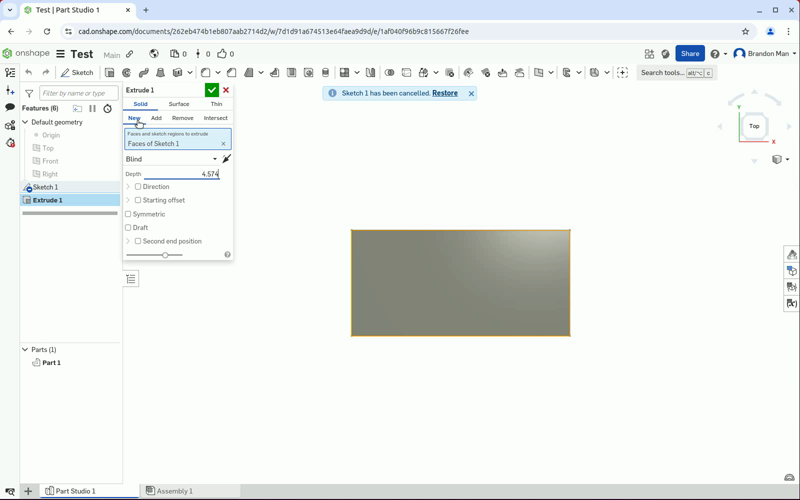
key(enter)
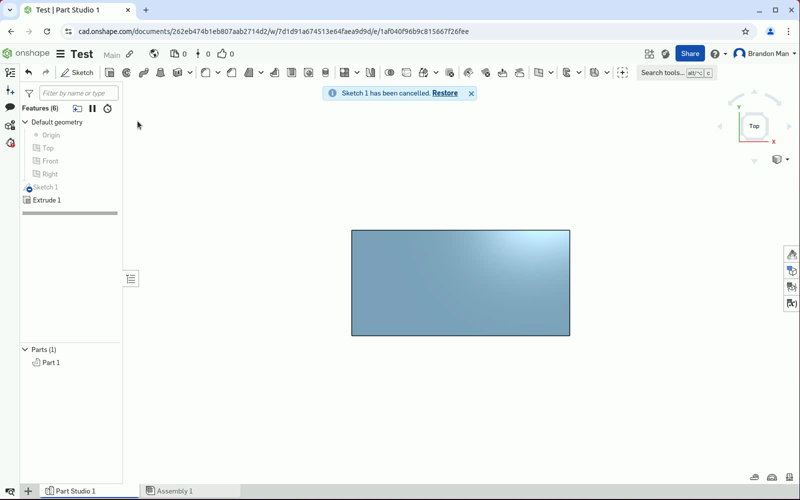
key(shift+h)
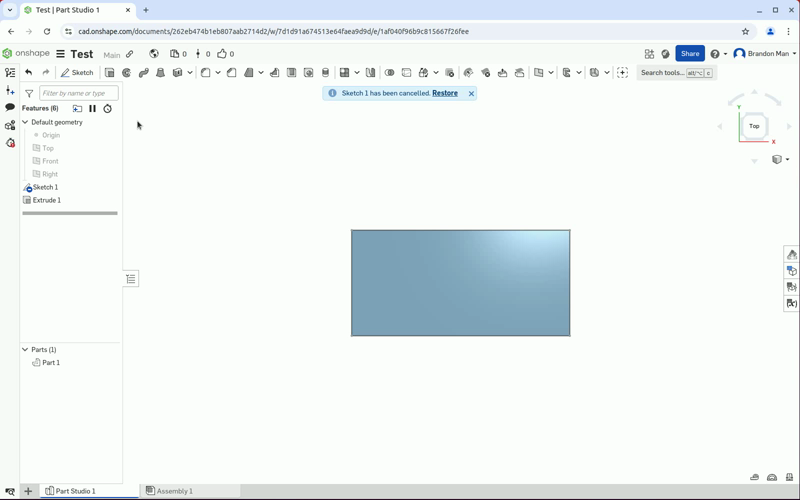
key(shift+h)
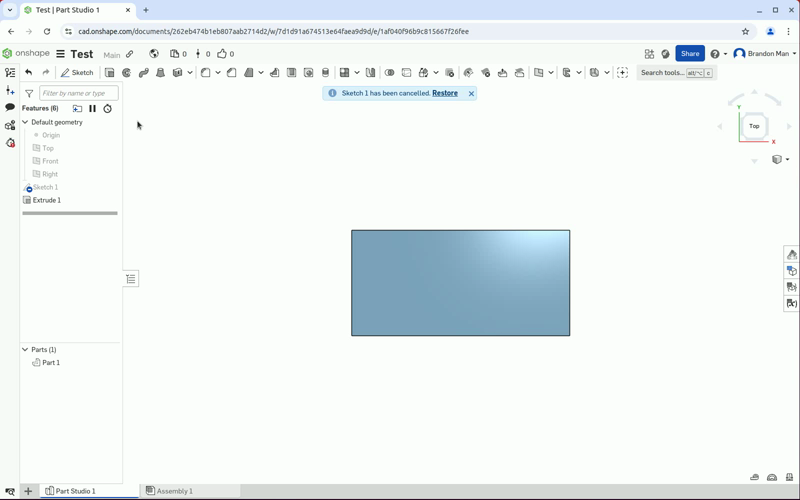
mouse_move(73, 189)
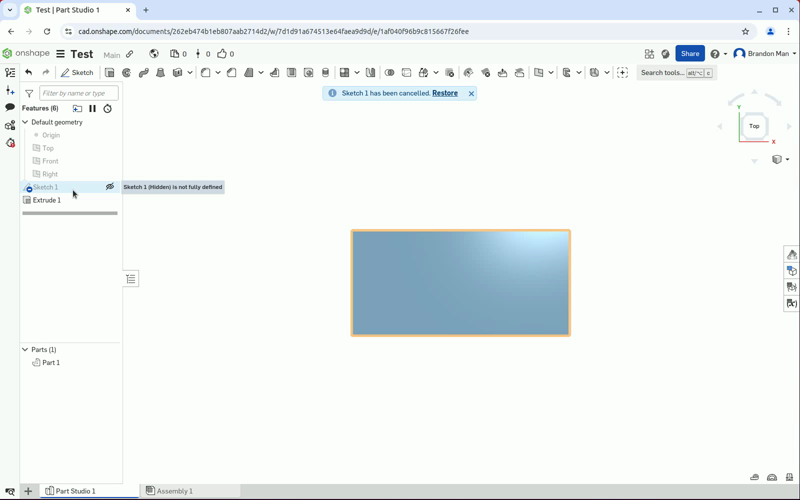
click(73, 189)
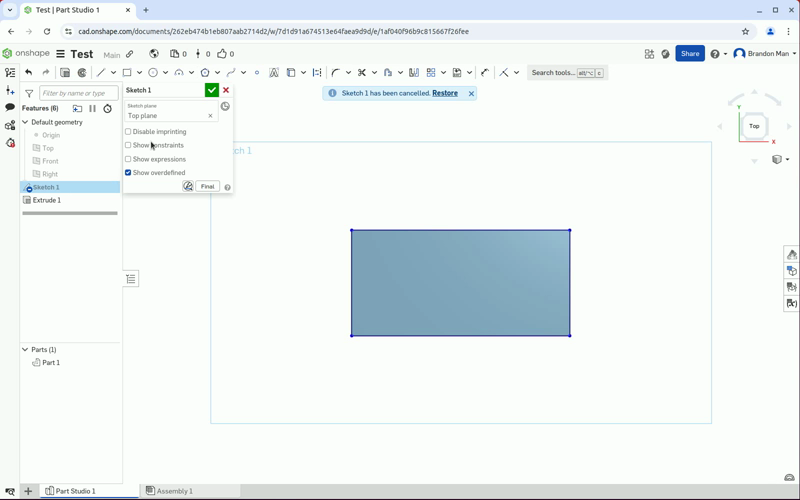
mouse_move(229, 92)
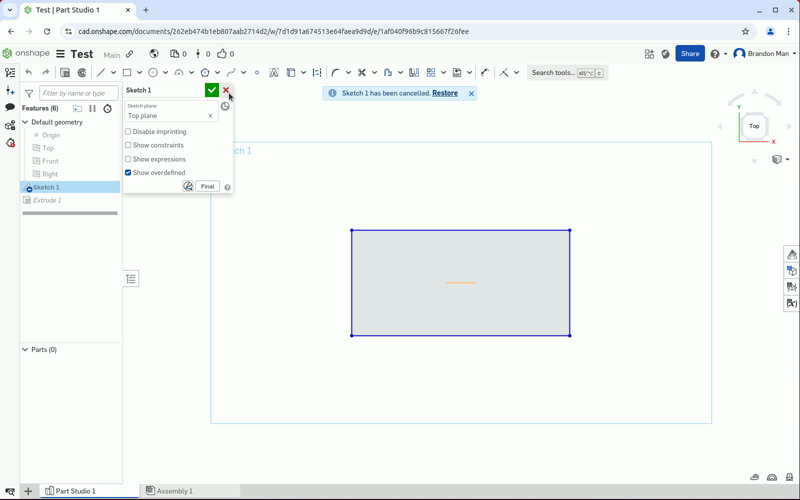
click(229, 92)
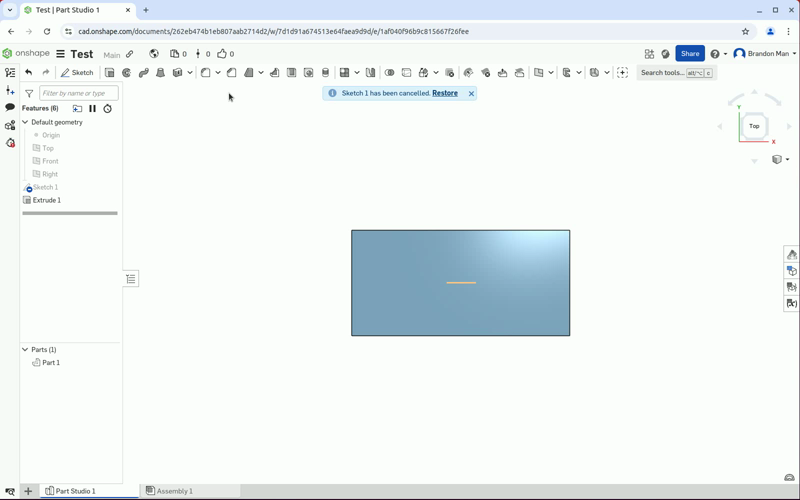
mouse_move(73, 352)
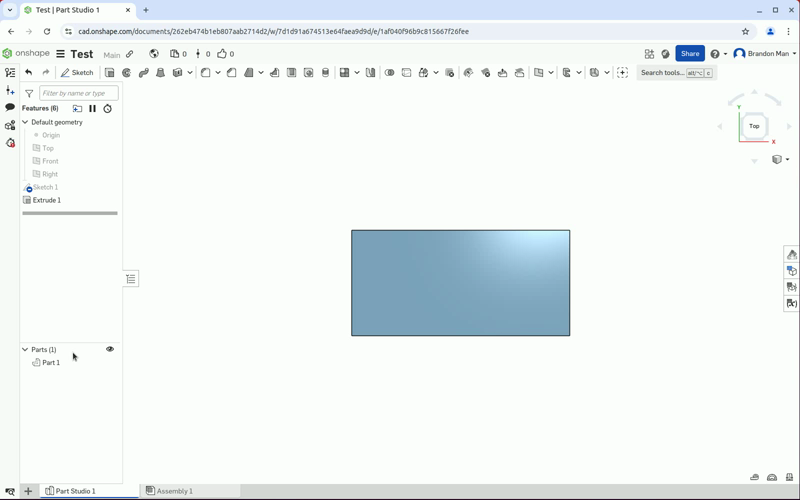
key(y)
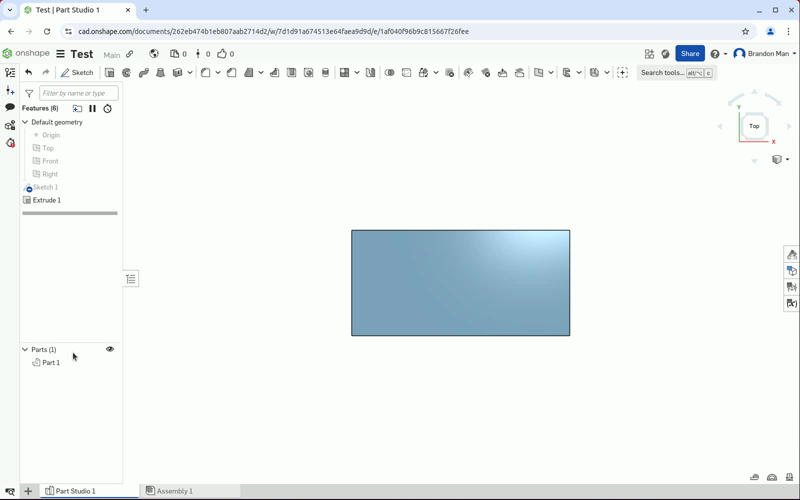
key(shift+p)
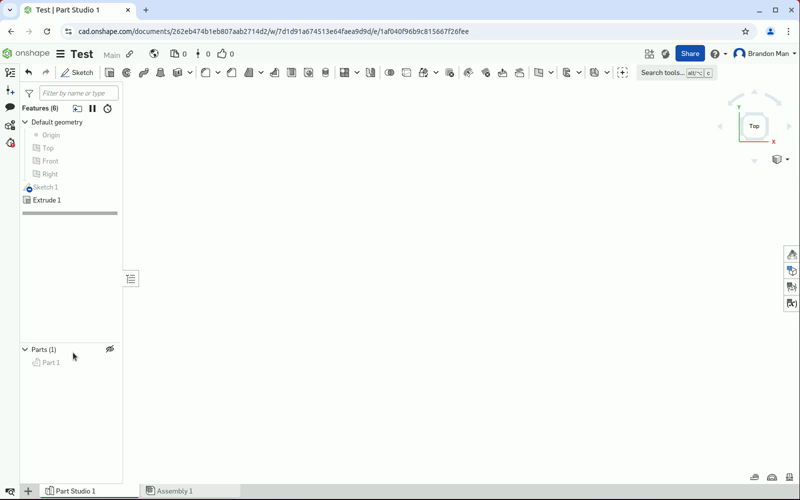
key(space)
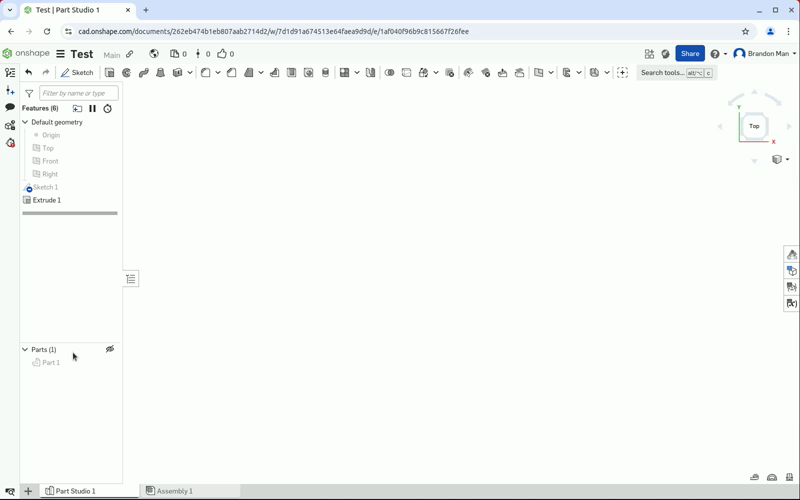
key_down(shift)
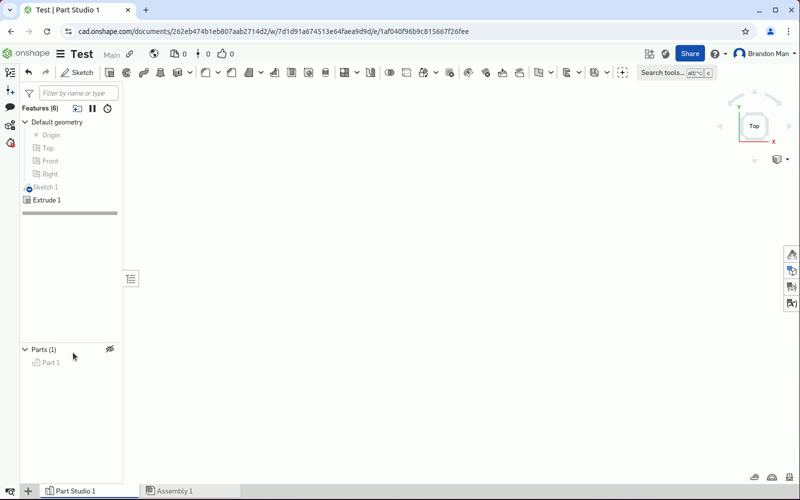
key(up)
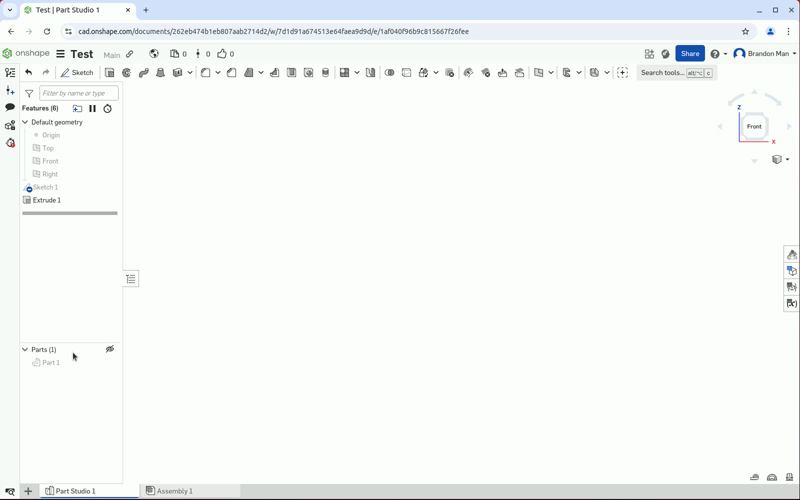
key_up(shift)
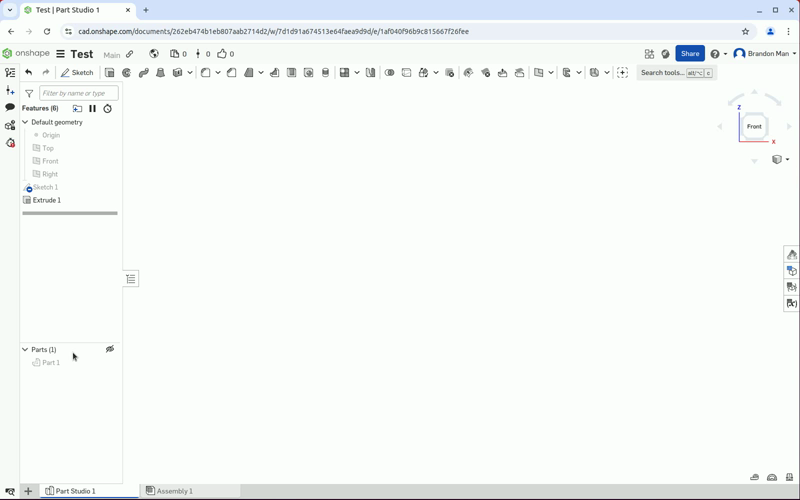
key(space)
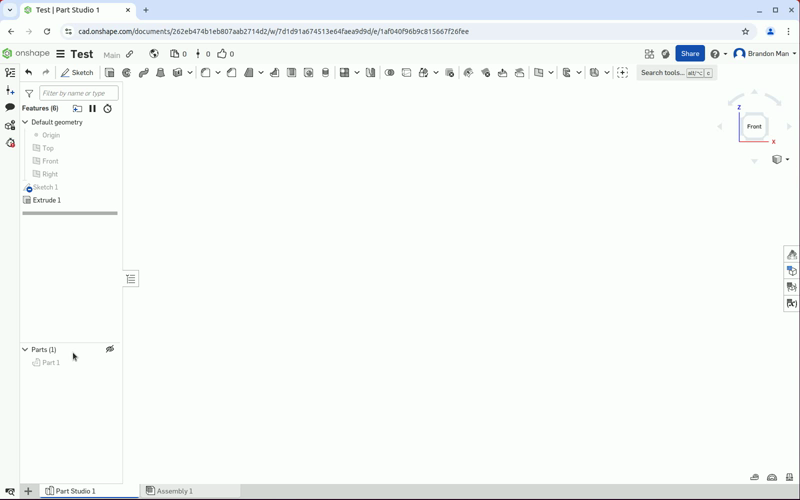
key_down(shift)
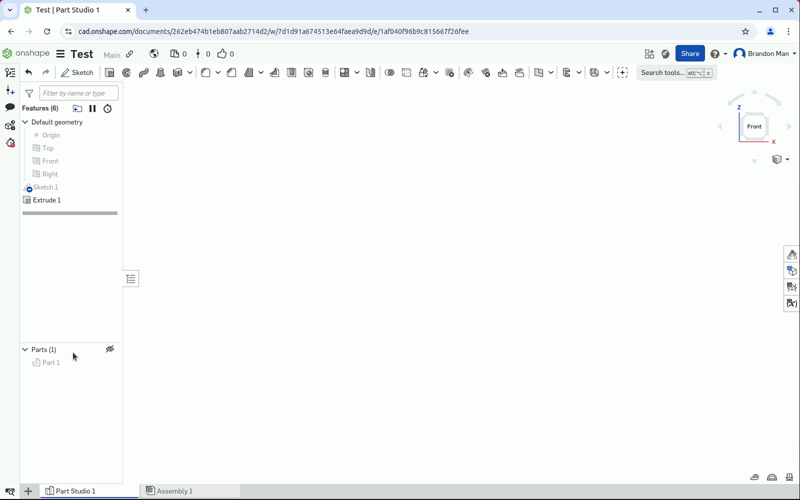
key(left)
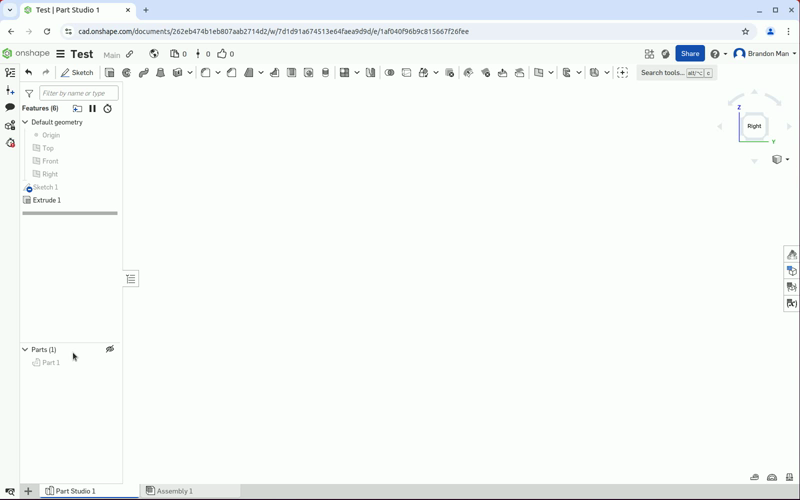
key_up(shift)
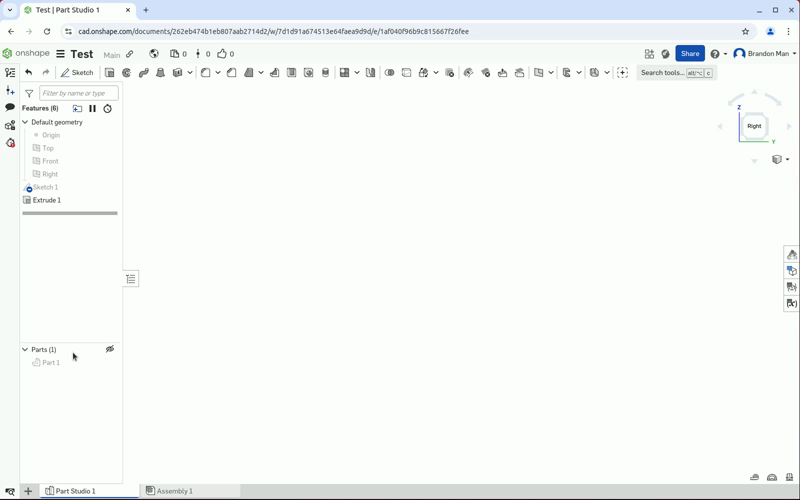
mouse_move(73, 352)
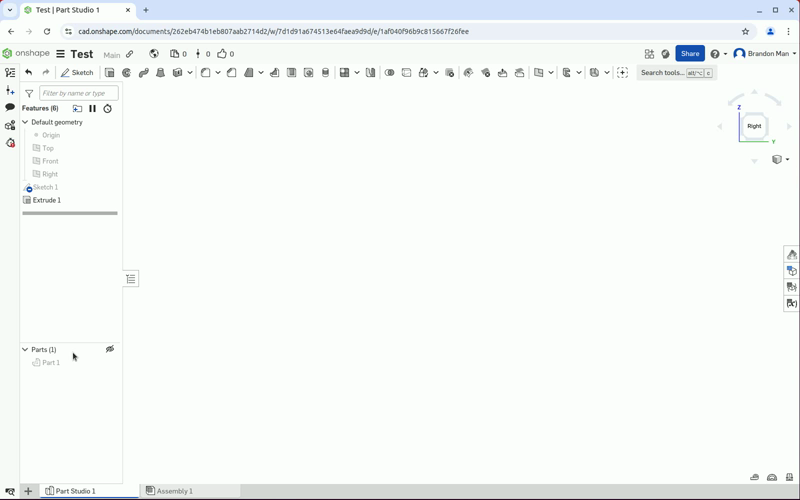
key(shift+y)
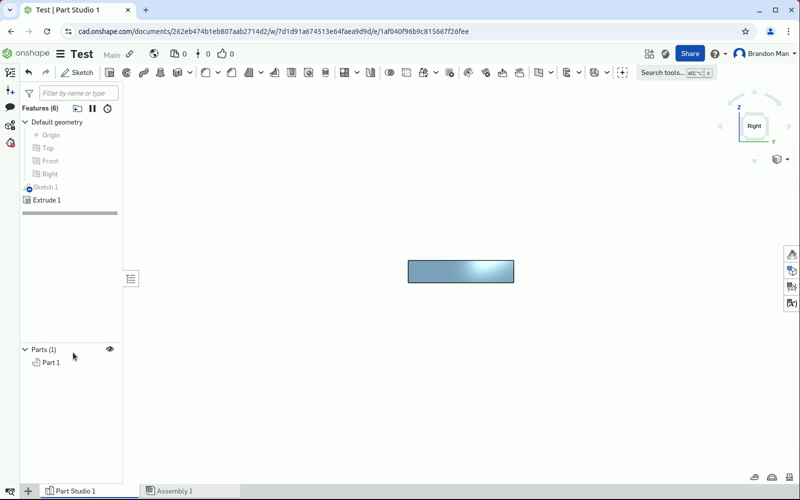
mouse_move(541, 75)
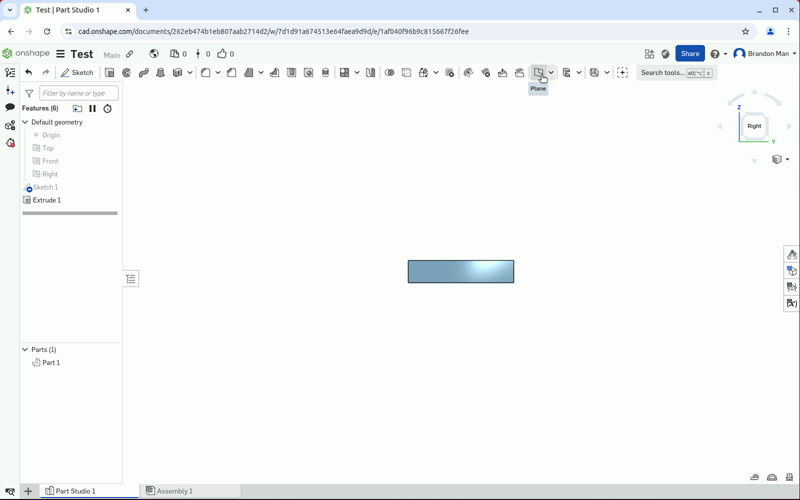
click(541, 75)
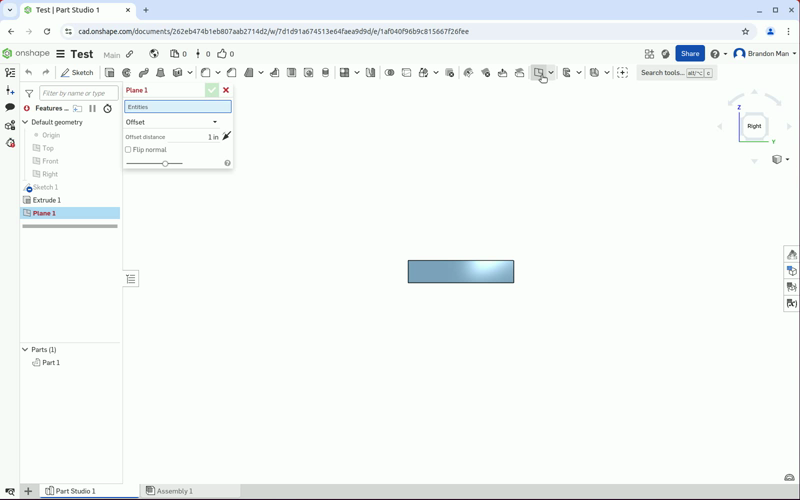
mouse_move(73, 176)
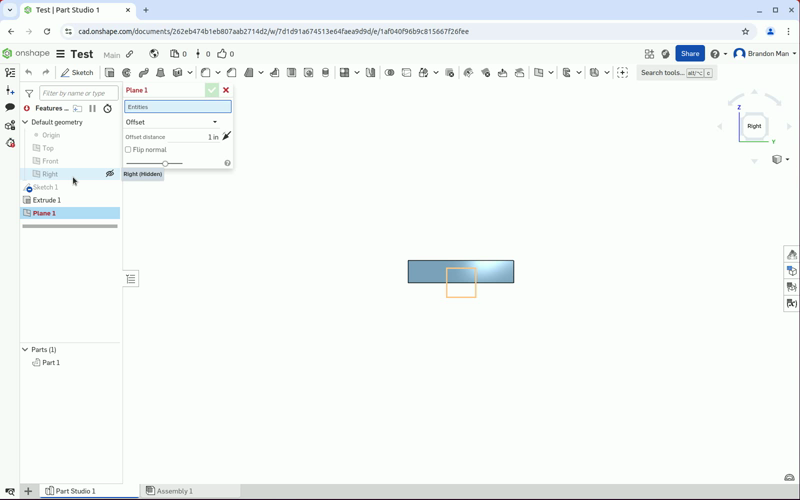
click(73, 176)
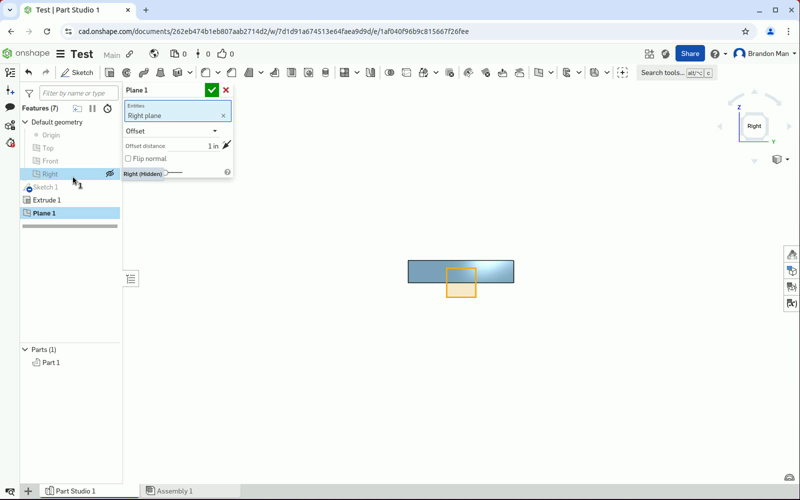
key(tab, 2)
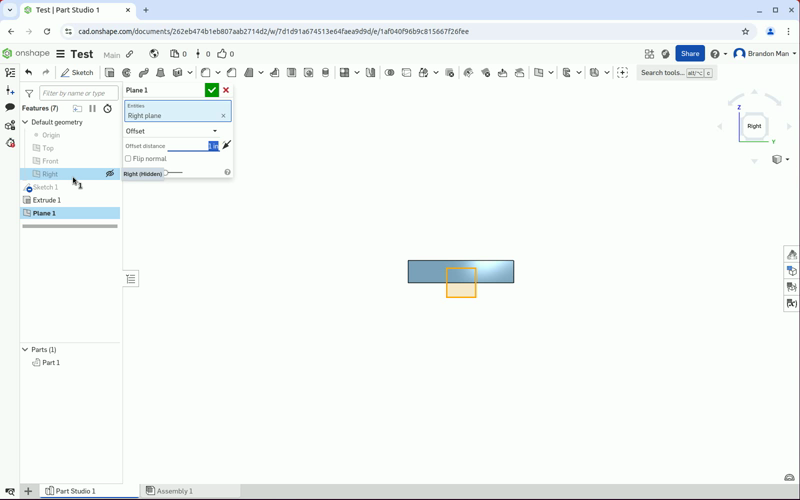
text(22.4)
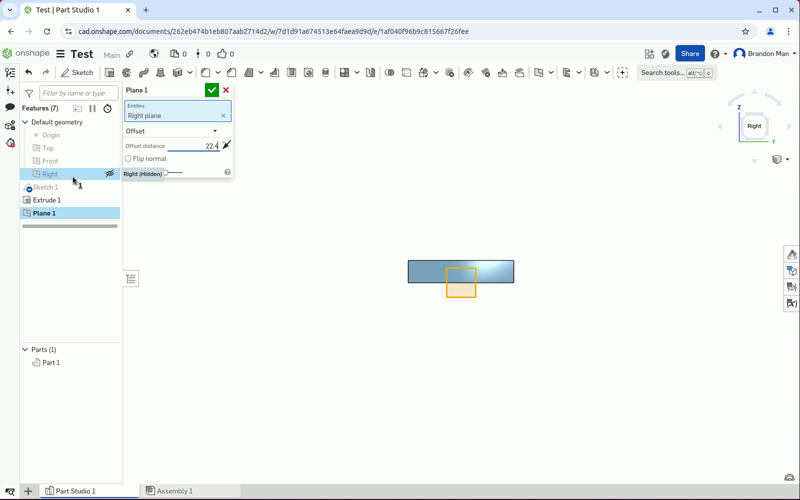
key(enter, 2)
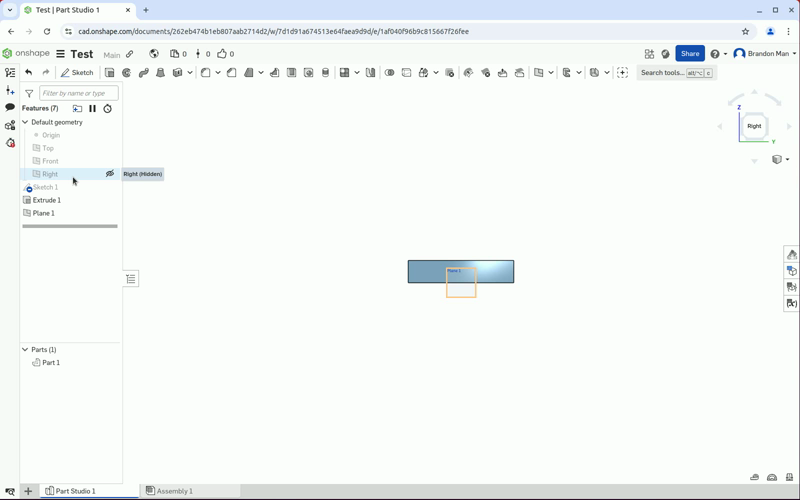
key(shift+s)
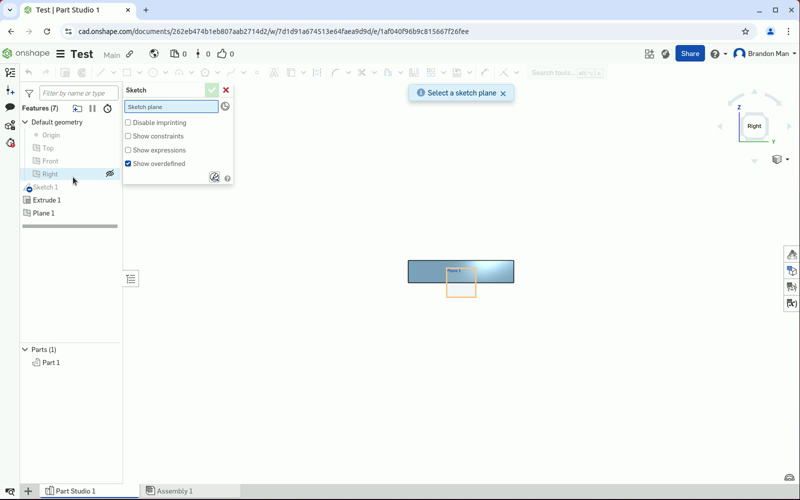
mouse_move(73, 215)
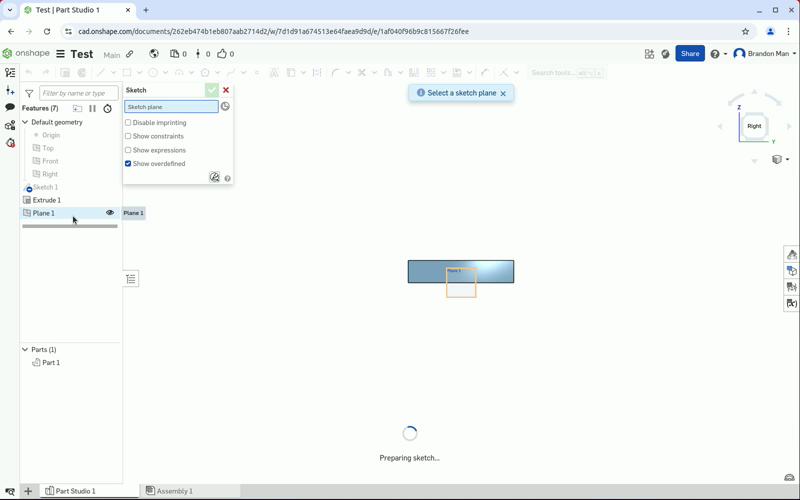
click(73, 215)
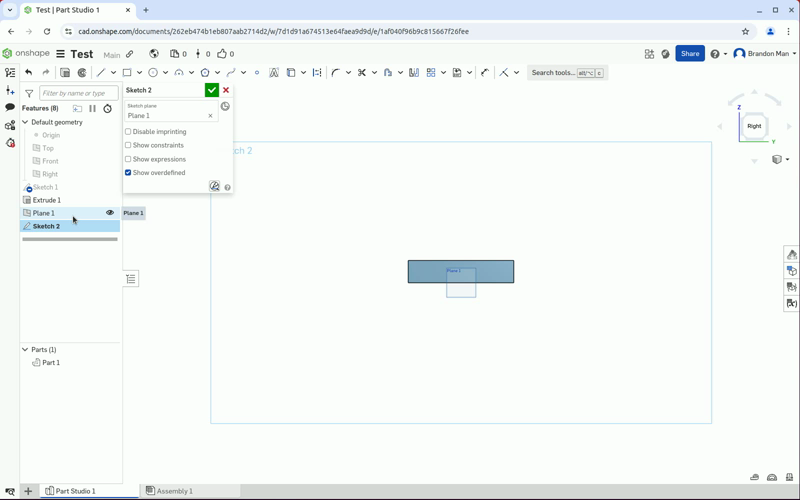
mouse_move(73, 352)
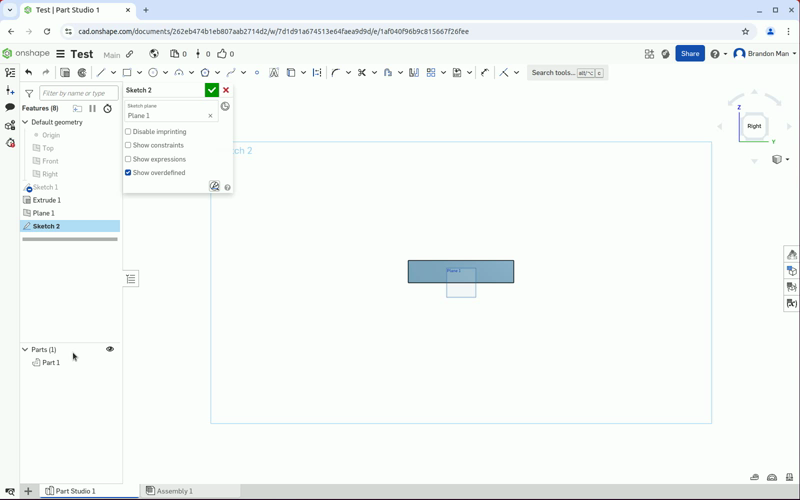
key(y)
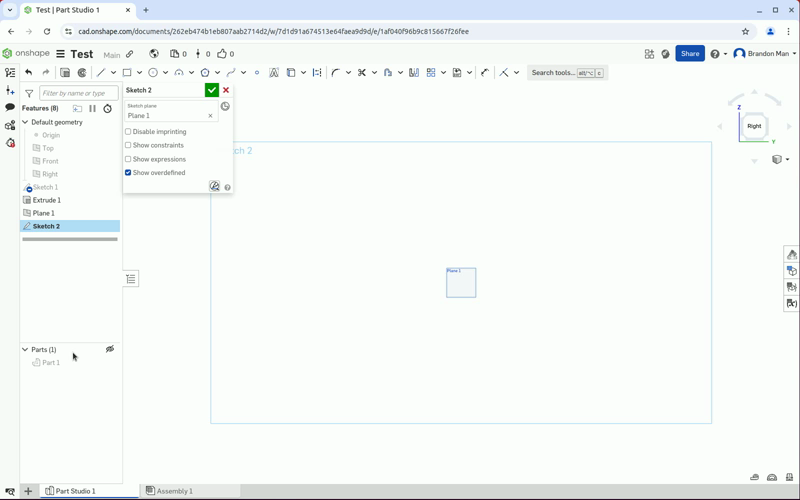
key(l)
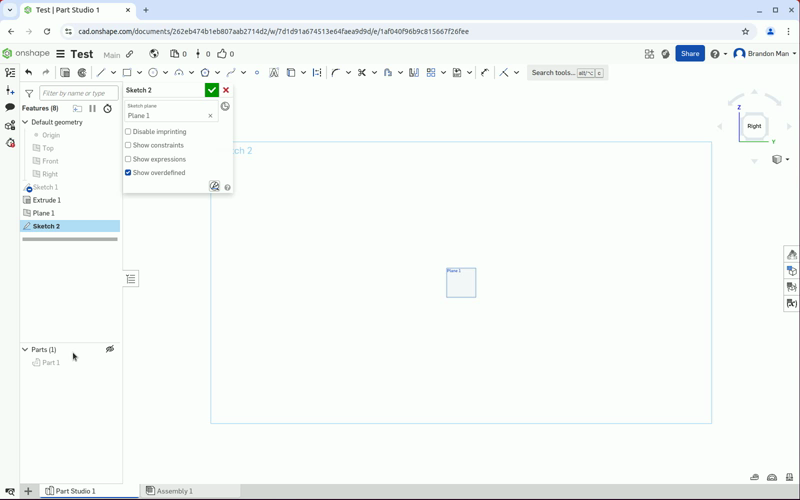
key_down(shift)
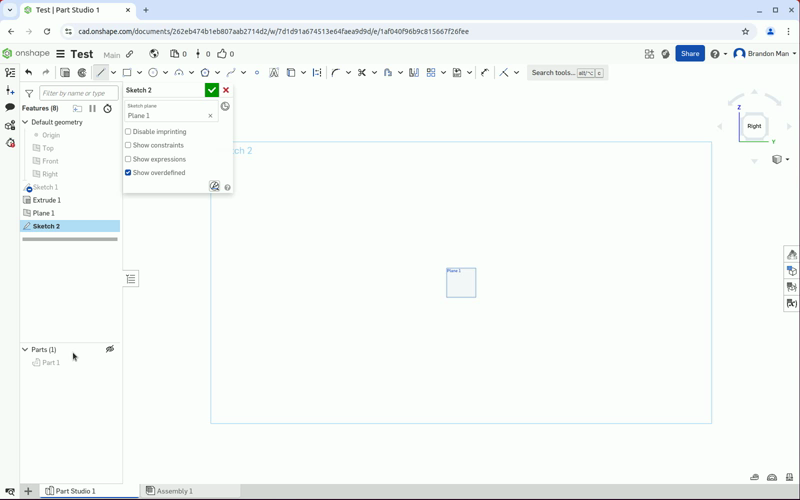
mouse_move(407, 282)
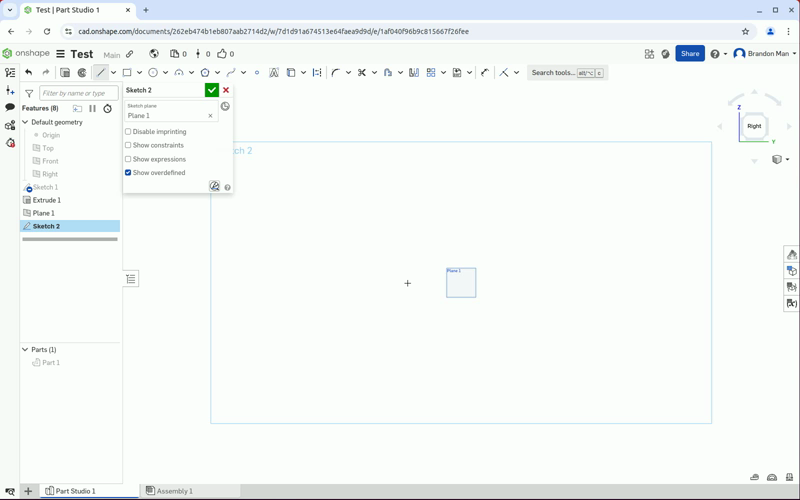
click(407, 282)
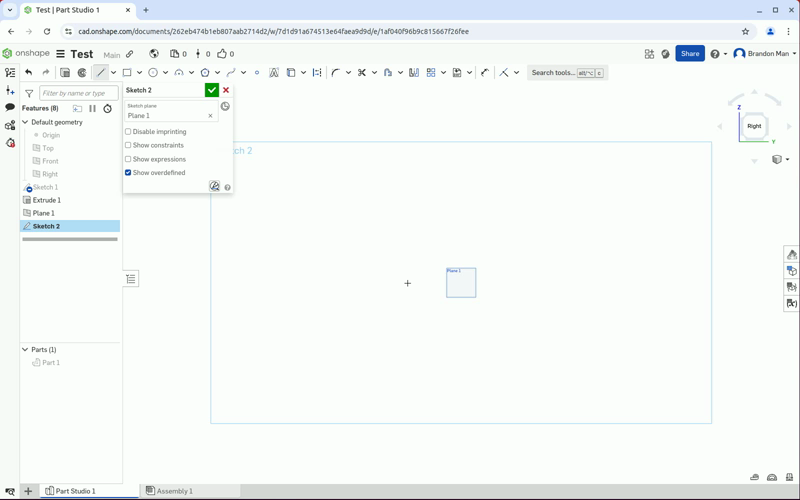
key_up(shift)
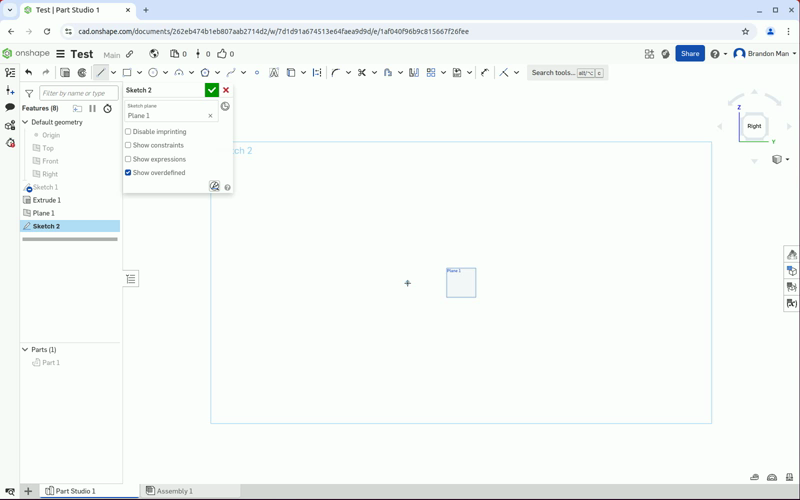
key_down(shift)
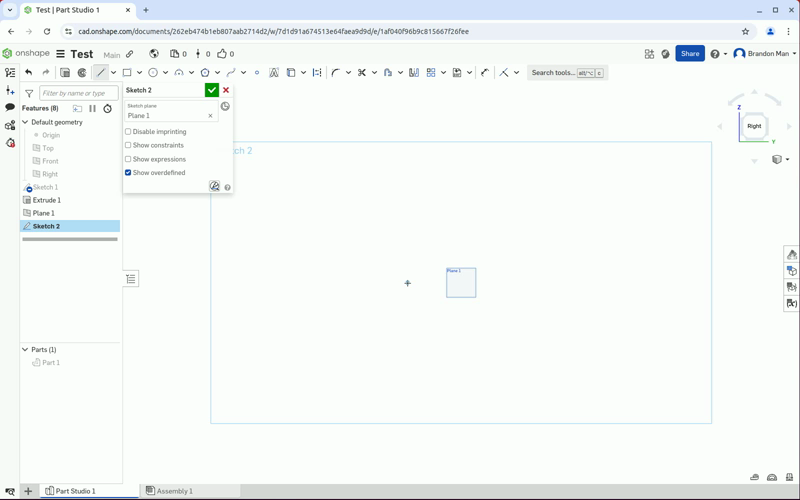
mouse_move(513, 282)
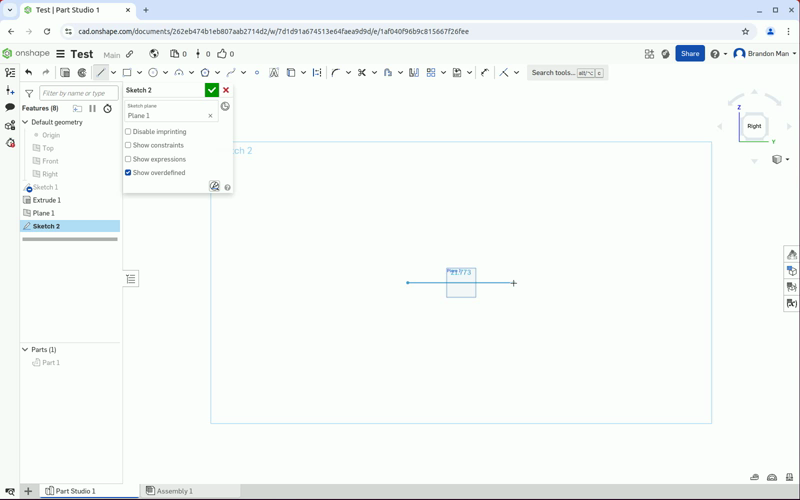
click(513, 282)
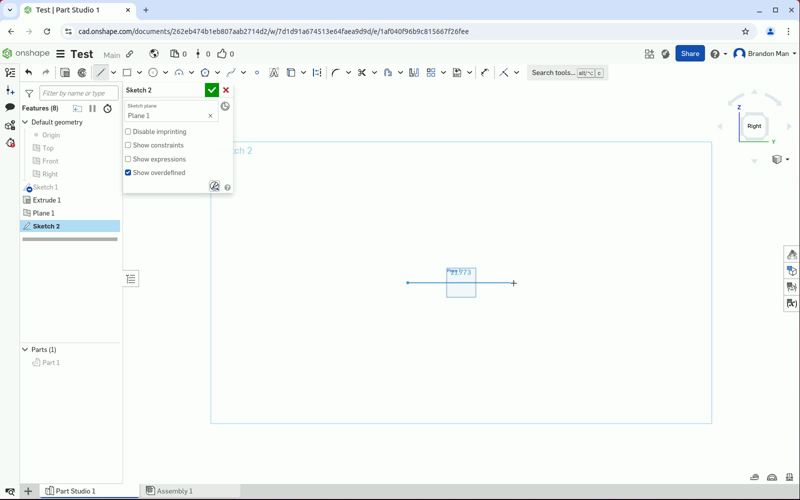
key_up(shift)
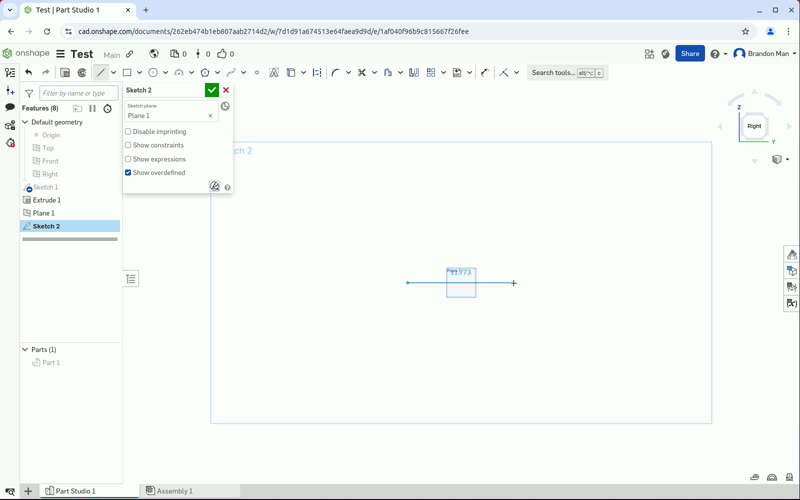
key_down(shift)
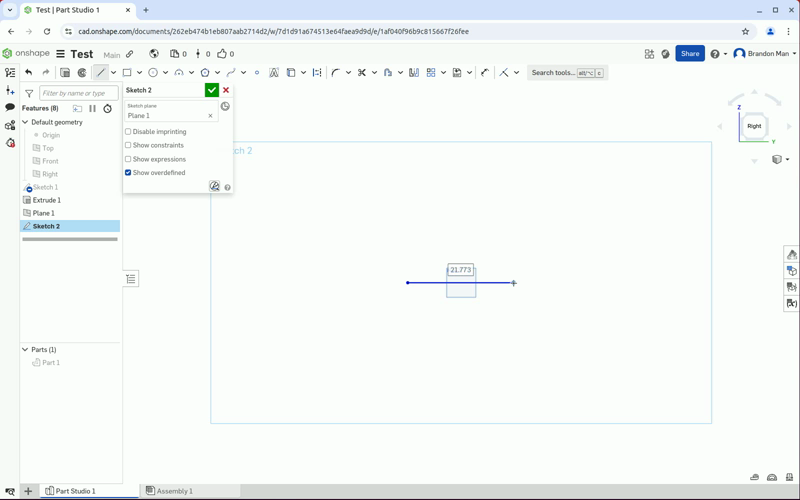
mouse_move(543, 282)
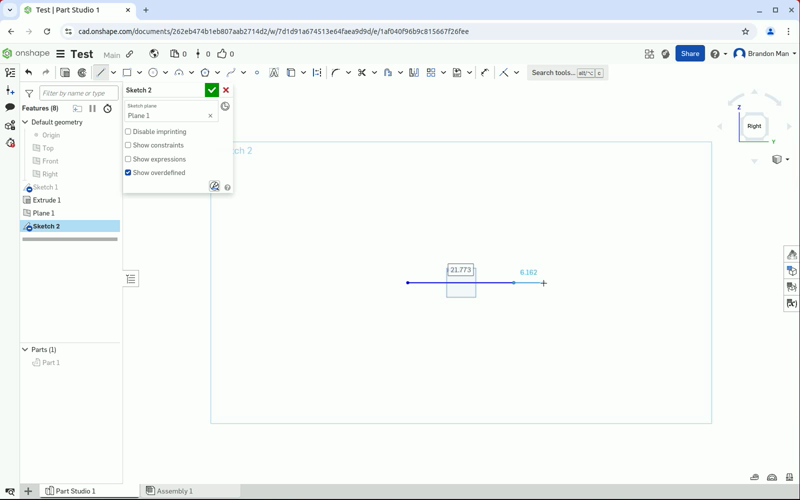
mouse_move(513, 260)
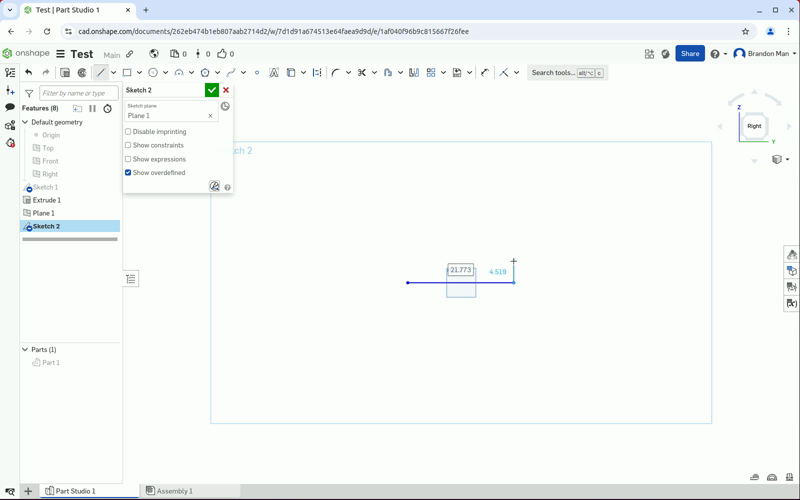
click(513, 260)
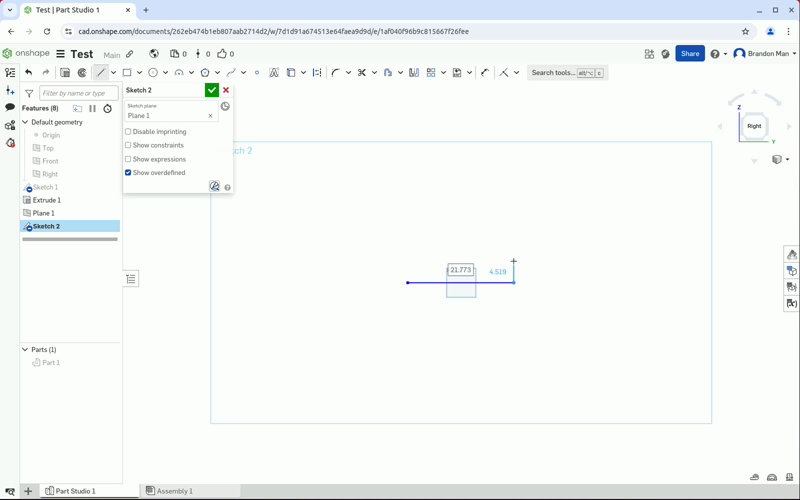
key_up(shift)
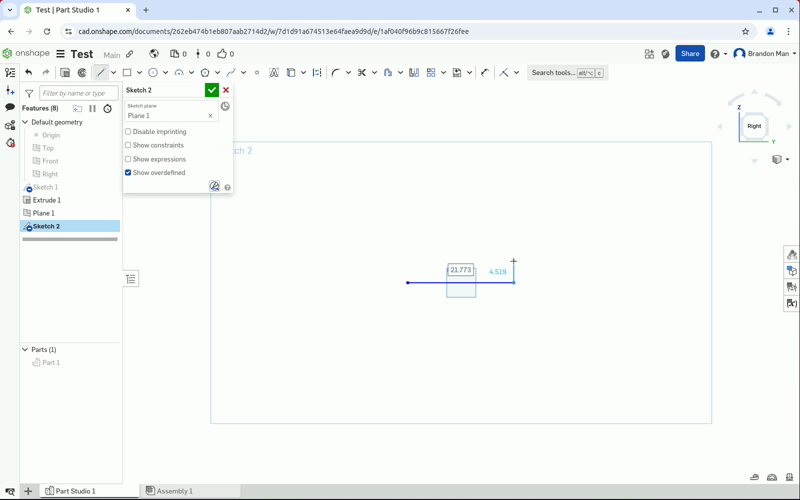
key_down(shift)
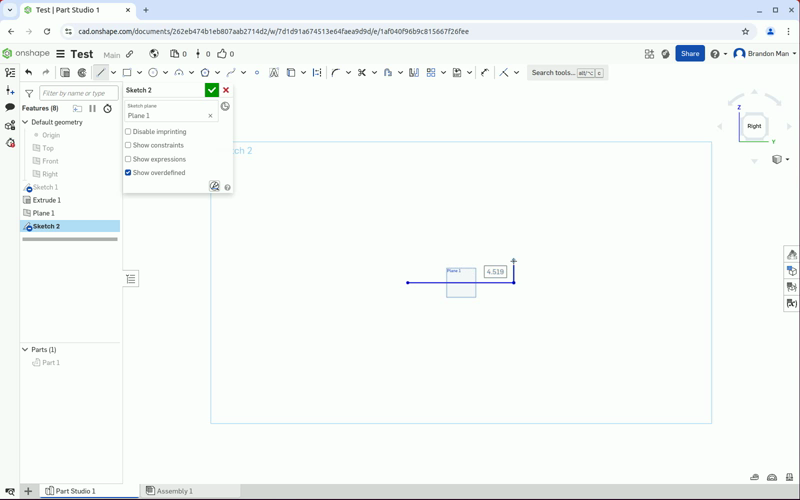
mouse_move(407, 260)
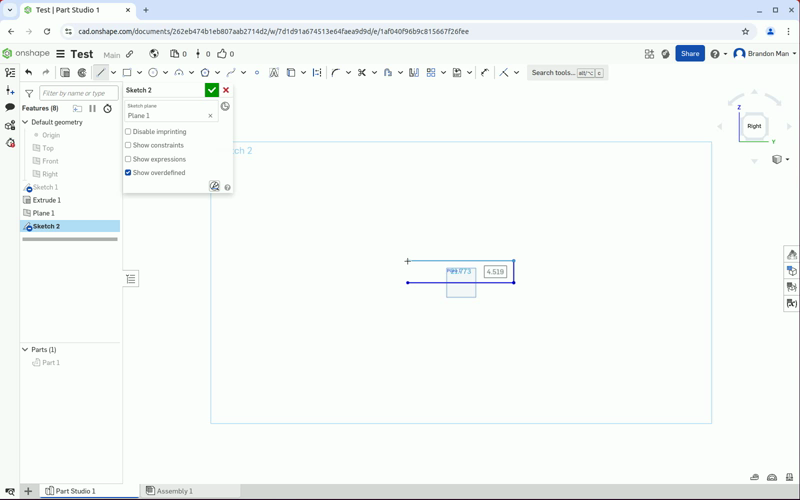
click(407, 260)
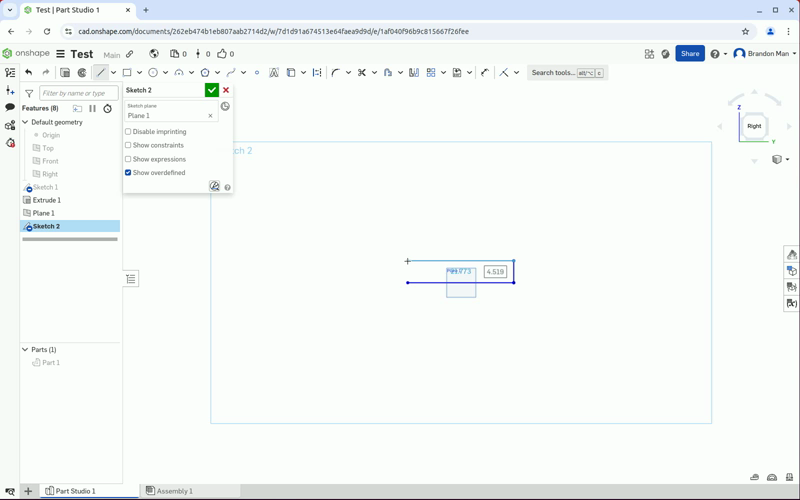
key_up(shift)
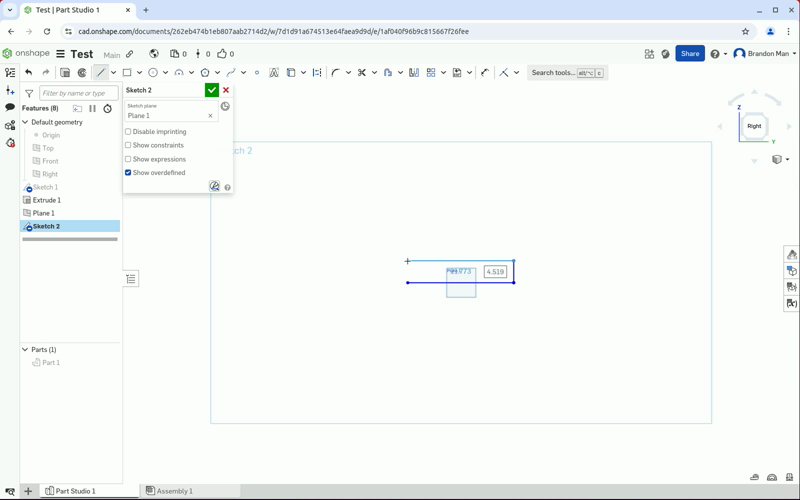
mouse_move(437, 260)
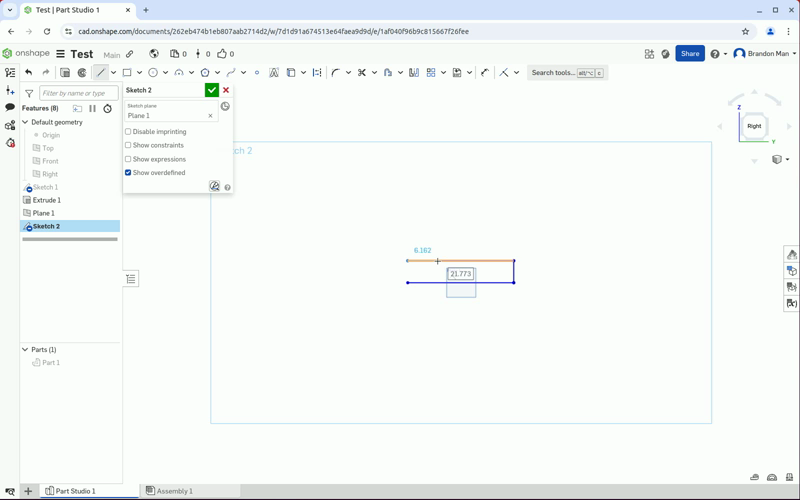
key_down(shift)
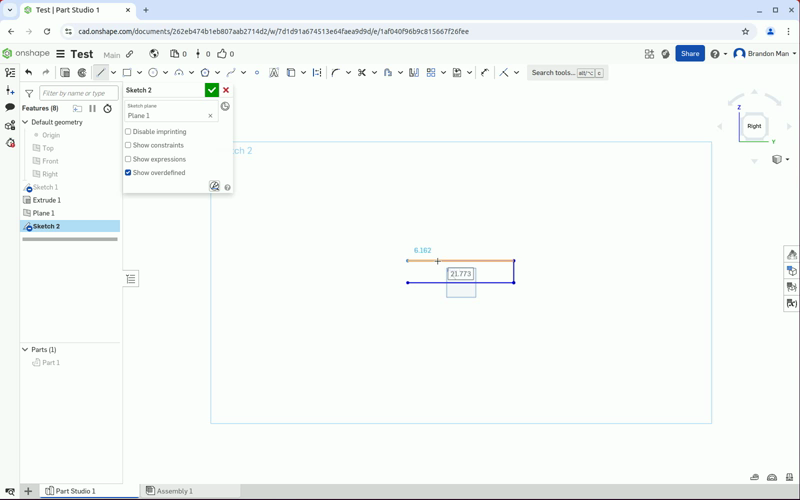
mouse_move(407, 282)
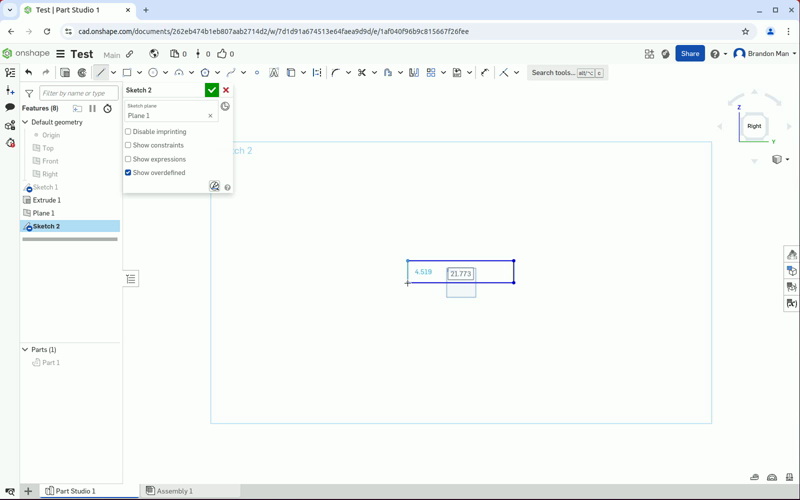
key_up(shift)
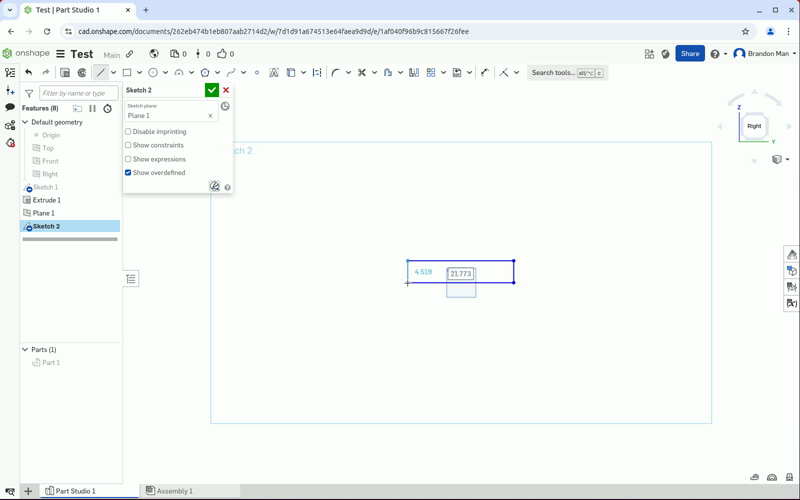
click(407, 282)
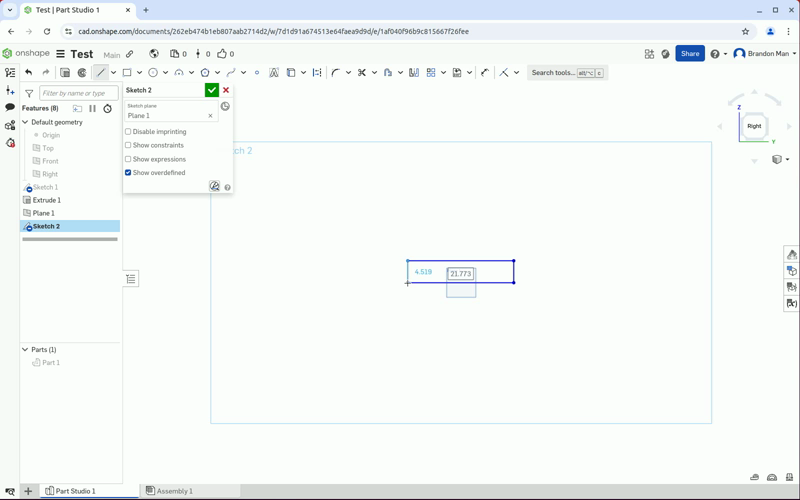
key(esc)
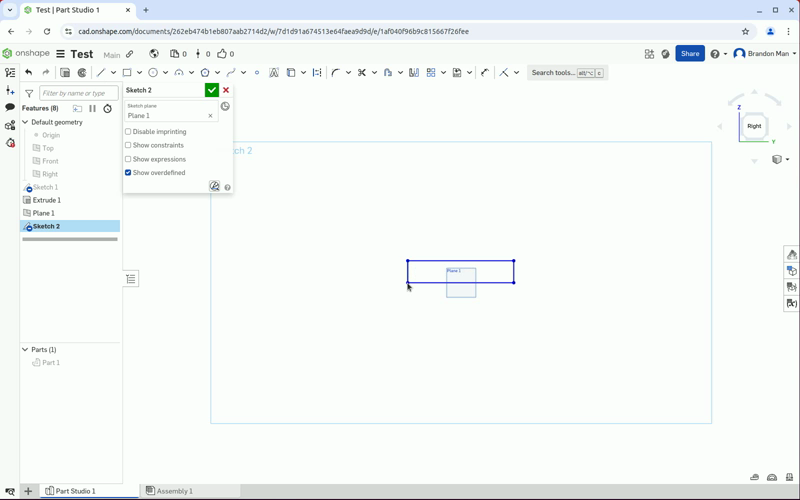
mouse_move(424, 273)
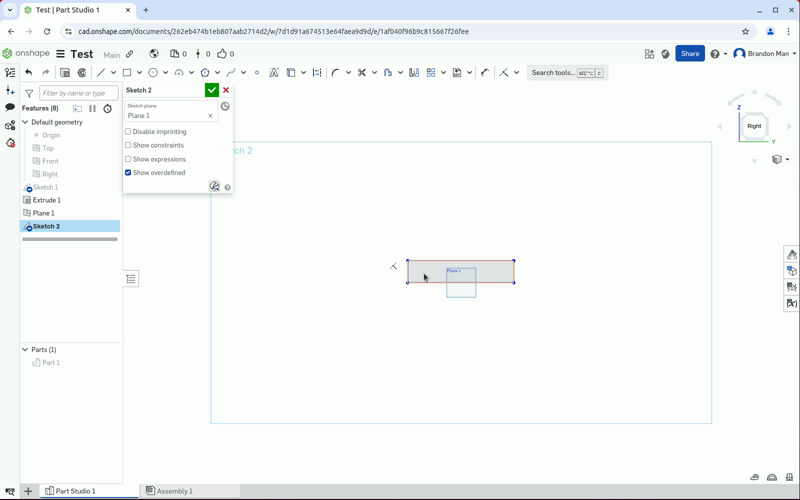
click(424, 273)
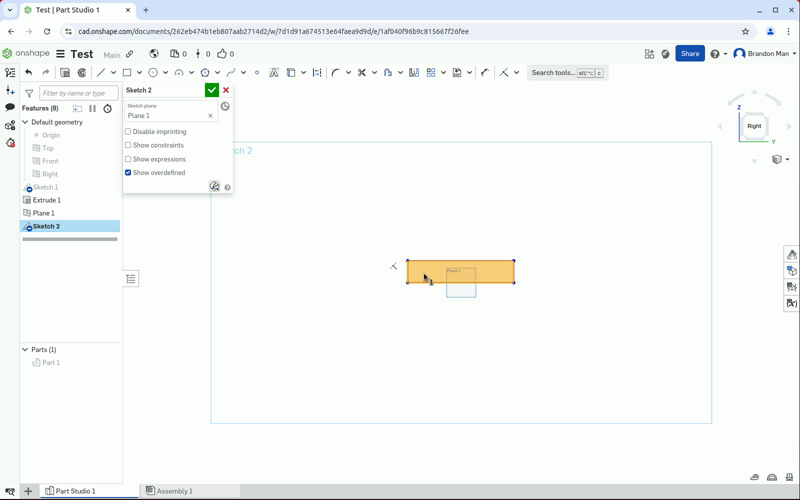
mouse_move(73, 352)
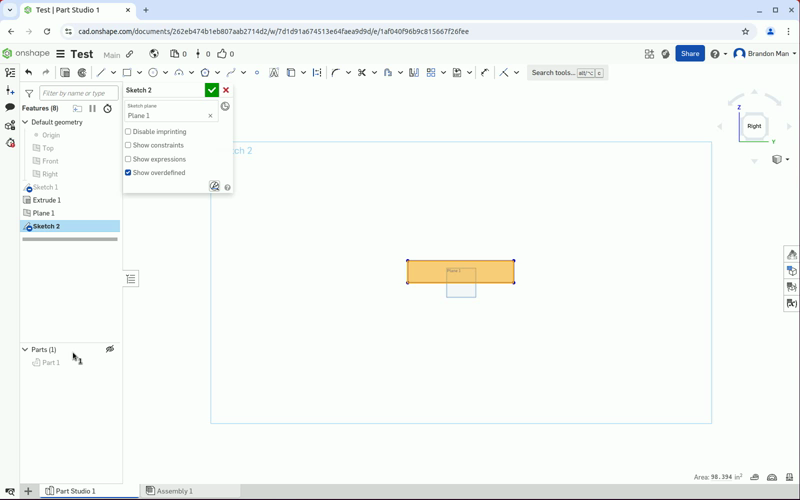
key(shift+y)
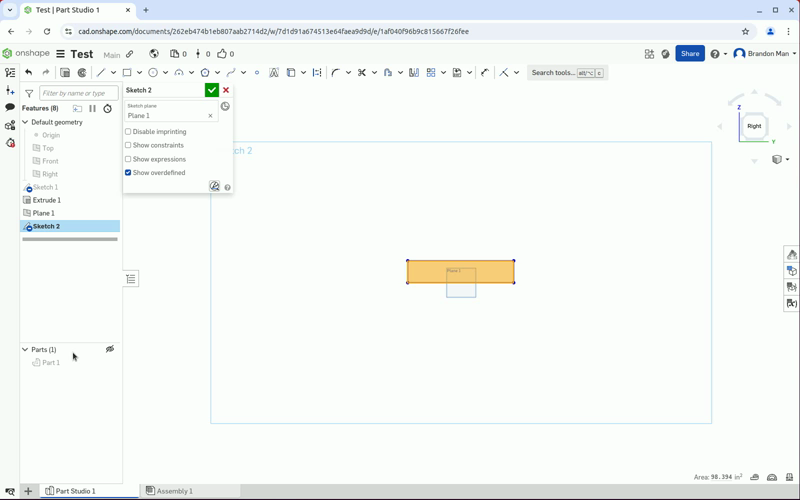
key(shift+e)
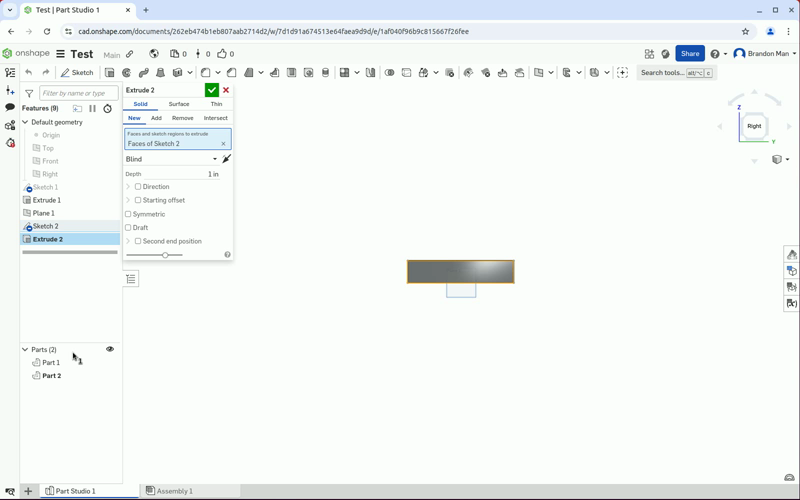
mouse_move(143, 106)
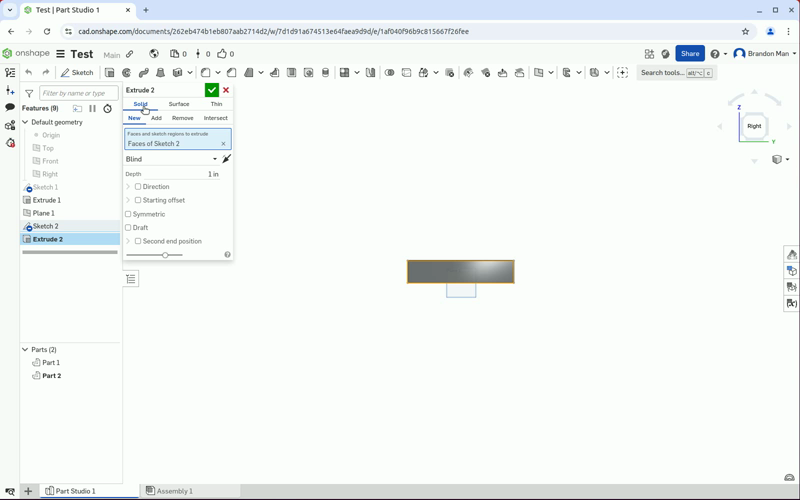
click(143, 106)
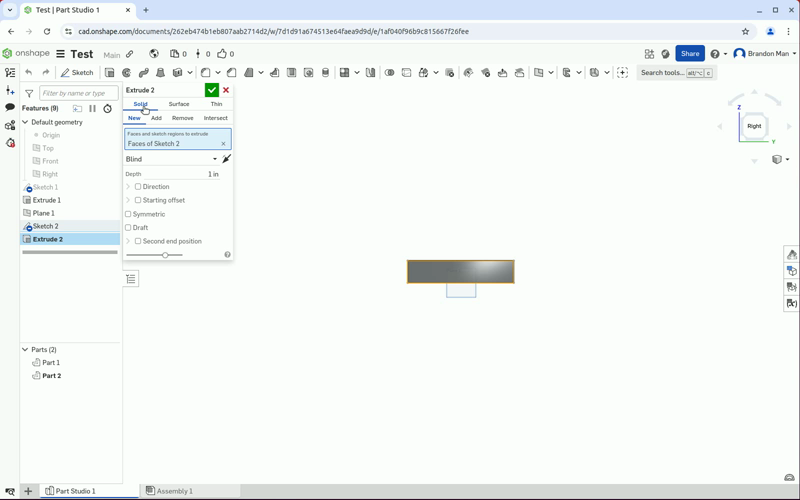
mouse_move(137, 120)
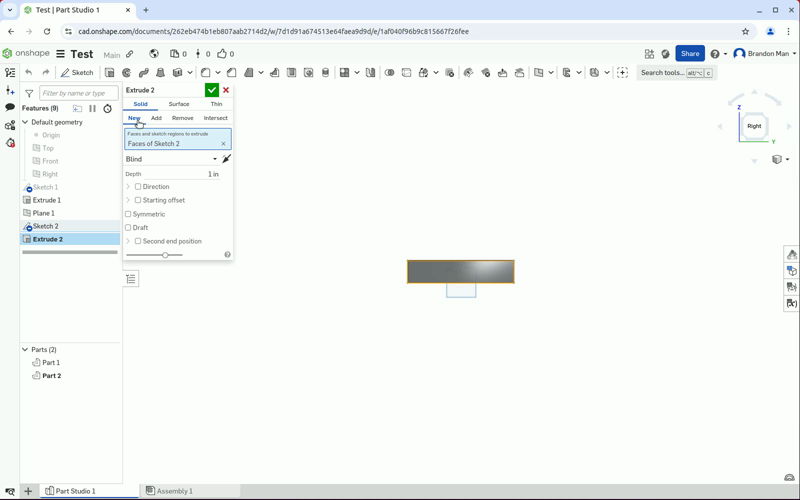
click(137, 120)
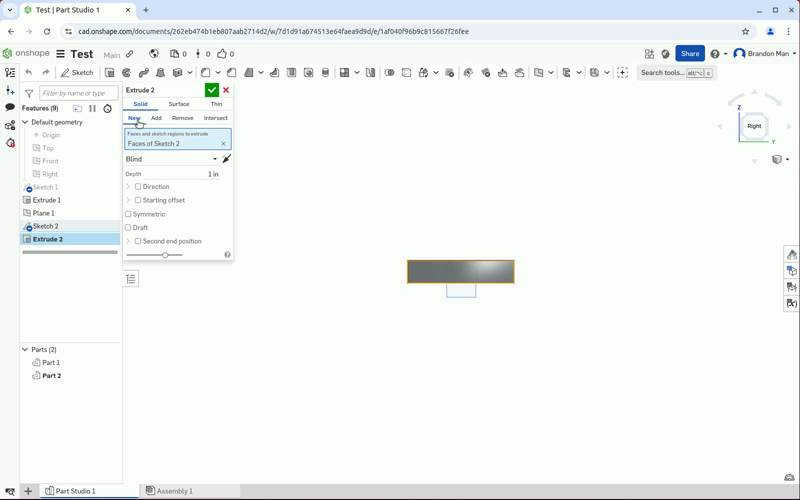
key(tab, 4)
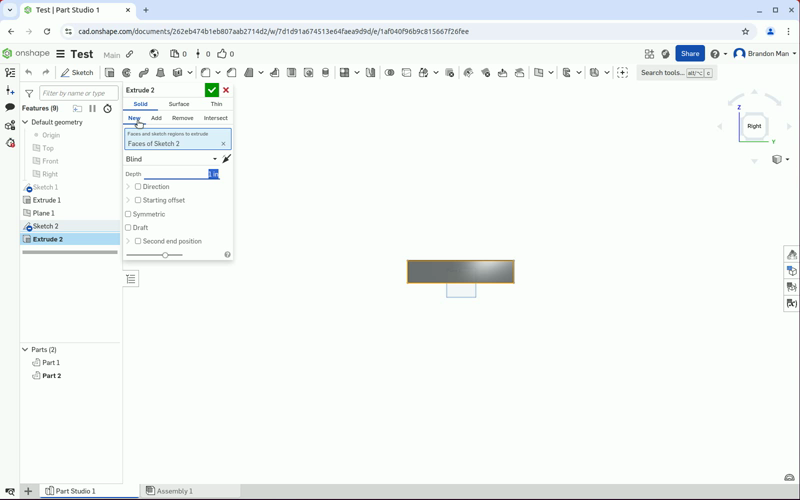
text(0.722)
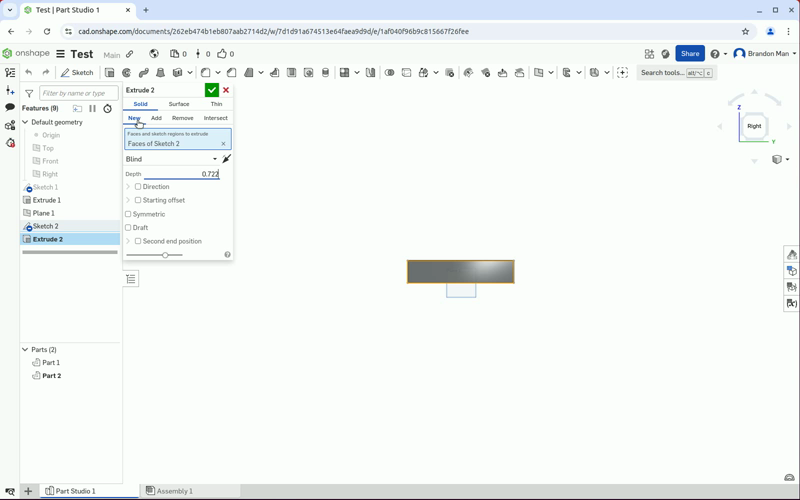
key(enter)
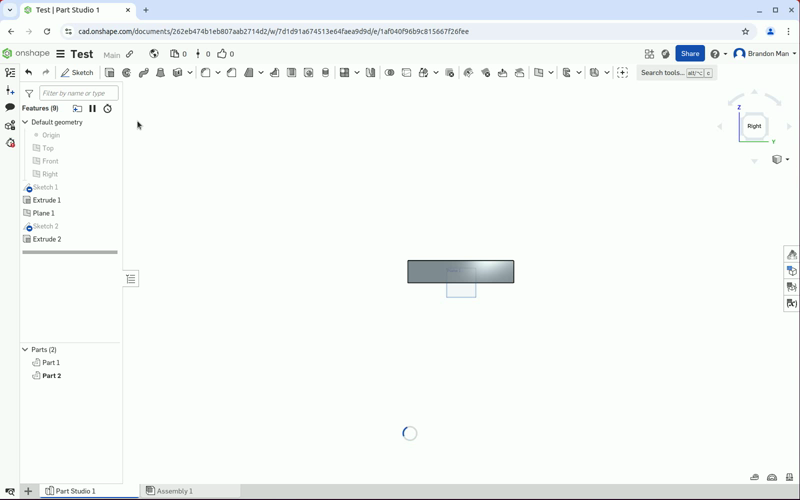
key(shift+h)
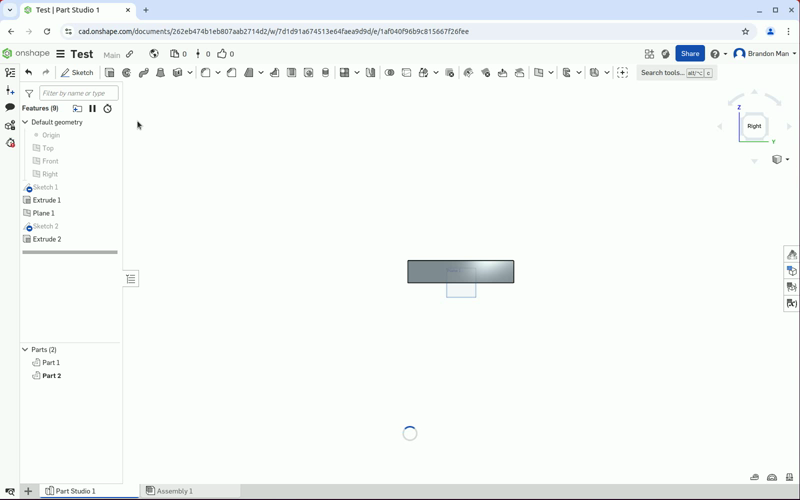
key(shift+h)
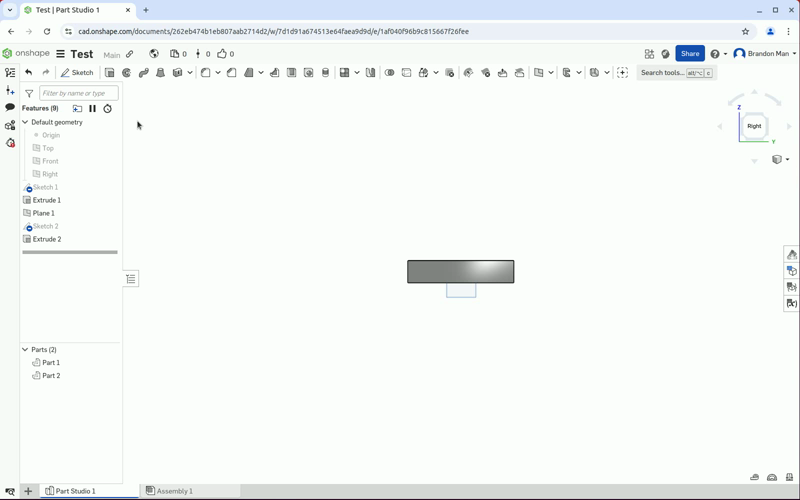
mouse_move(73, 189)
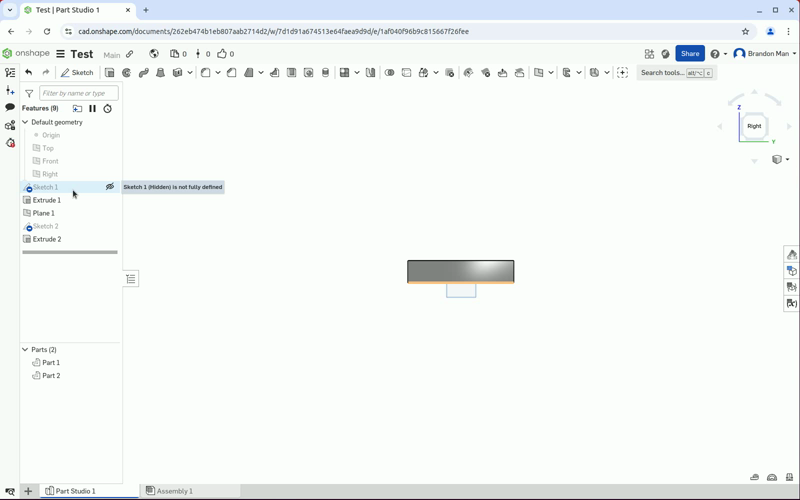
click(73, 189)
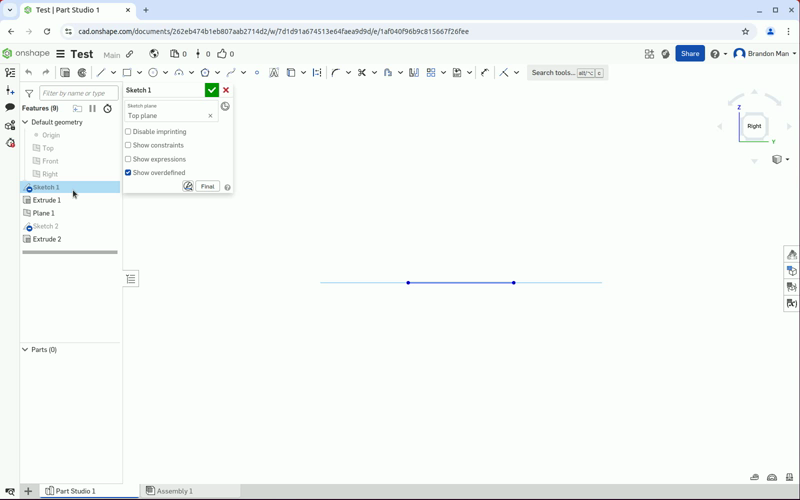
mouse_move(229, 92)
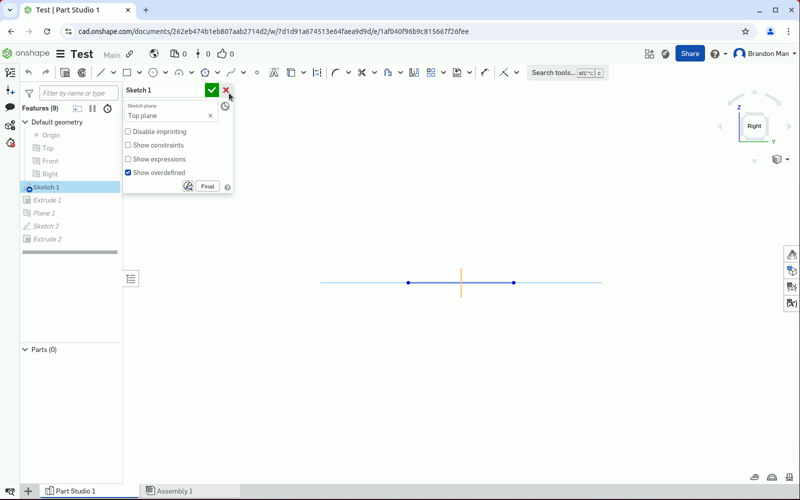
click(229, 92)
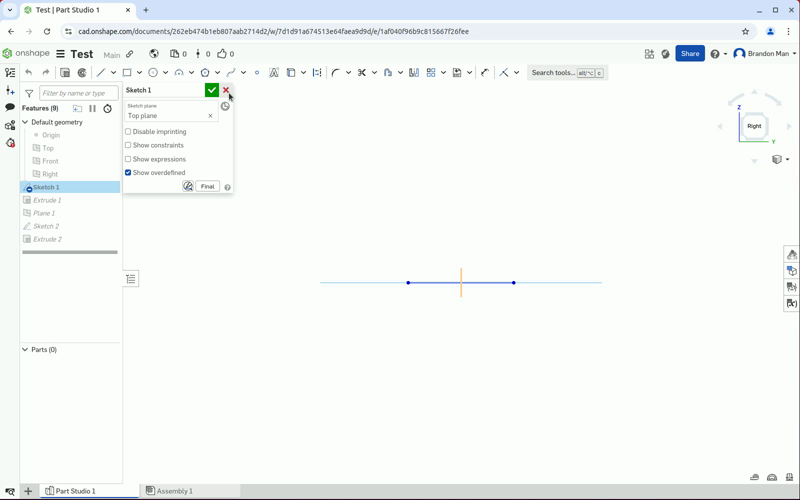
key(shift+s)
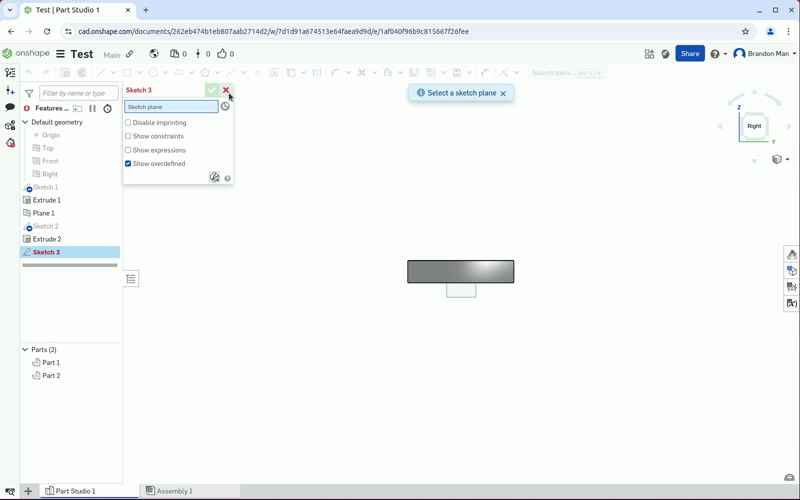
mouse_move(73, 215)
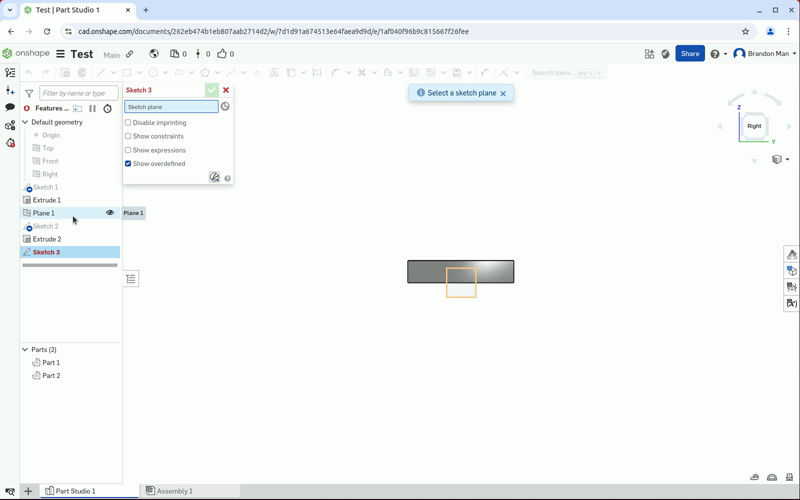
click(73, 215)
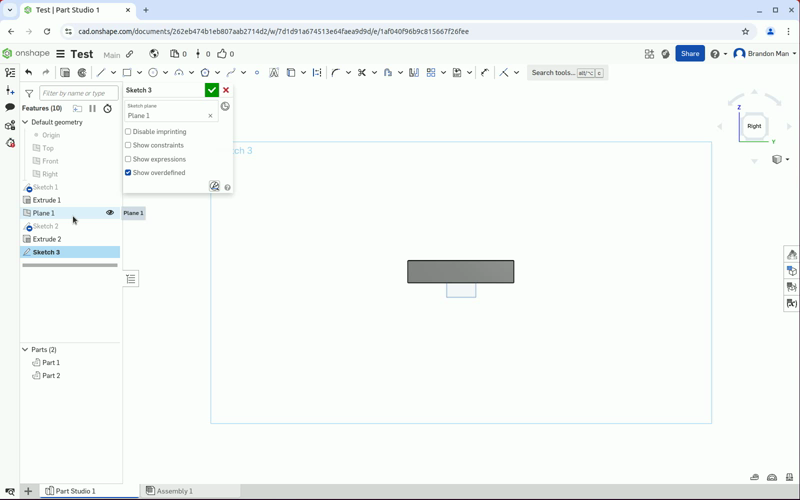
mouse_move(73, 352)
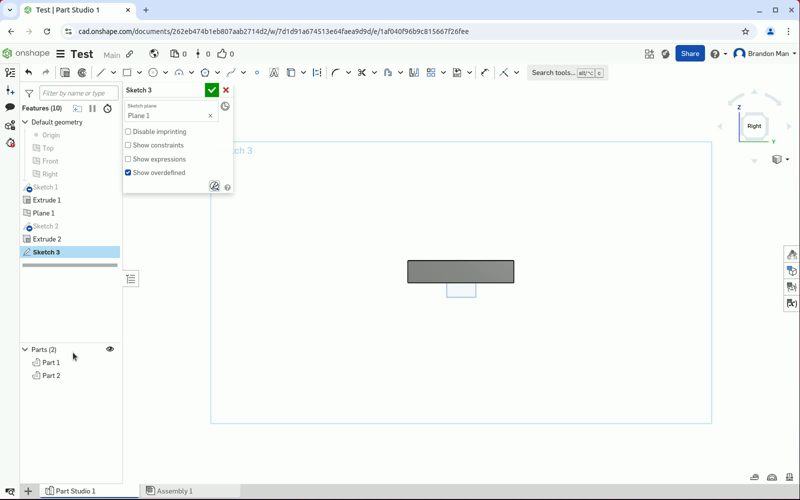
key(y)
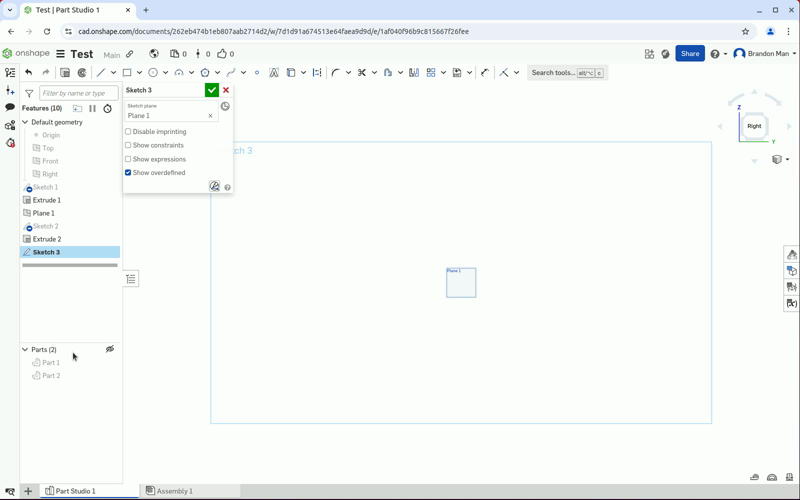
key(l)
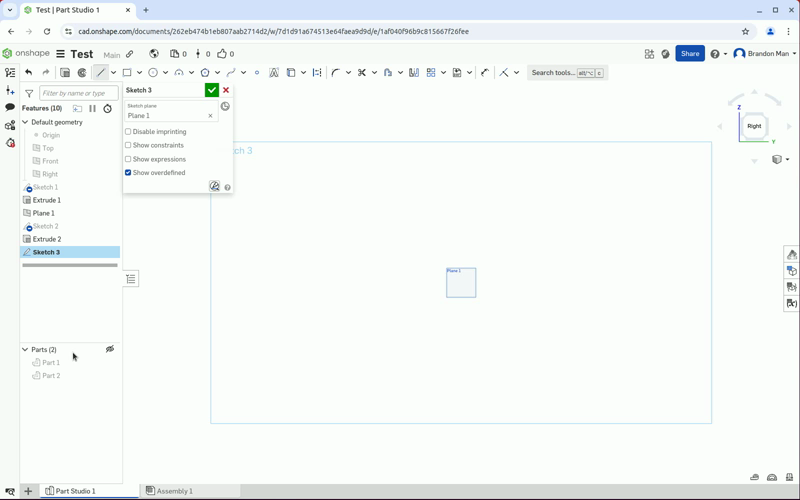
key_down(shift)
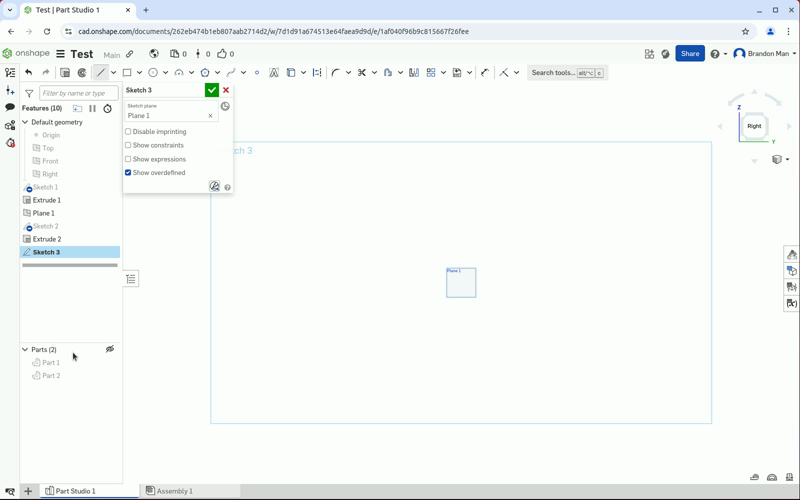
mouse_move(407, 260)
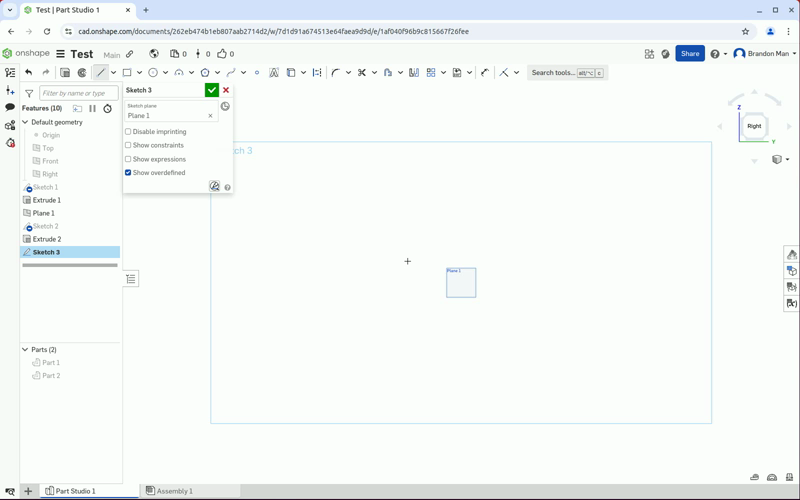
click(407, 260)
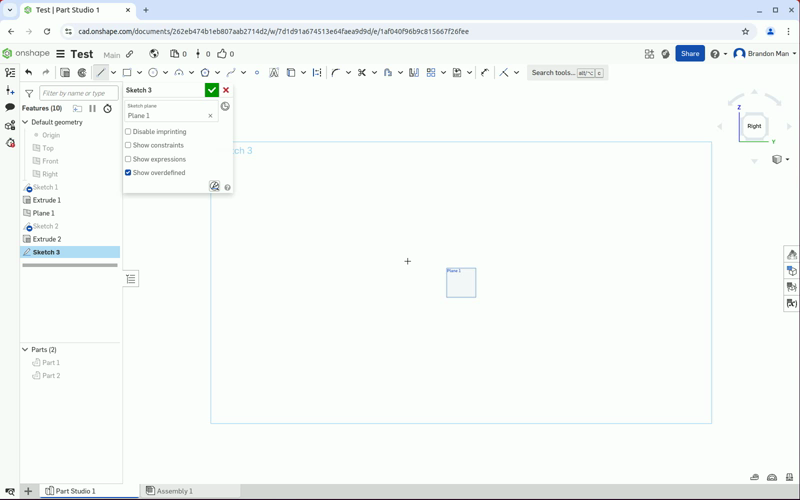
key_up(shift)
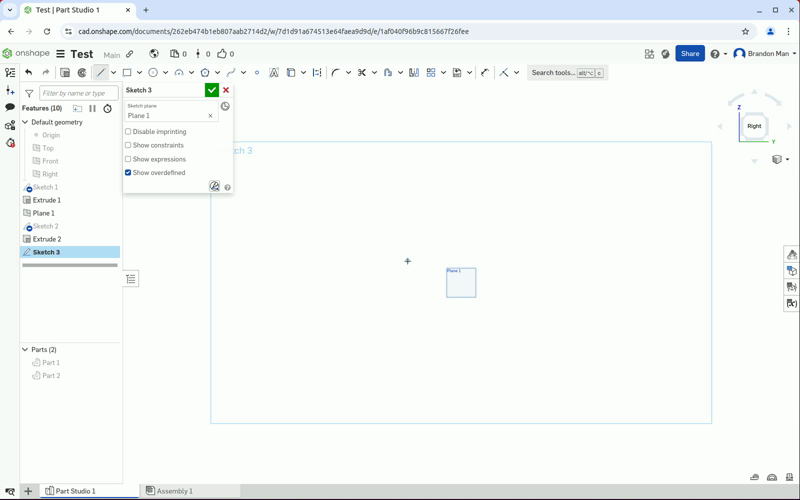
key_down(shift)
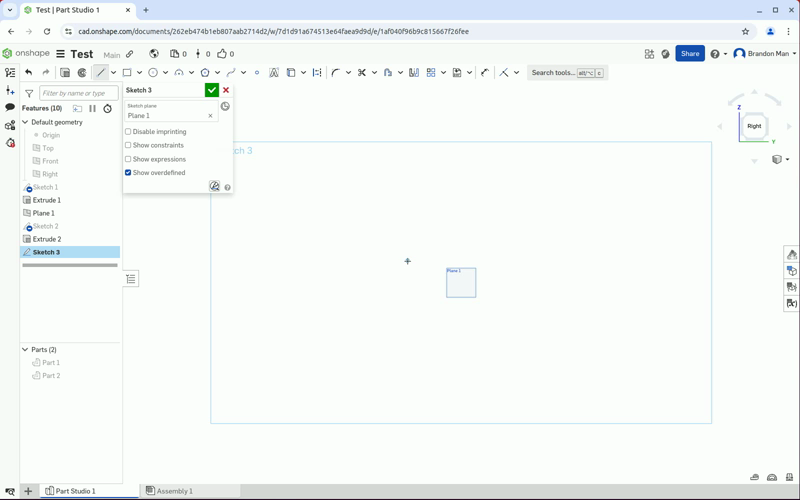
mouse_move(513, 260)
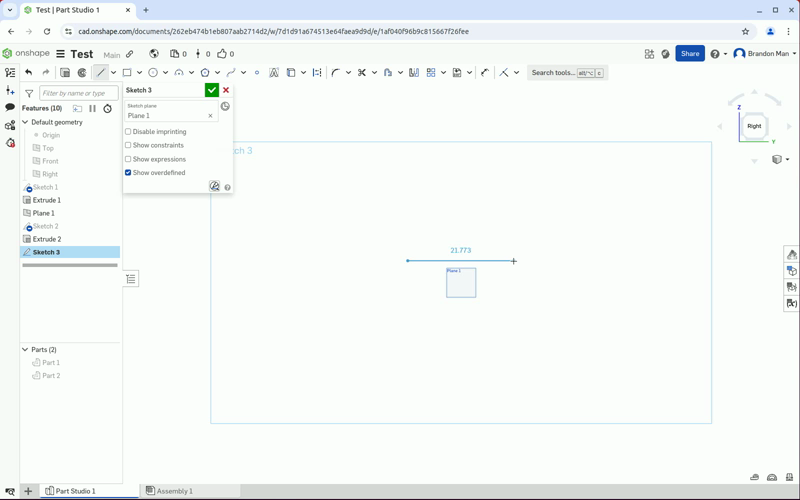
click(513, 260)
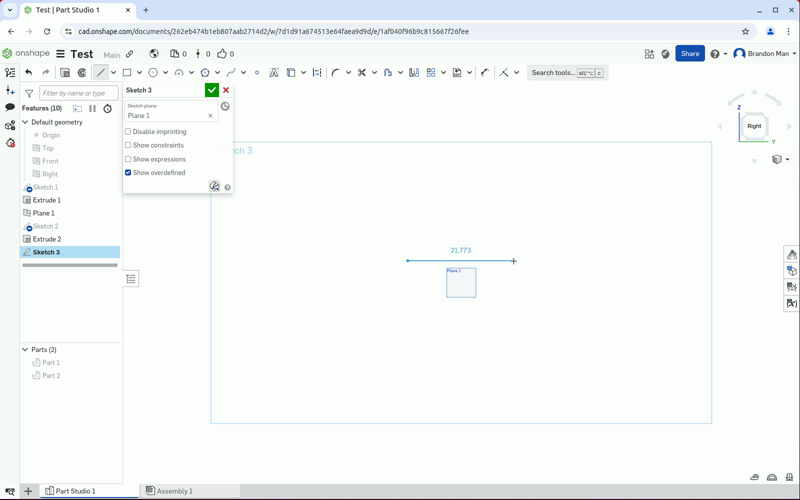
key_up(shift)
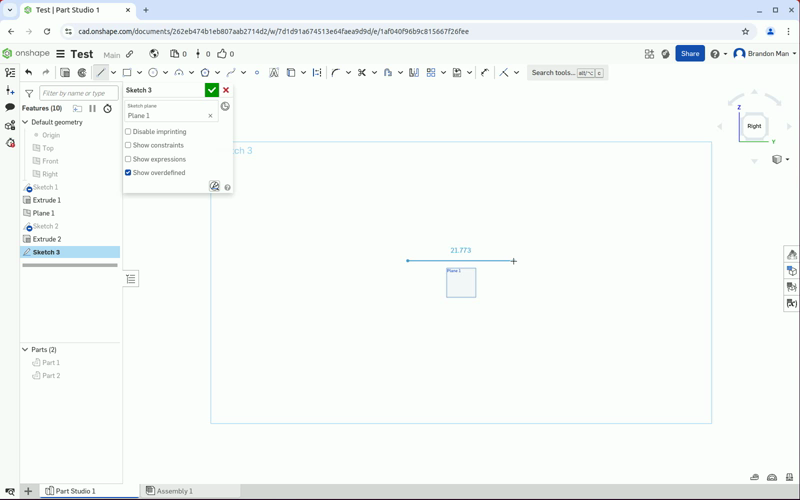
key_down(shift)
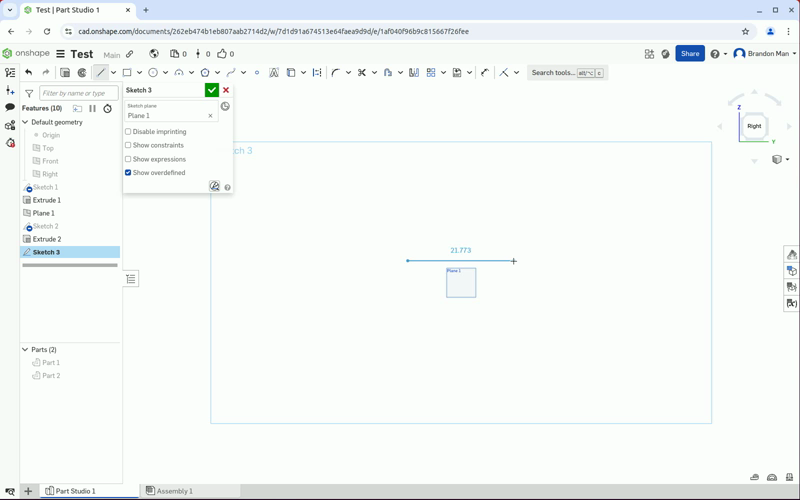
mouse_move(543, 260)
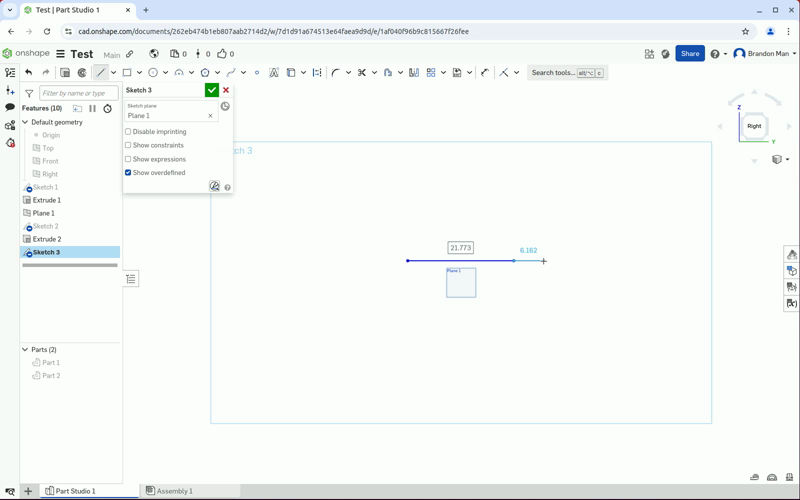
mouse_move(513, 257)
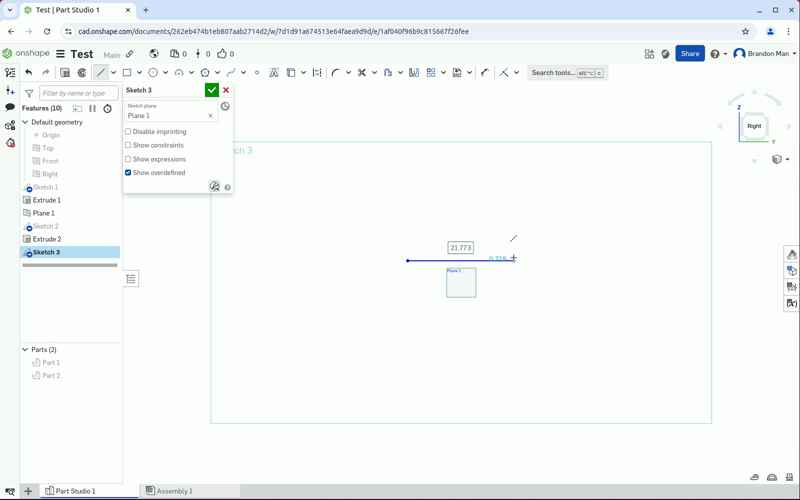
scroll(6)
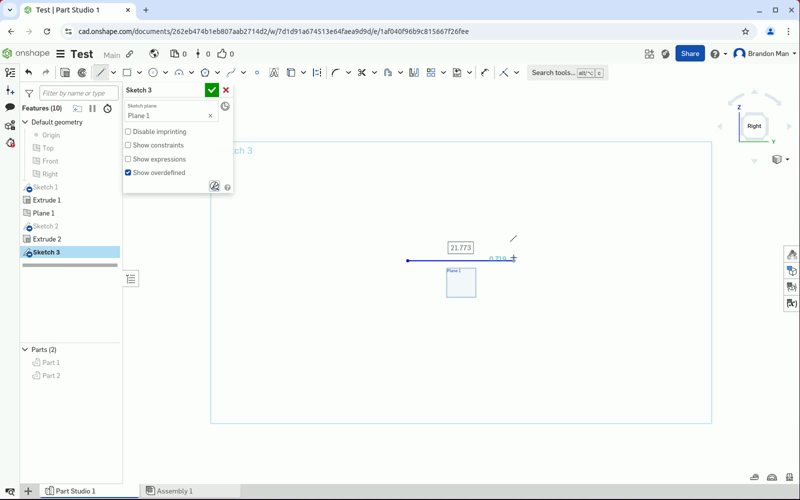
scroll(6)
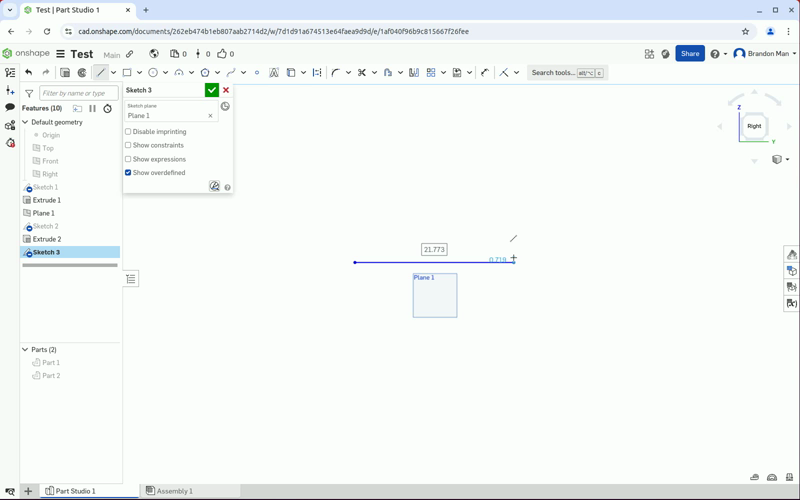
scroll(6)
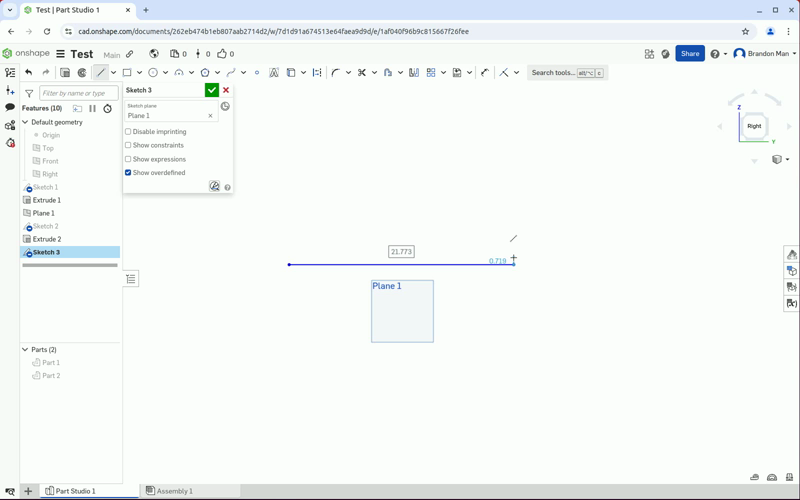
scroll(6)
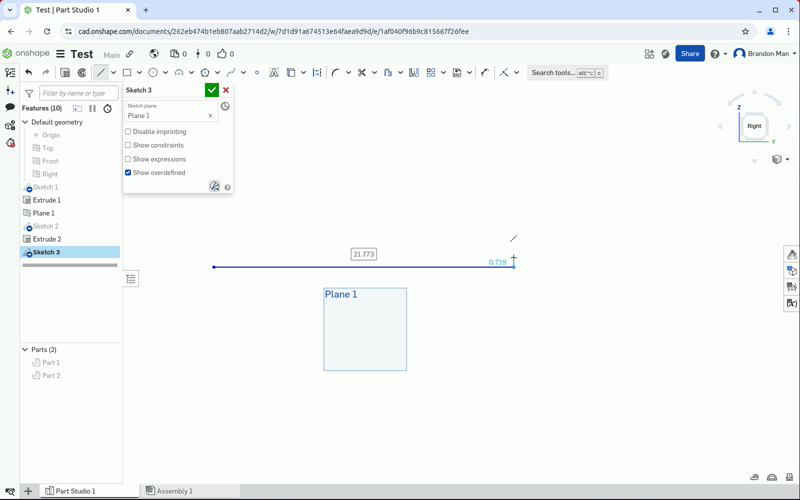
scroll(6)
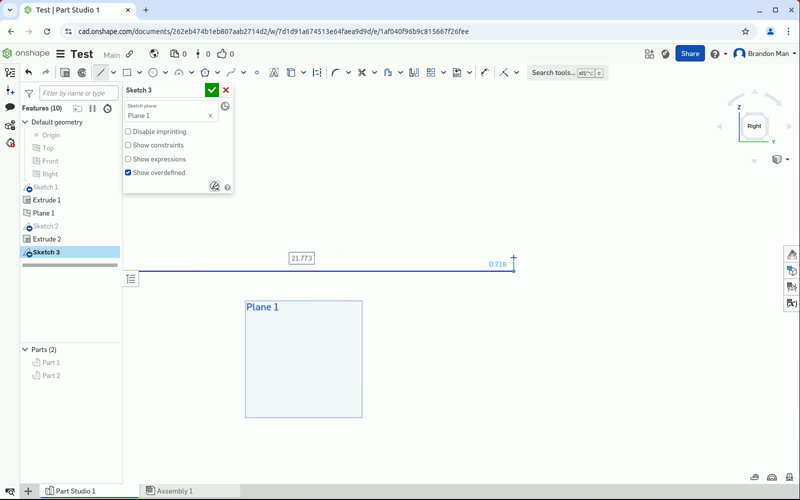
scroll(6)
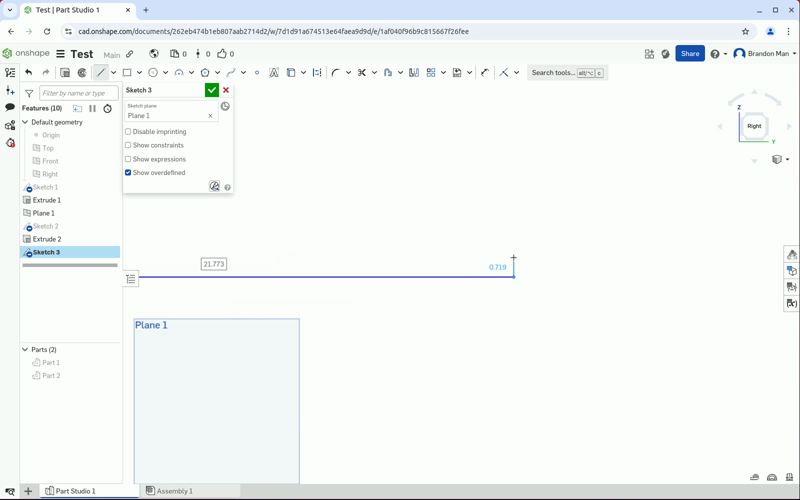
scroll(6)
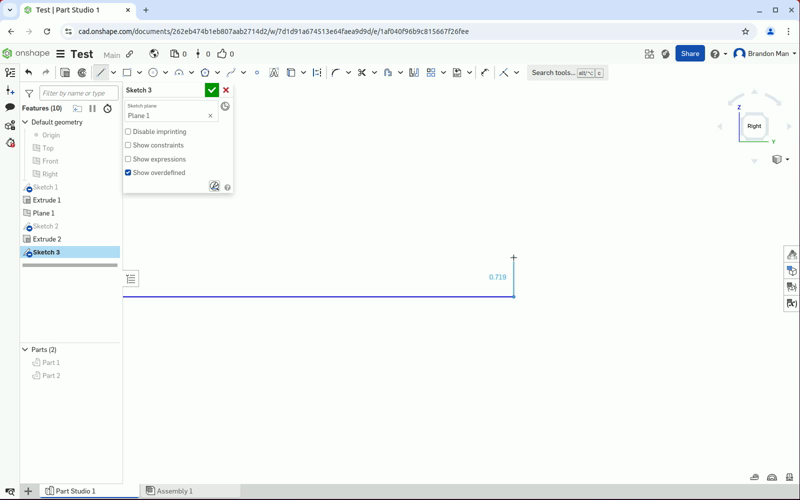
click(513, 257)
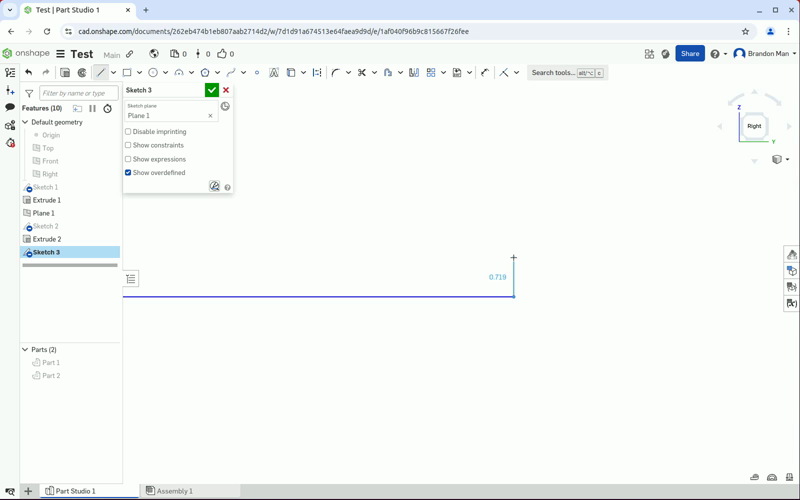
scroll(-6)
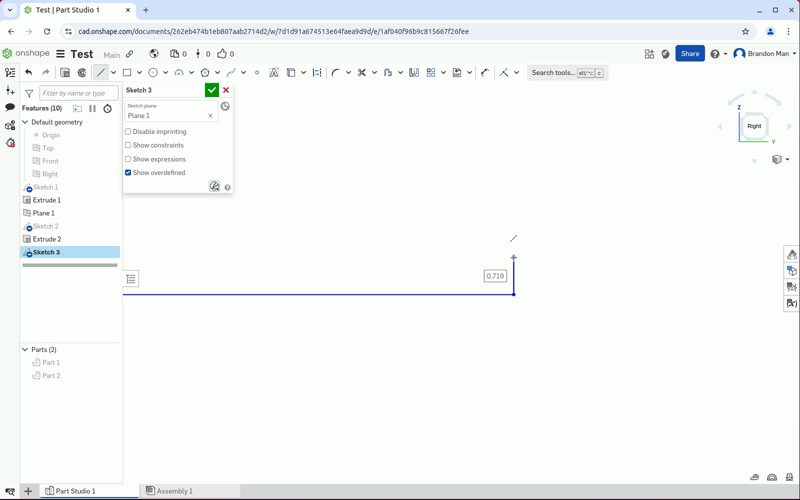
scroll(-6)
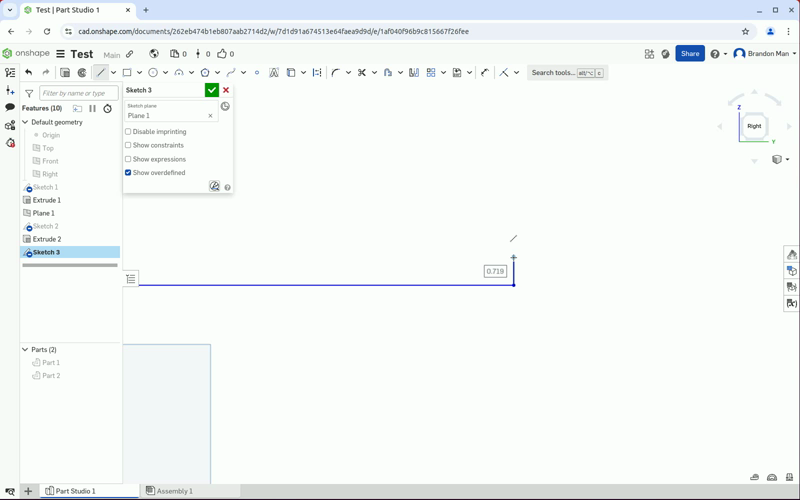
scroll(-6)
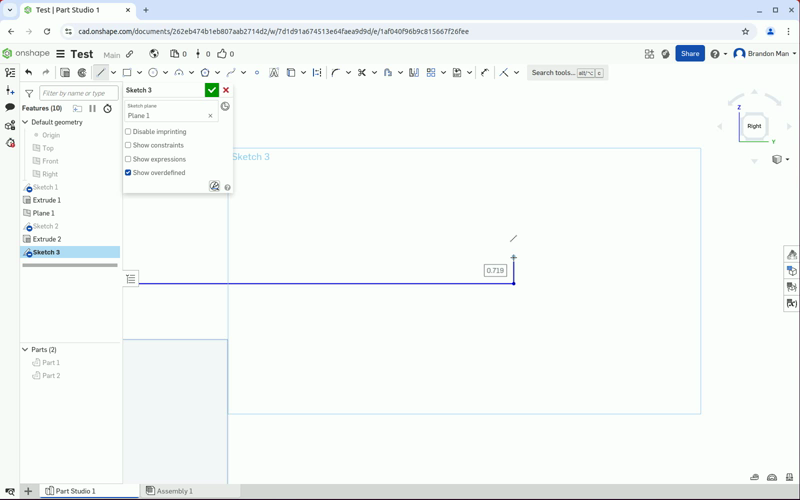
scroll(-6)
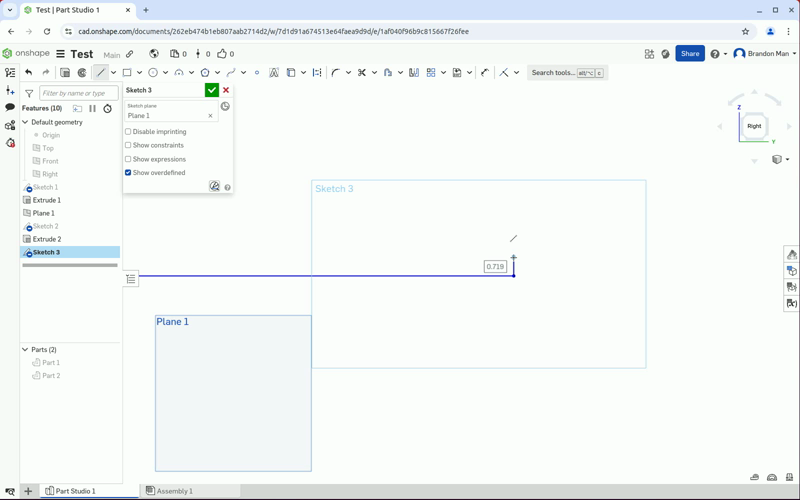
scroll(-6)
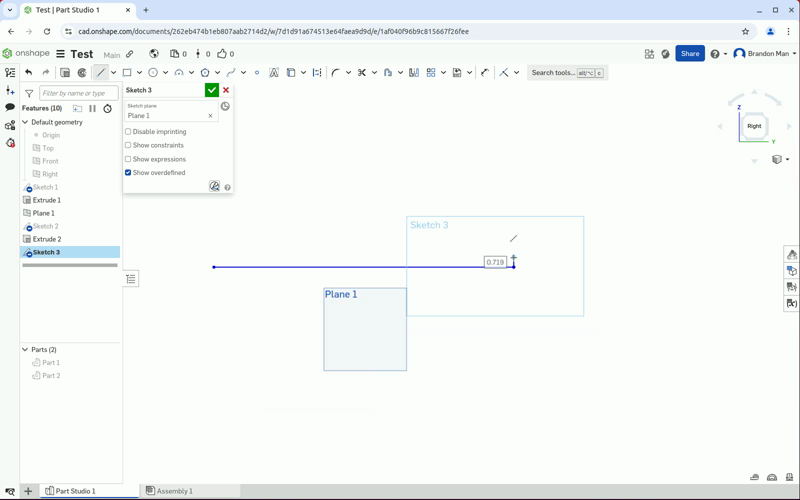
scroll(-6)
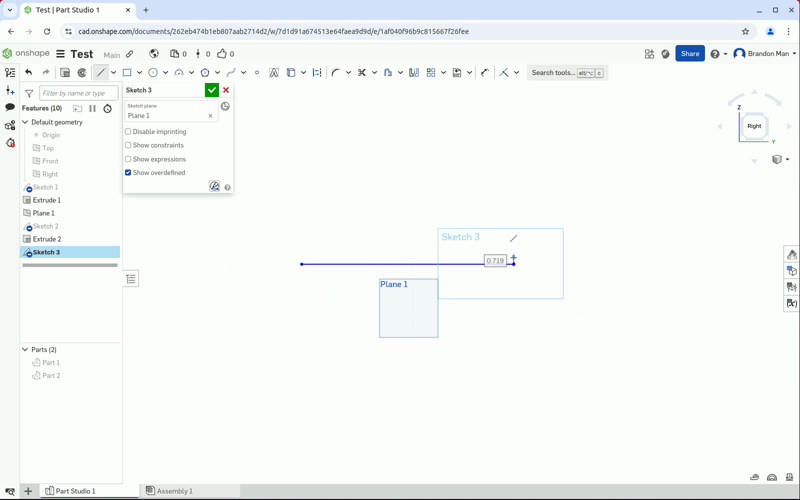
scroll(-6)
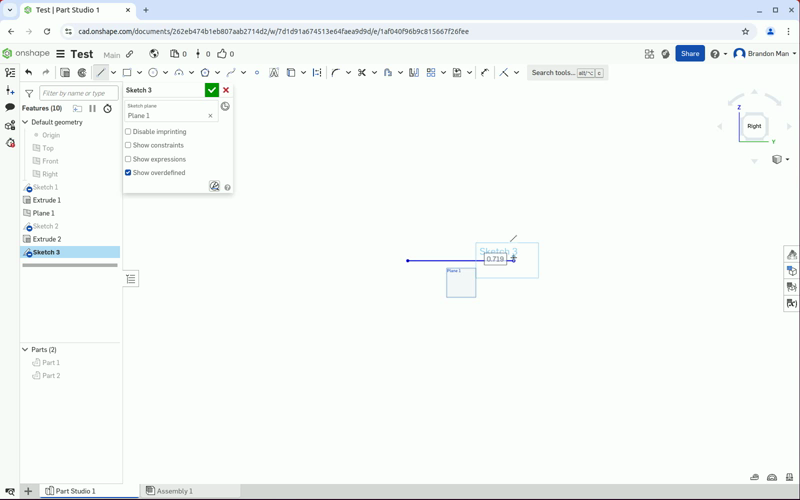
key_up(shift)
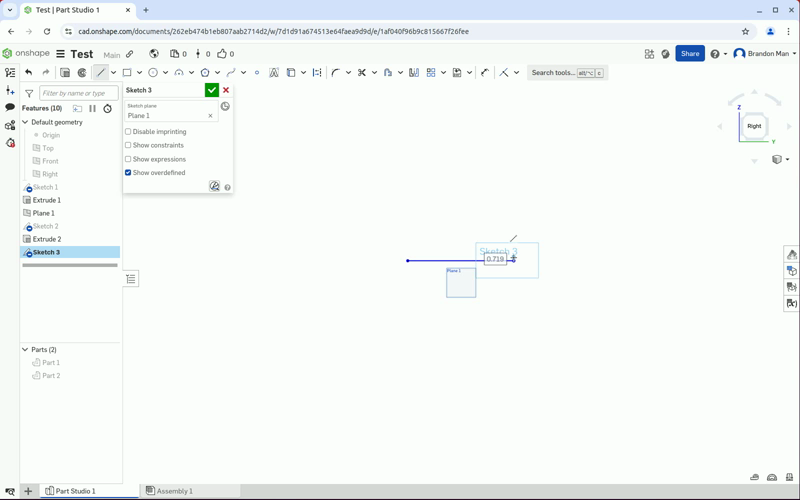
key_down(shift)
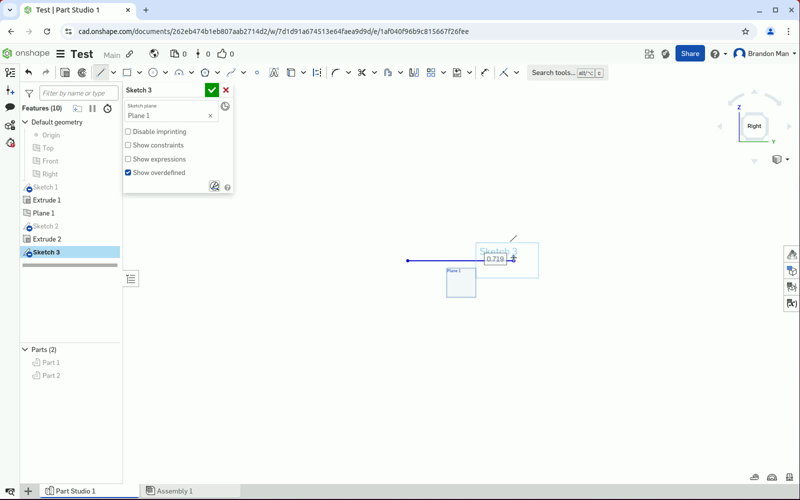
mouse_move(407, 257)
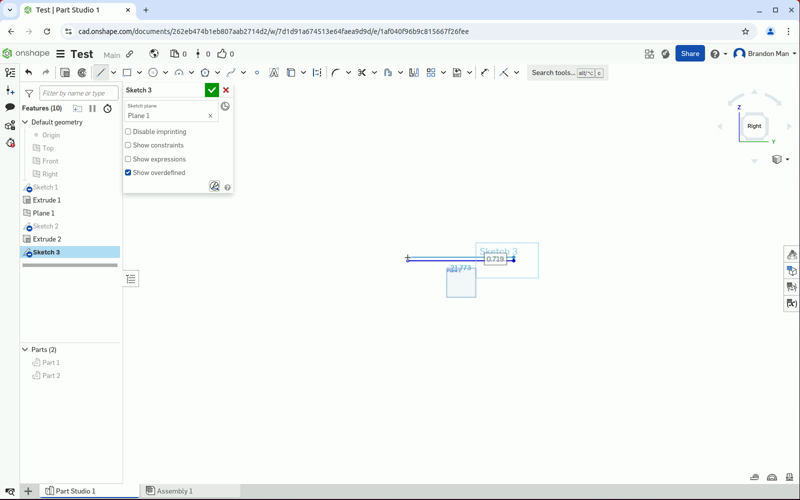
scroll(6)
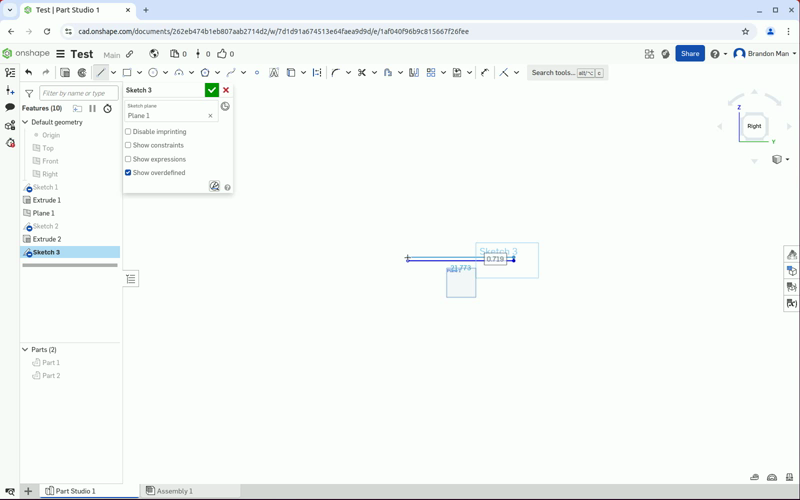
scroll(6)
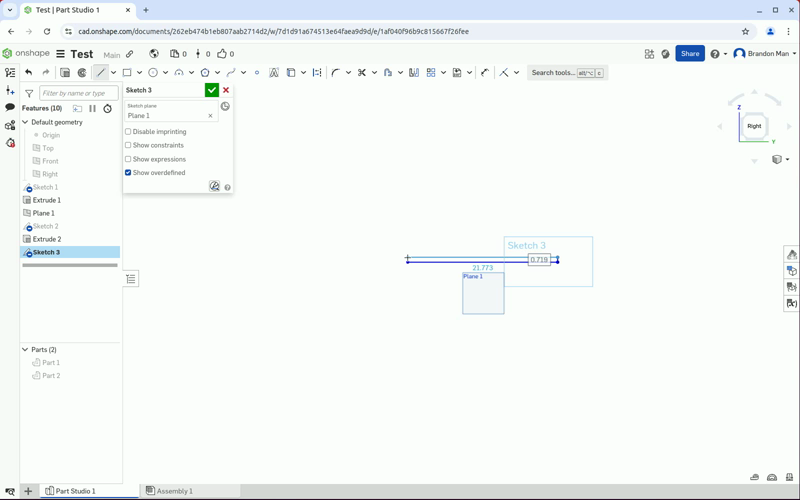
scroll(6)
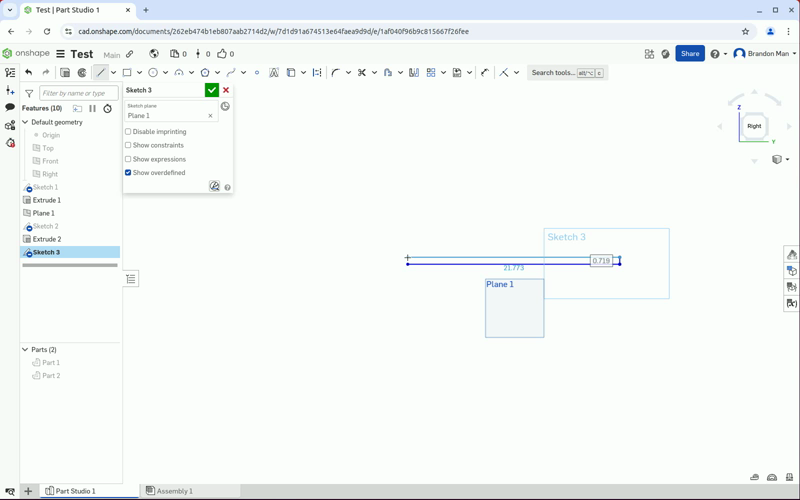
scroll(6)
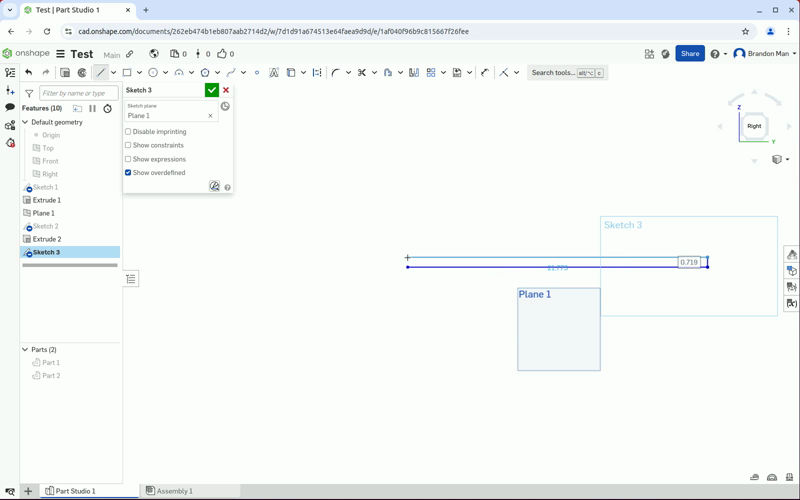
scroll(6)
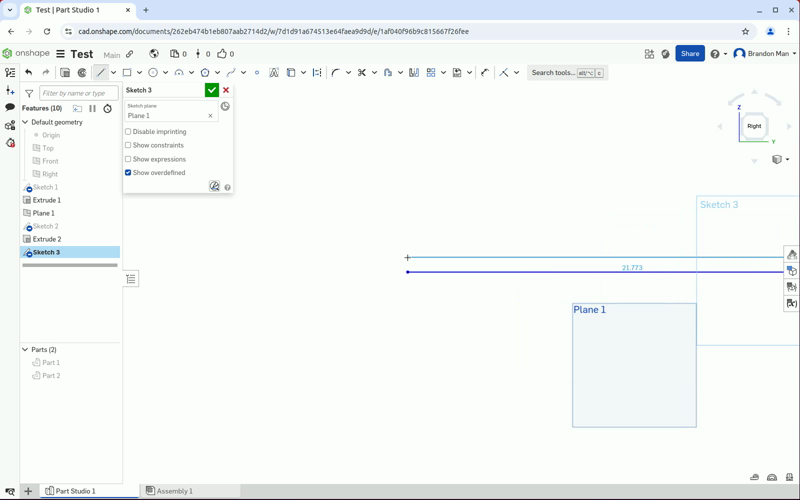
scroll(6)
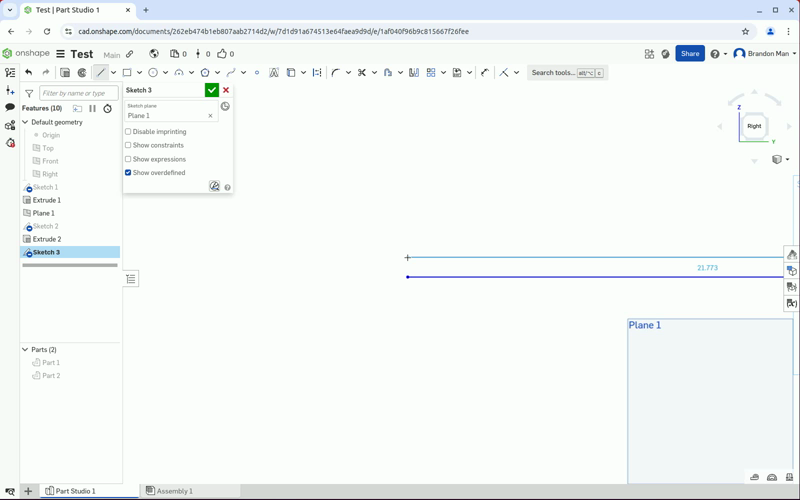
scroll(6)
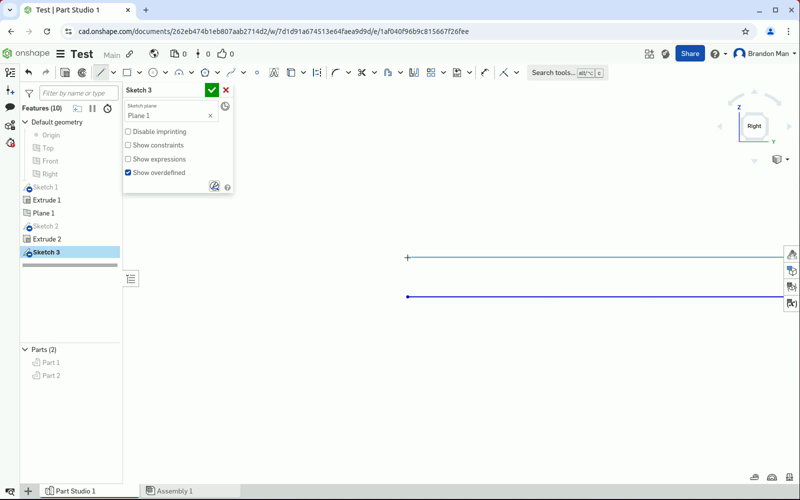
click(407, 257)
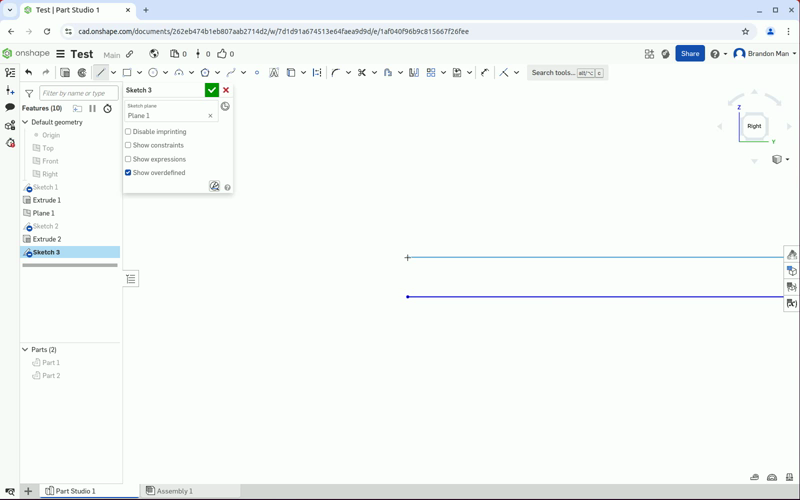
scroll(-6)
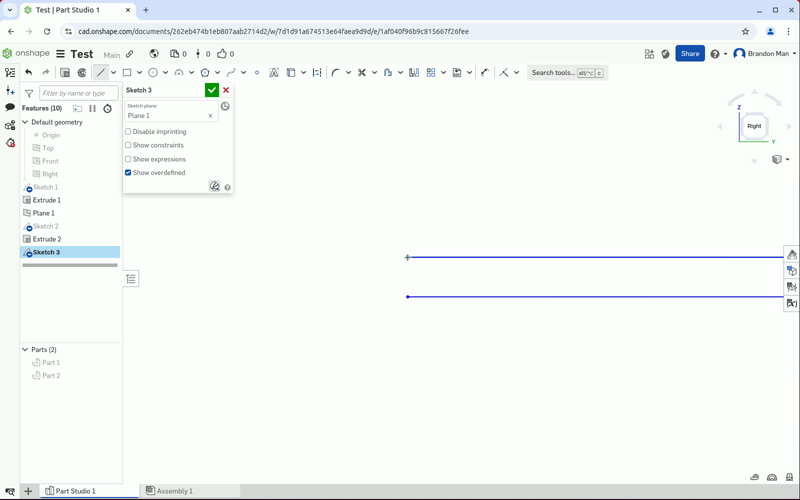
scroll(-6)
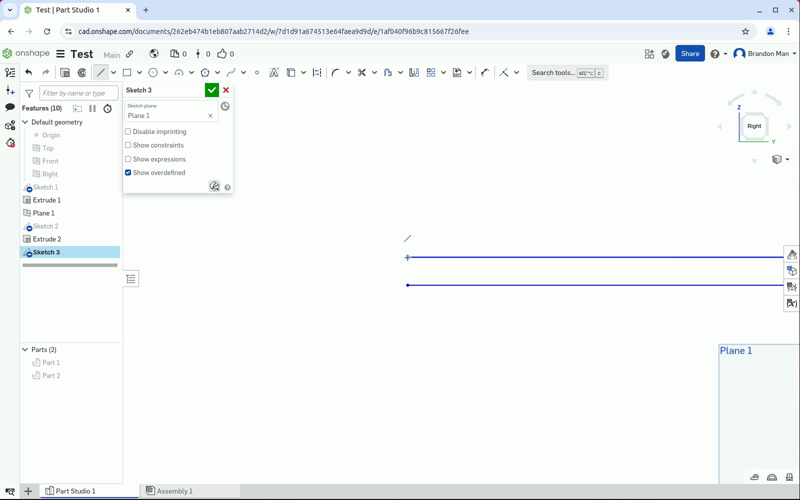
scroll(-6)
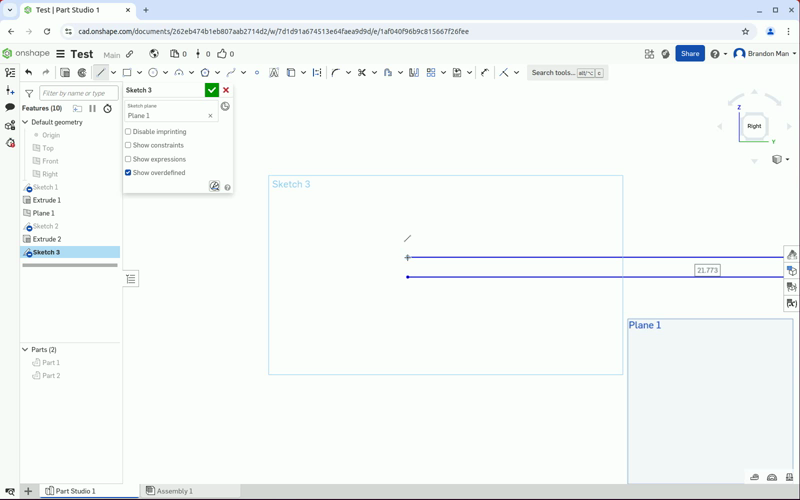
scroll(-6)
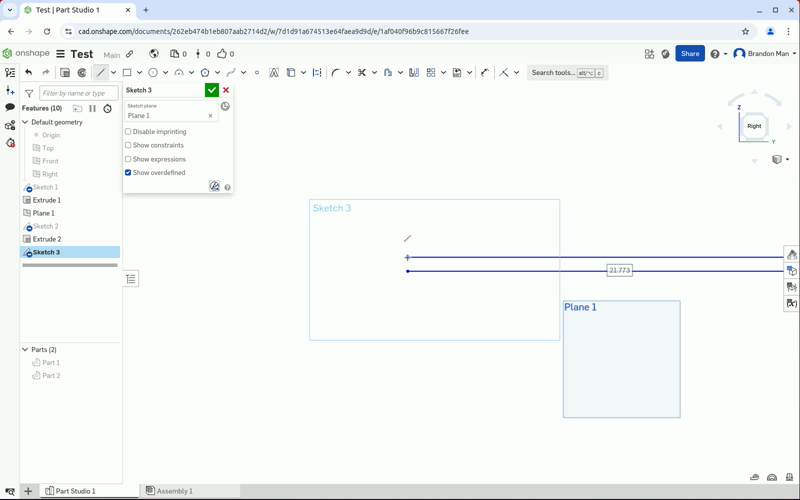
scroll(-6)
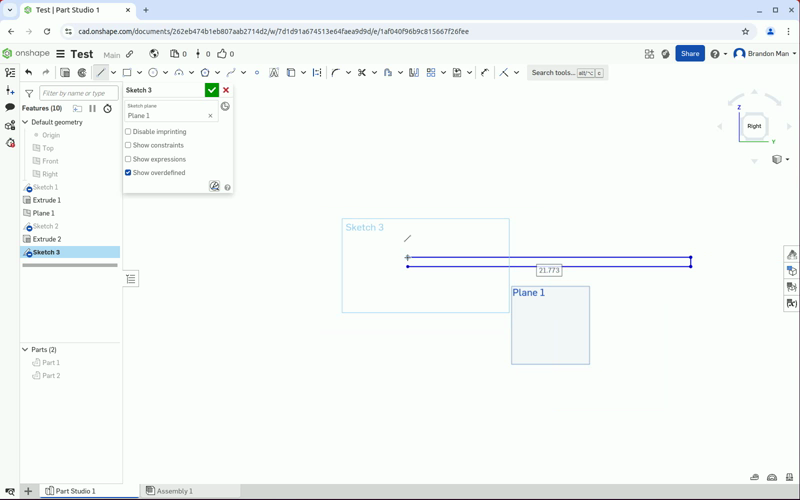
scroll(-6)
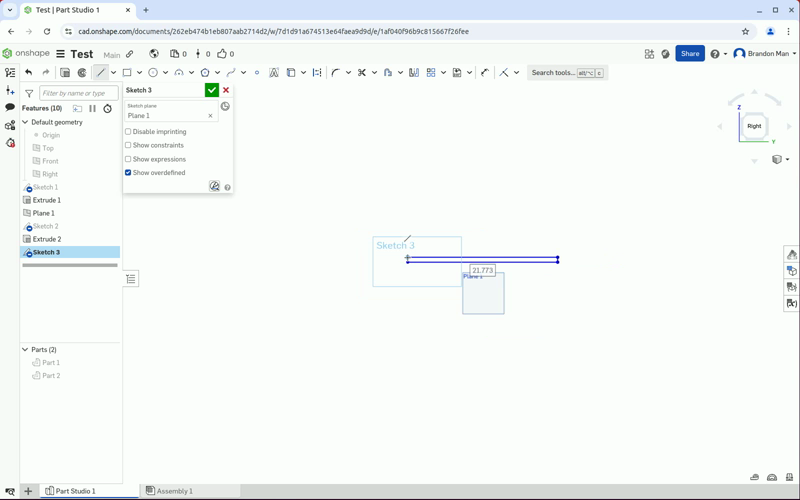
scroll(-6)
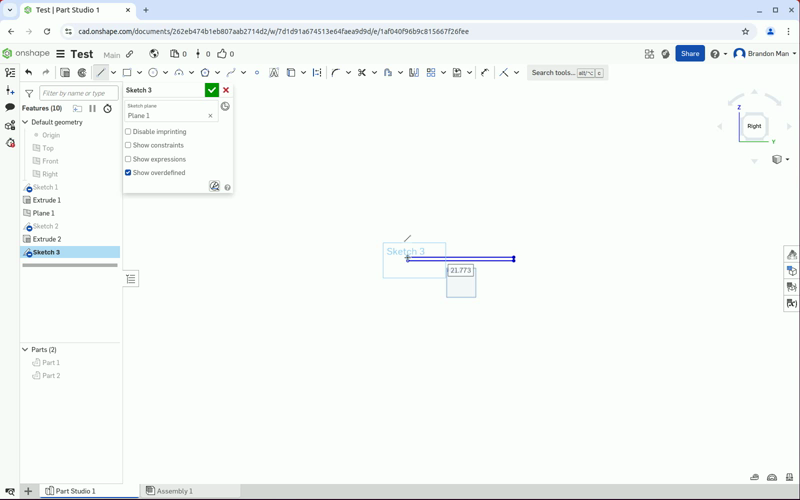
key_up(shift)
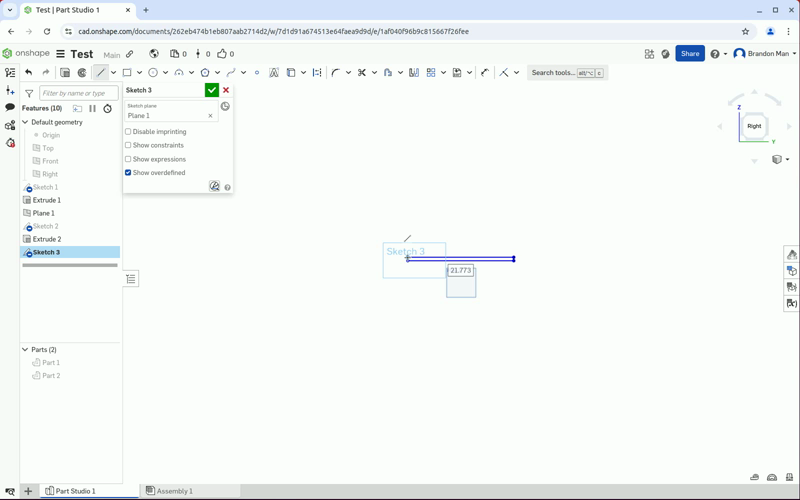
mouse_move(437, 257)
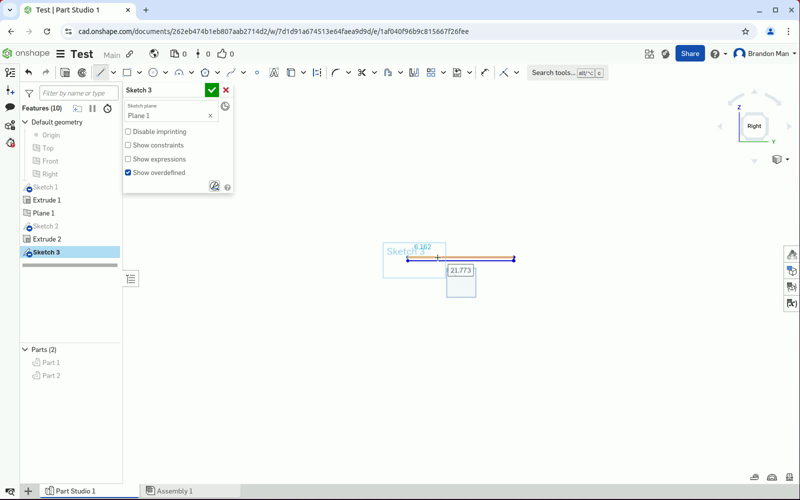
key_down(shift)
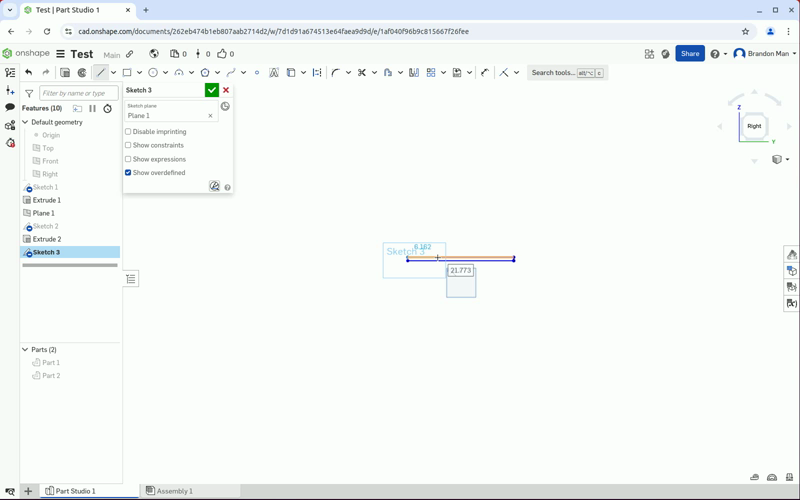
mouse_move(407, 260)
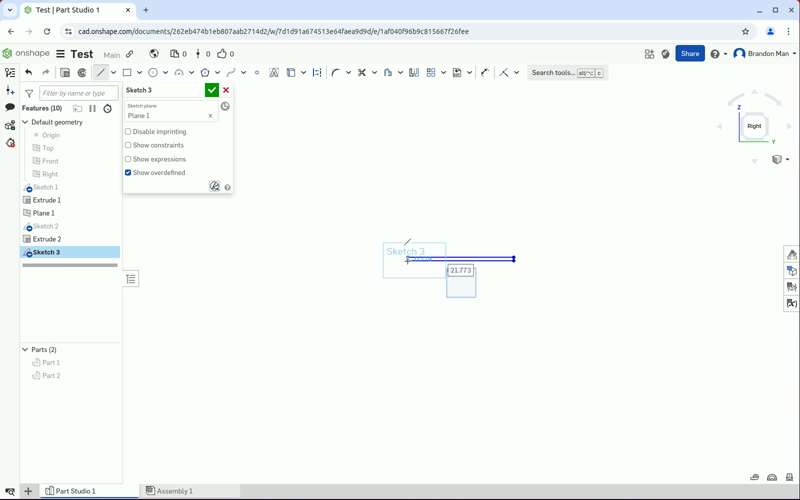
scroll(6)
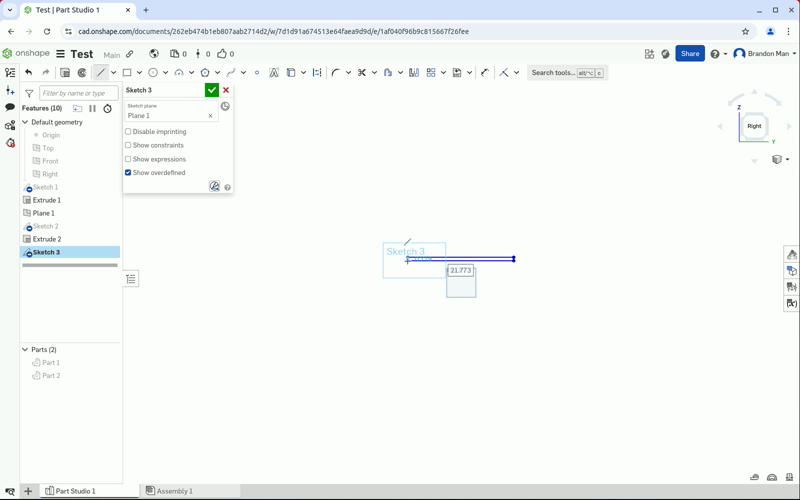
scroll(6)
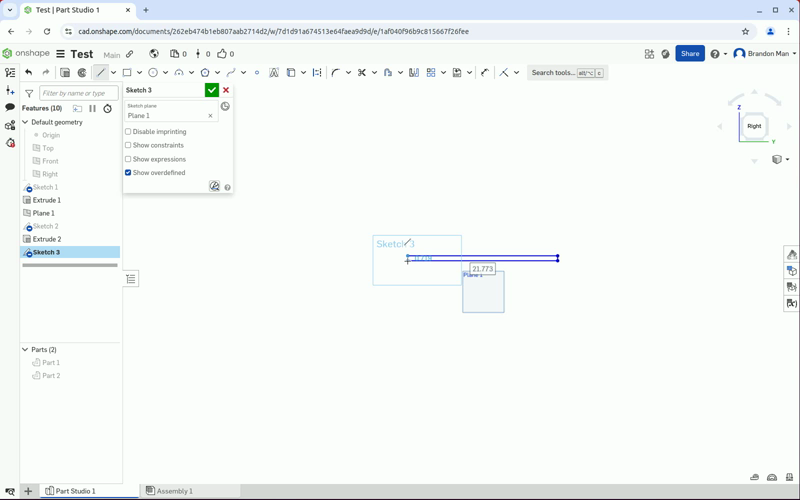
scroll(6)
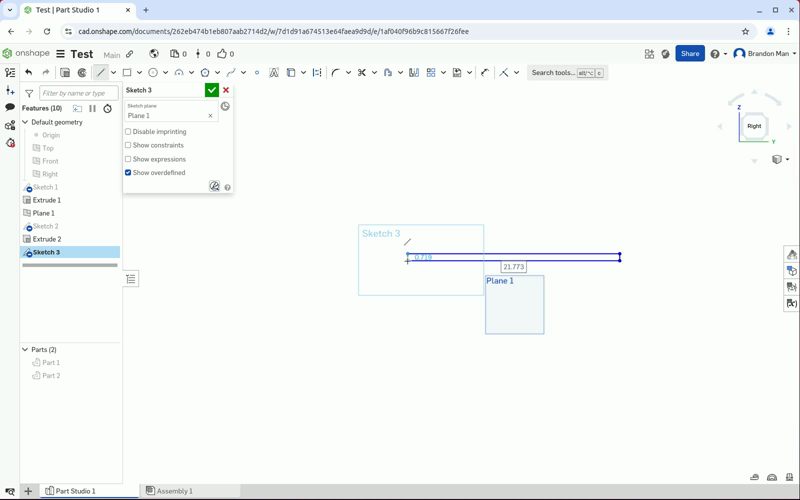
scroll(6)
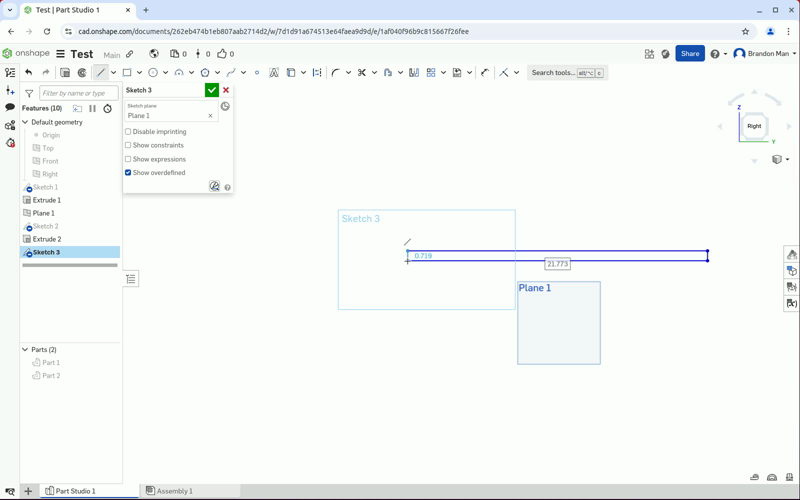
scroll(6)
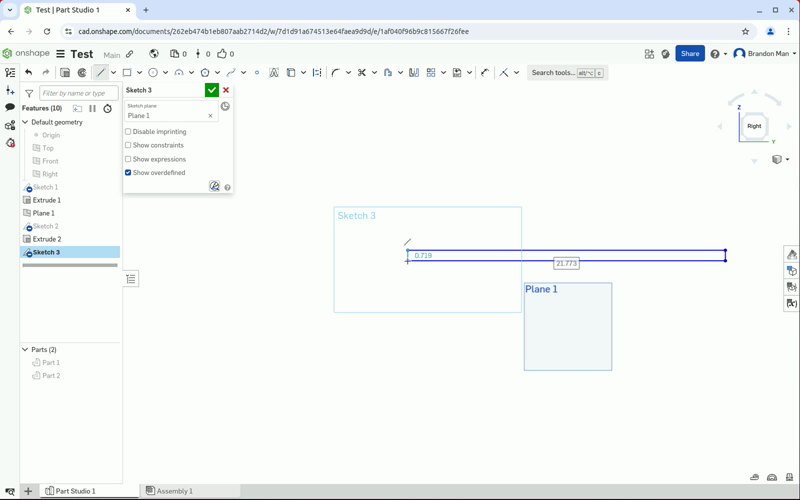
scroll(6)
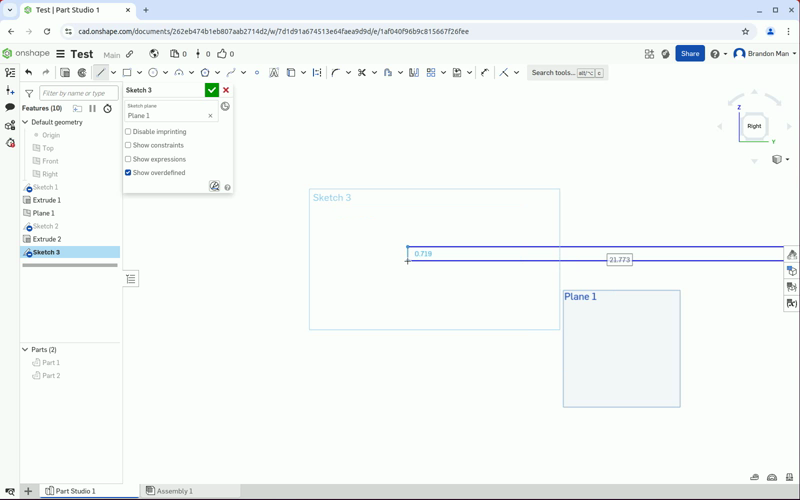
scroll(6)
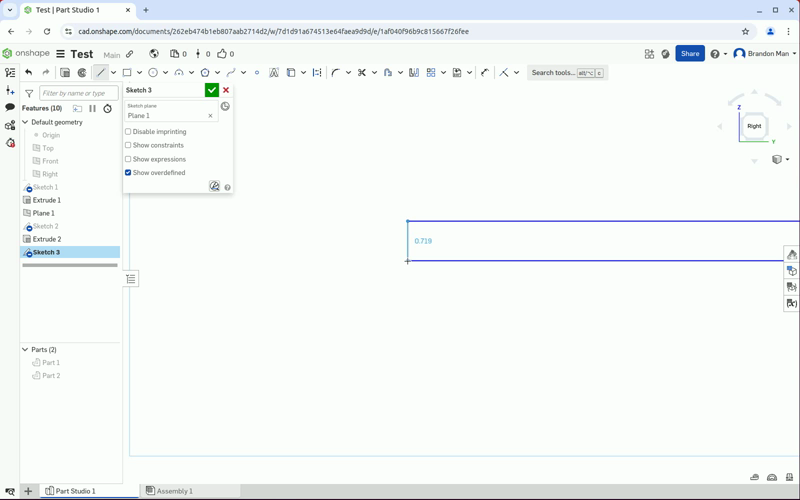
key_up(shift)
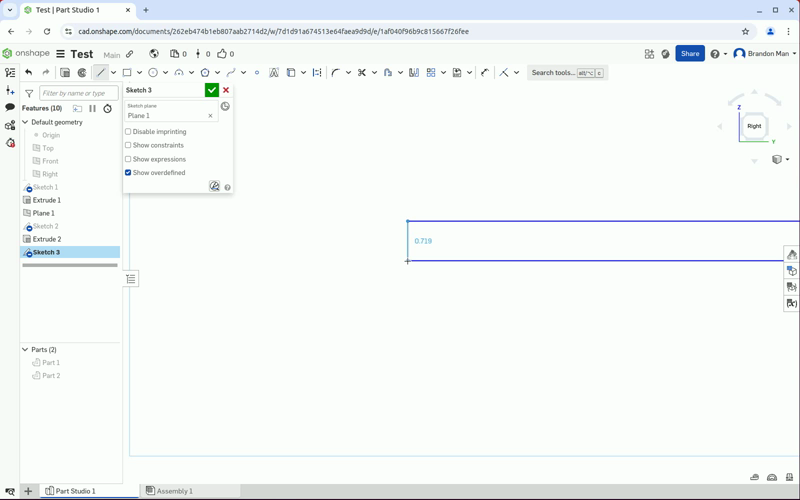
click(407, 260)
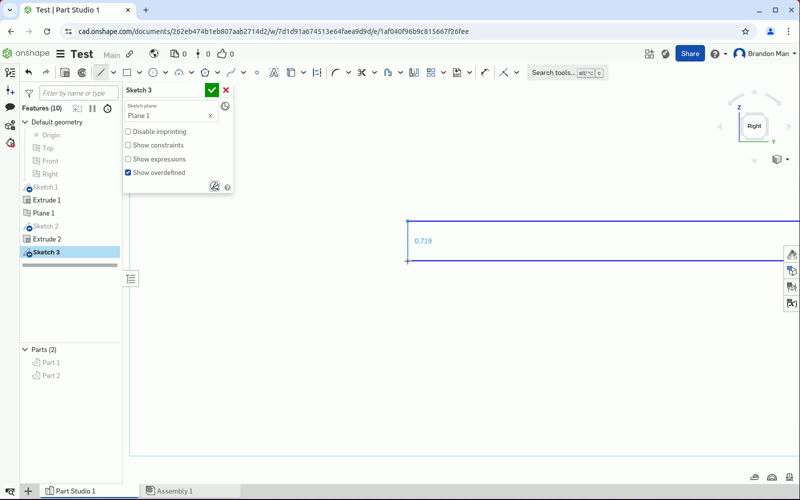
scroll(-6)
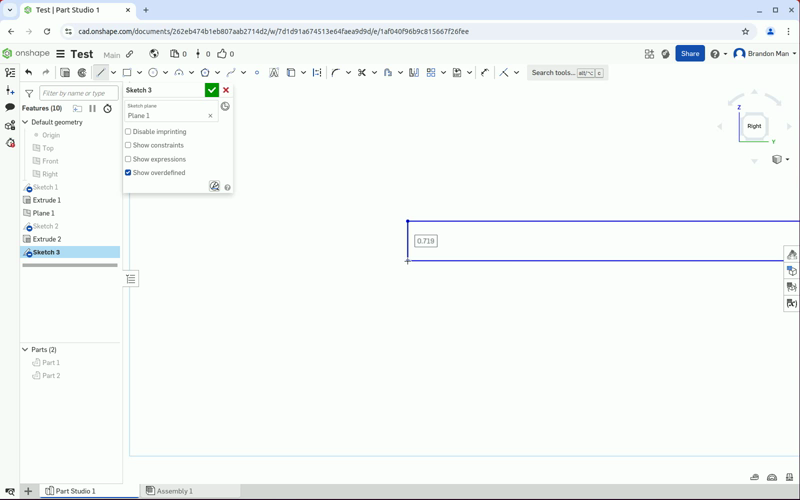
scroll(-6)
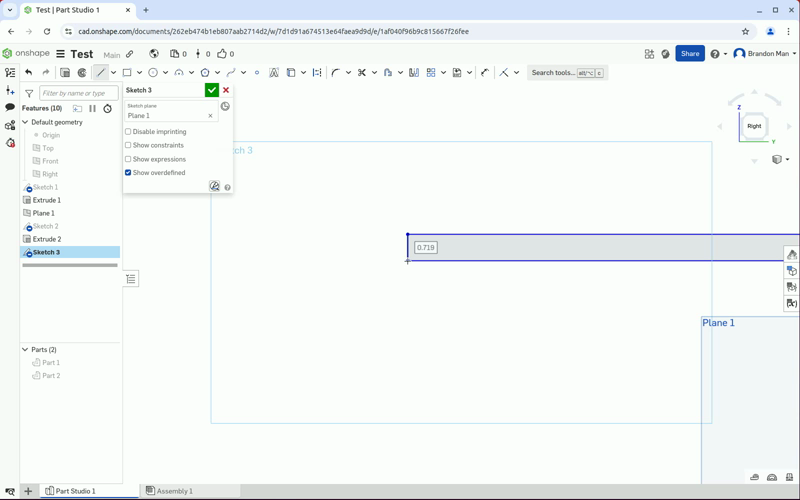
scroll(-6)
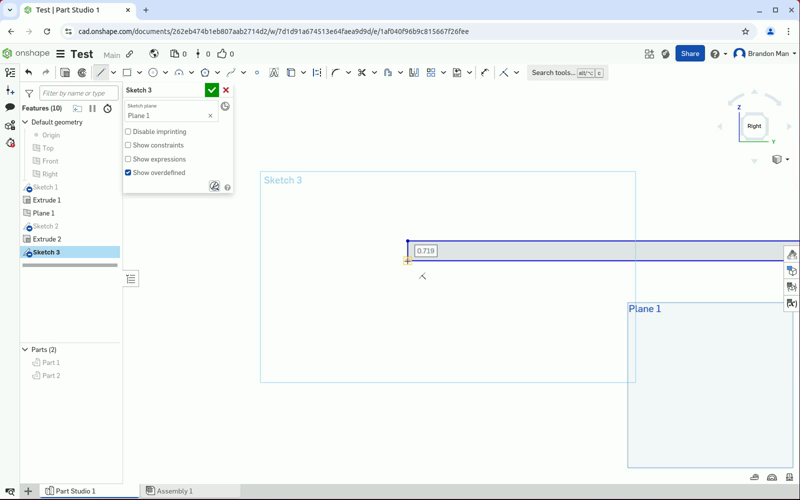
scroll(-6)
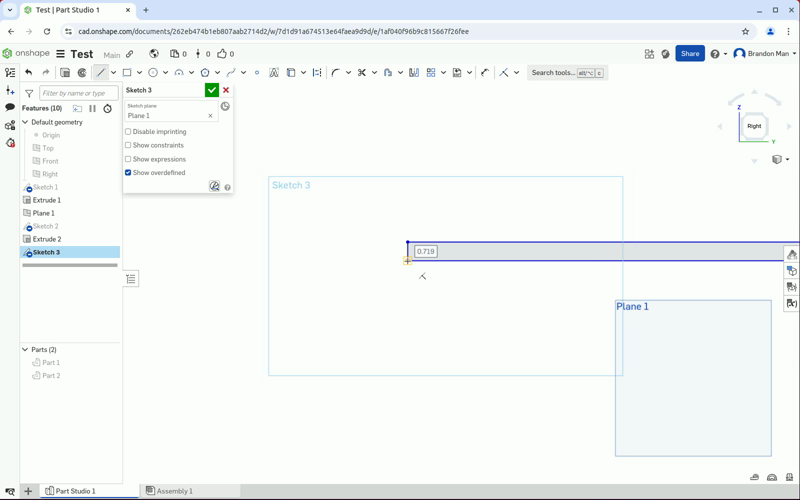
scroll(-6)
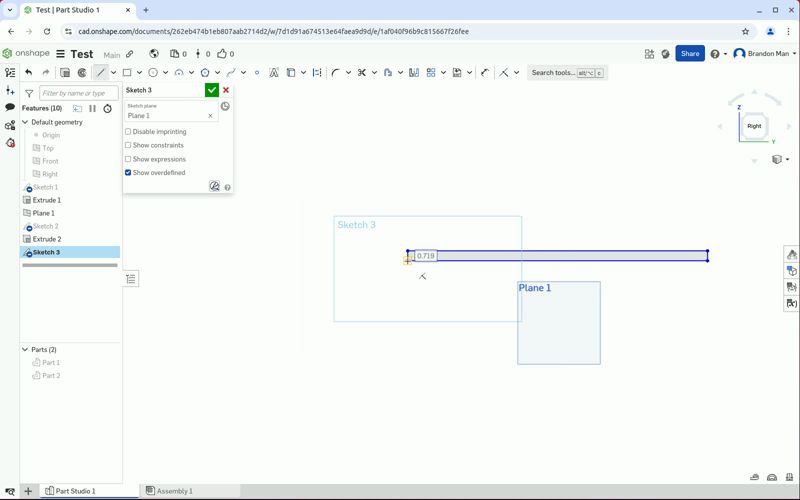
scroll(-6)
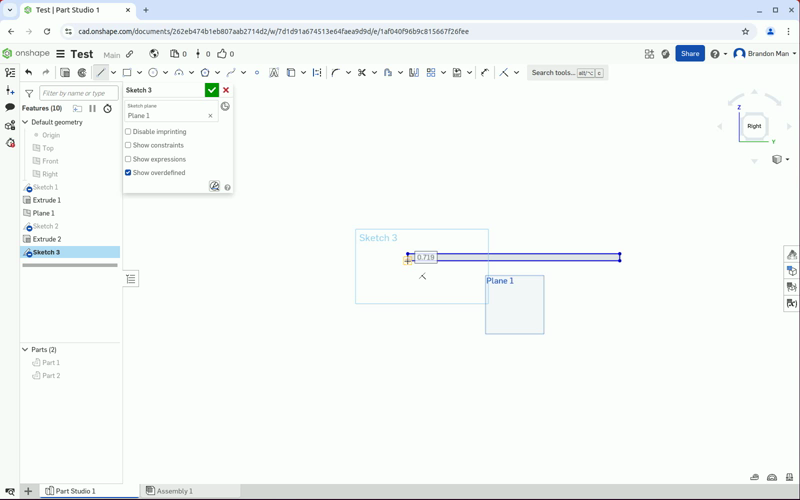
scroll(-6)
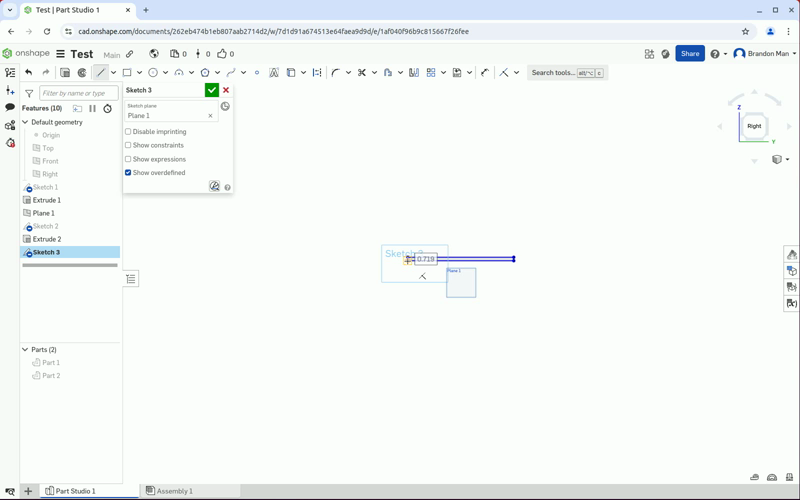
key(esc)
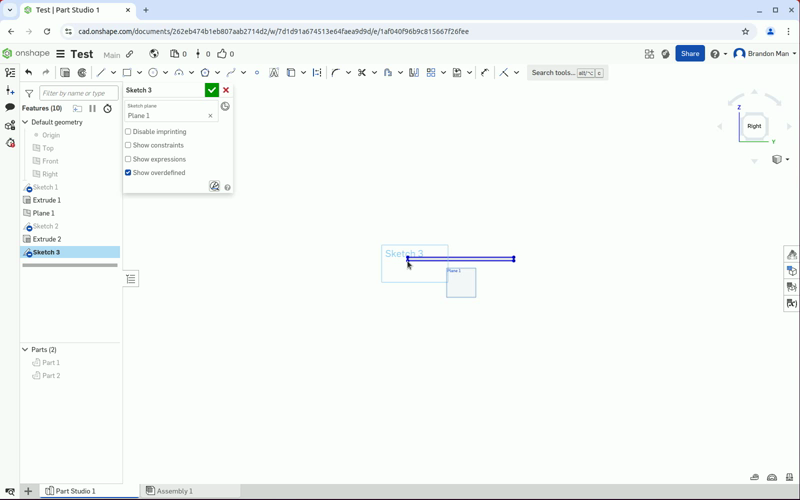
mouse_move(432, 259)
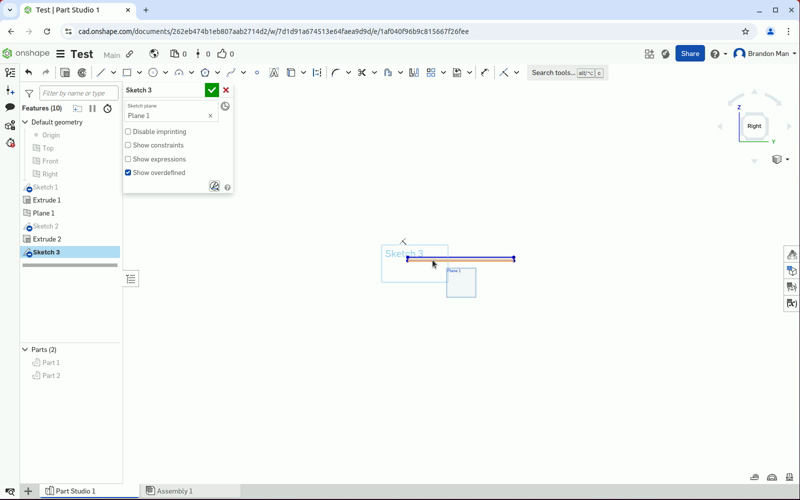
scroll(6)
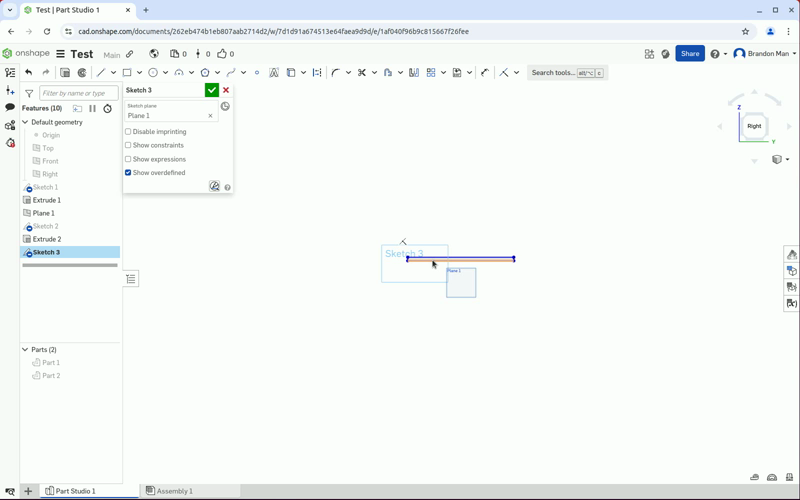
scroll(6)
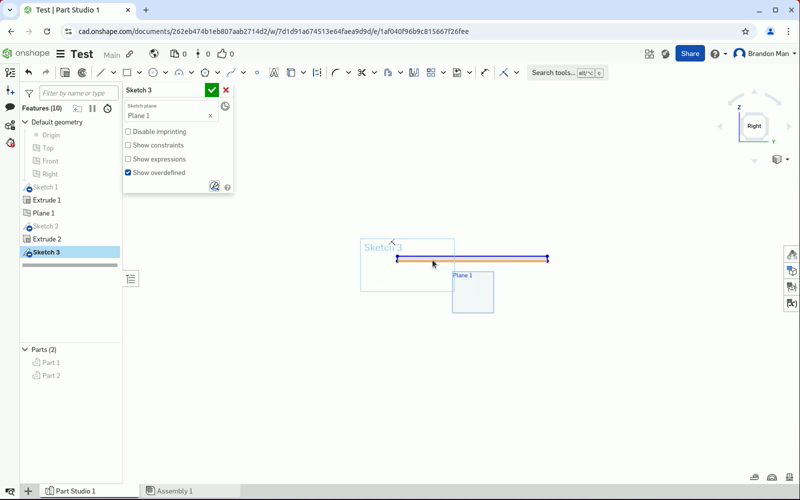
scroll(6)
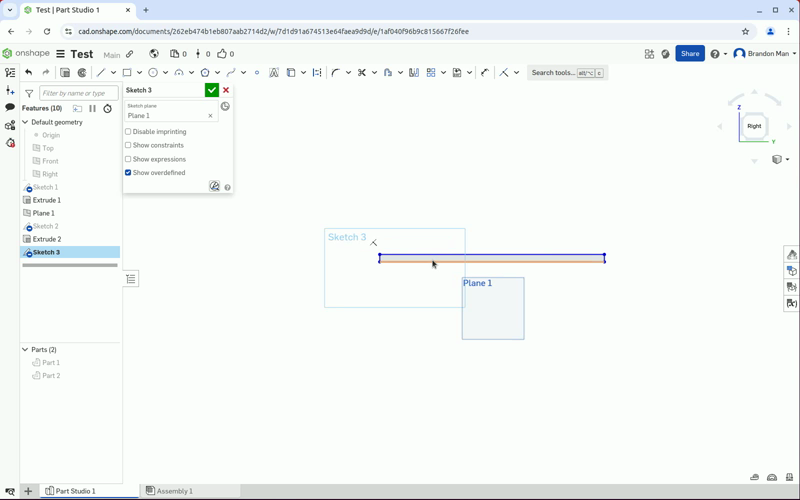
scroll(6)
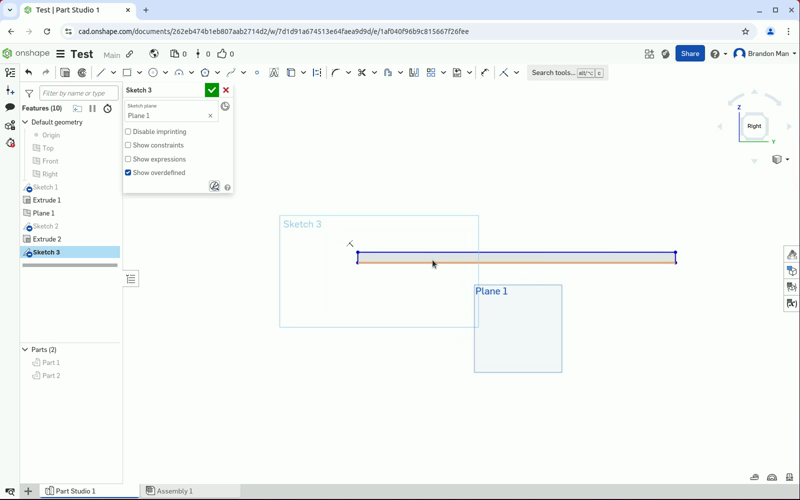
scroll(6)
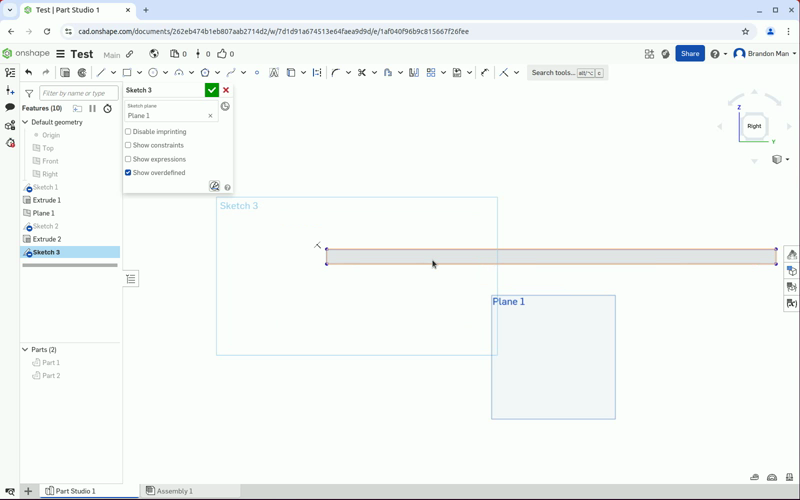
scroll(6)
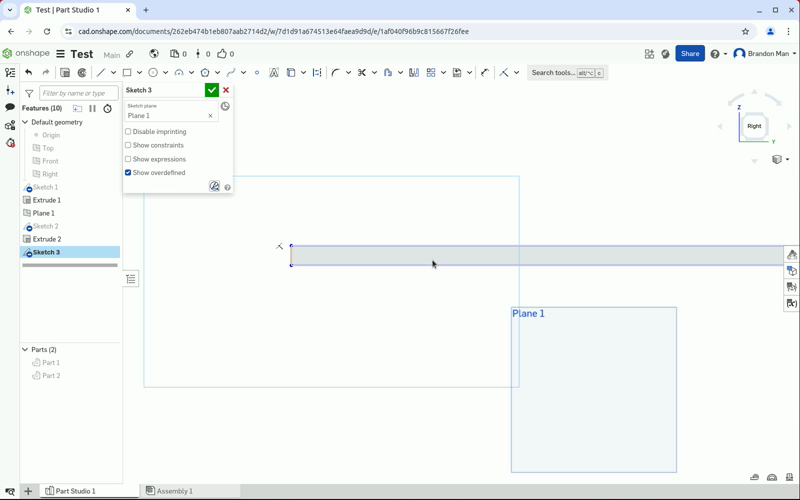
scroll(6)
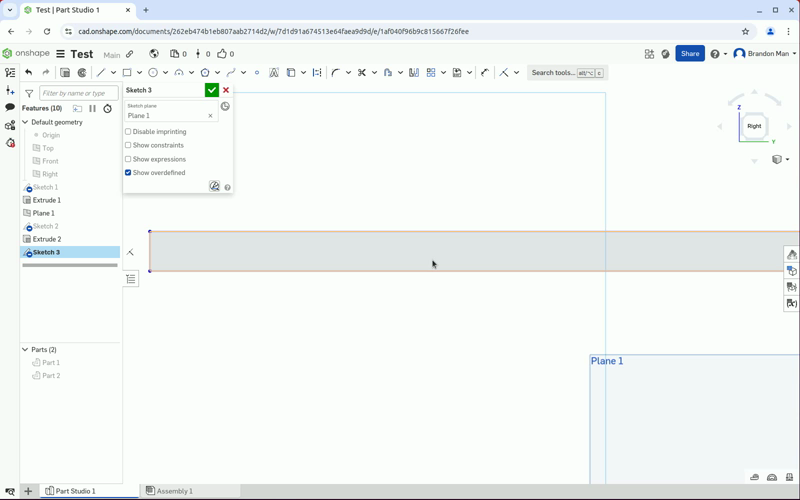
click(432, 259)
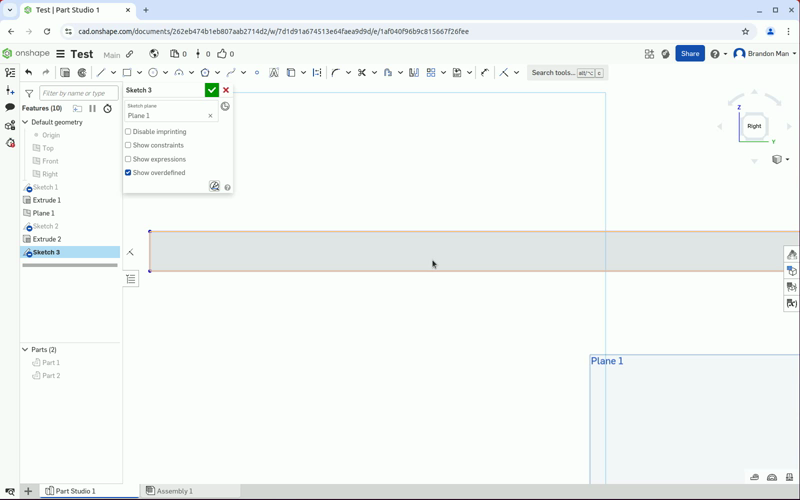
scroll(-6)
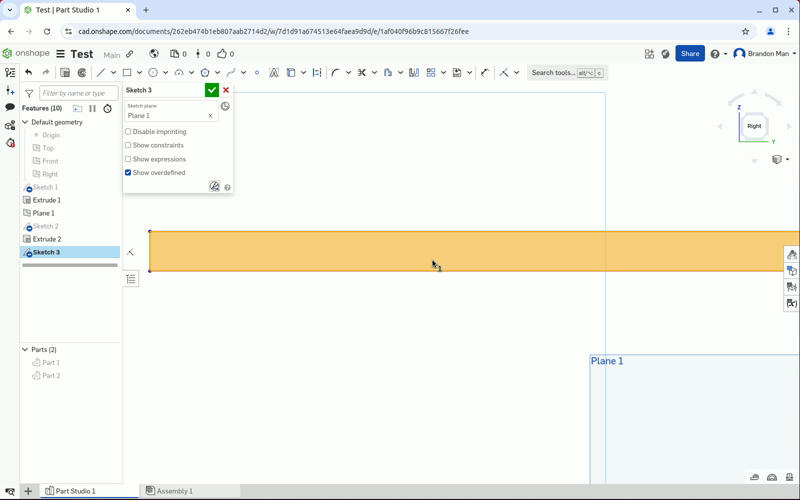
scroll(-6)
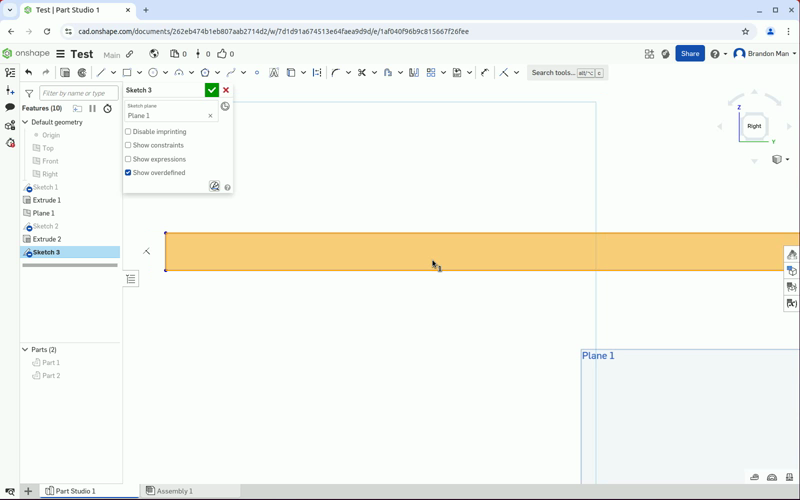
scroll(-6)
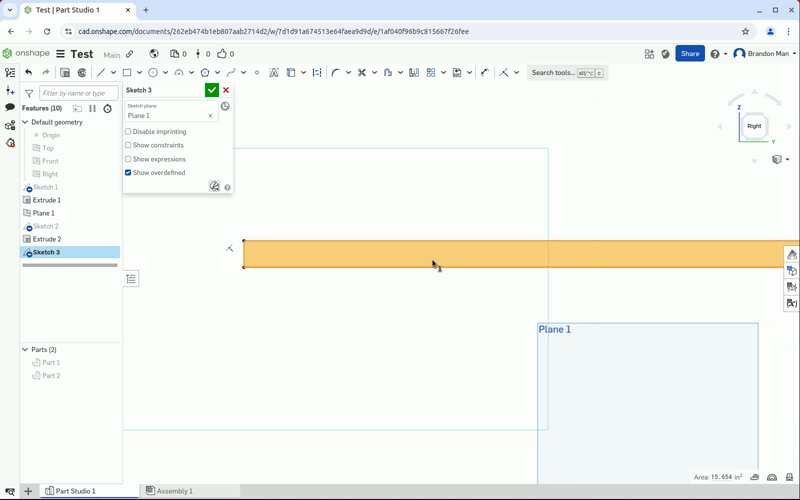
scroll(-6)
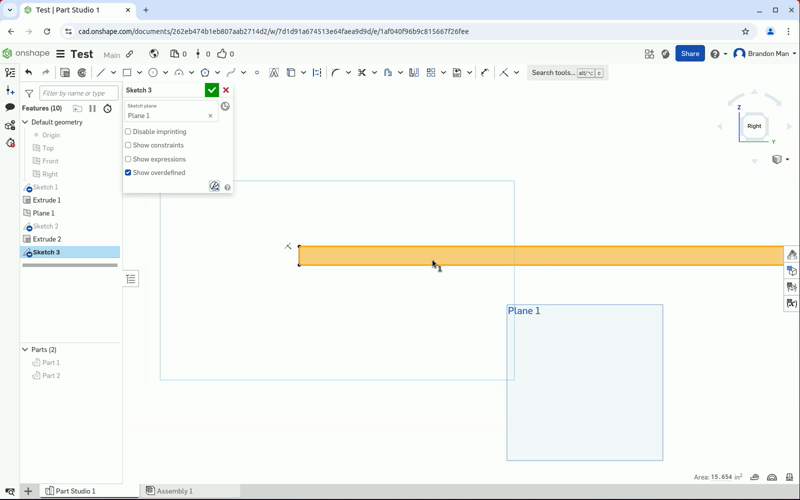
scroll(-6)
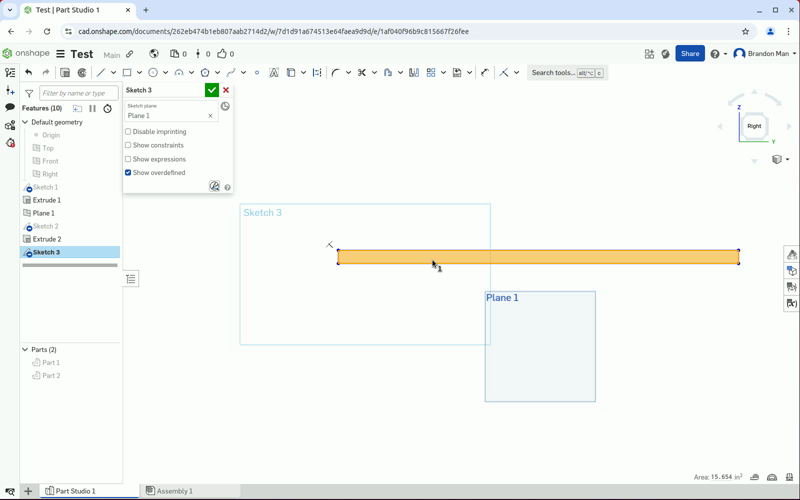
scroll(-6)
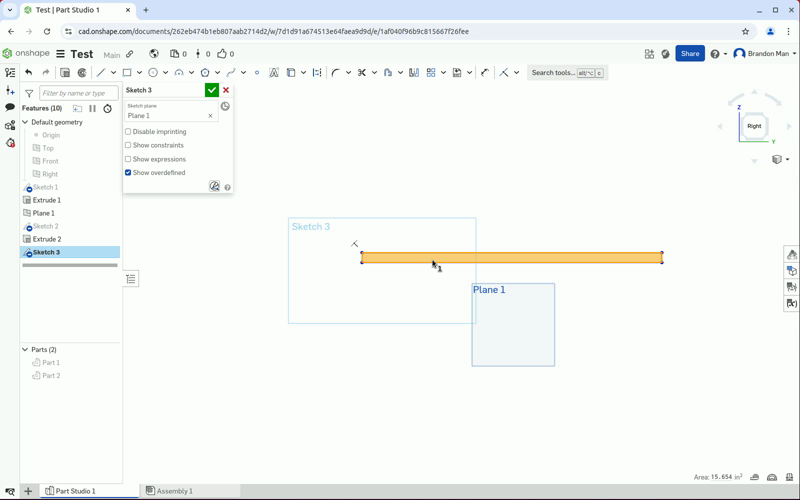
scroll(-6)
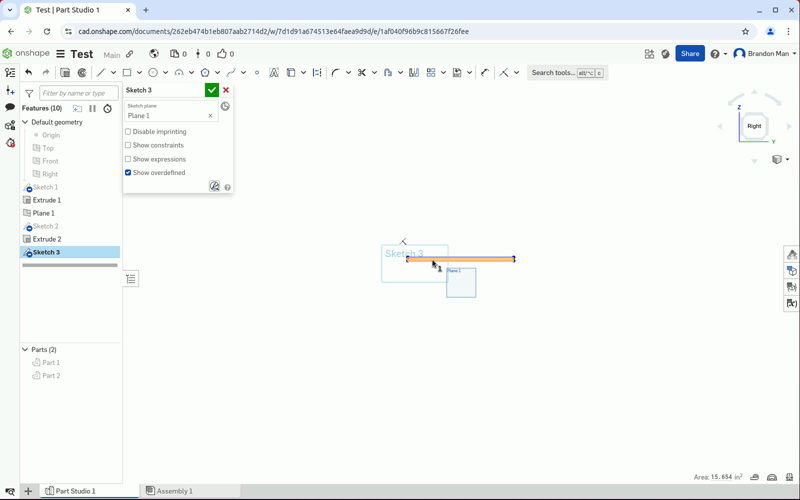
mouse_move(73, 352)
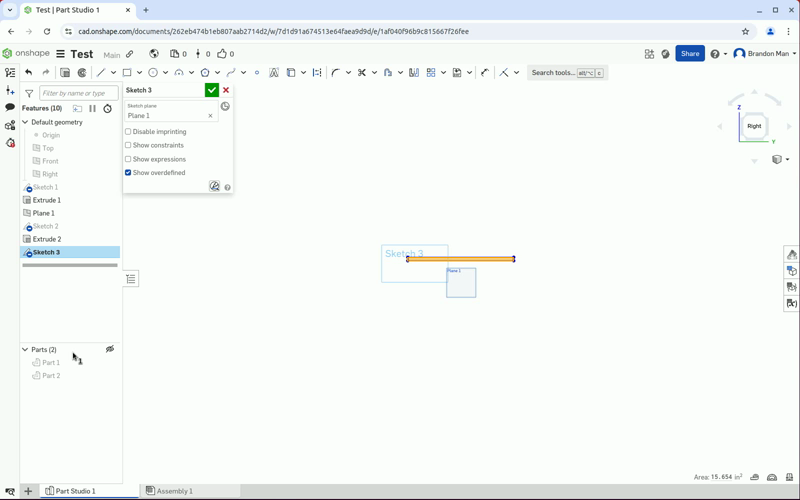
key(shift+y)
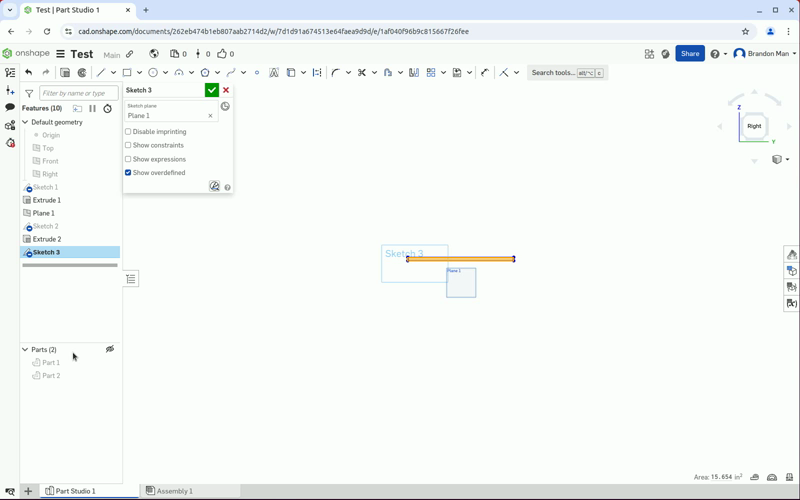
key(shift+e)
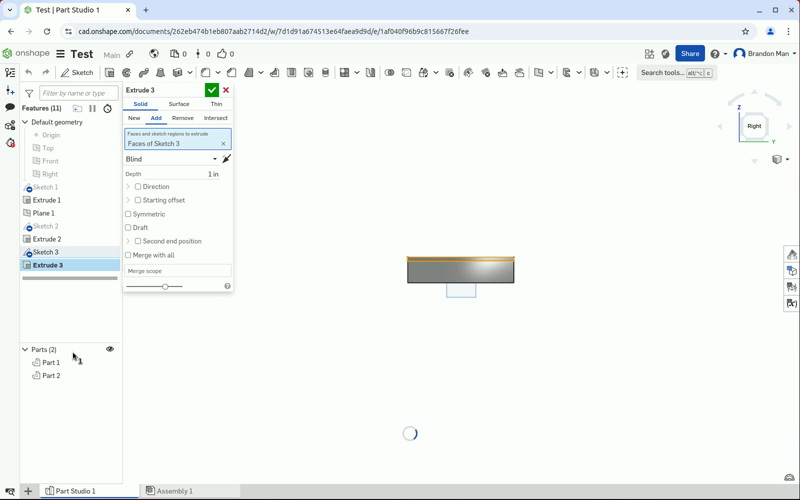
mouse_move(143, 106)
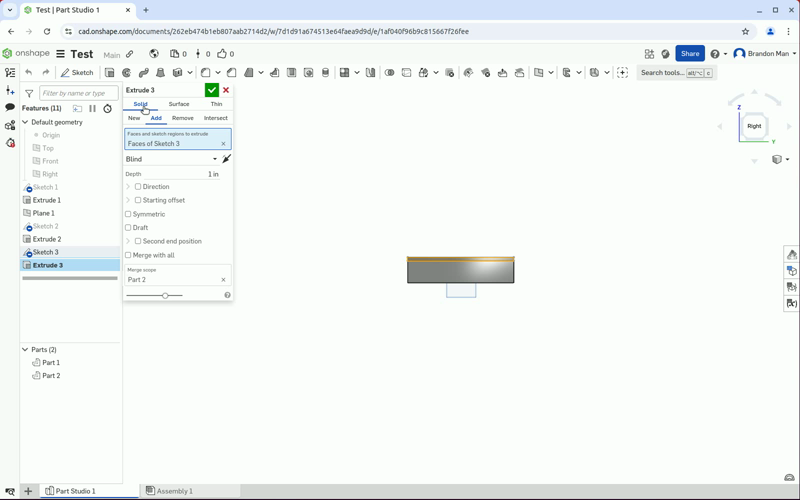
click(143, 106)
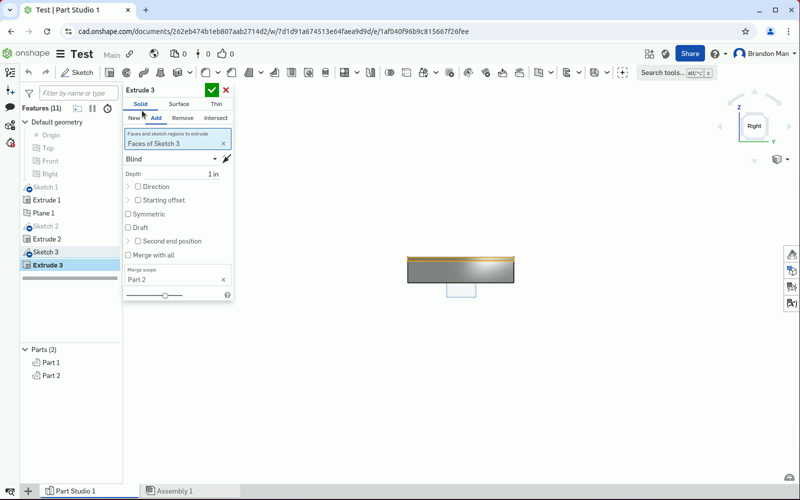
mouse_move(137, 120)
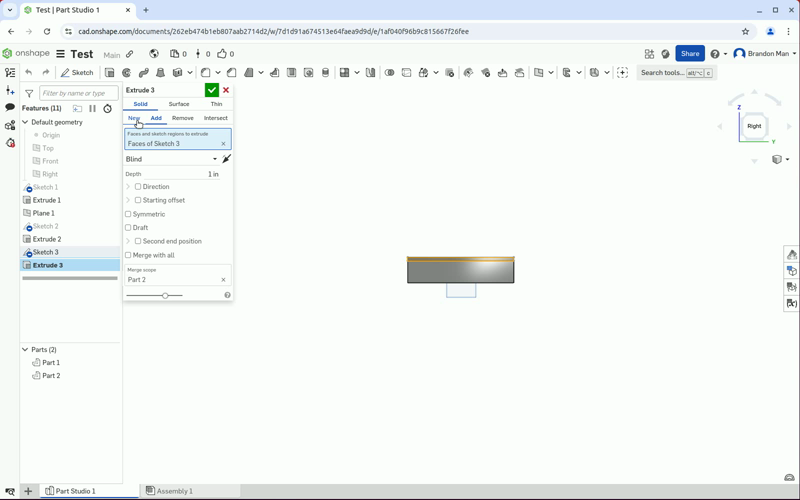
click(137, 120)
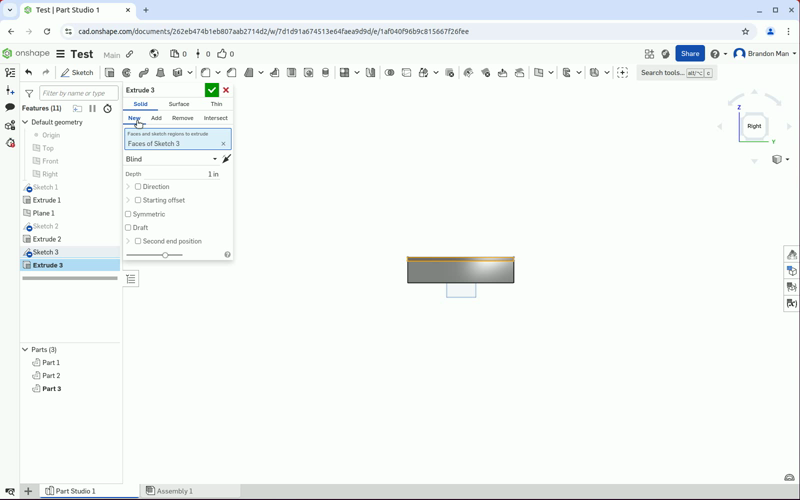
key(tab, 4)
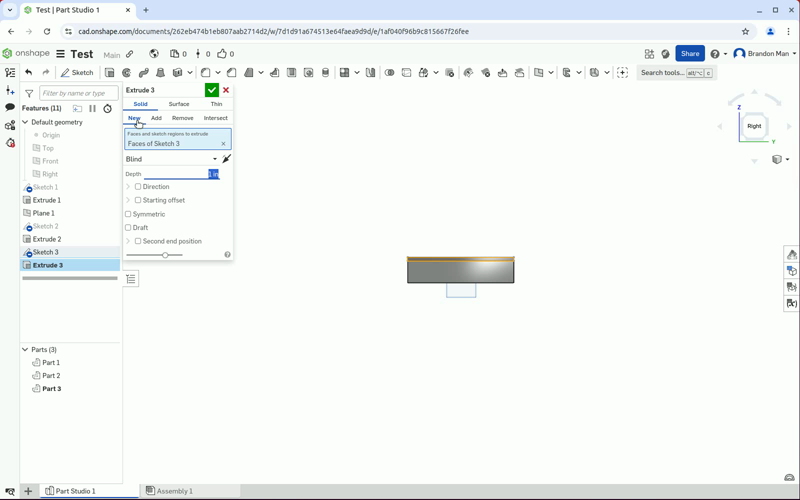
text(0.722)
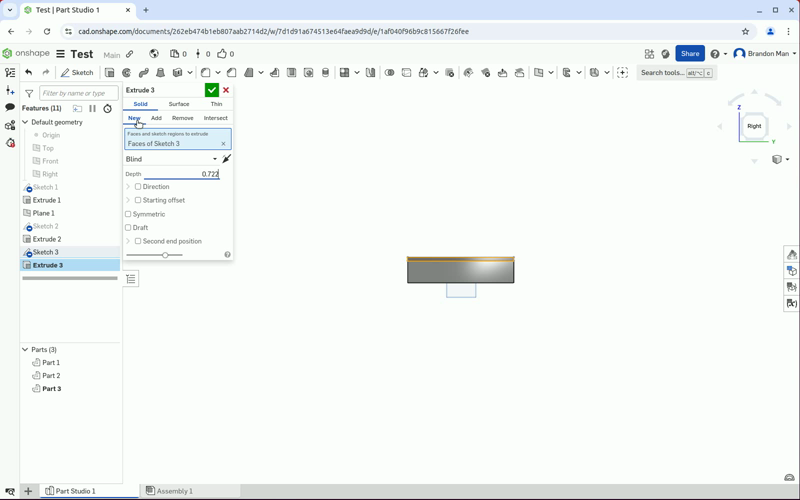
key(enter)
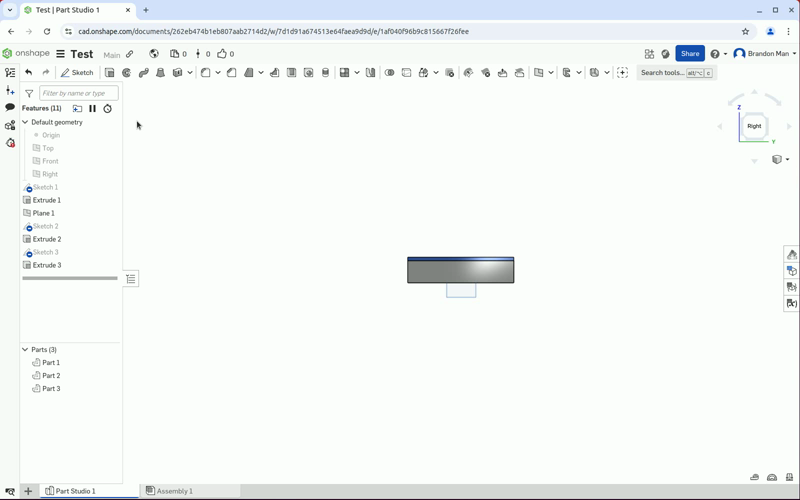
key(shift+h)
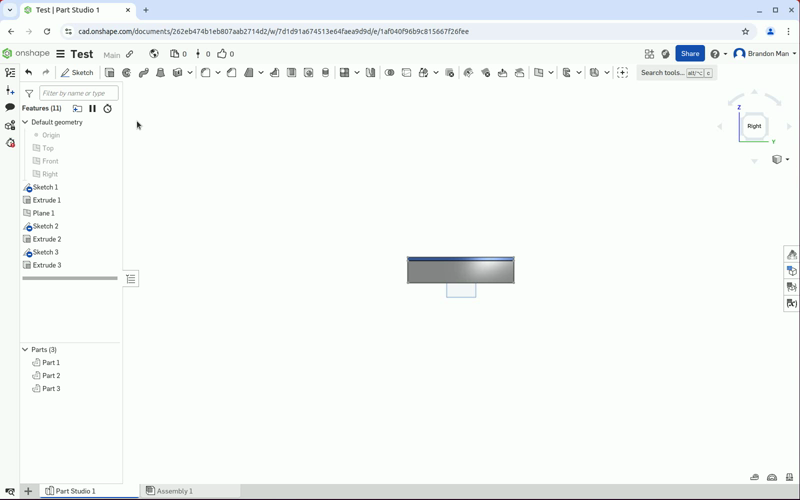
key(shift+h)
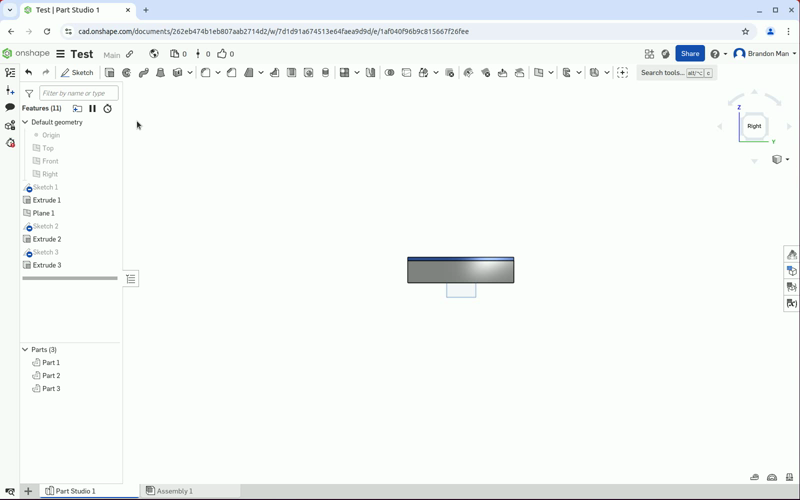
mouse_move(73, 189)
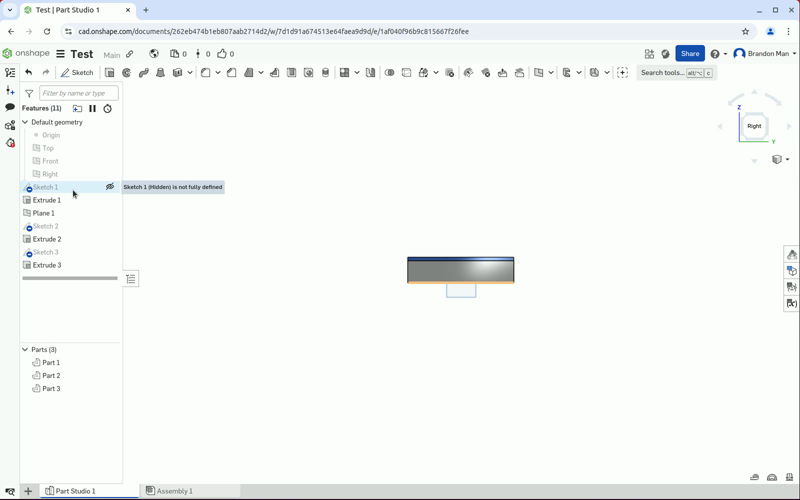
click(73, 189)
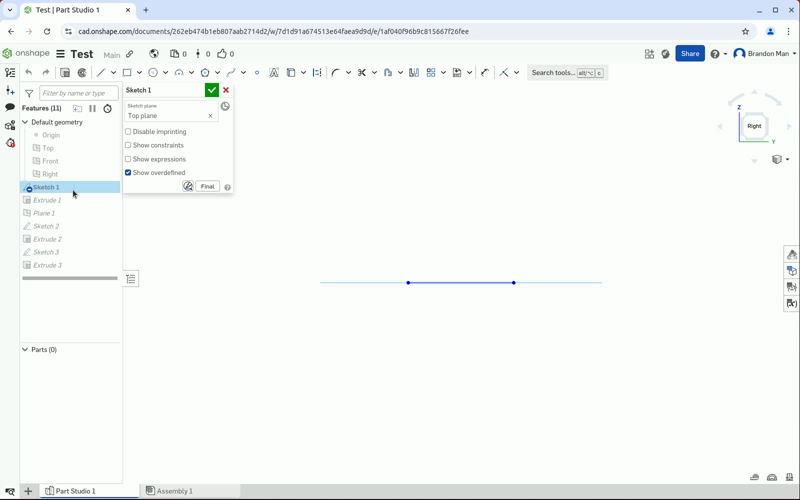
mouse_move(229, 92)
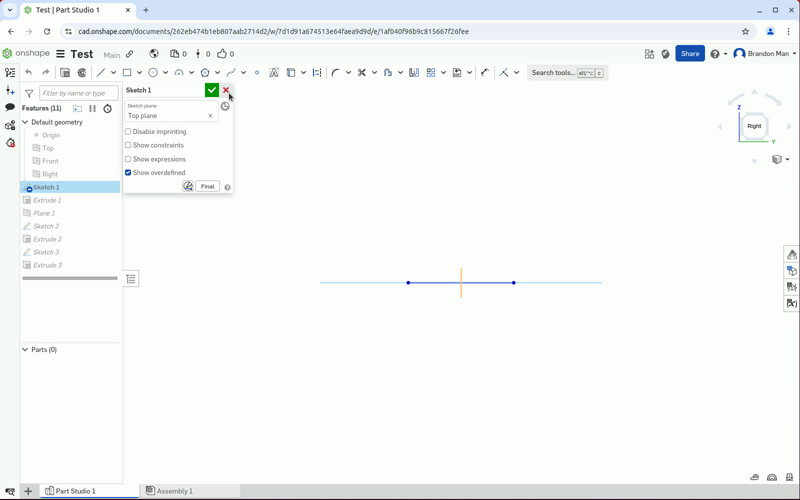
click(229, 92)
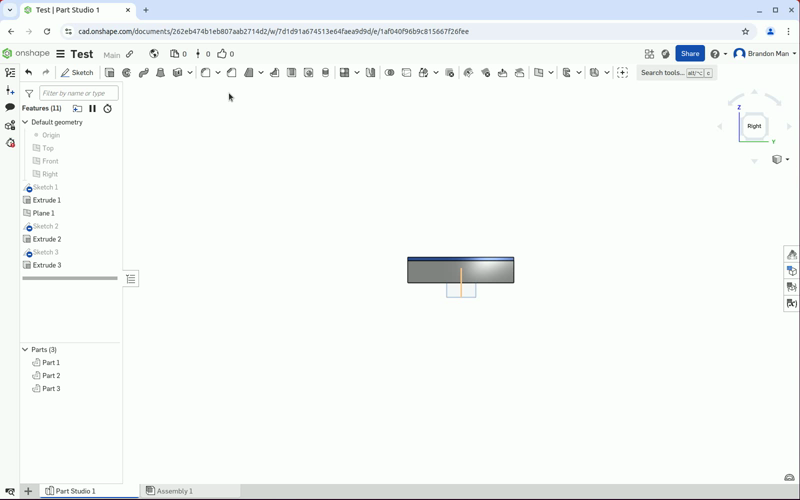
mouse_move(73, 352)
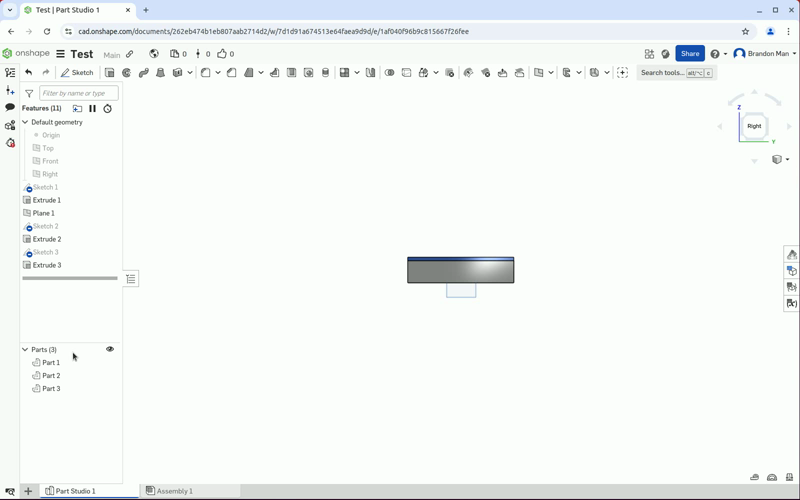
key(y)
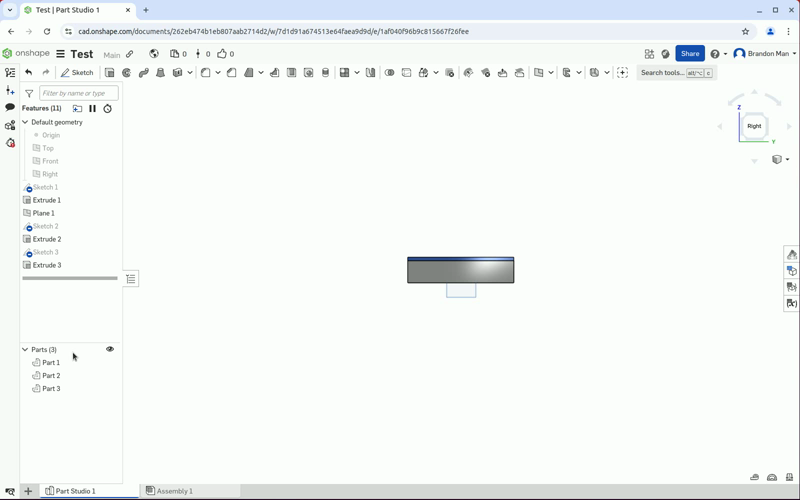
key(shift+p)
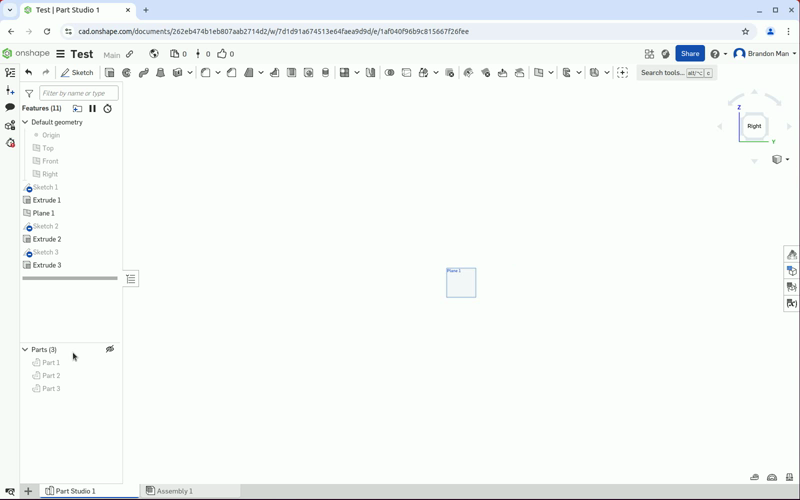
key(space)
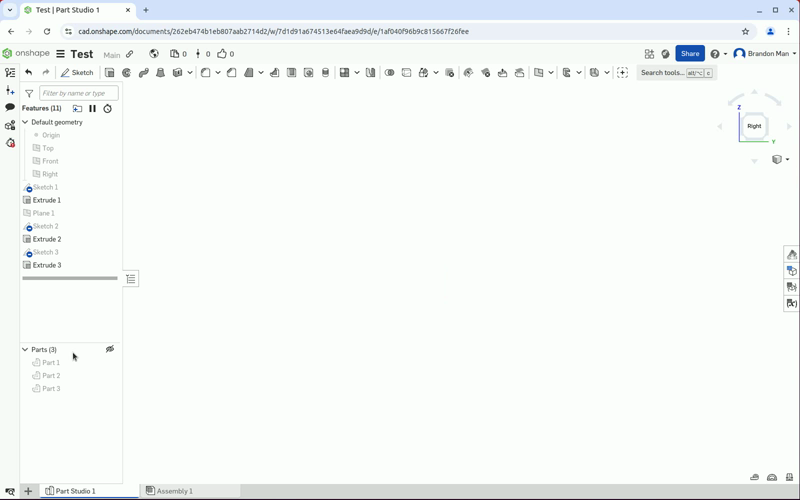
key_down(shift)
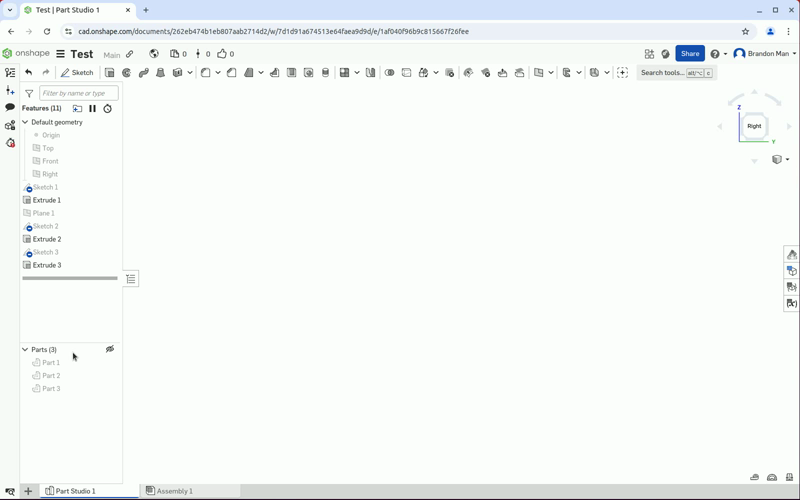
key(right)
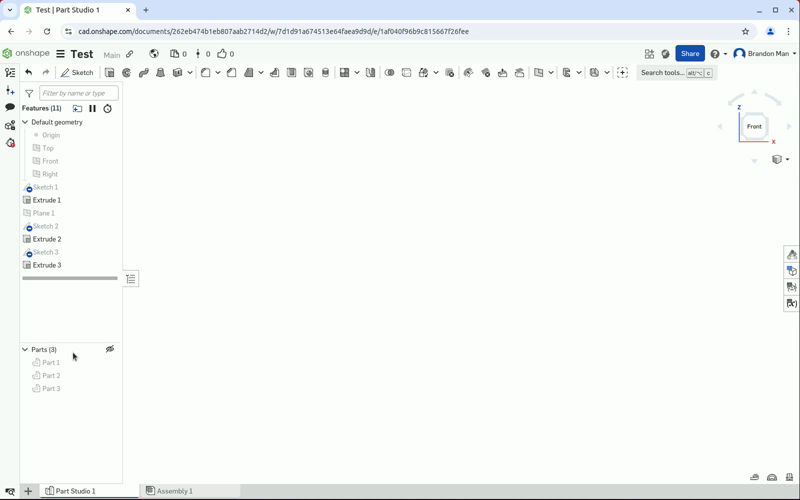
key_up(shift)
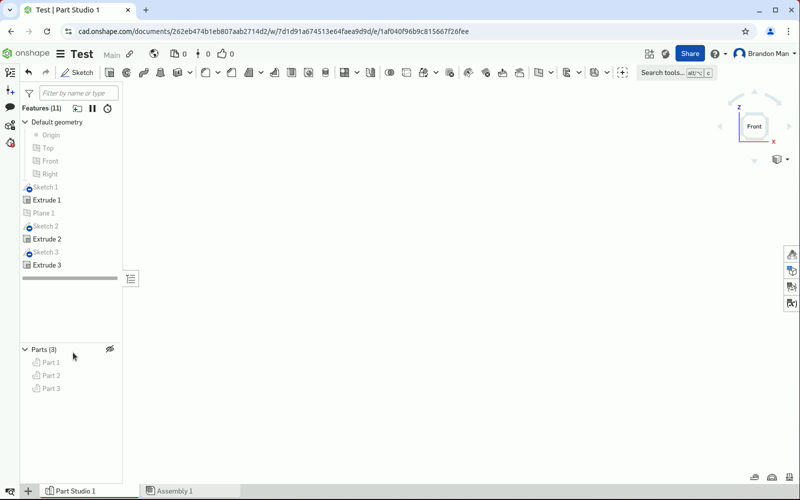
mouse_move(73, 352)
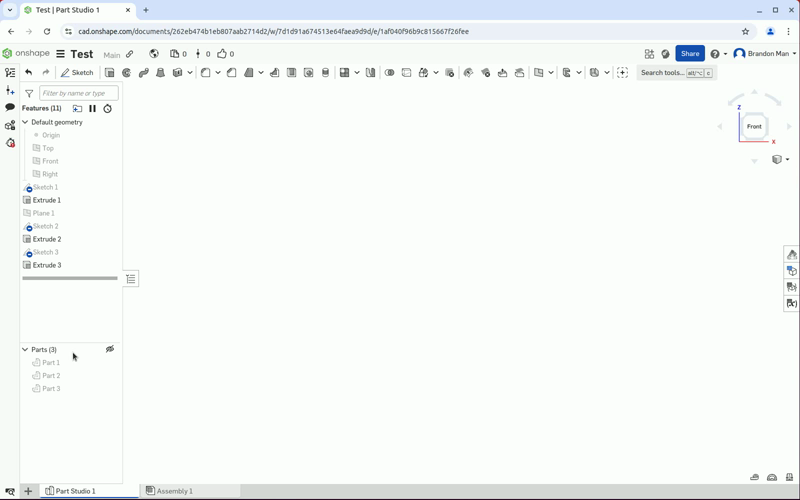
key(shift+y)
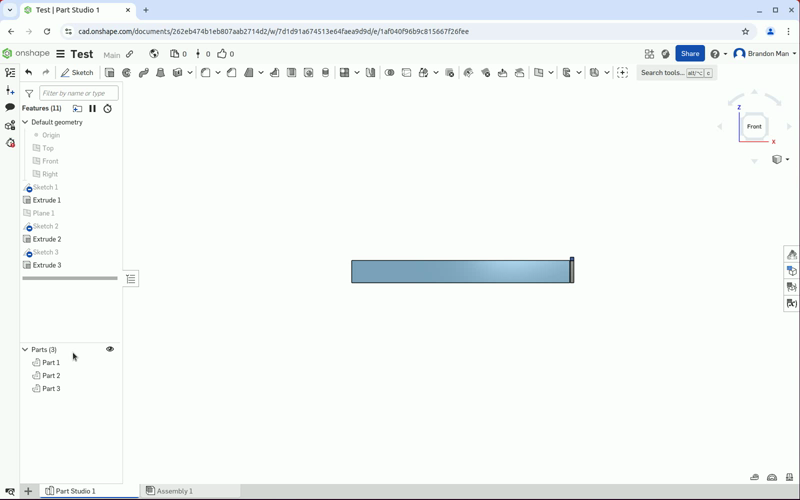
mouse_move(541, 75)
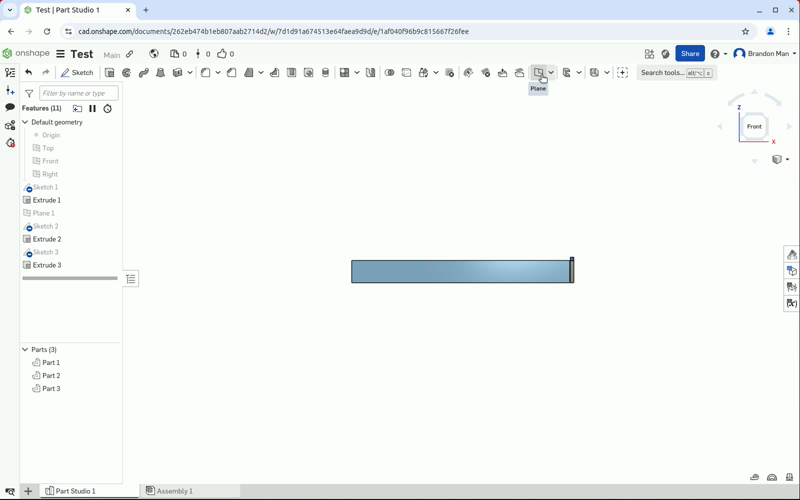
click(541, 75)
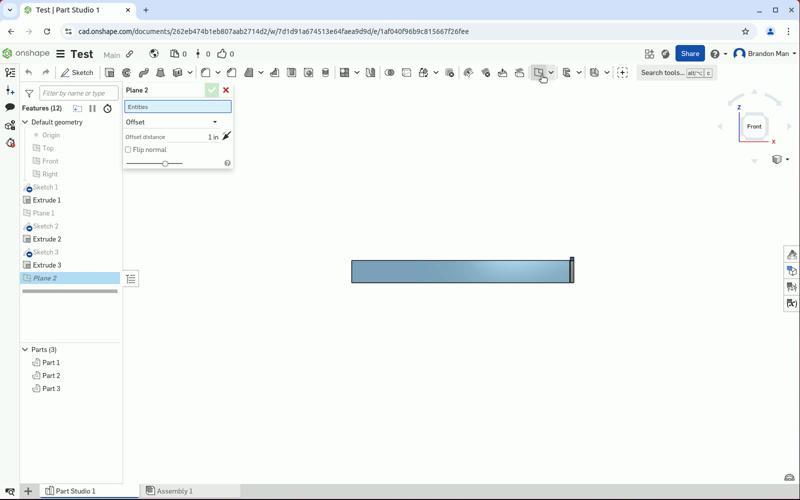
mouse_move(73, 163)
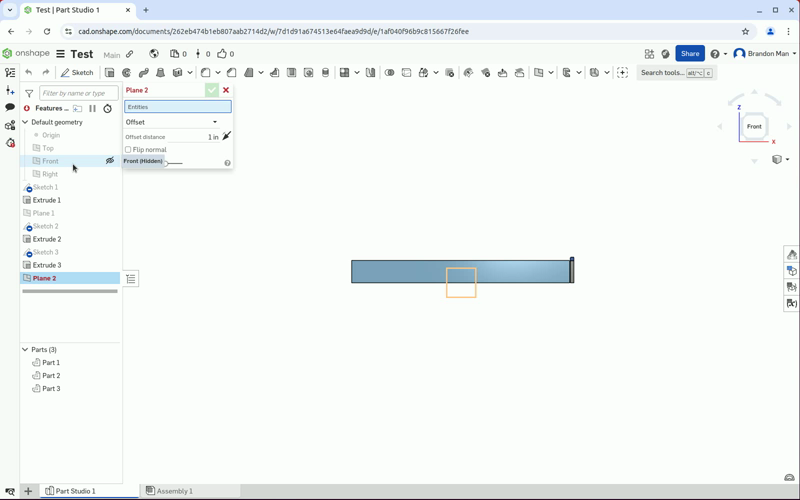
click(73, 163)
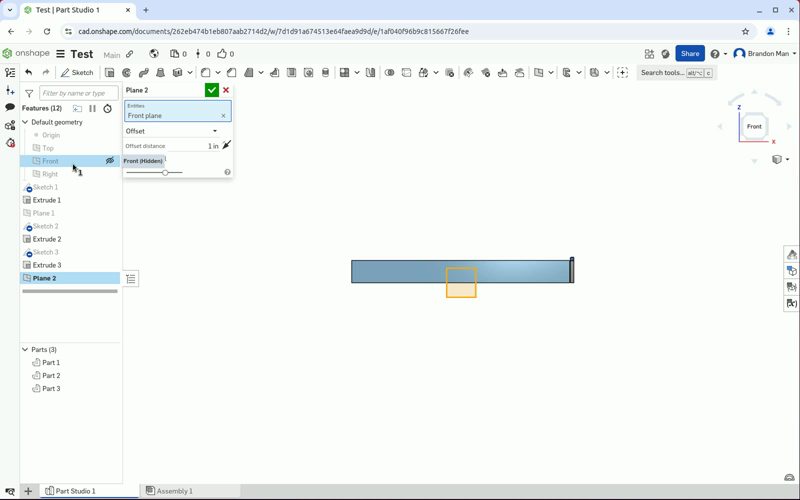
key(tab, 2)
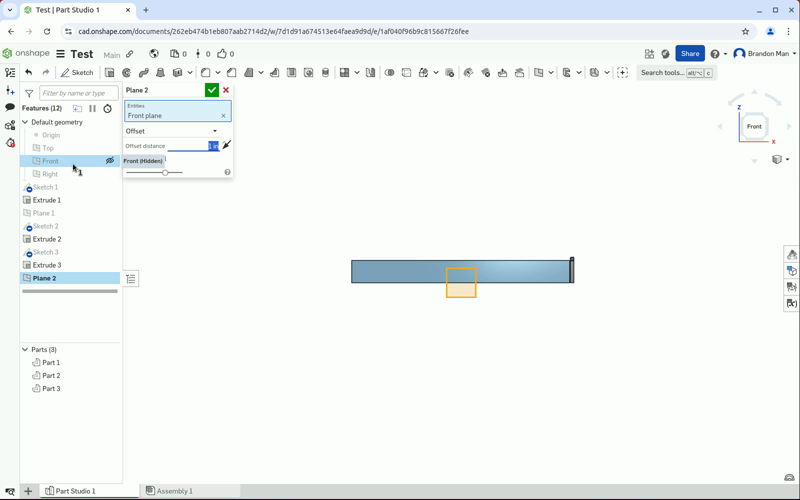
text(10.845)
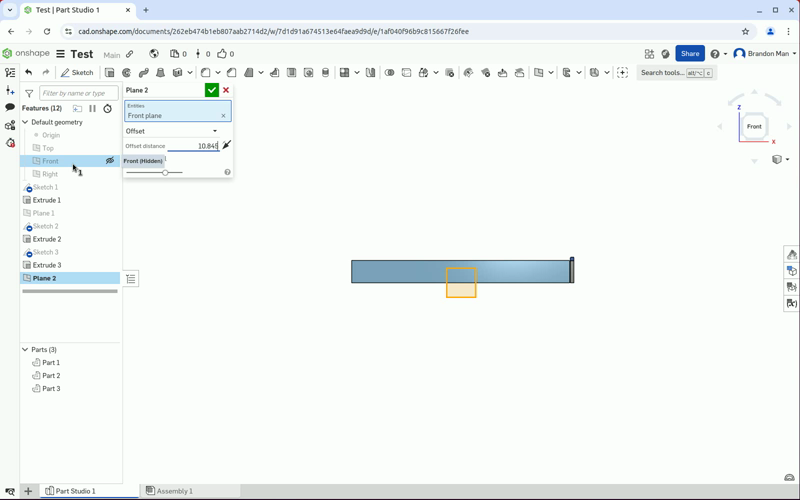
key(enter, 2)
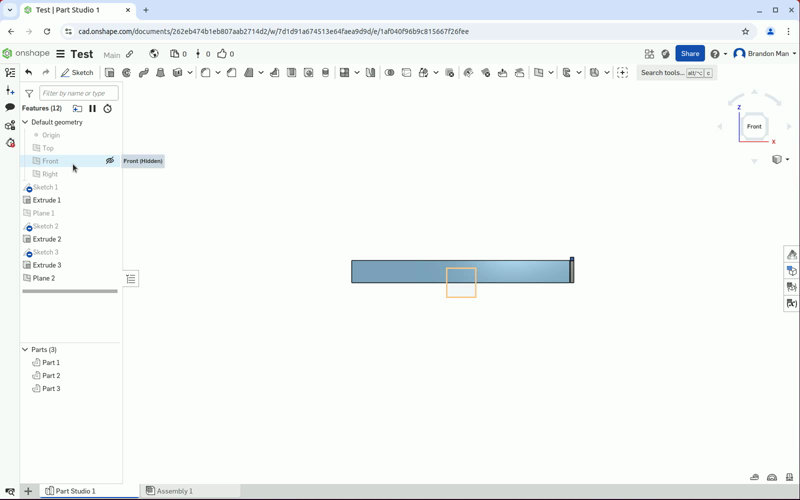
key(shift+s)
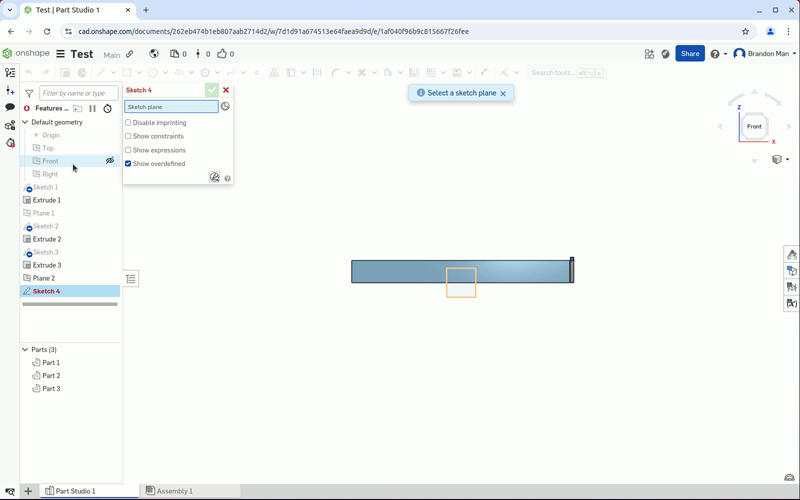
mouse_move(73, 280)
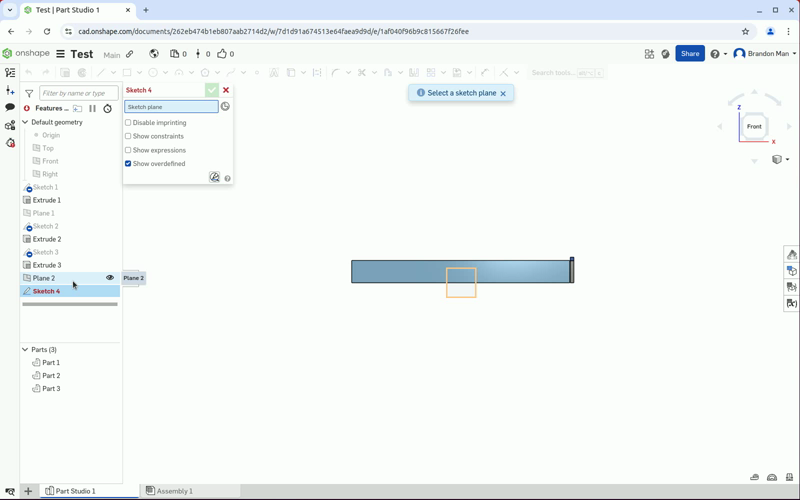
click(73, 280)
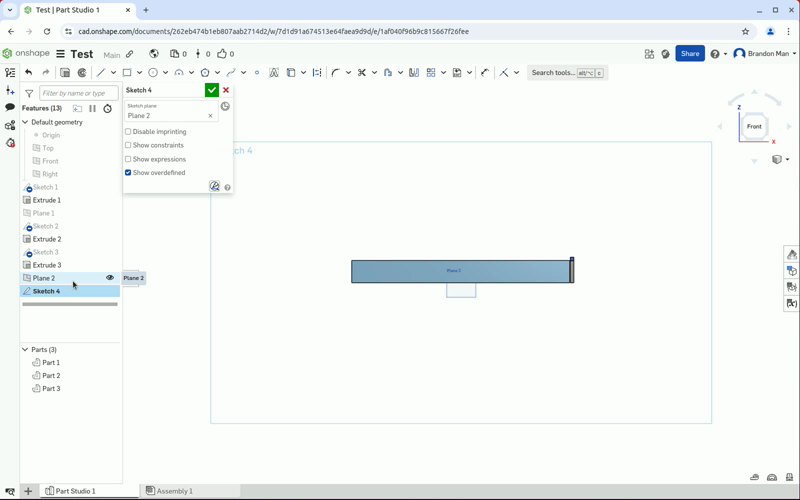
mouse_move(73, 352)
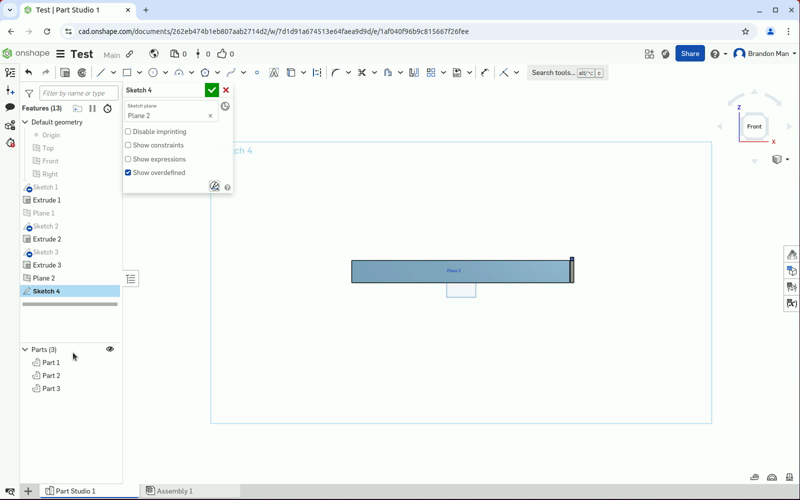
key(y)
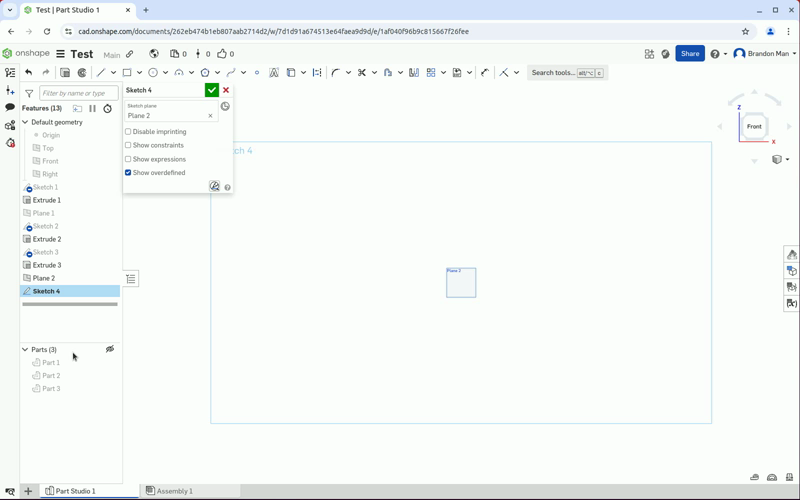
key(l)
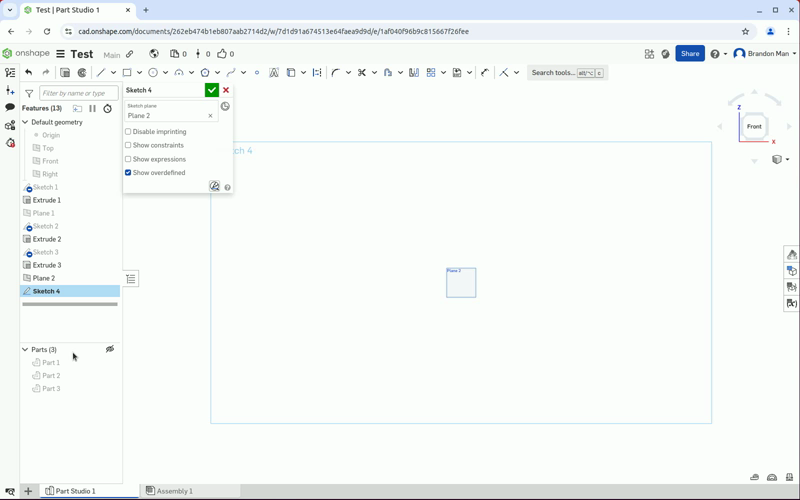
key_down(shift)
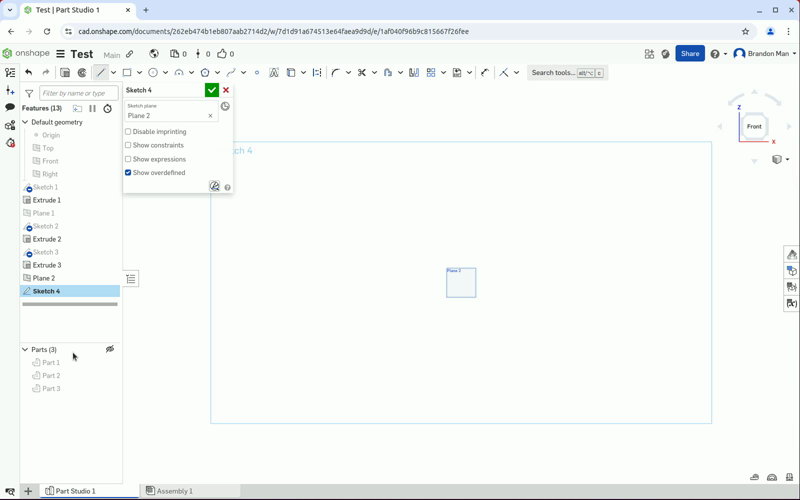
mouse_move(348, 282)
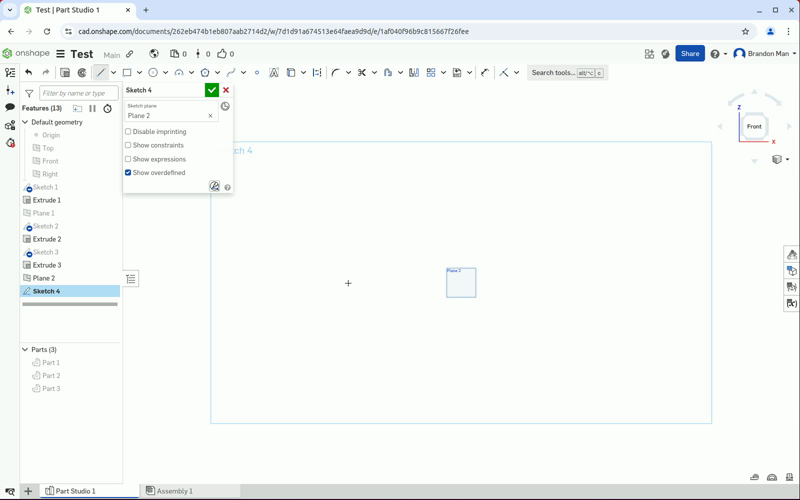
click(348, 282)
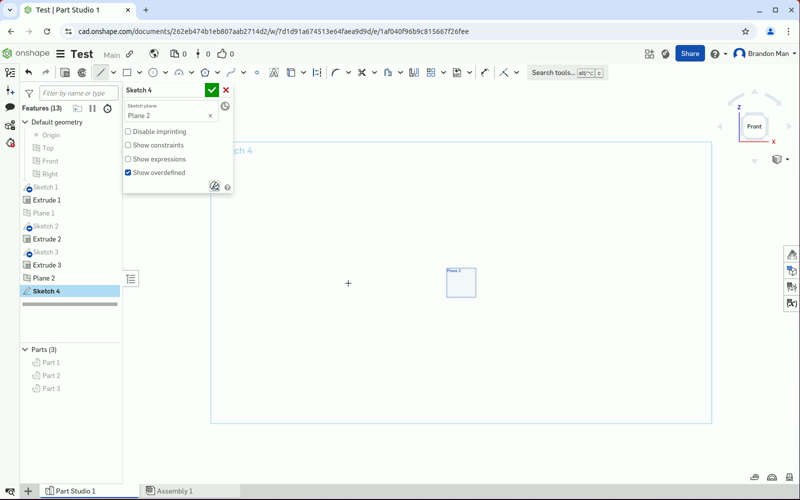
key_up(shift)
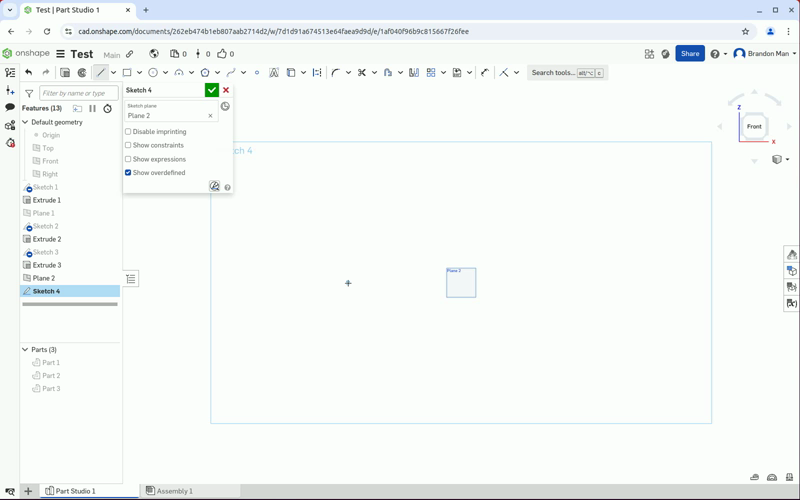
key_down(shift)
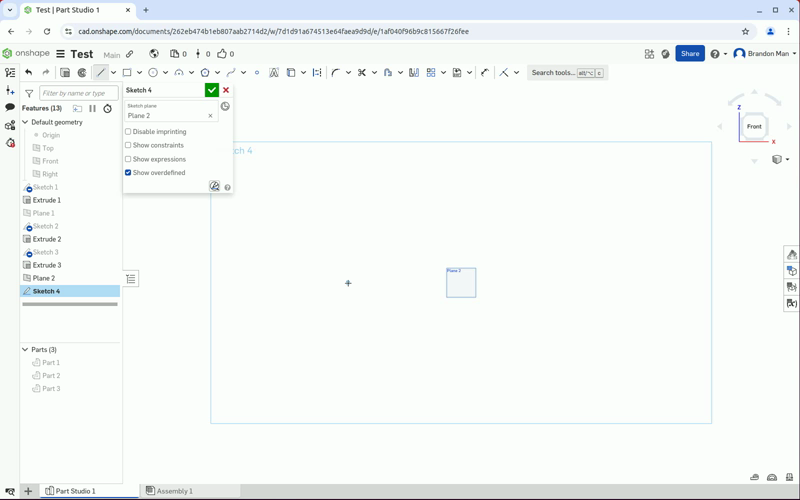
mouse_move(378, 282)
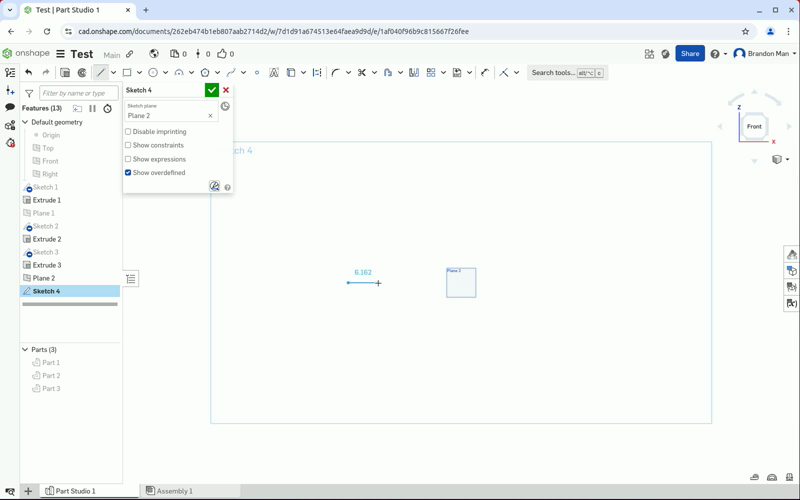
mouse_move(350, 282)
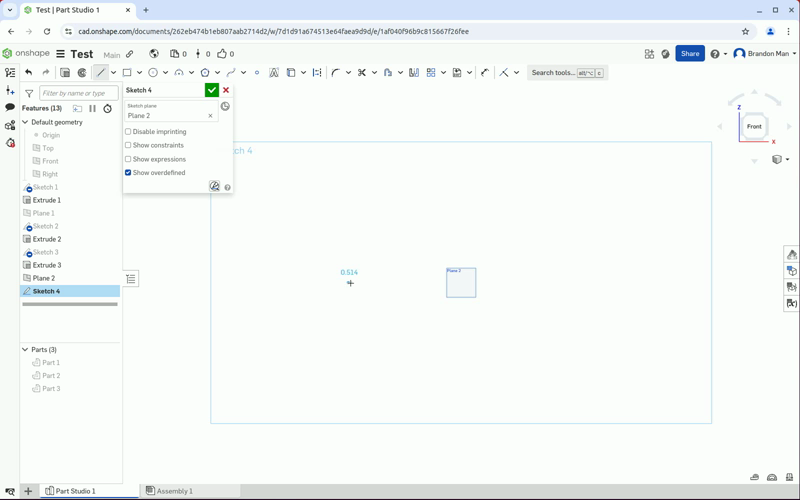
scroll(6)
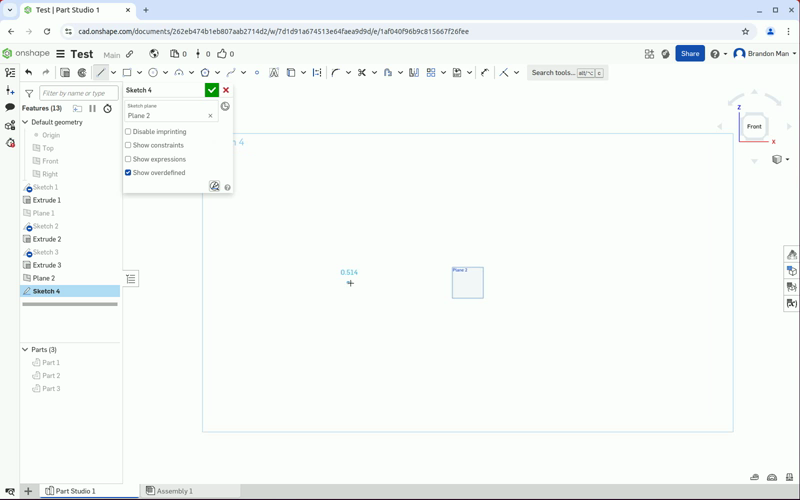
scroll(6)
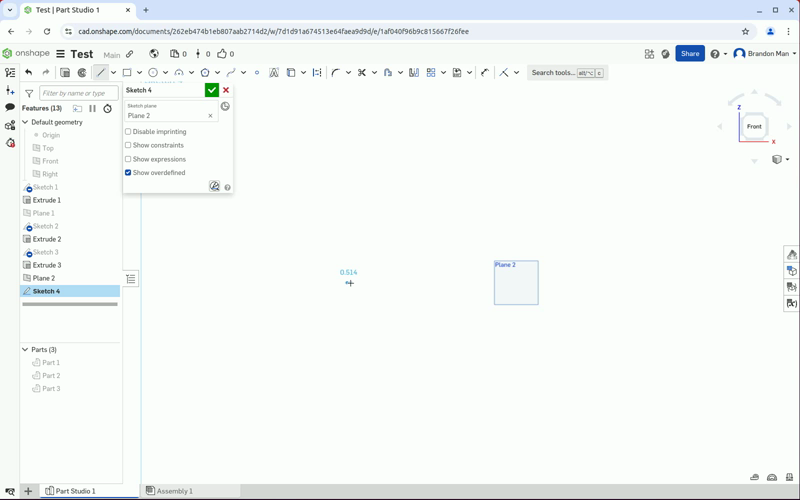
scroll(6)
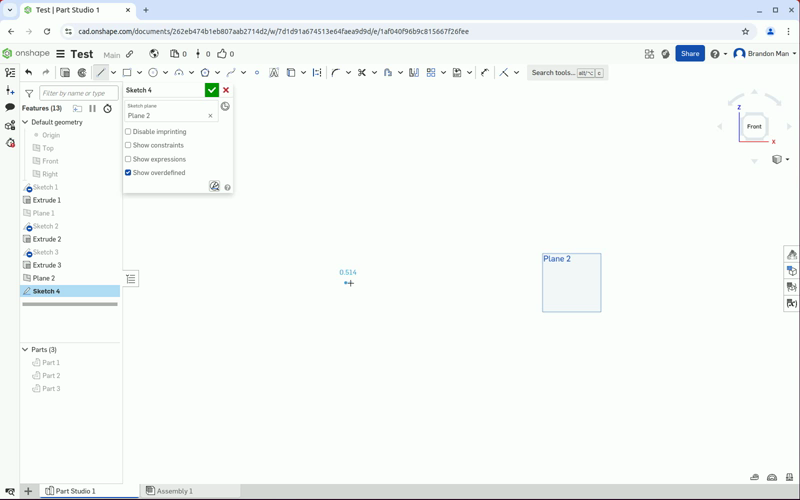
scroll(6)
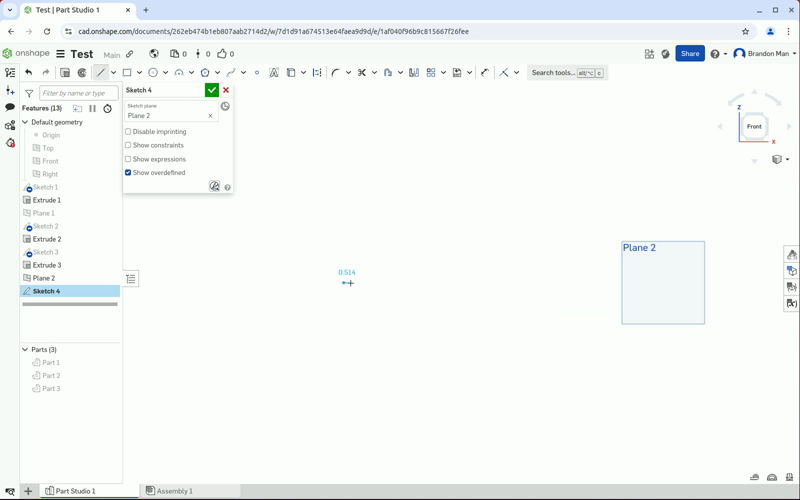
scroll(6)
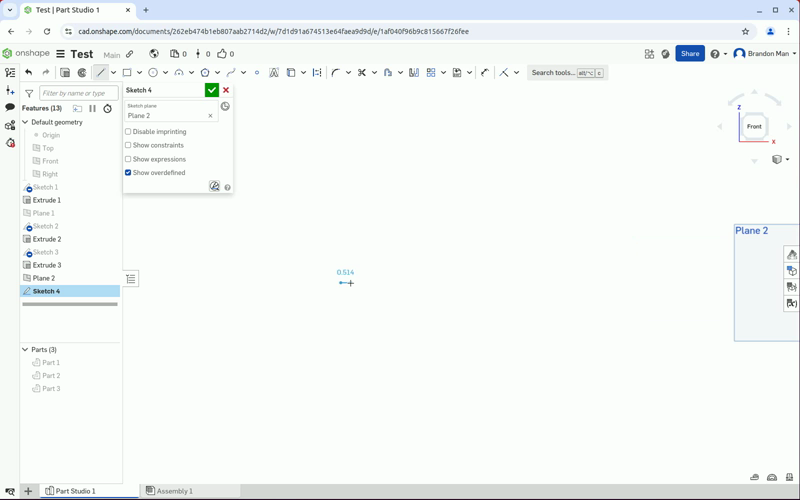
scroll(6)
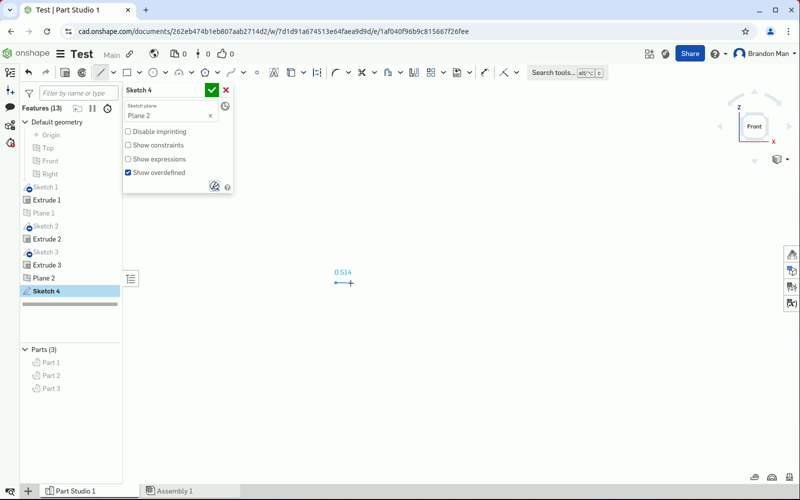
scroll(6)
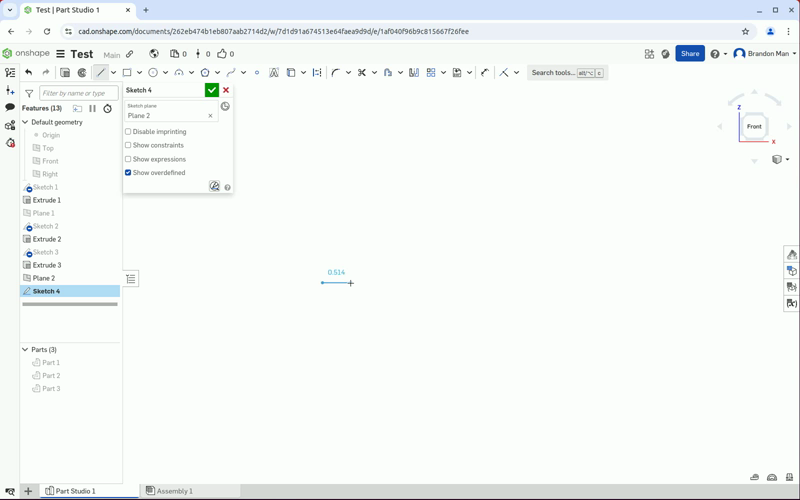
click(350, 282)
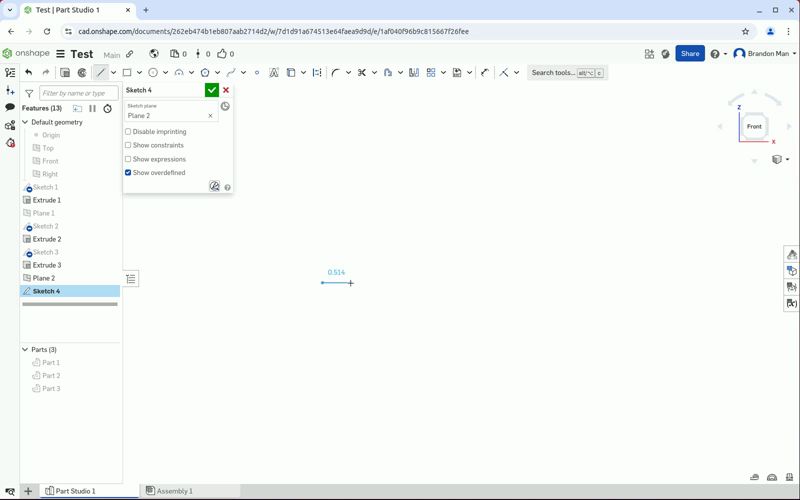
scroll(-6)
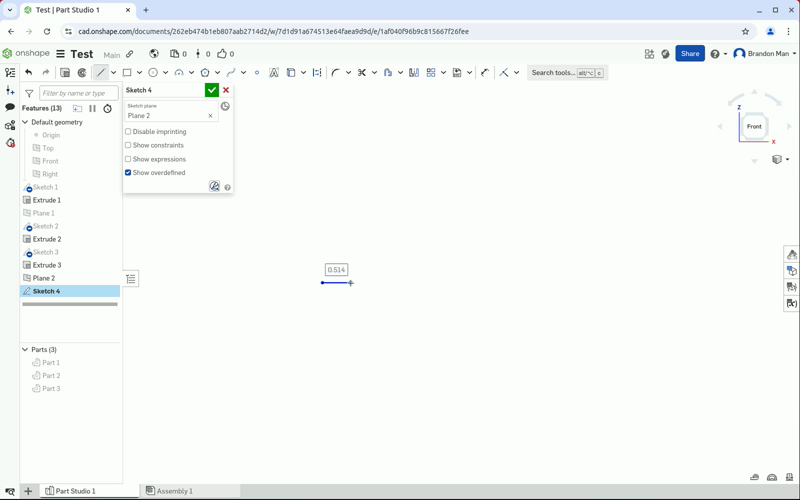
scroll(-6)
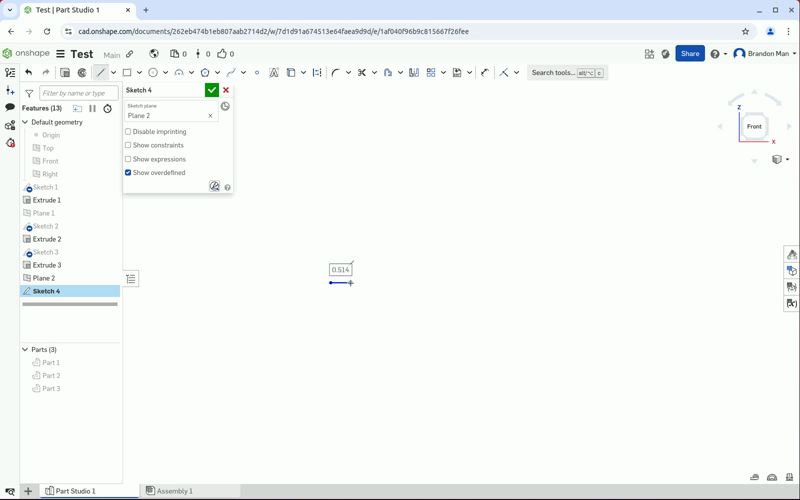
scroll(-6)
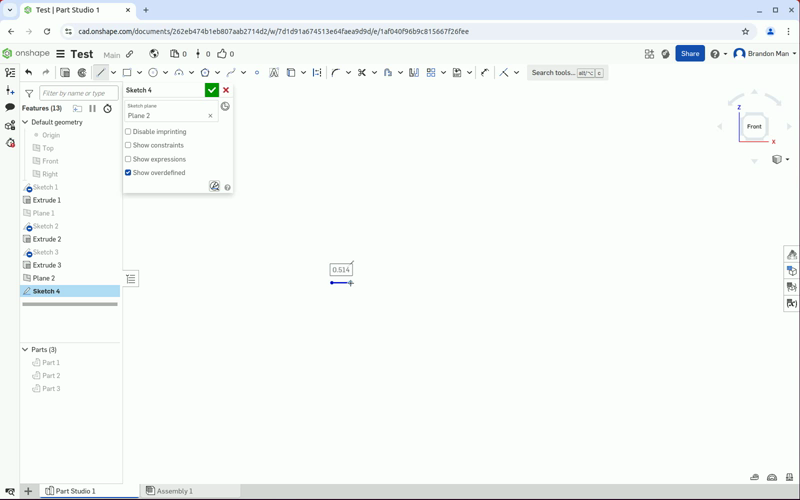
scroll(-6)
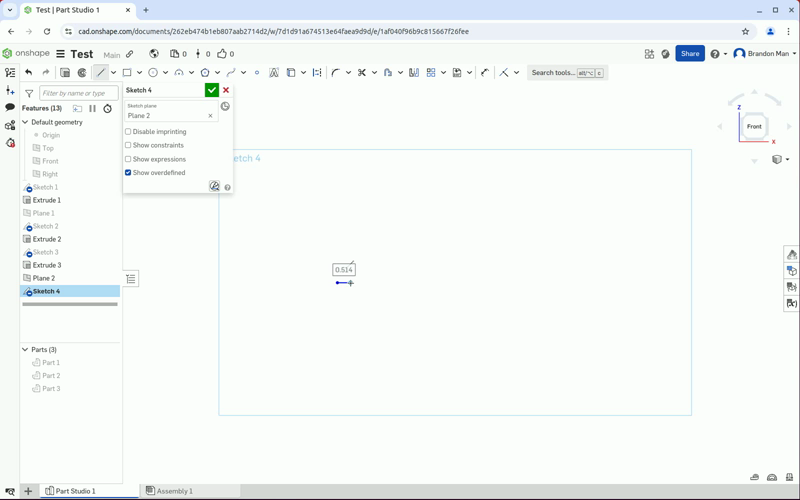
scroll(-6)
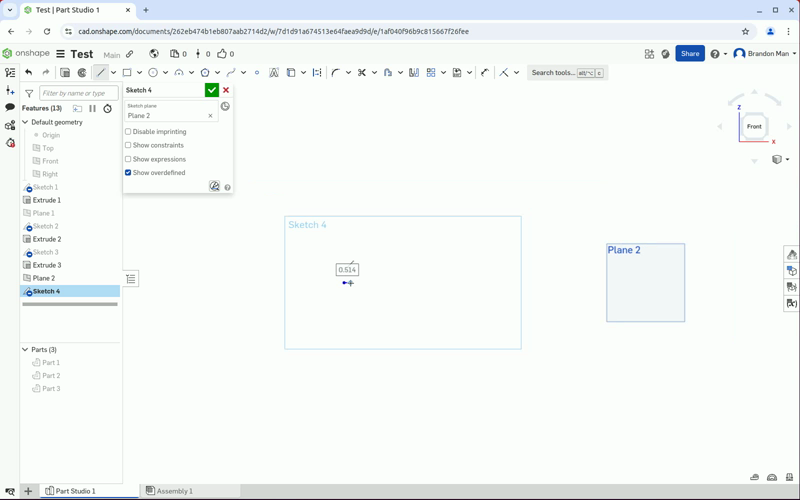
scroll(-6)
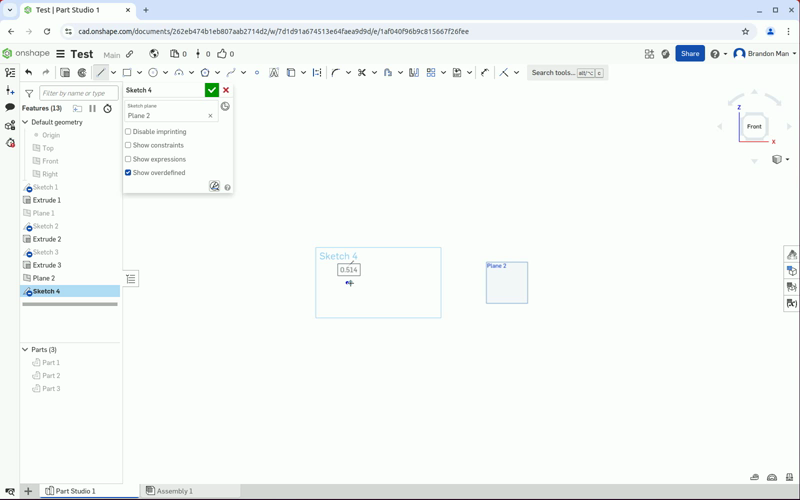
scroll(-6)
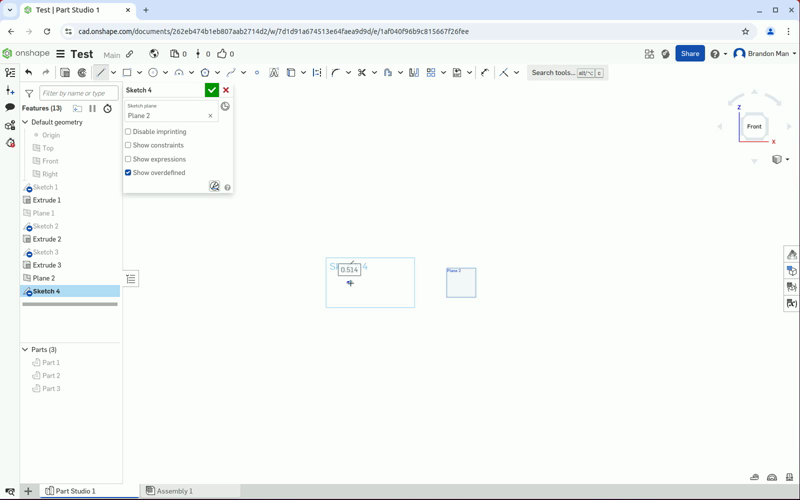
key_up(shift)
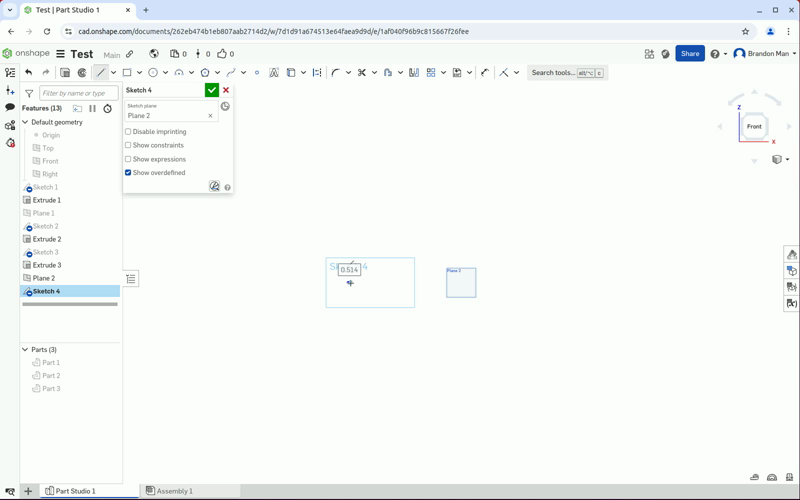
key_down(shift)
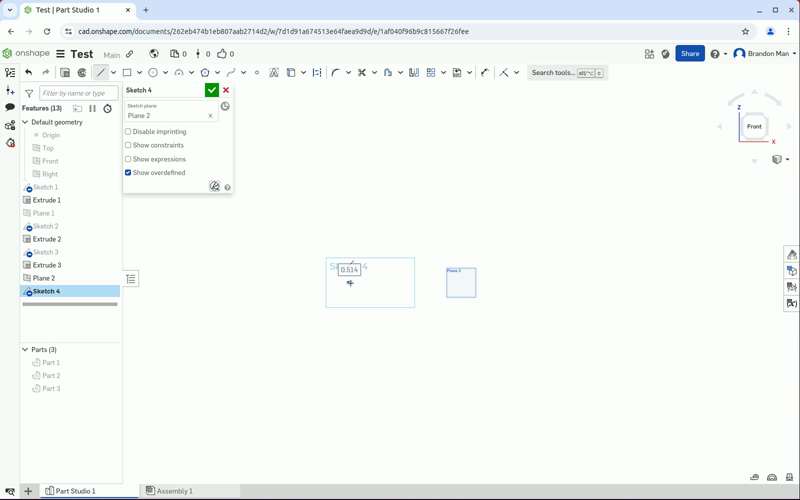
mouse_move(380, 282)
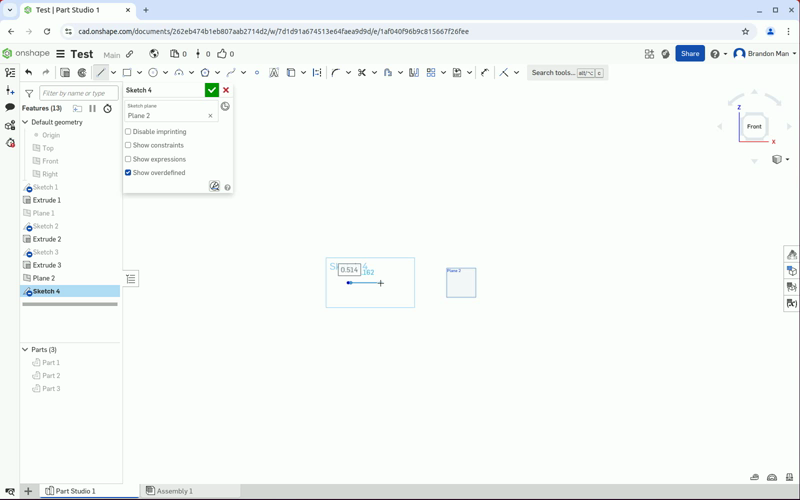
mouse_move(350, 259)
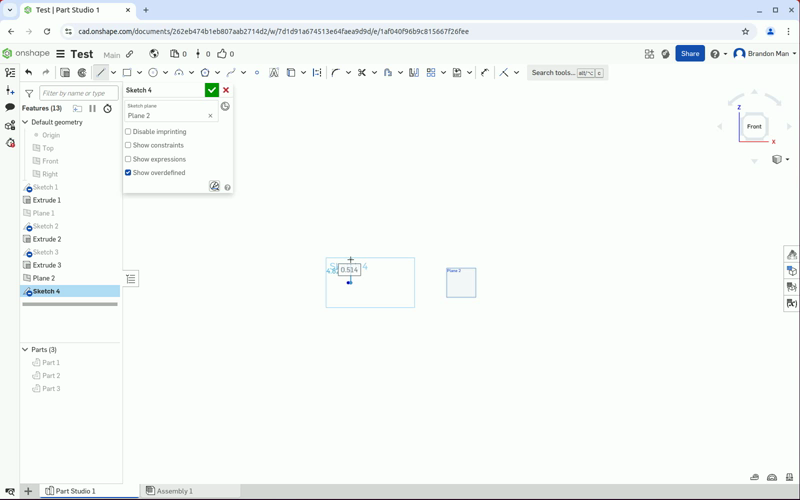
click(350, 259)
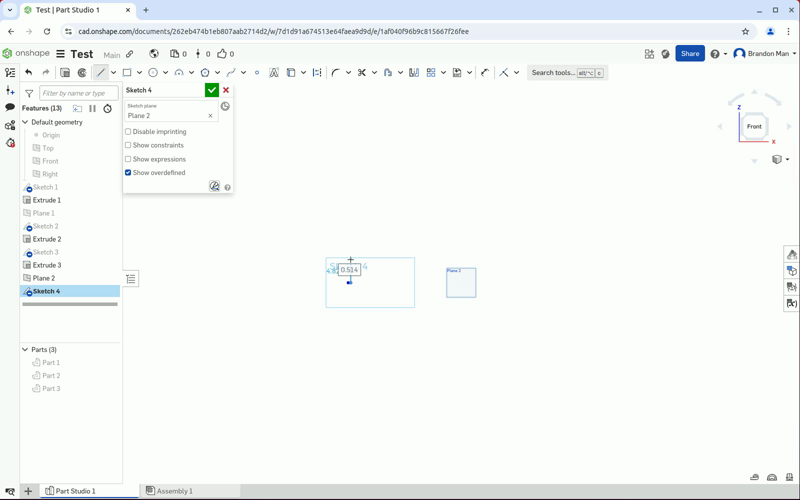
key_up(shift)
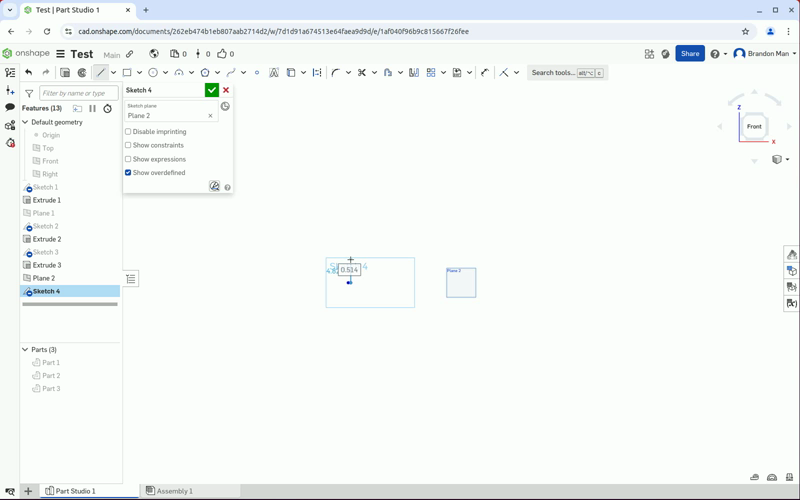
key_down(shift)
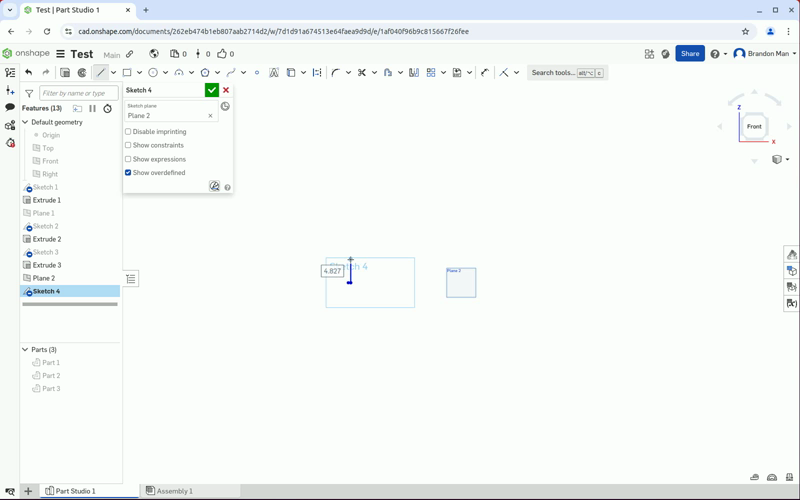
mouse_move(569, 259)
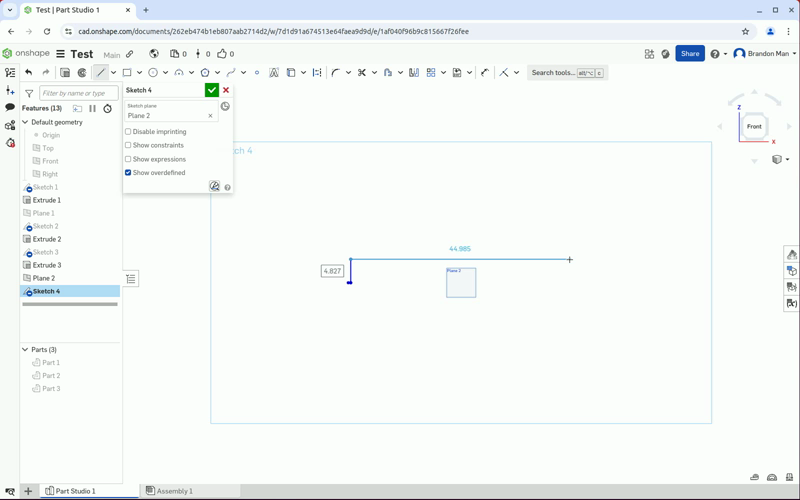
click(569, 259)
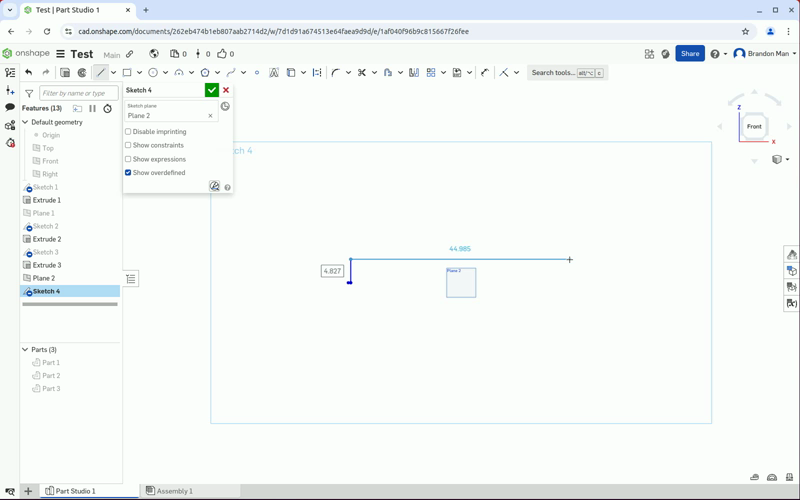
key_up(shift)
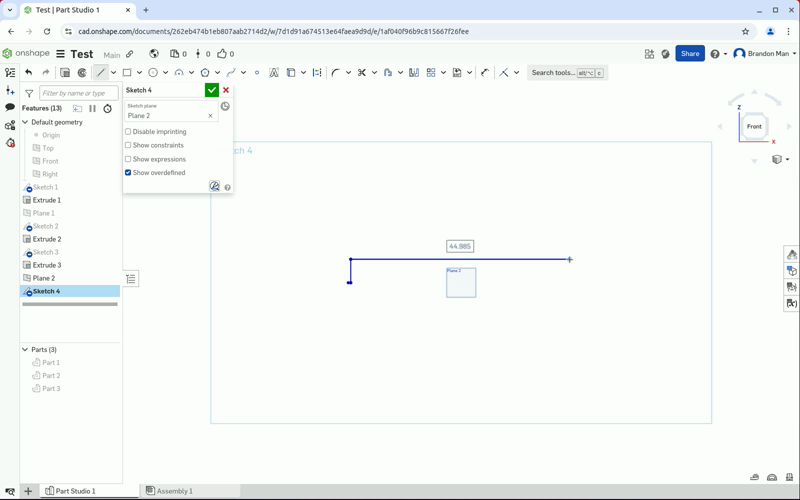
key_down(shift)
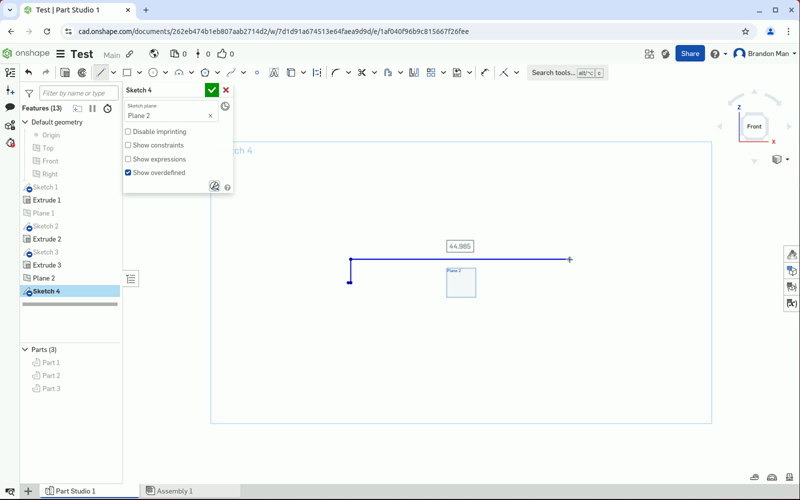
mouse_move(589, 259)
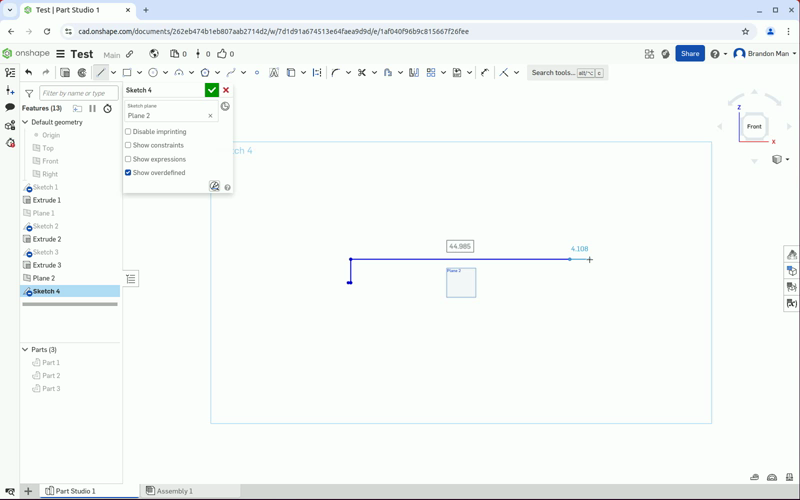
mouse_move(569, 282)
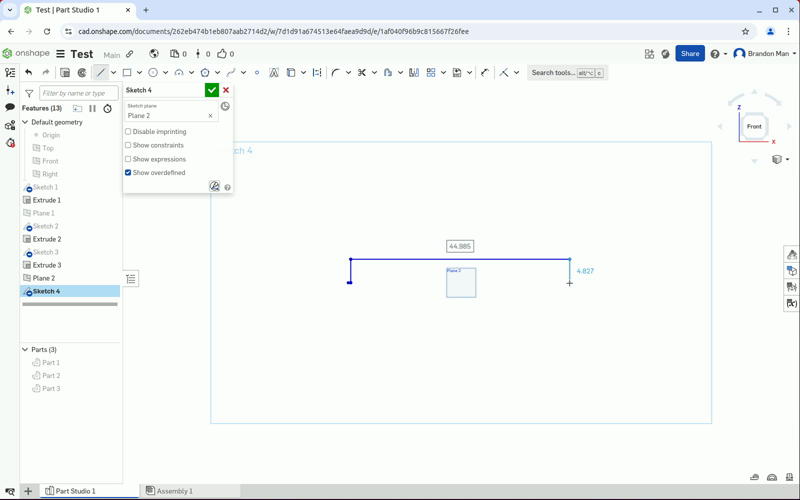
click(569, 282)
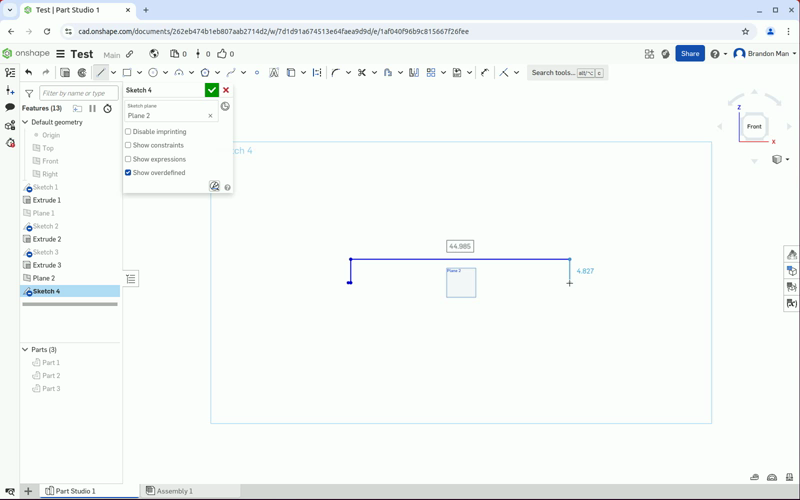
key_up(shift)
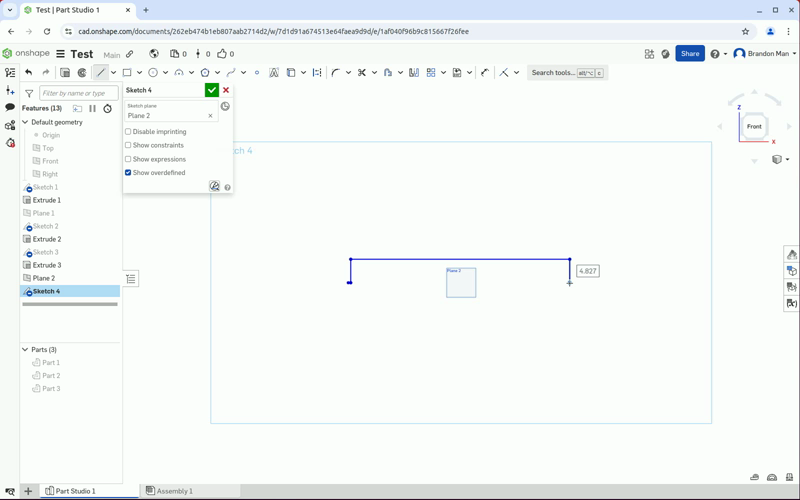
key_down(shift)
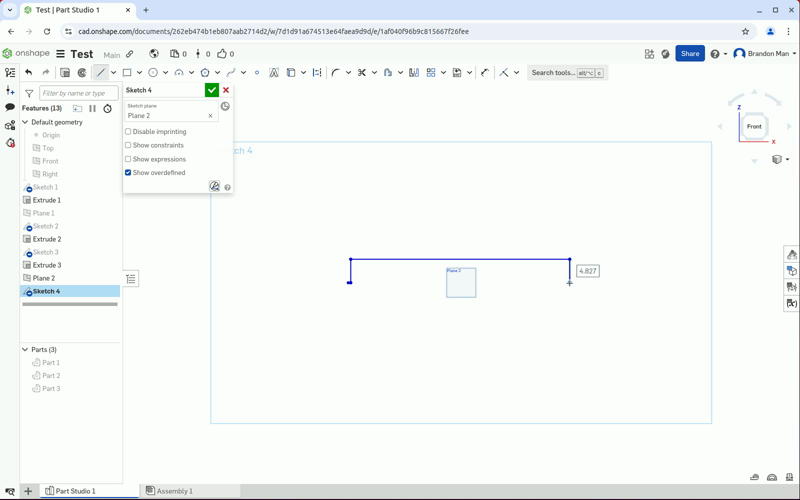
mouse_move(589, 282)
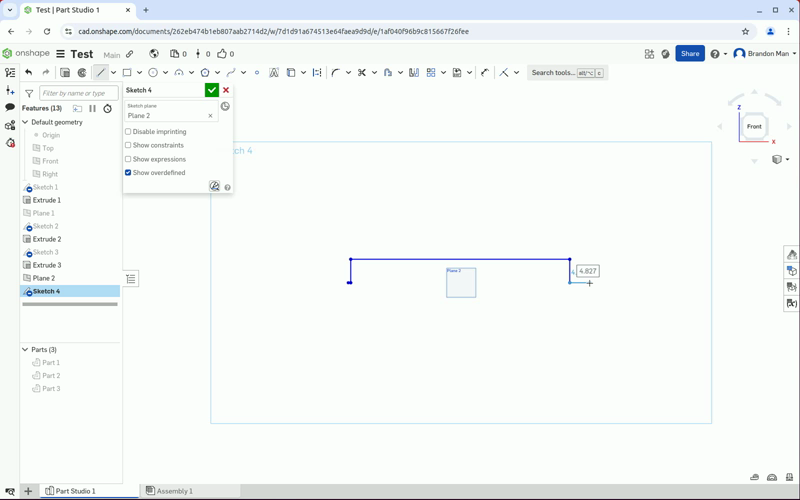
mouse_move(572, 282)
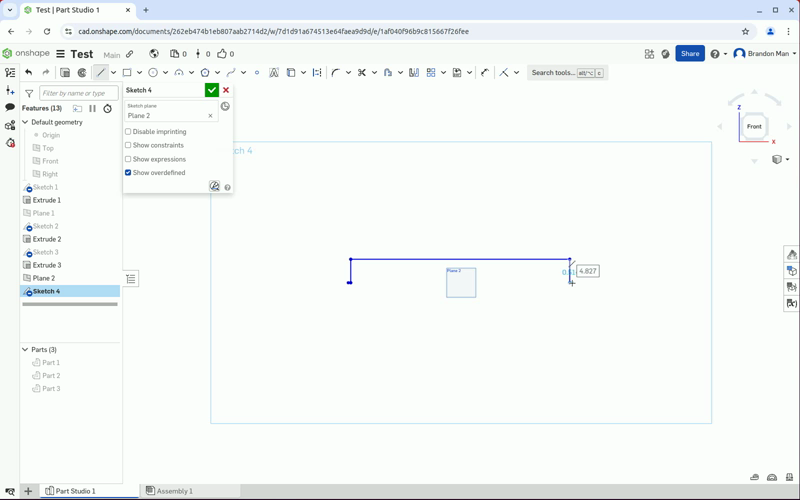
scroll(6)
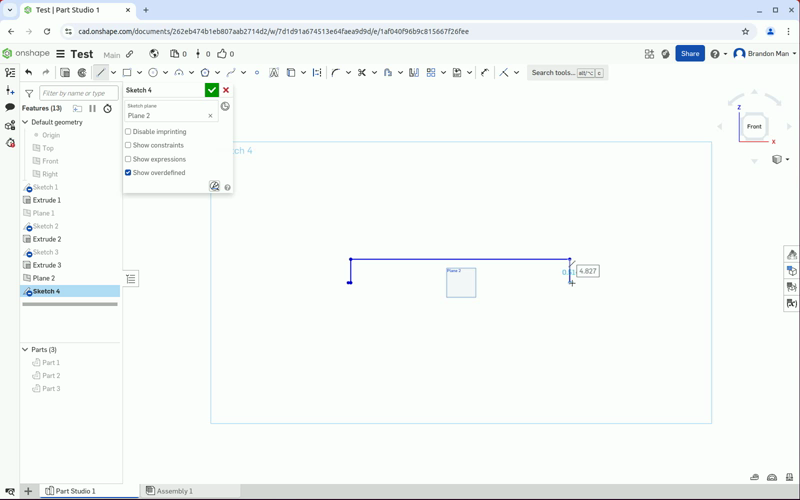
scroll(6)
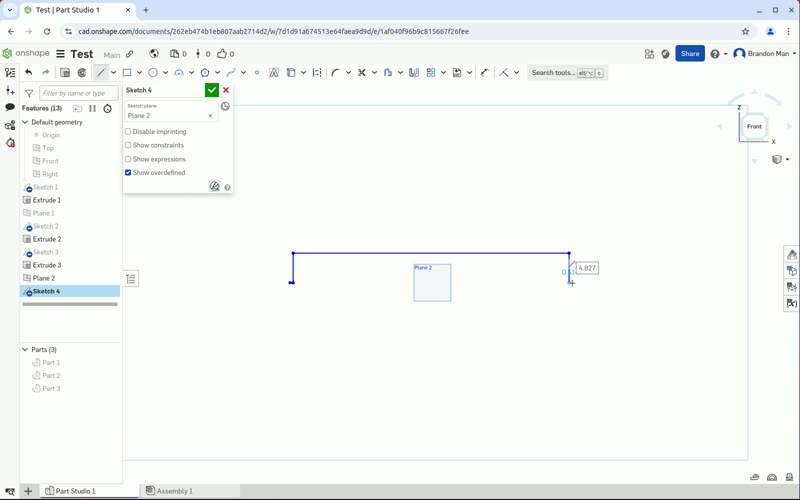
scroll(6)
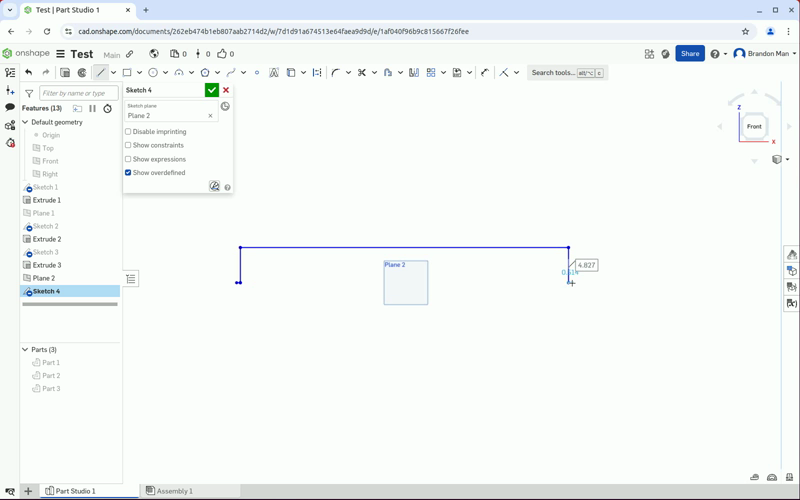
scroll(6)
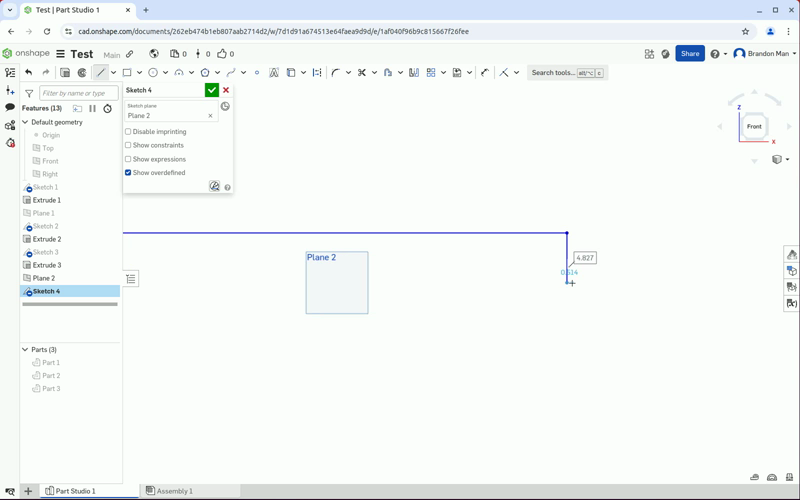
scroll(6)
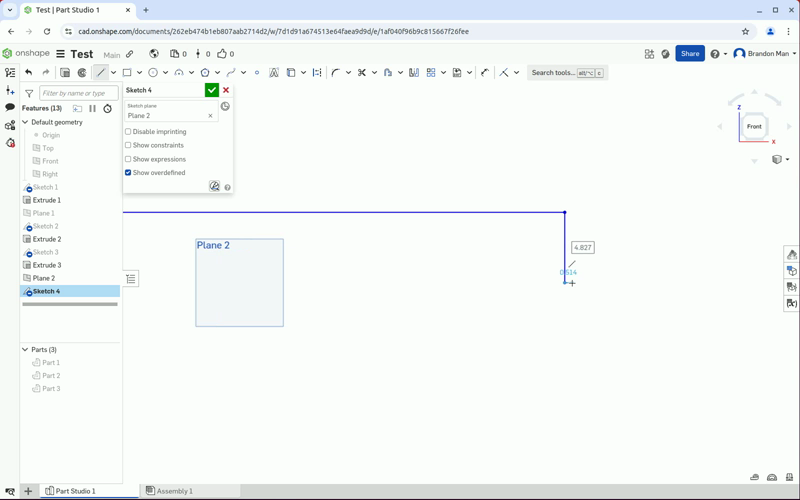
scroll(6)
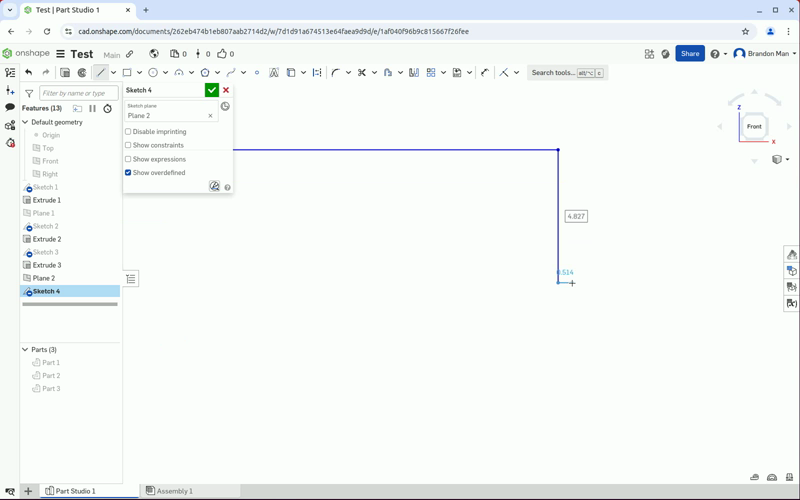
scroll(6)
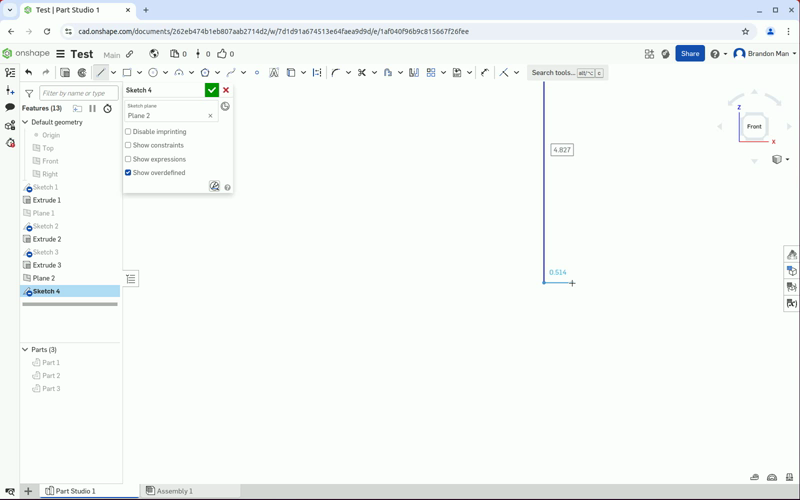
click(572, 282)
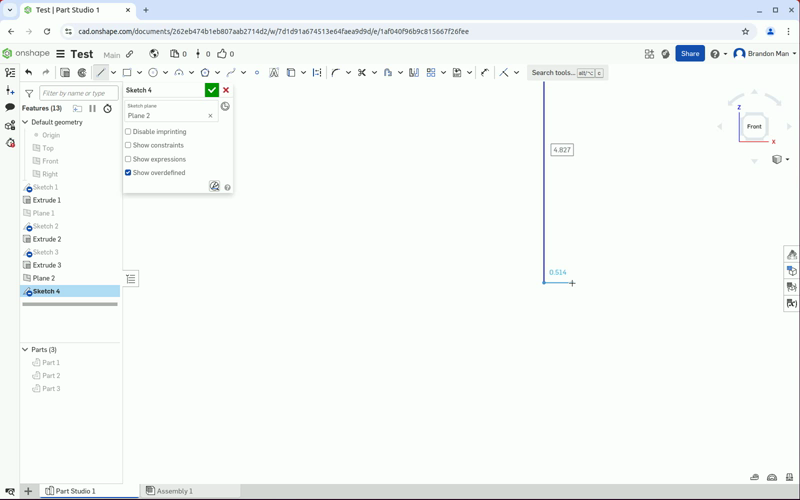
scroll(-6)
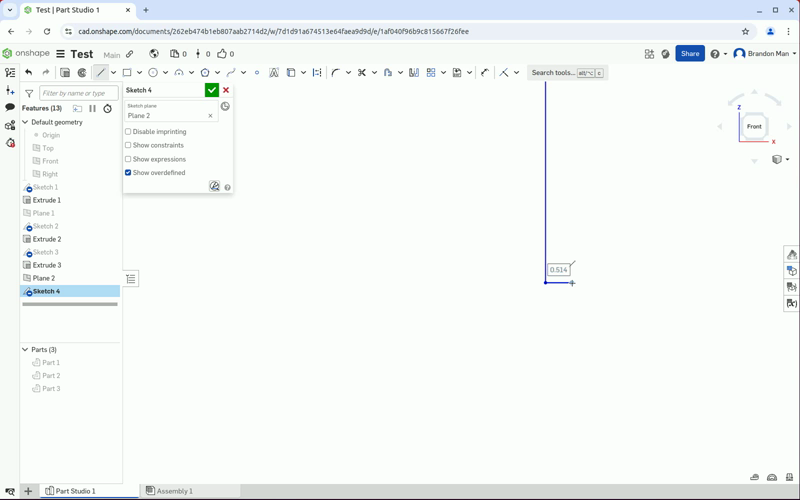
scroll(-6)
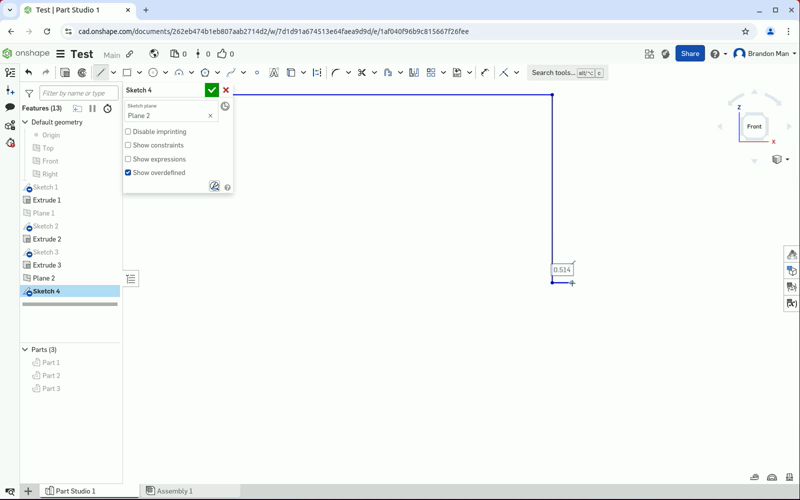
scroll(-6)
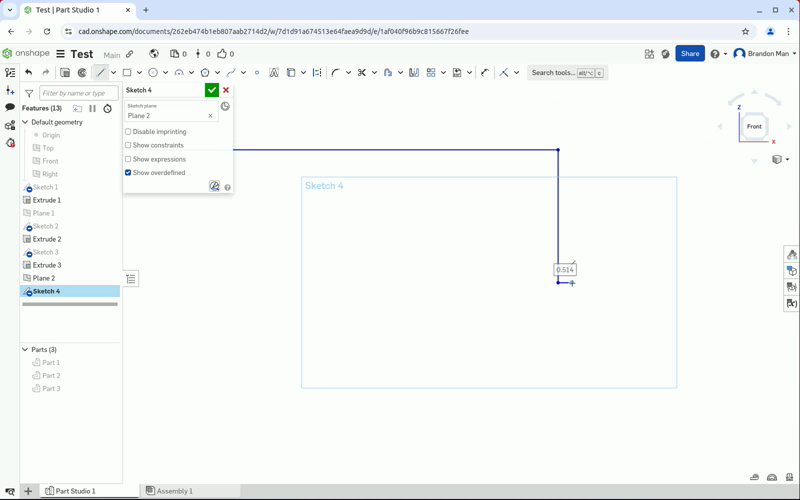
scroll(-6)
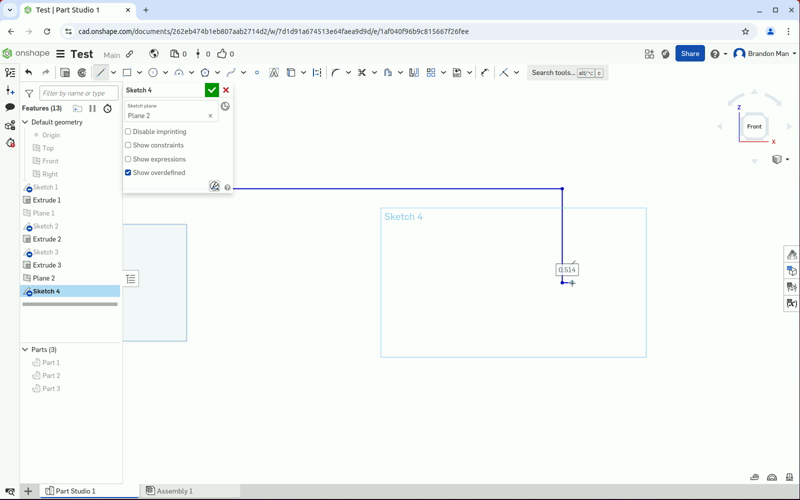
scroll(-6)
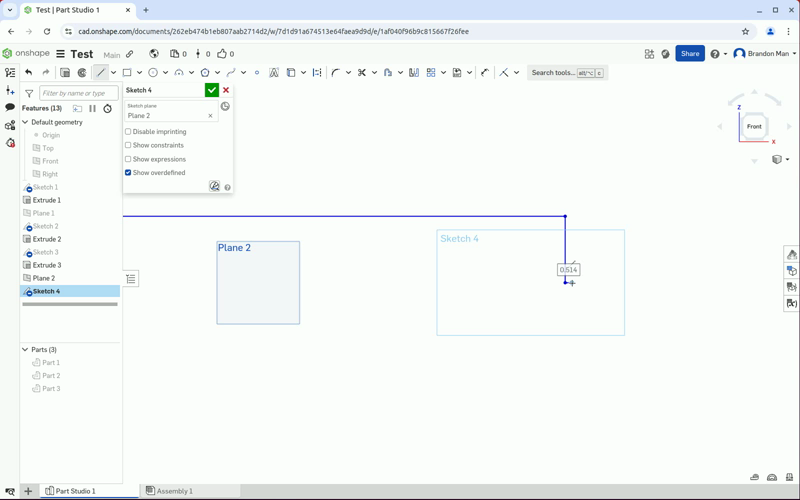
scroll(-6)
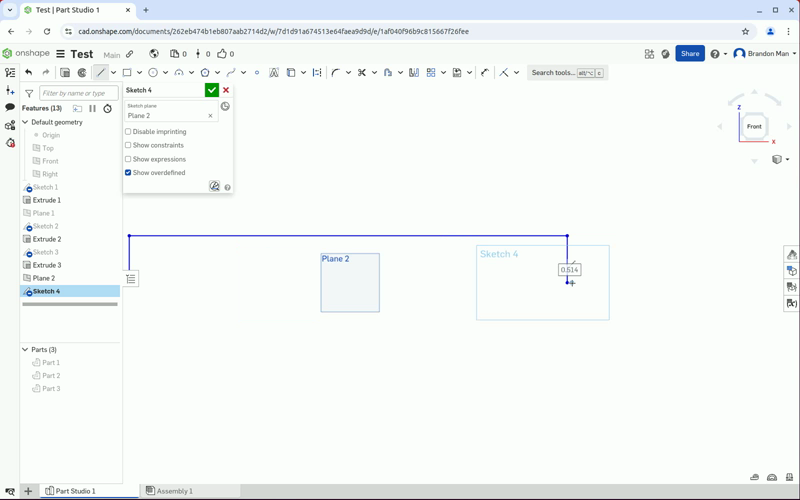
scroll(-6)
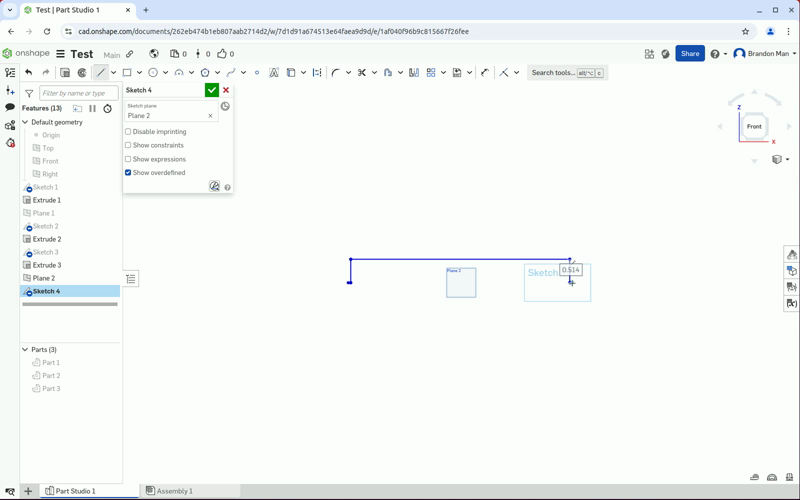
key_up(shift)
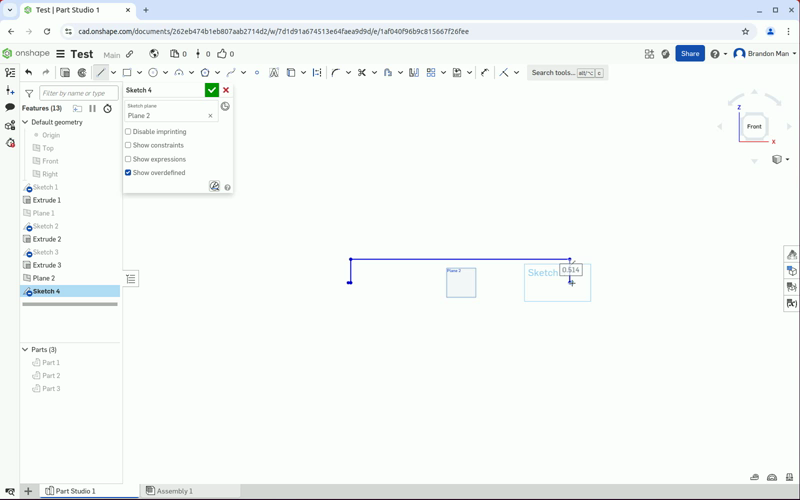
key_down(shift)
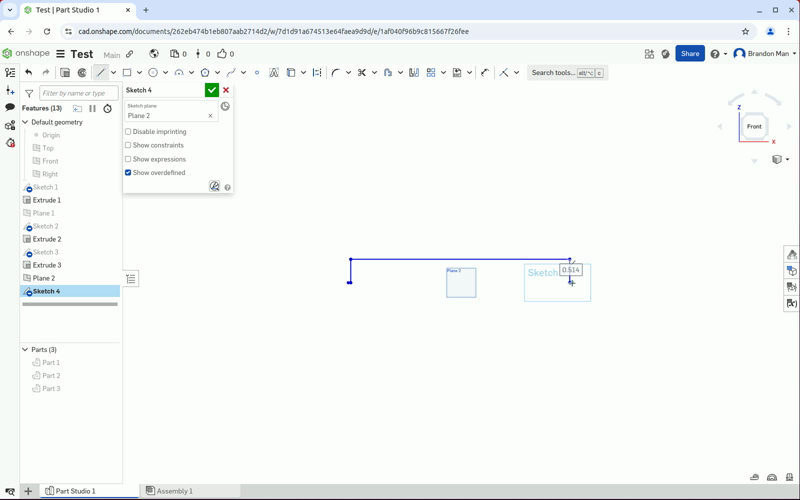
mouse_move(589, 282)
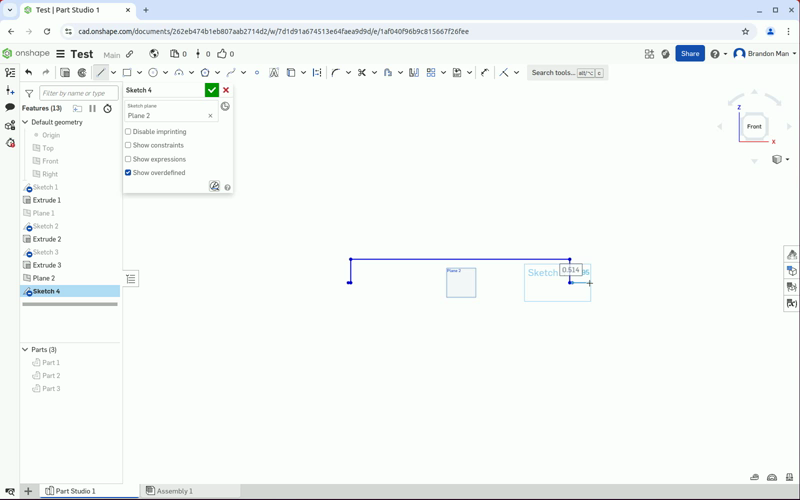
mouse_move(572, 257)
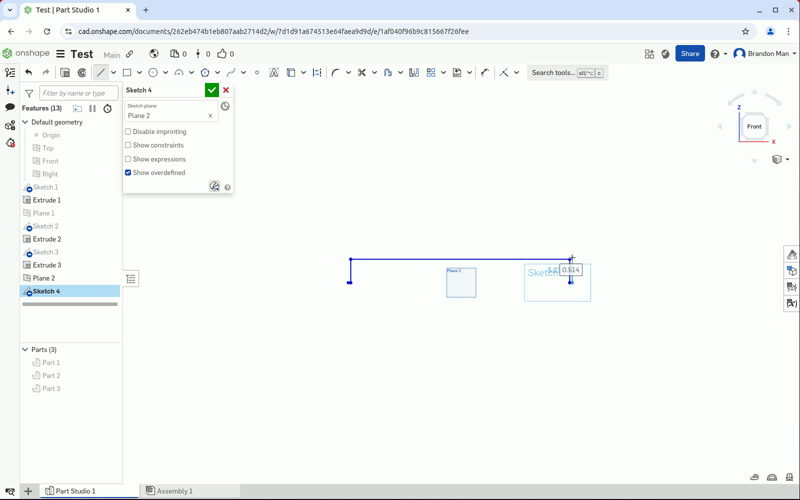
scroll(6)
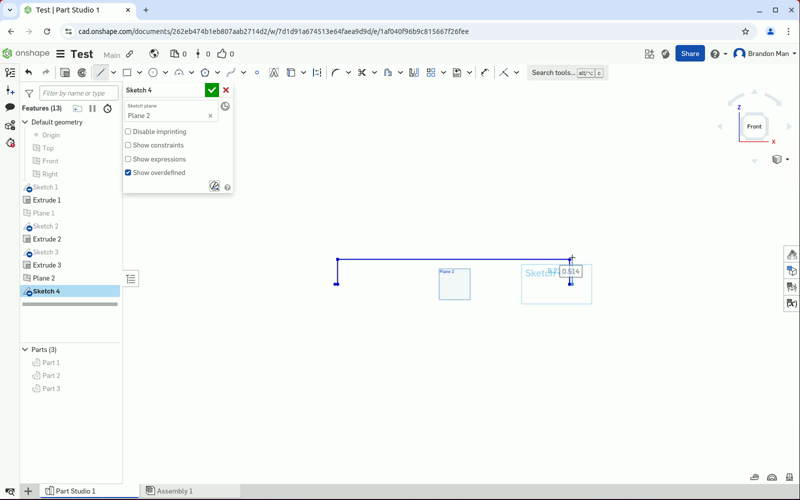
scroll(6)
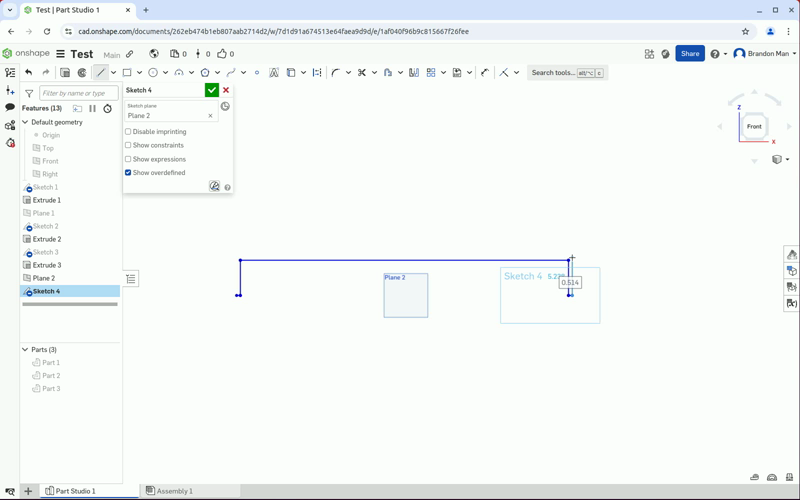
scroll(6)
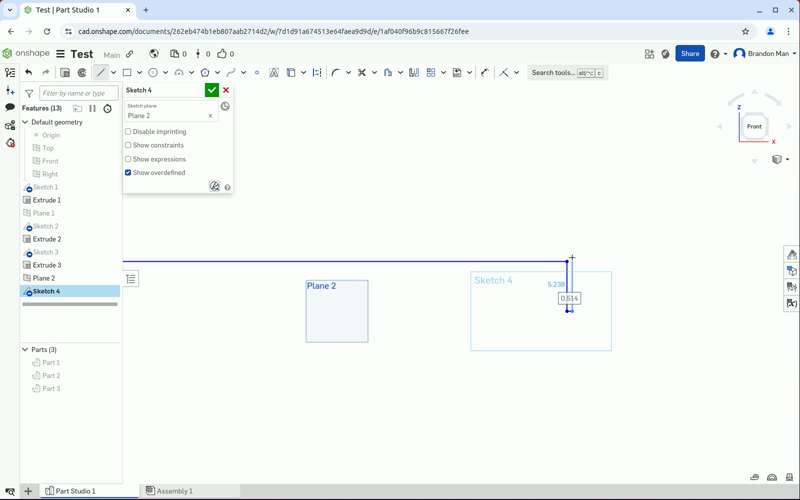
scroll(6)
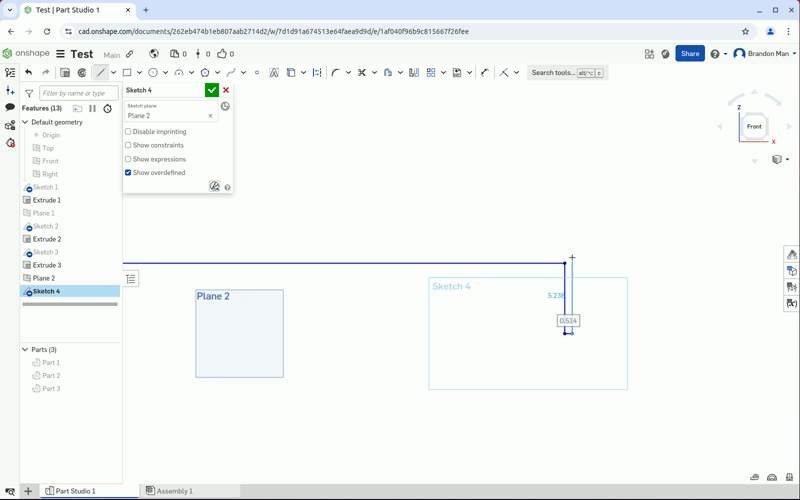
scroll(6)
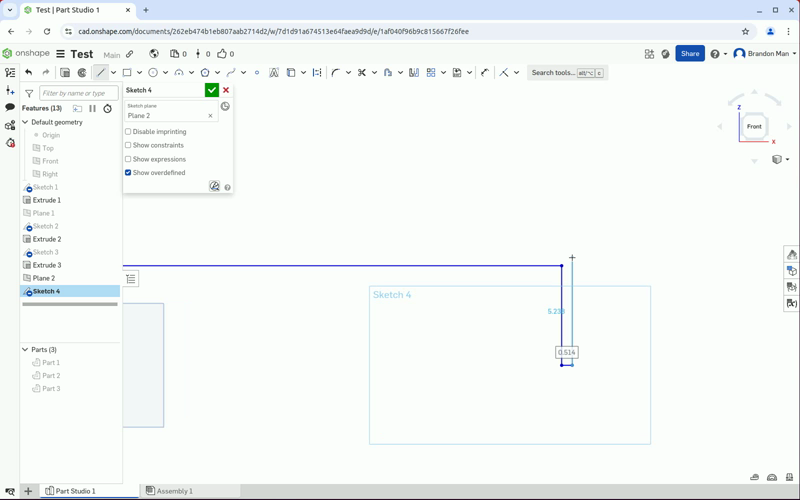
scroll(6)
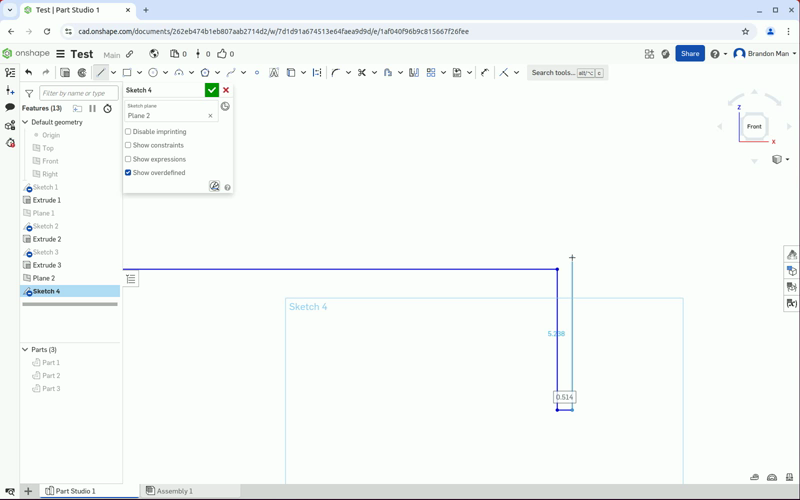
scroll(6)
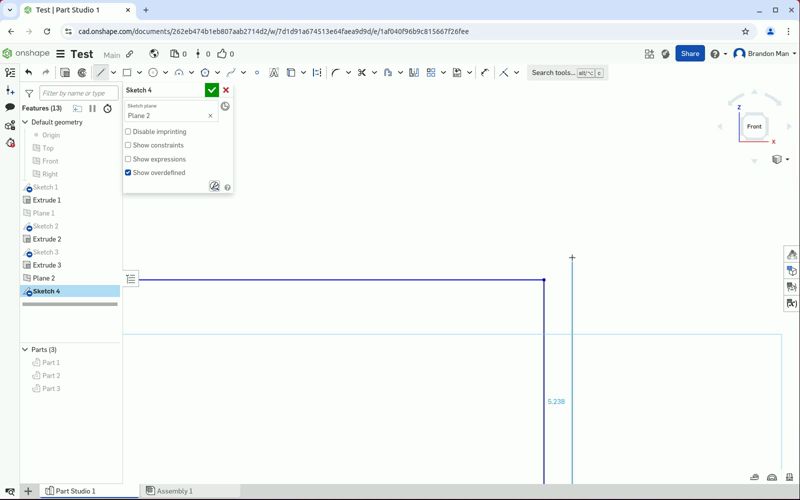
click(572, 257)
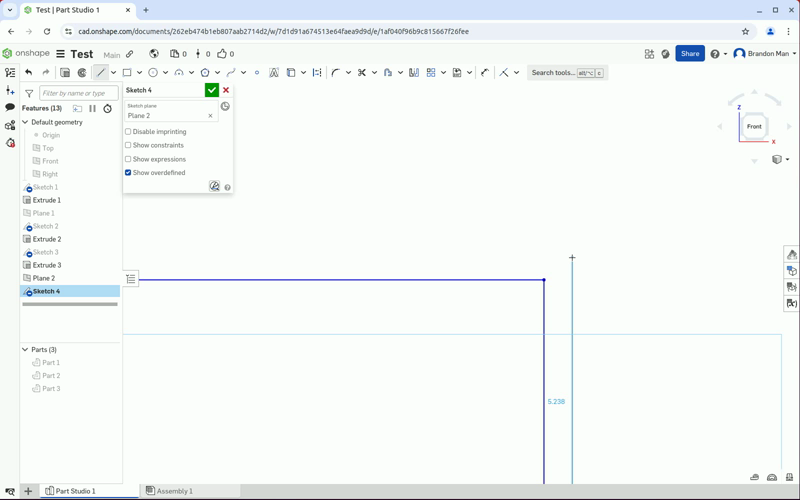
scroll(-6)
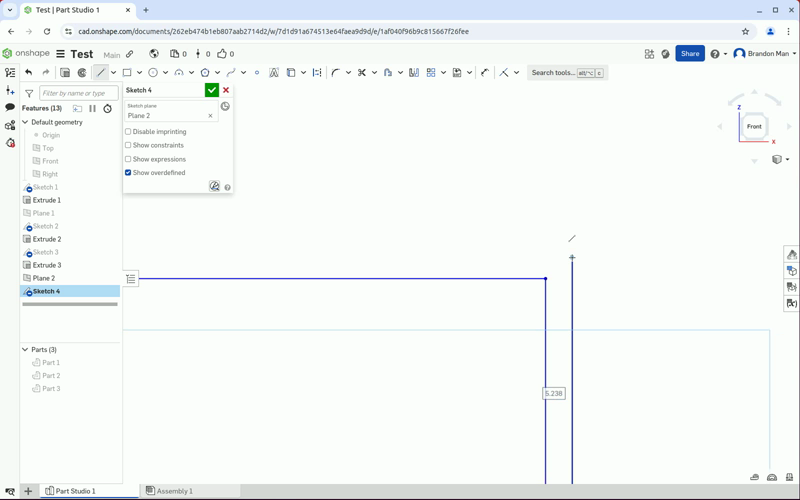
scroll(-6)
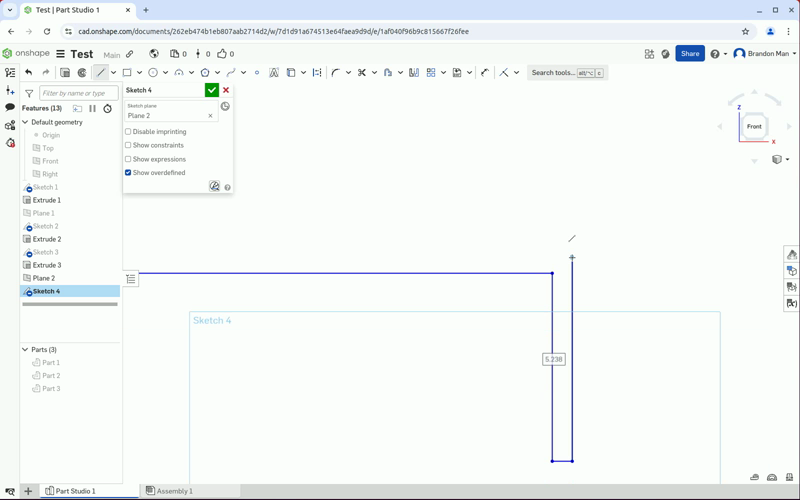
scroll(-6)
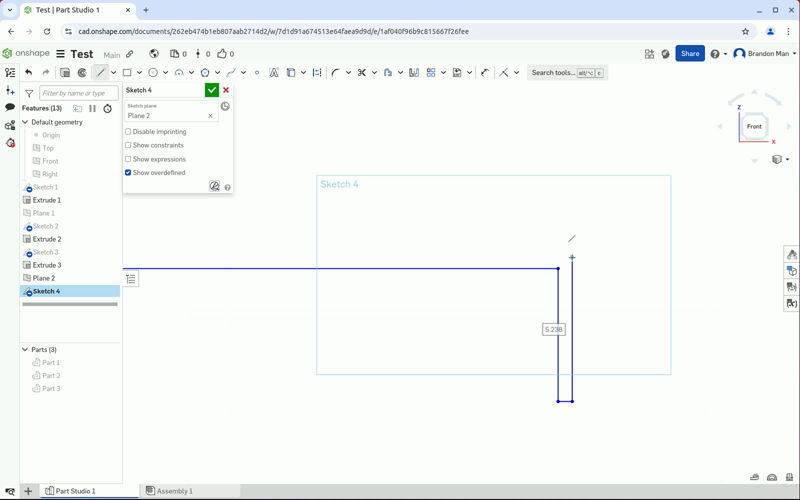
scroll(-6)
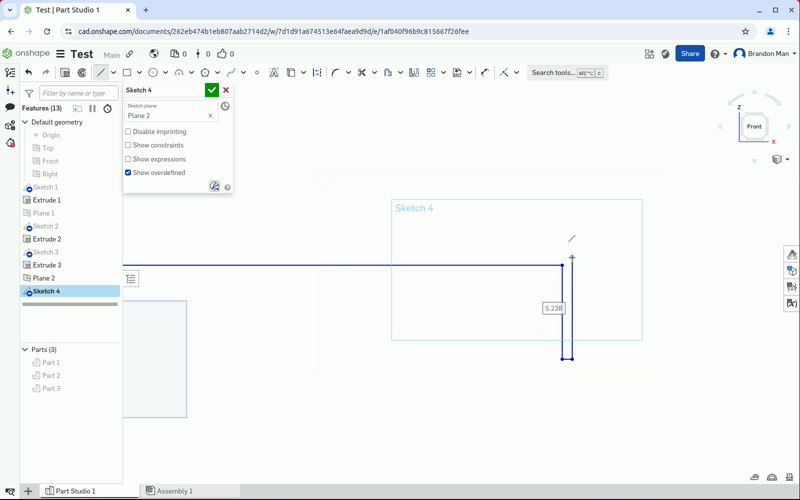
scroll(-6)
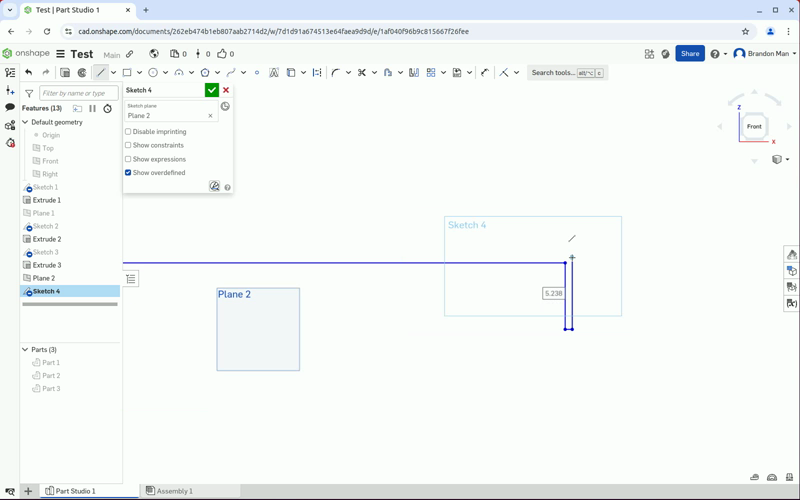
scroll(-6)
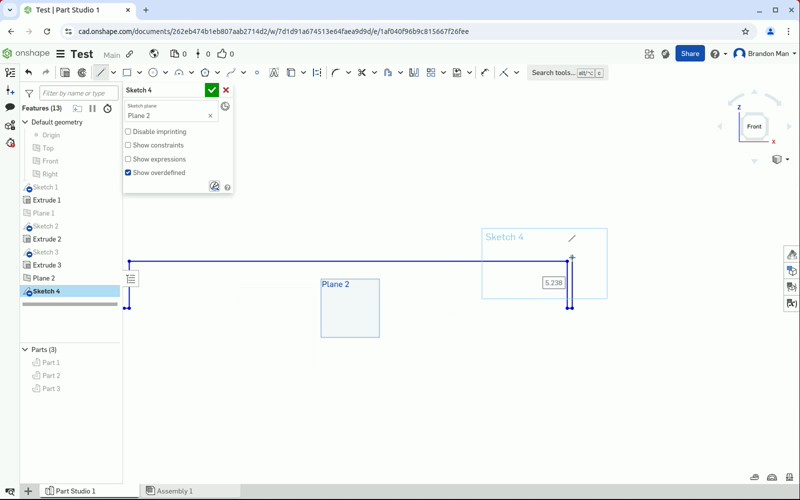
scroll(-6)
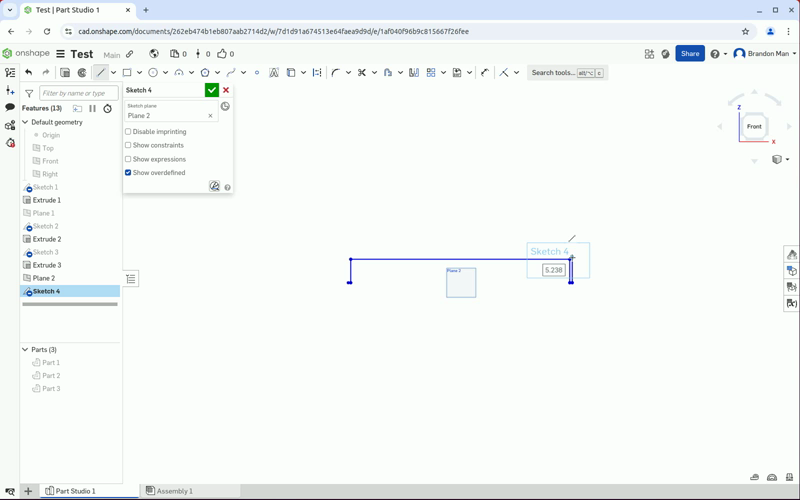
key_up(shift)
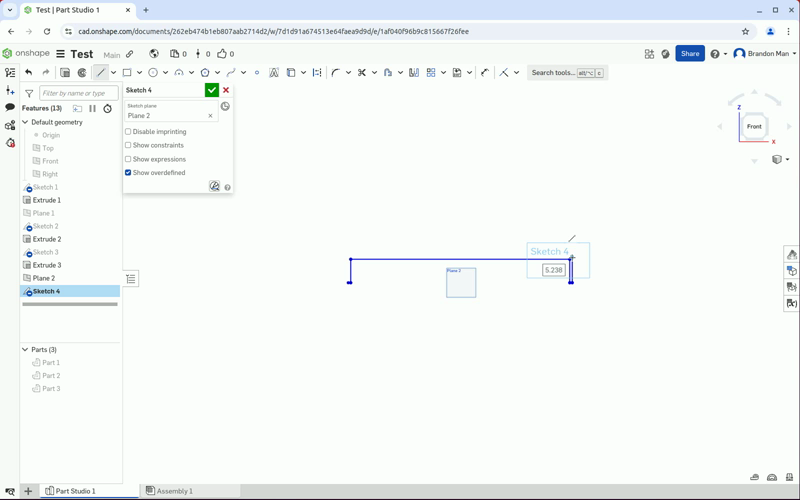
key_down(shift)
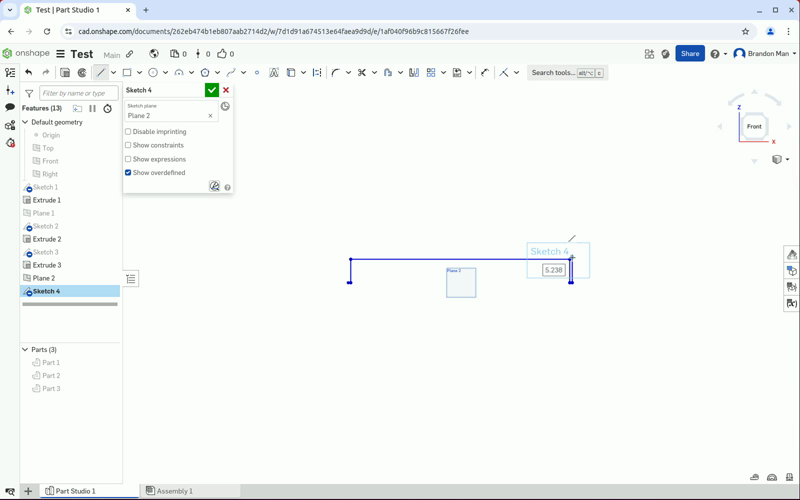
mouse_move(348, 257)
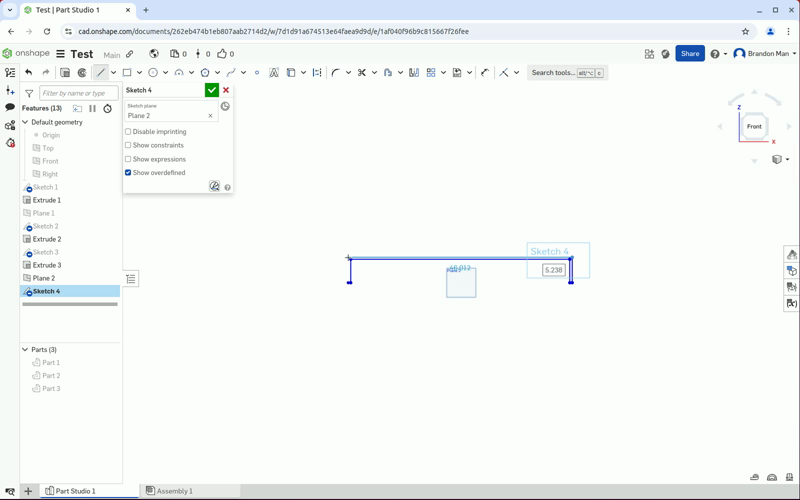
scroll(6)
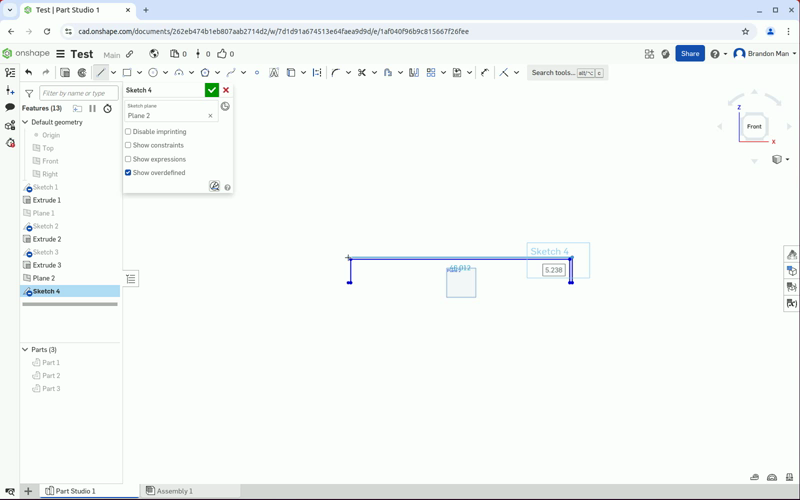
scroll(6)
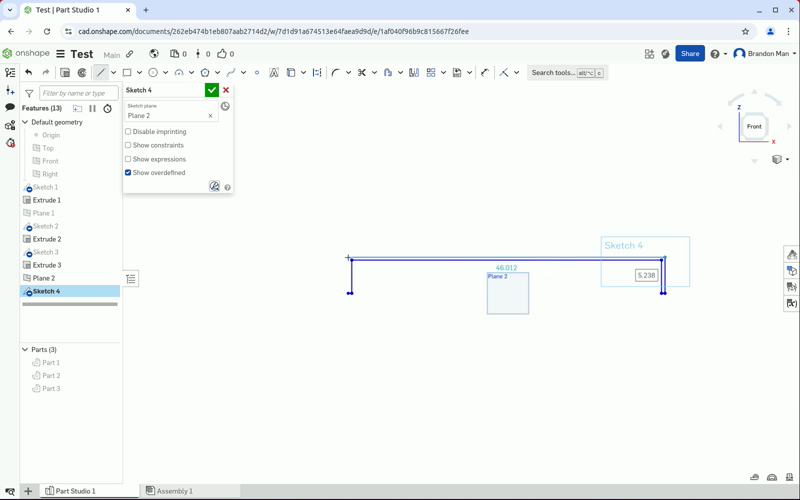
scroll(6)
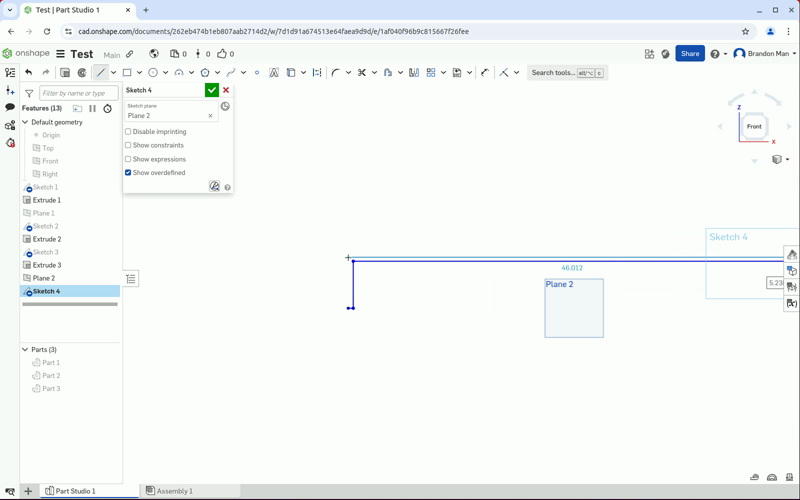
scroll(6)
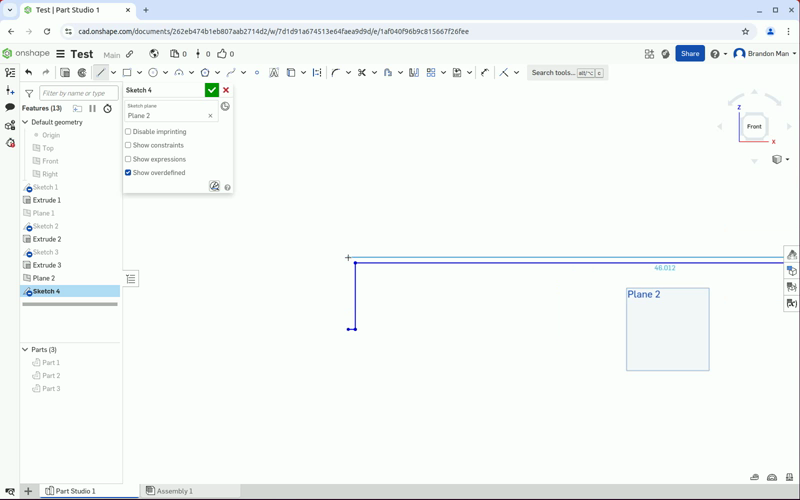
scroll(6)
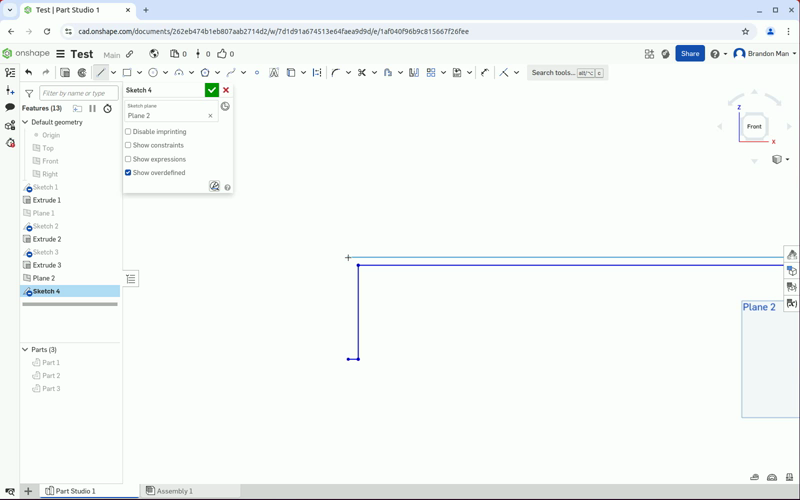
scroll(6)
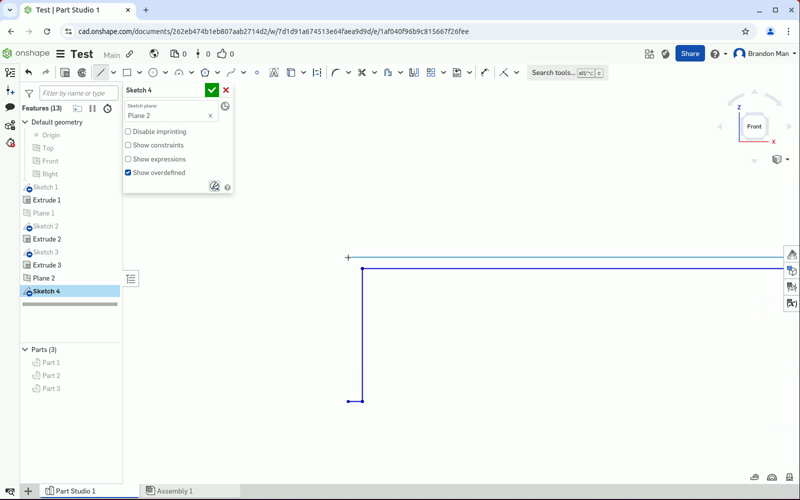
scroll(6)
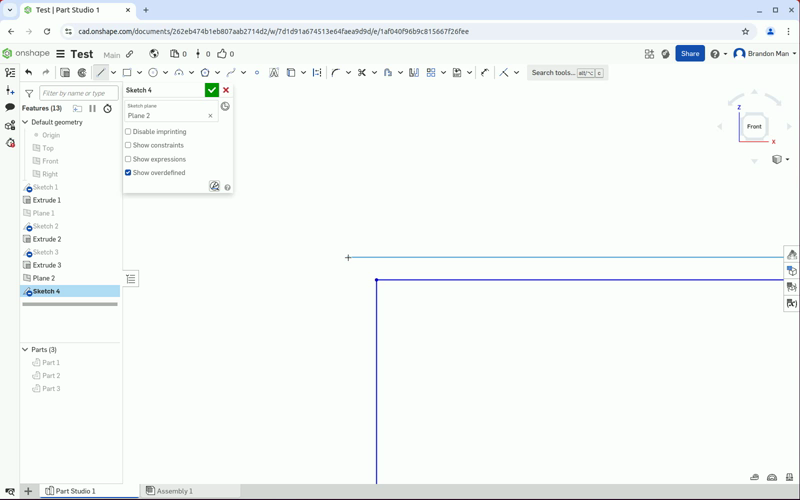
click(348, 257)
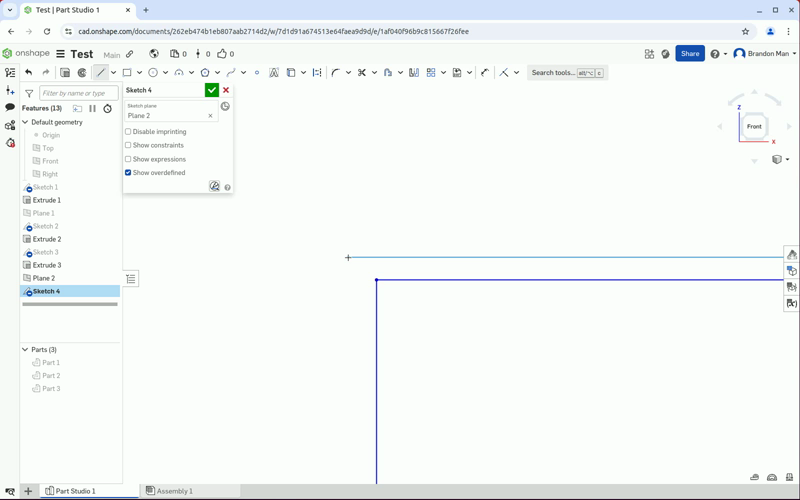
scroll(-6)
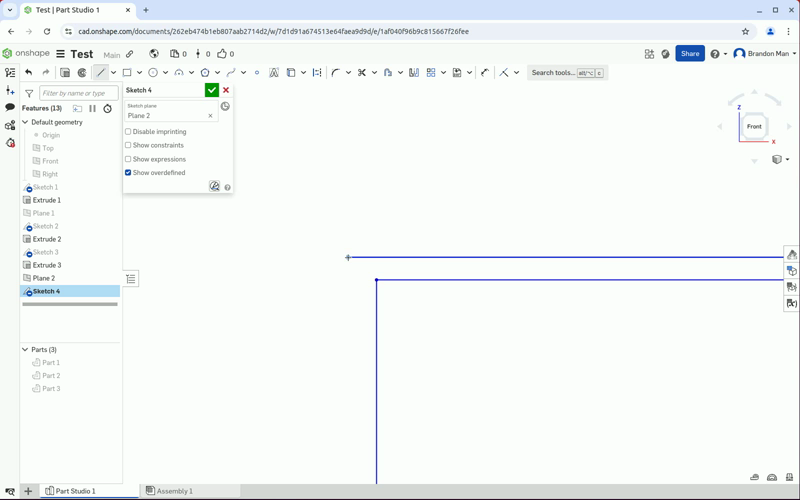
scroll(-6)
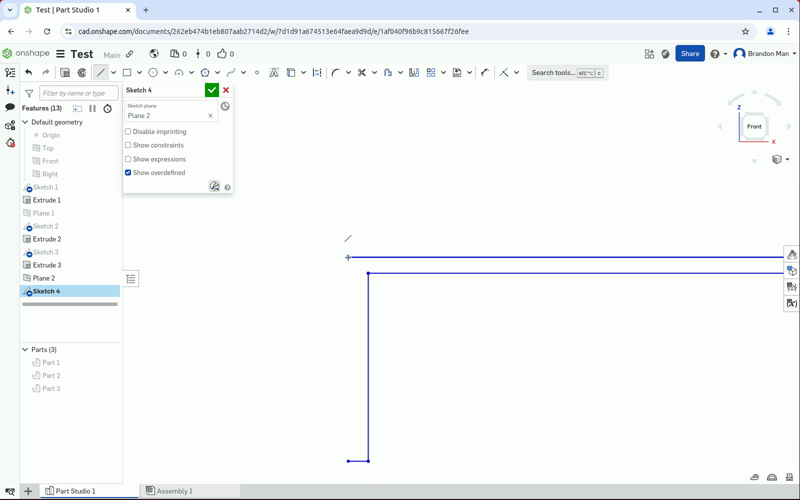
scroll(-6)
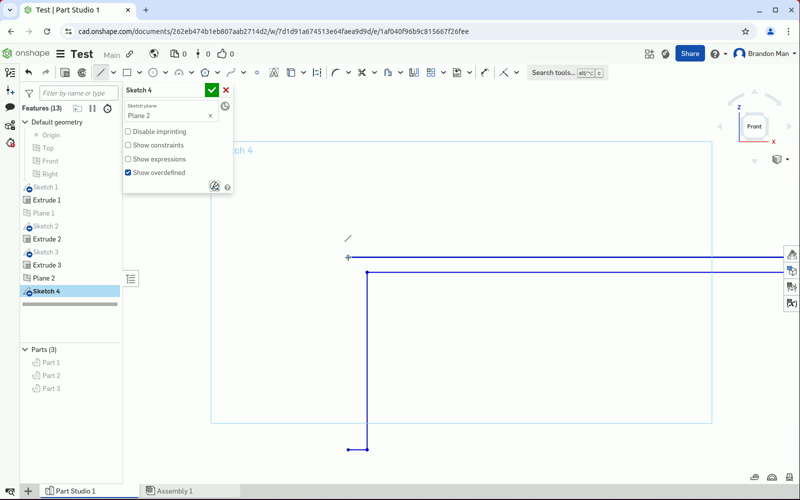
scroll(-6)
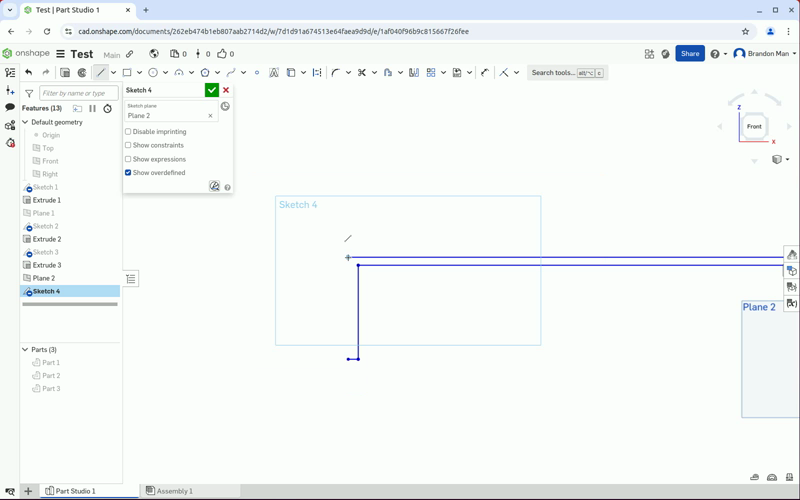
scroll(-6)
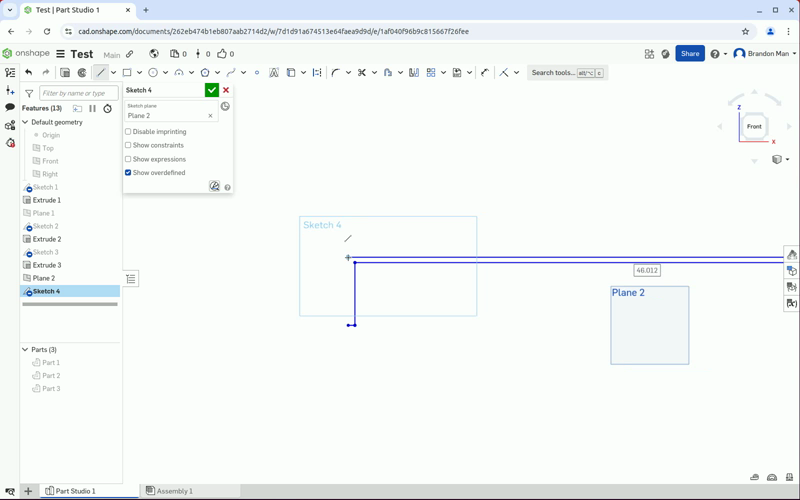
scroll(-6)
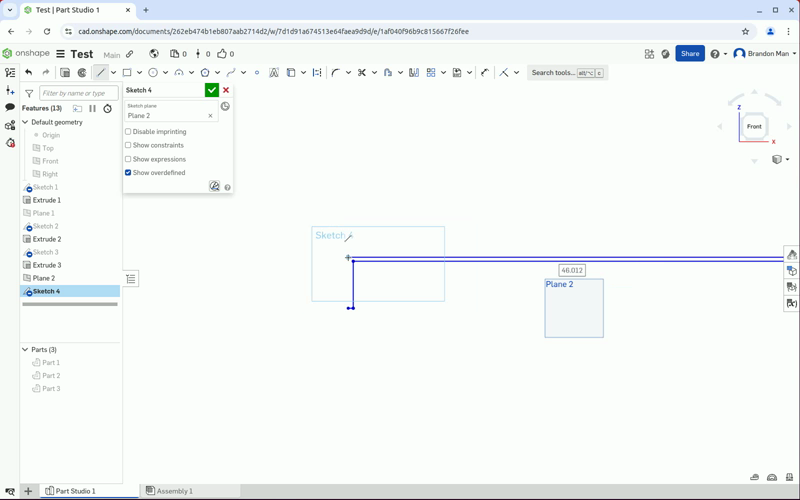
scroll(-6)
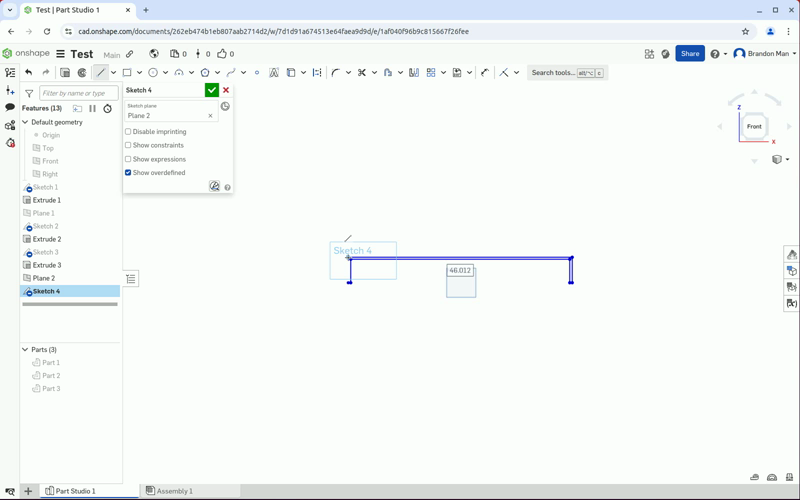
key_up(shift)
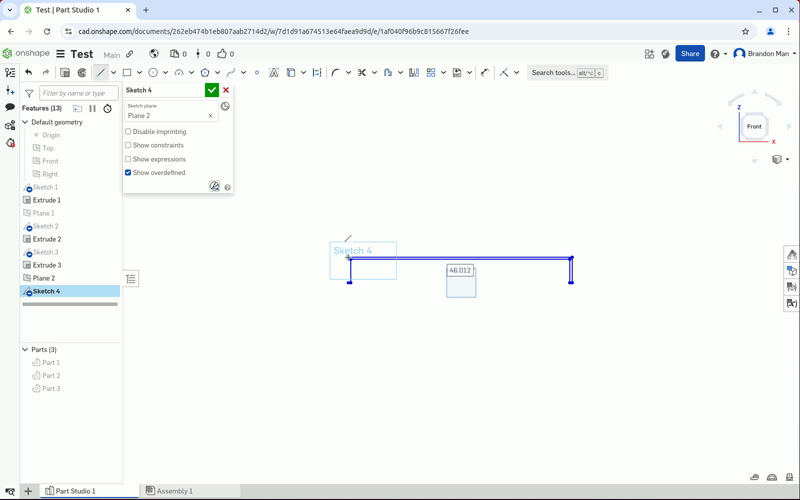
mouse_move(378, 257)
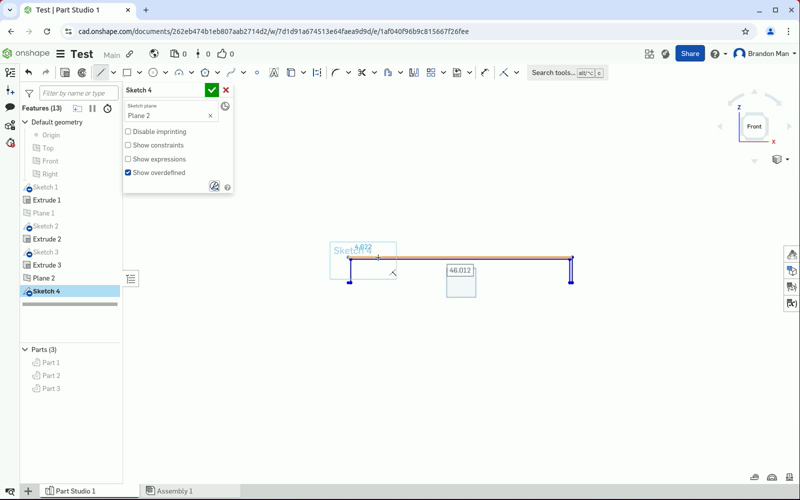
key_down(shift)
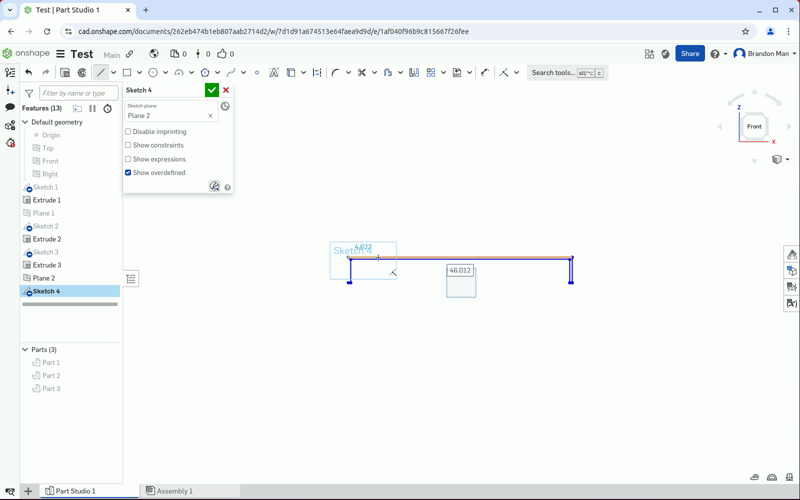
mouse_move(348, 282)
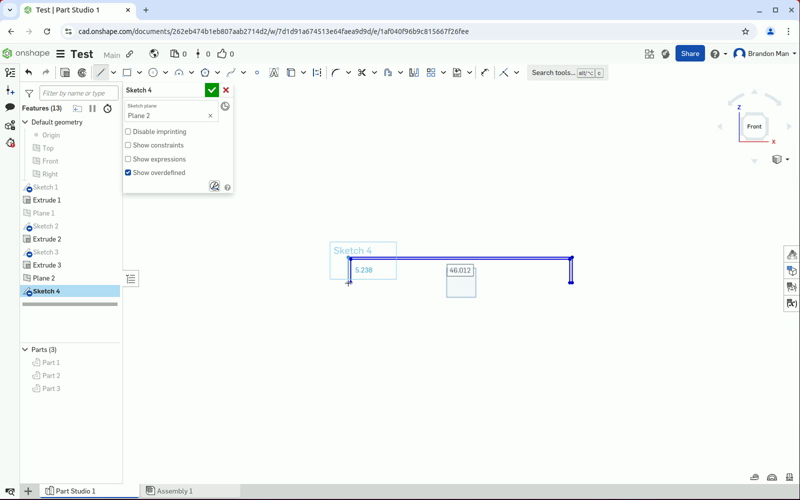
scroll(6)
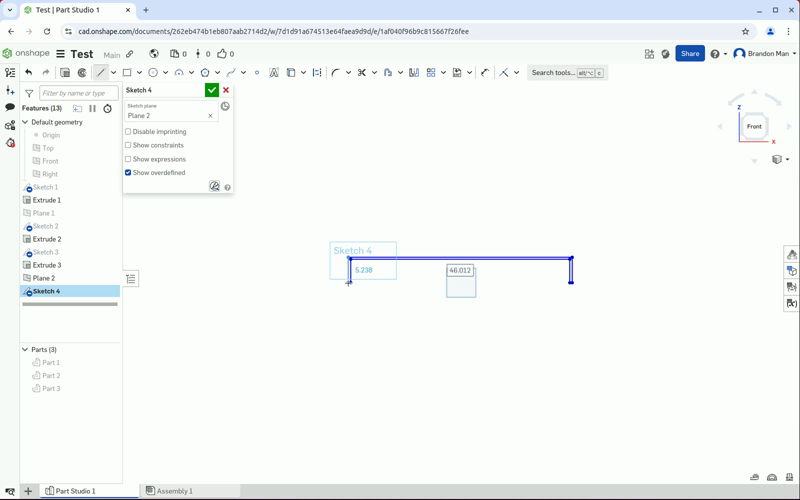
scroll(6)
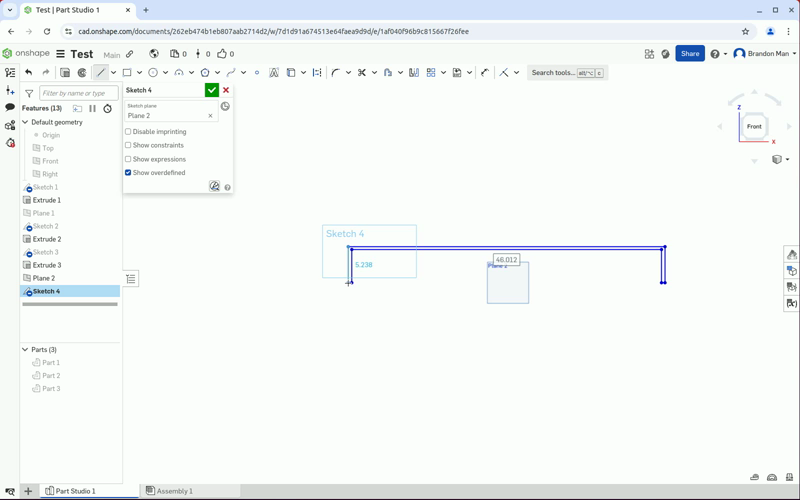
scroll(6)
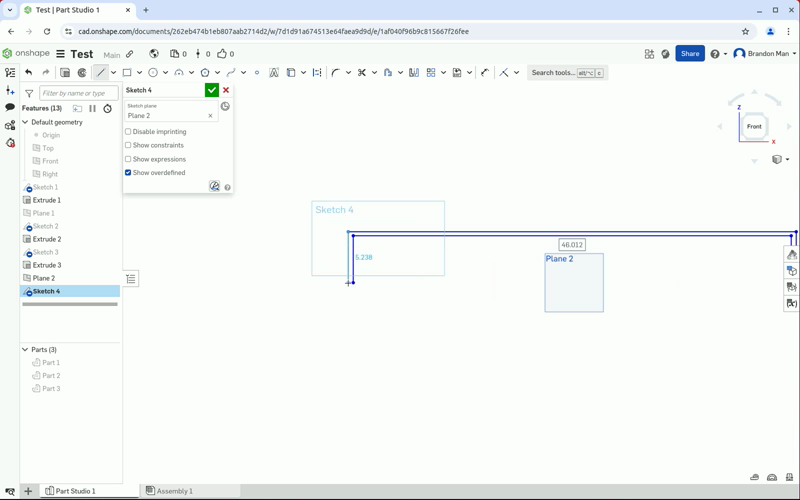
scroll(6)
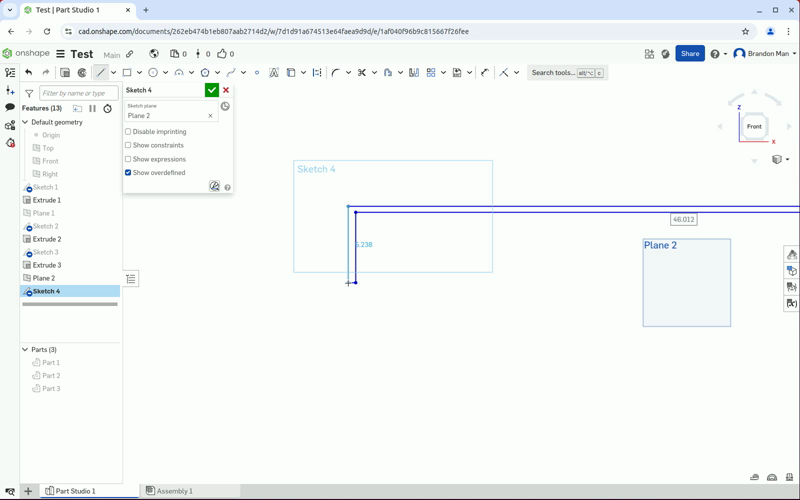
scroll(6)
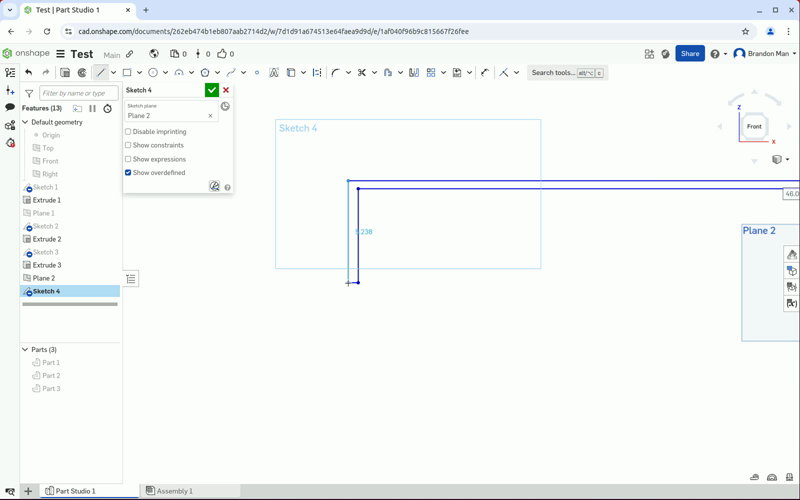
scroll(6)
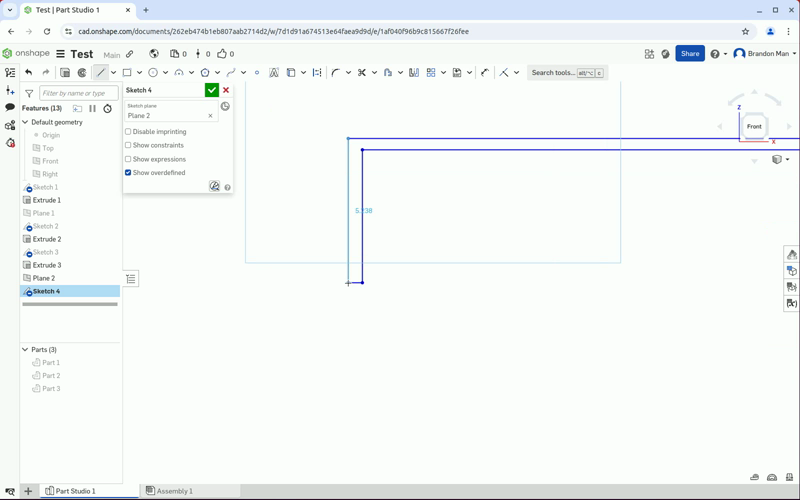
scroll(6)
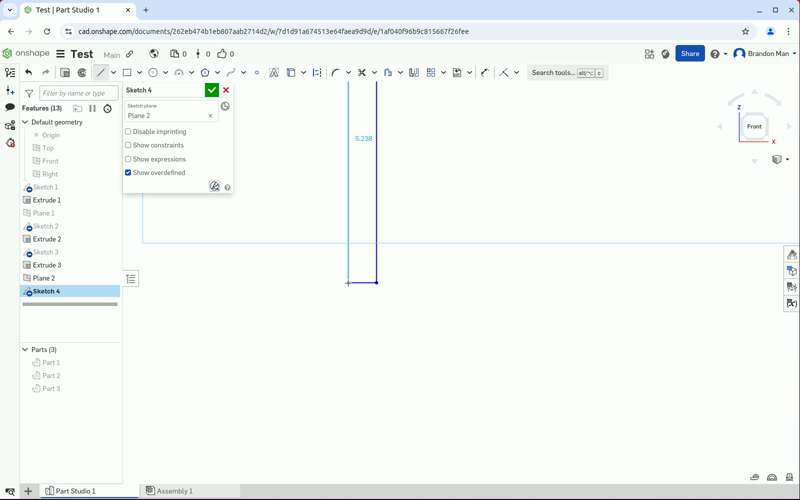
key_up(shift)
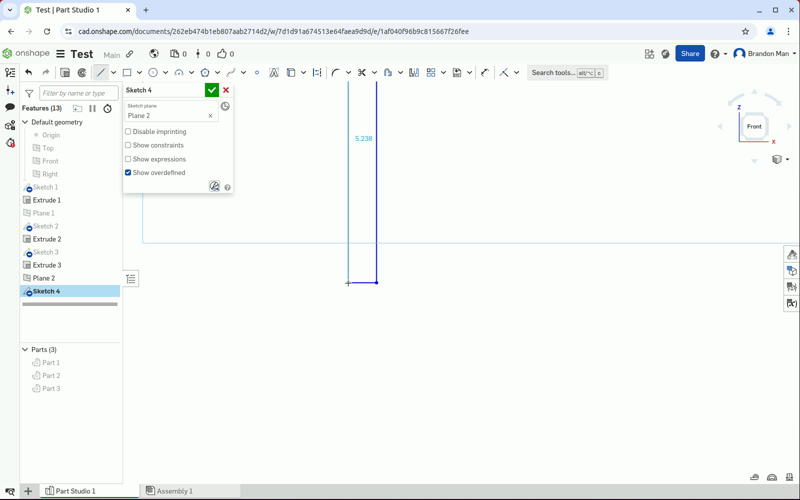
click(348, 282)
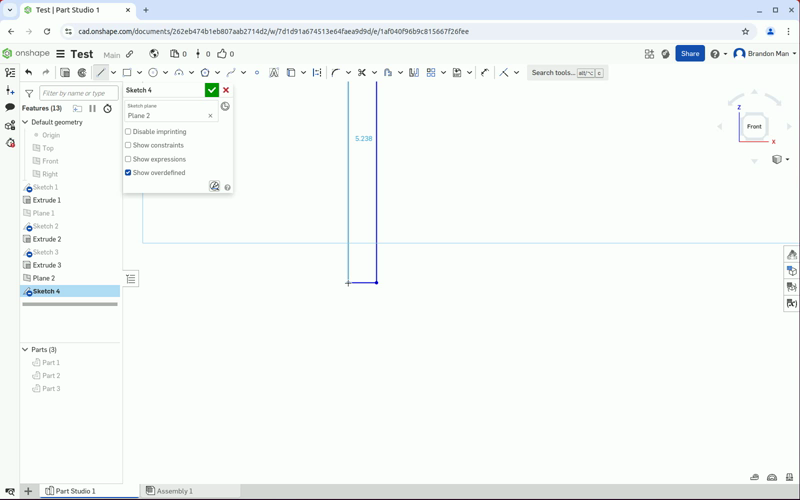
scroll(-6)
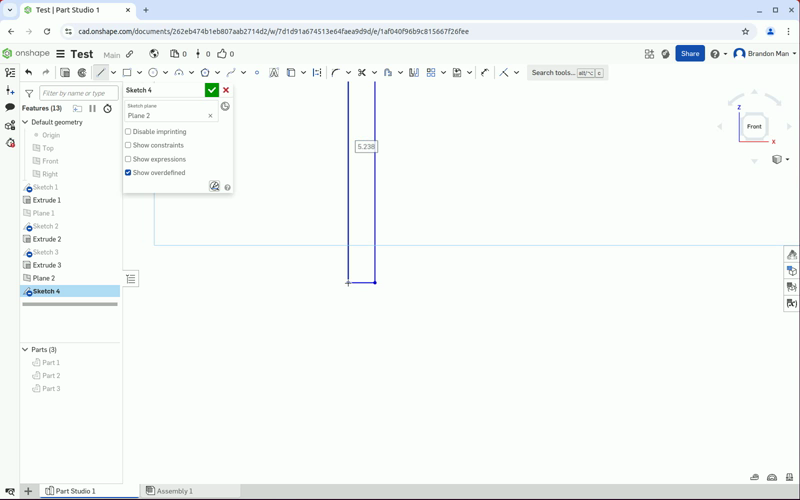
scroll(-6)
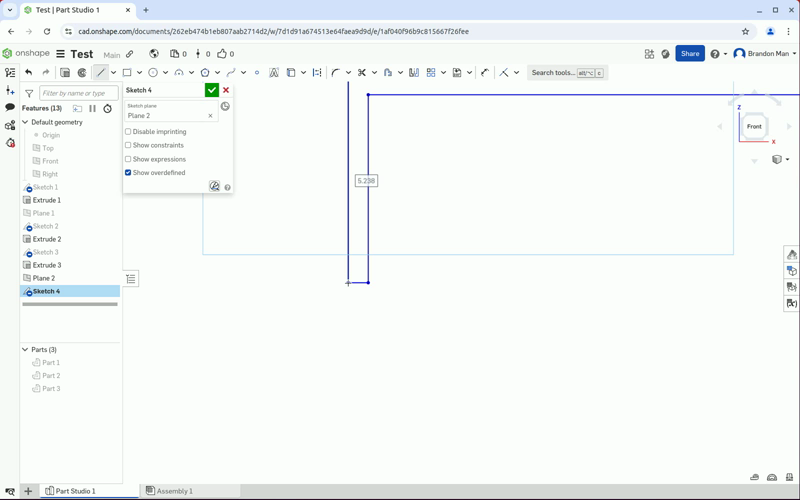
scroll(-6)
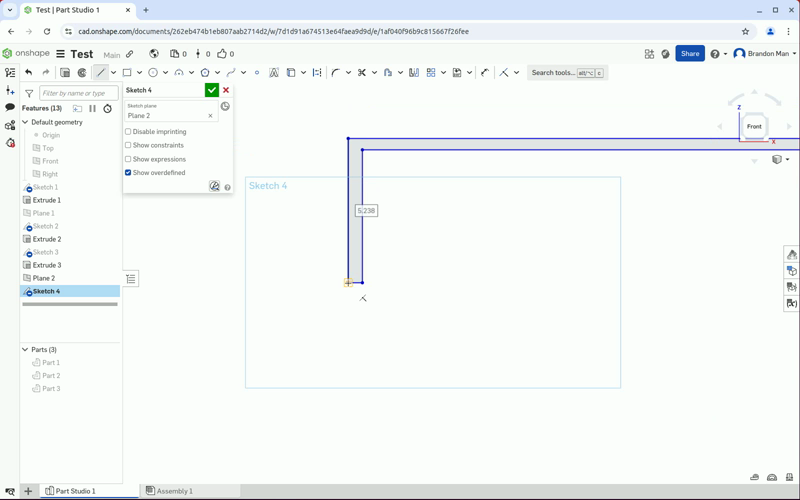
scroll(-6)
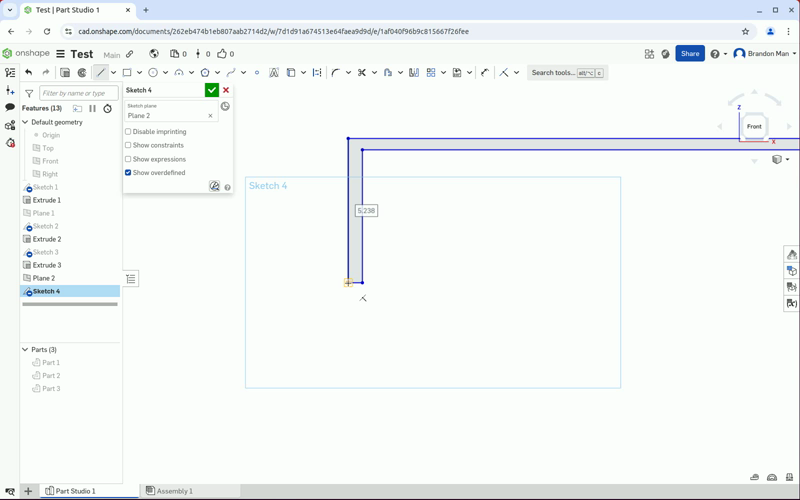
scroll(-6)
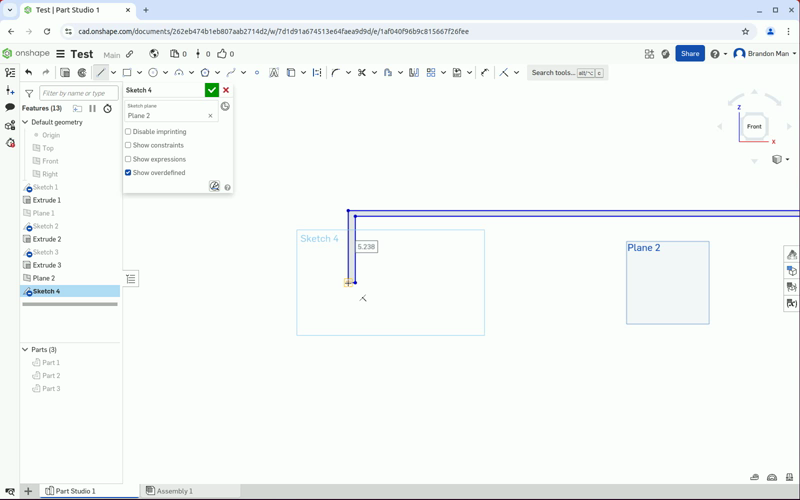
scroll(-6)
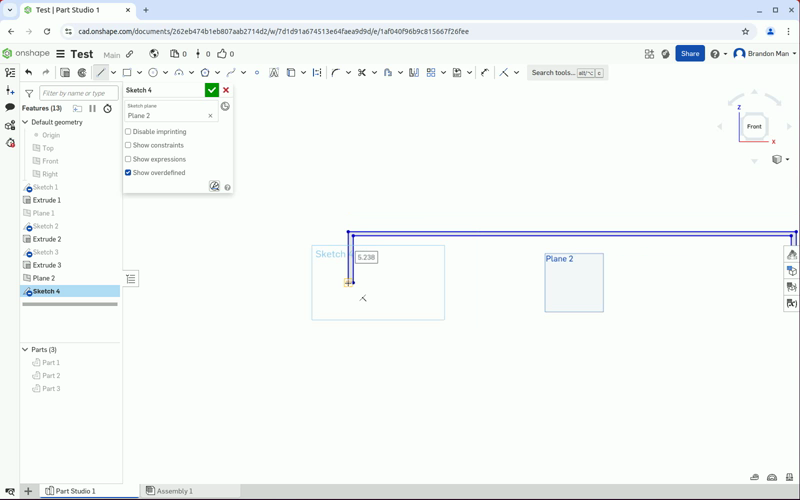
scroll(-6)
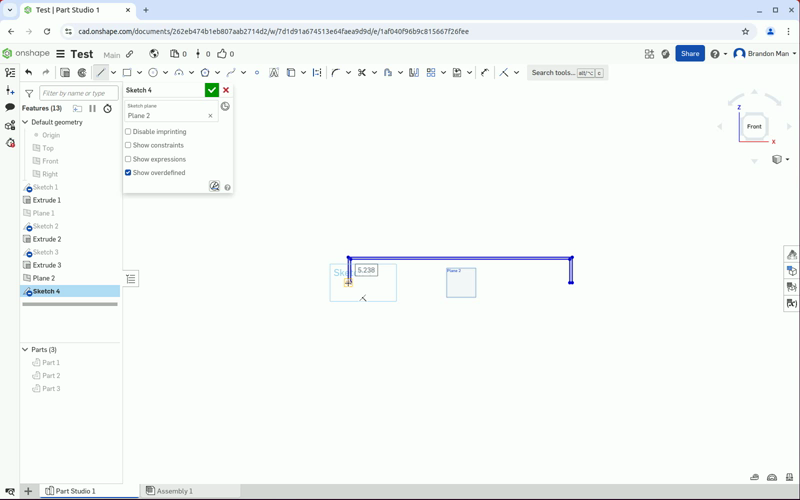
key(esc)
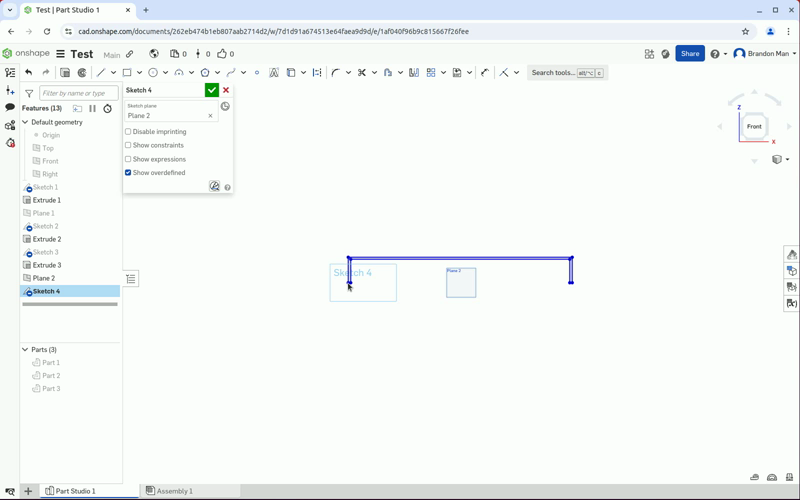
mouse_move(349, 277)
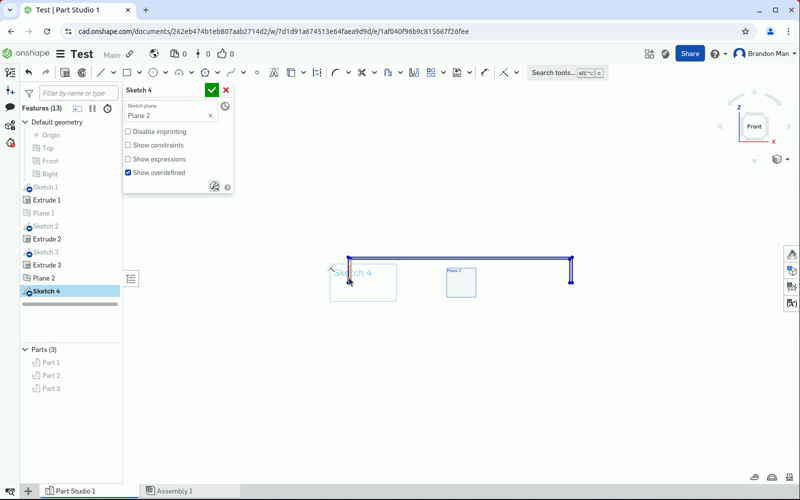
scroll(6)
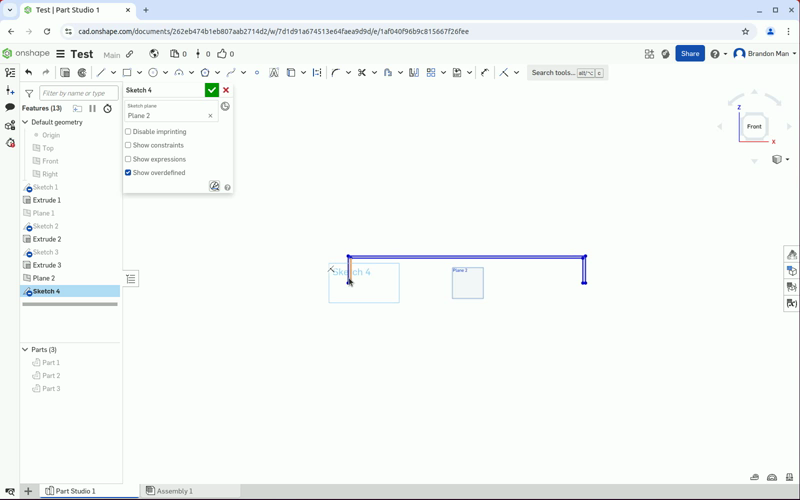
scroll(6)
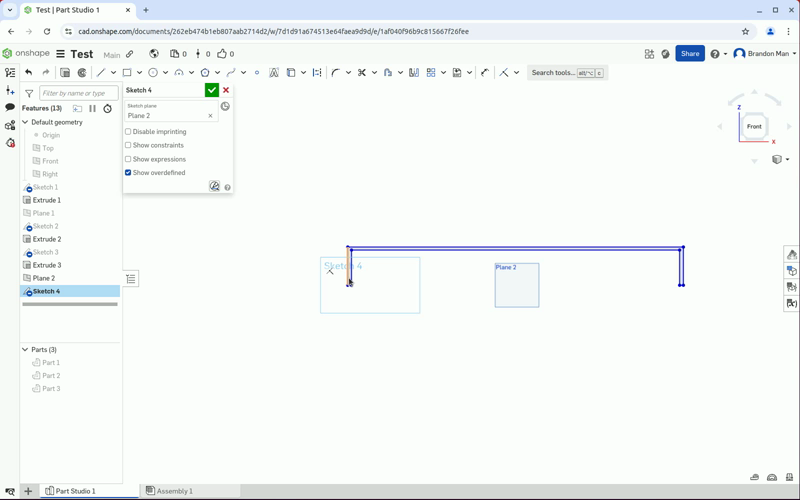
scroll(6)
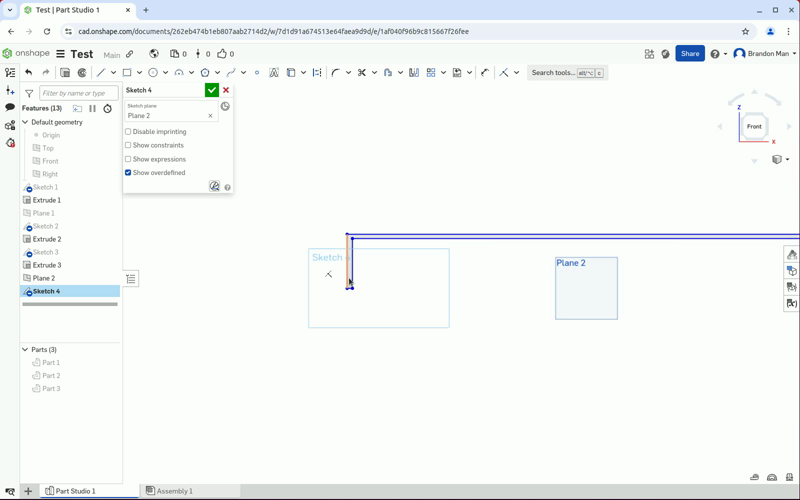
scroll(6)
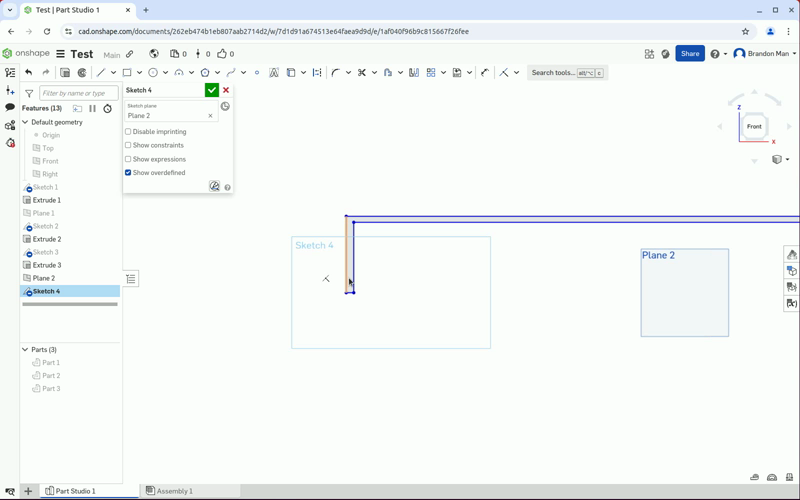
scroll(6)
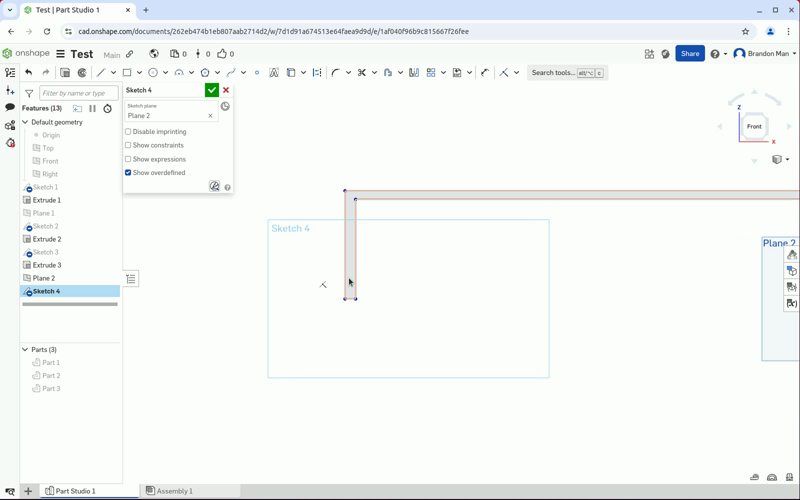
scroll(6)
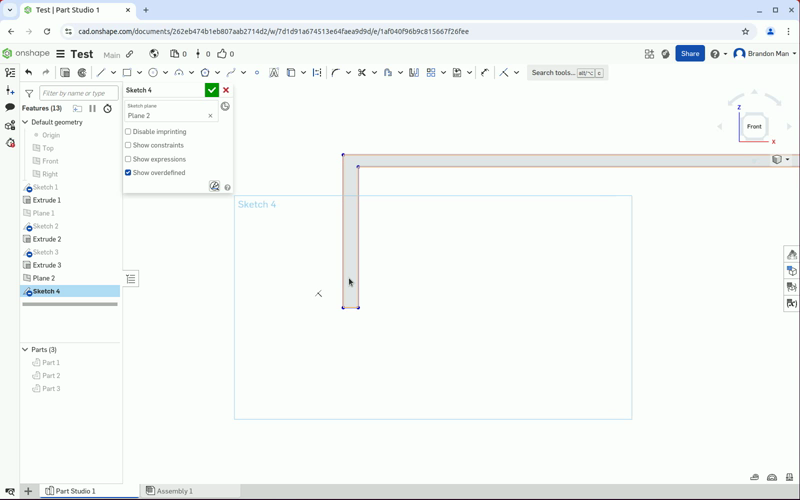
scroll(6)
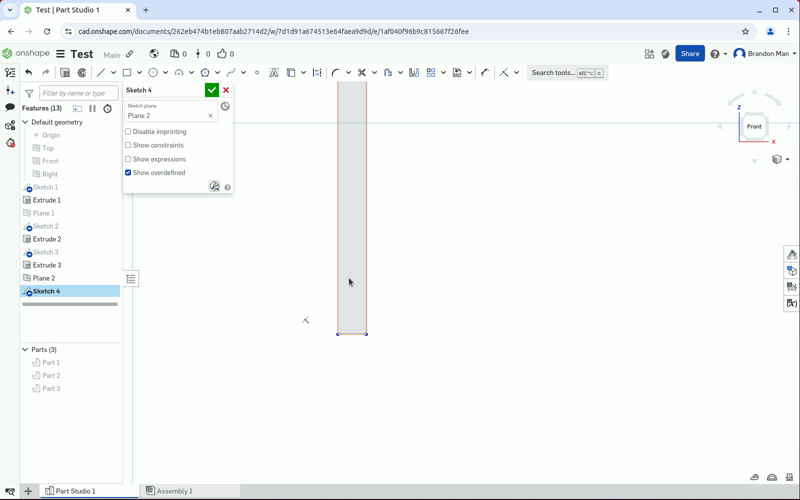
click(349, 277)
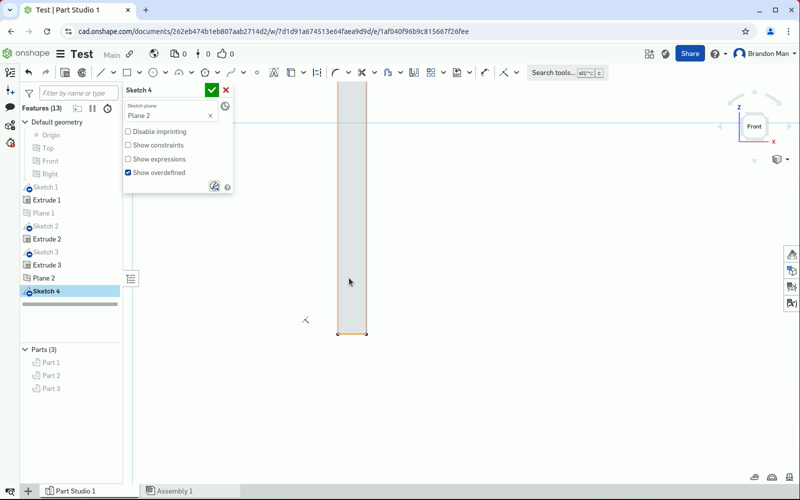
scroll(-6)
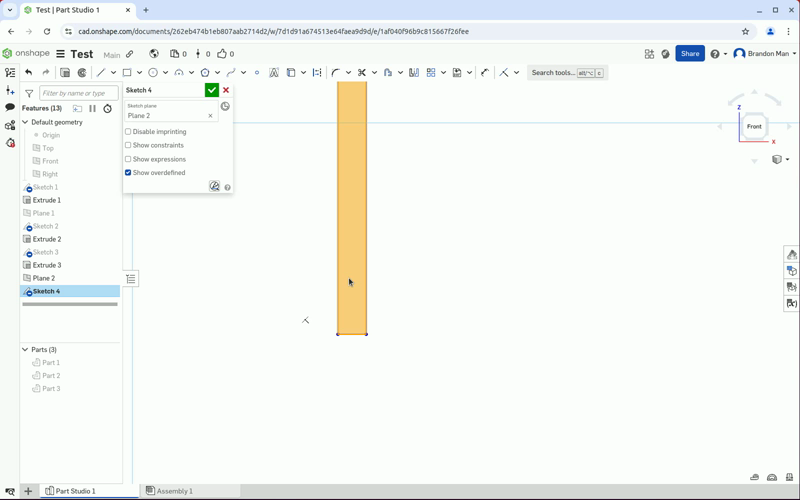
scroll(-6)
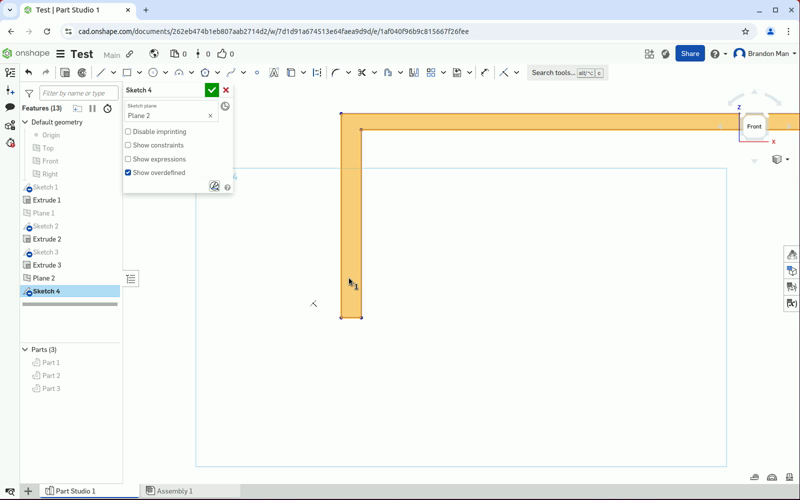
scroll(-6)
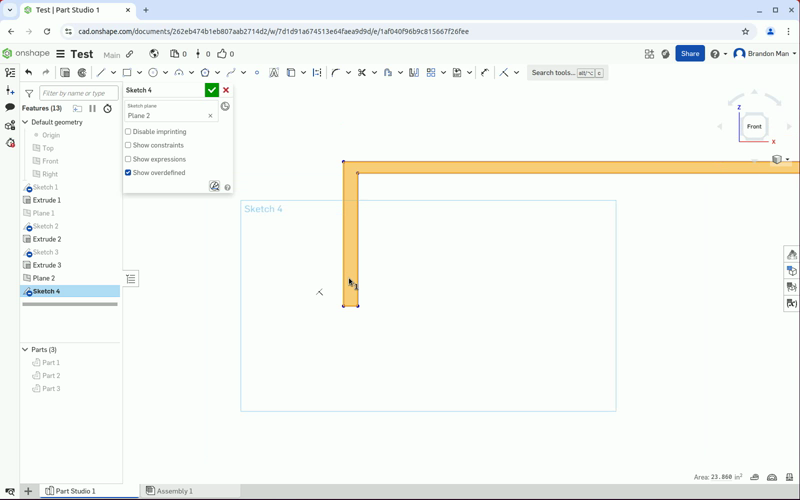
scroll(-6)
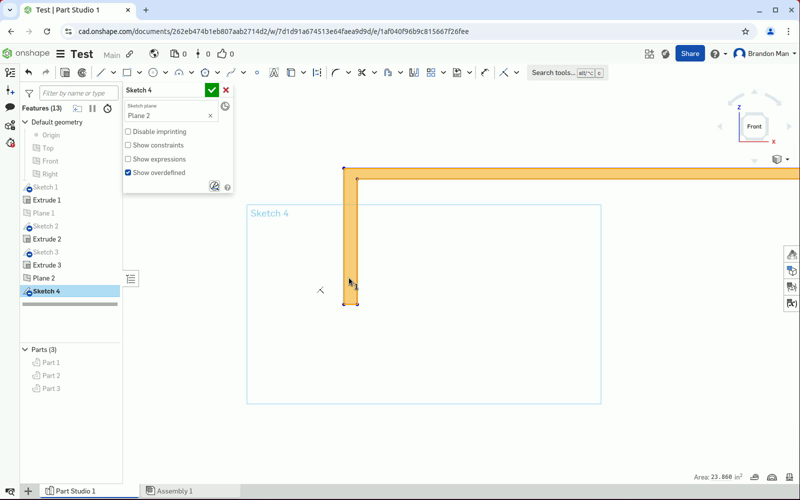
scroll(-6)
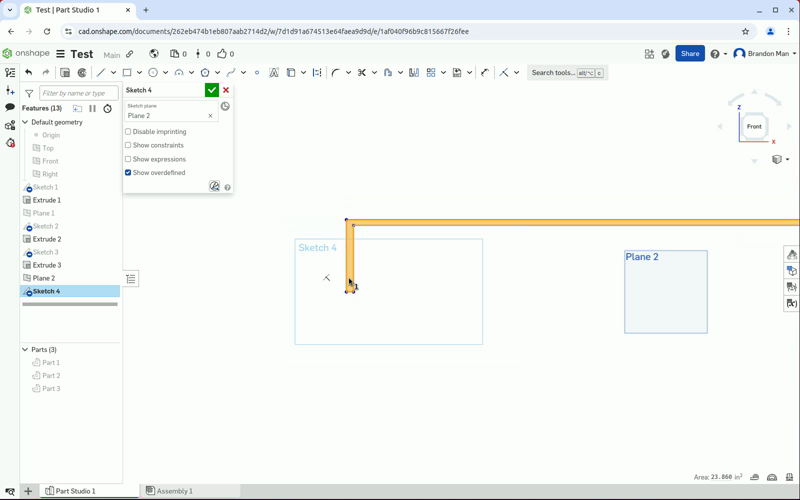
scroll(-6)
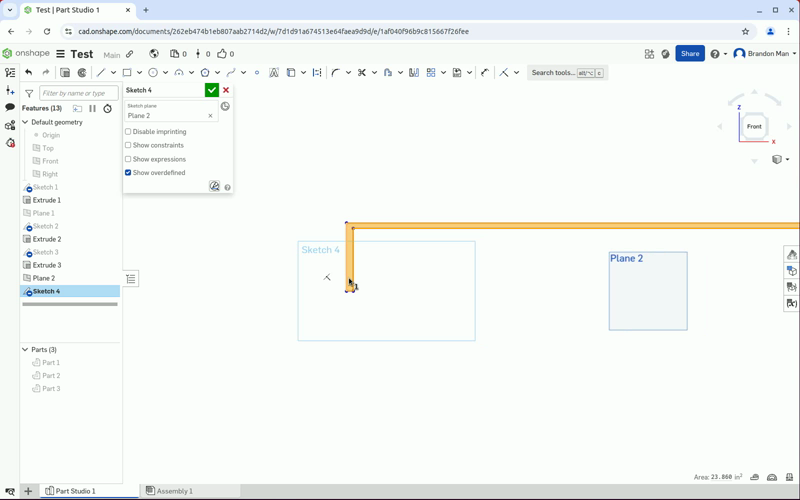
scroll(-6)
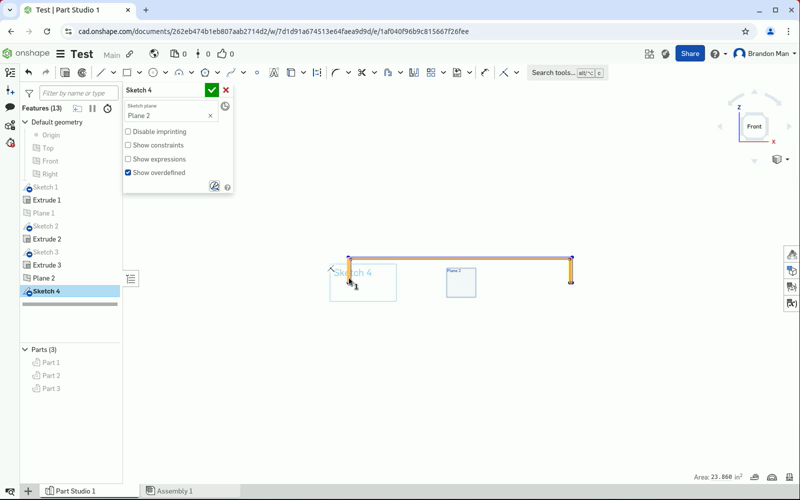
mouse_move(73, 352)
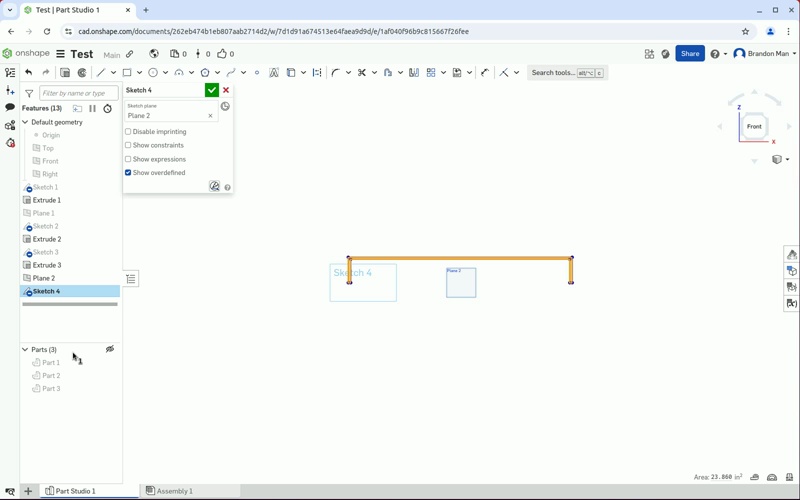
key(shift+y)
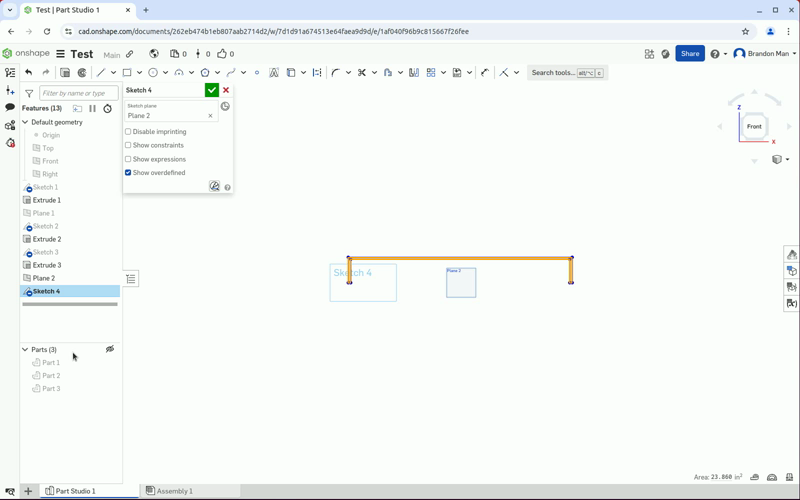
key(shift+e)
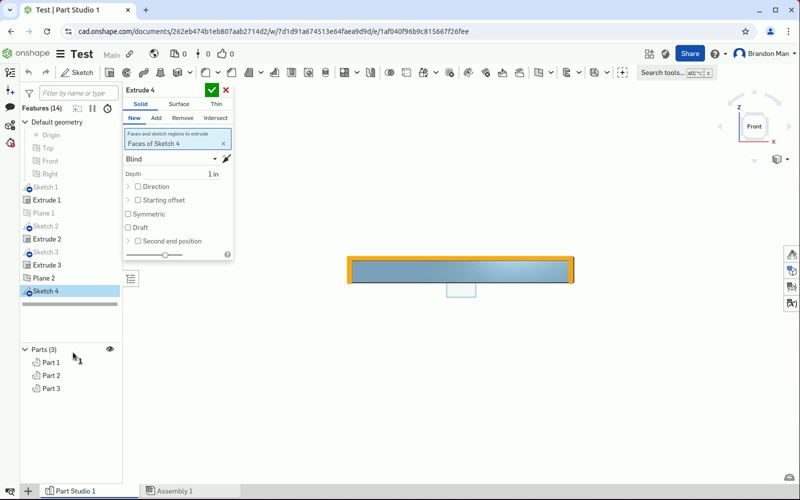
mouse_move(143, 106)
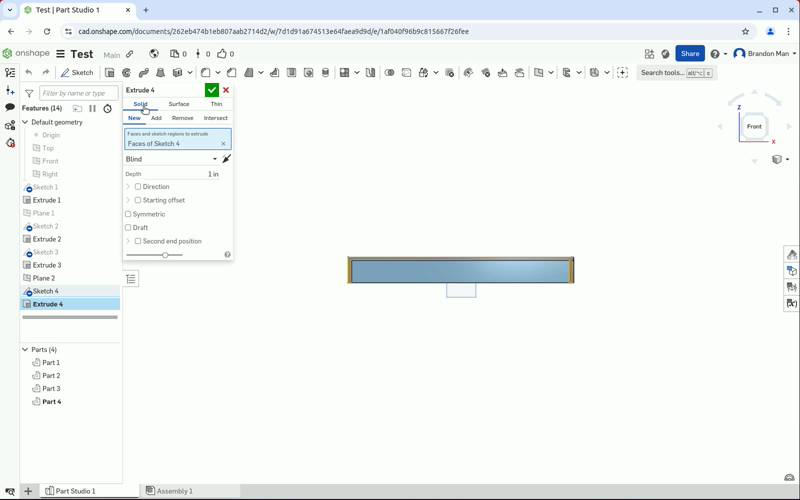
click(143, 106)
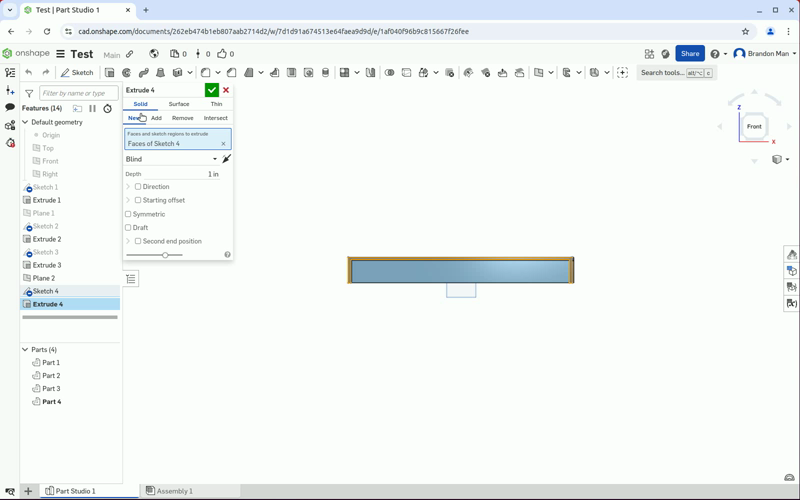
mouse_move(137, 120)
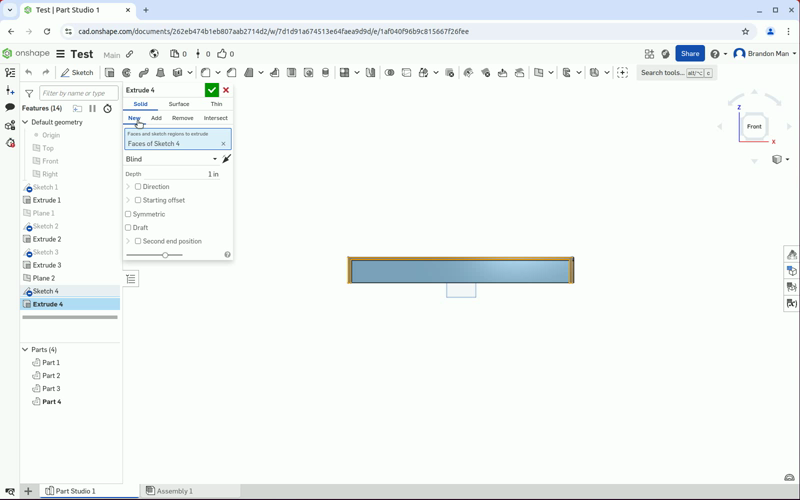
click(137, 120)
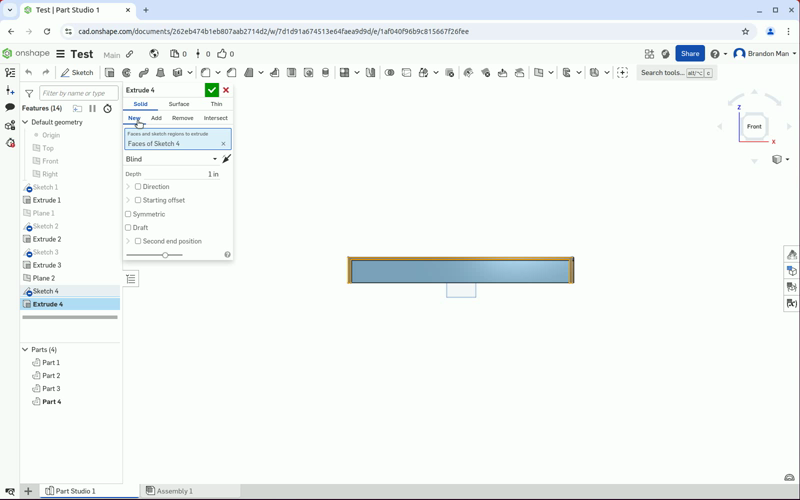
key(tab, 4)
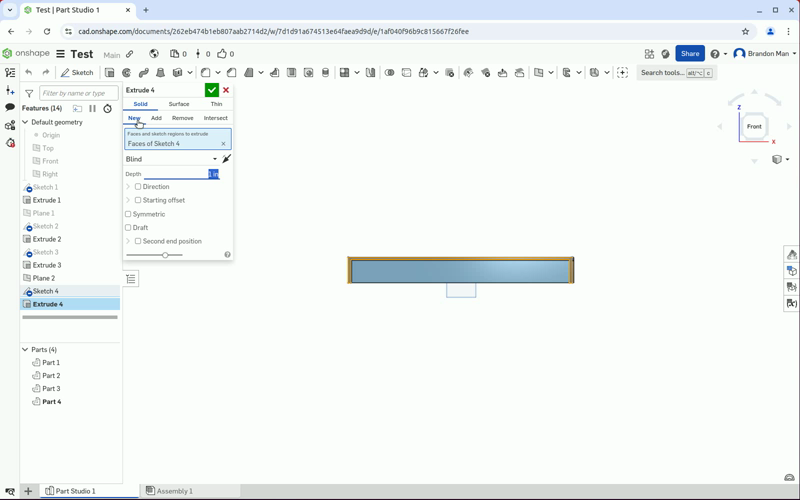
text(0.722)
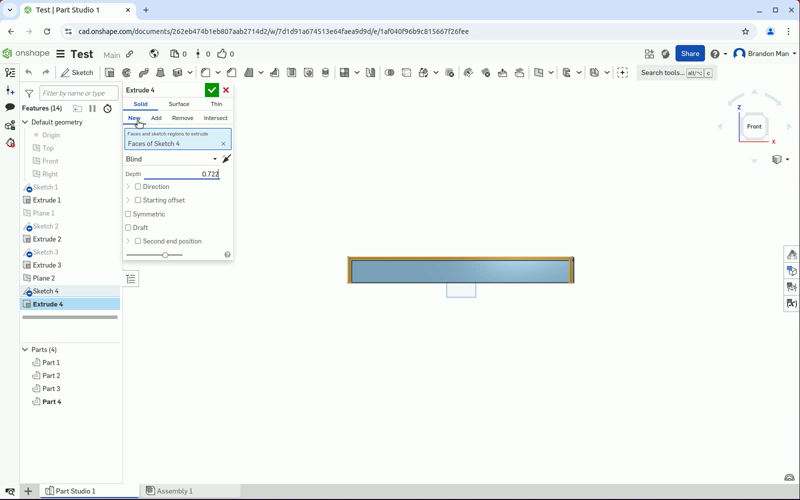
key(enter)
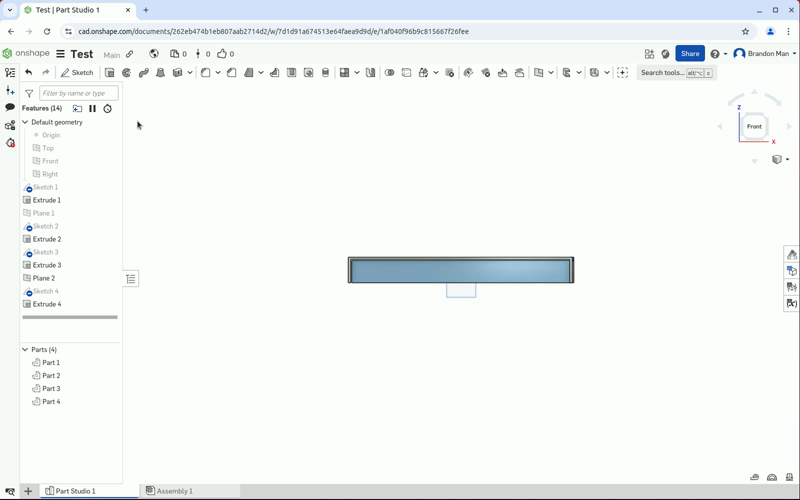
key(shift+h)
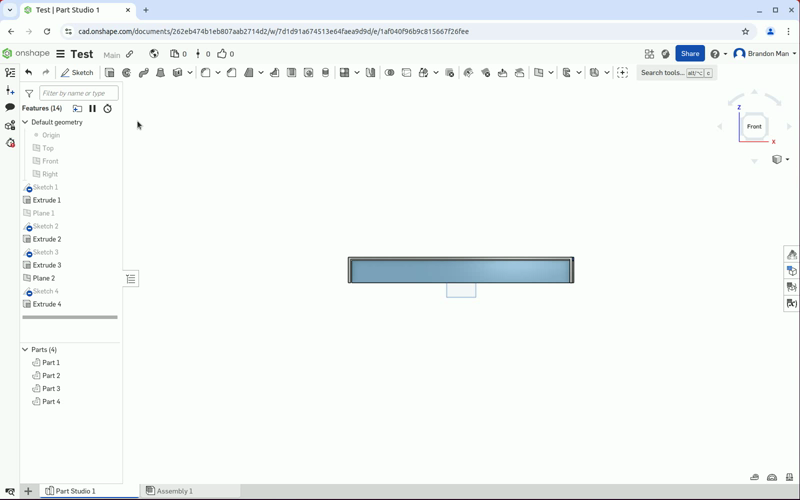
key(shift+h)
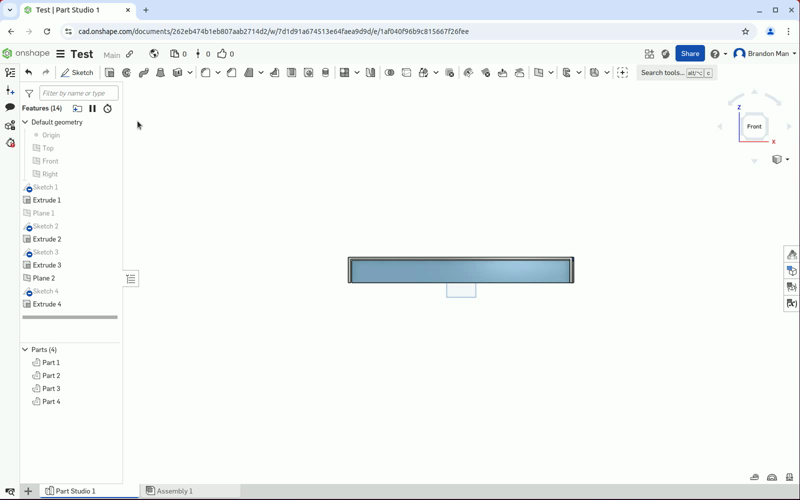
mouse_move(73, 189)
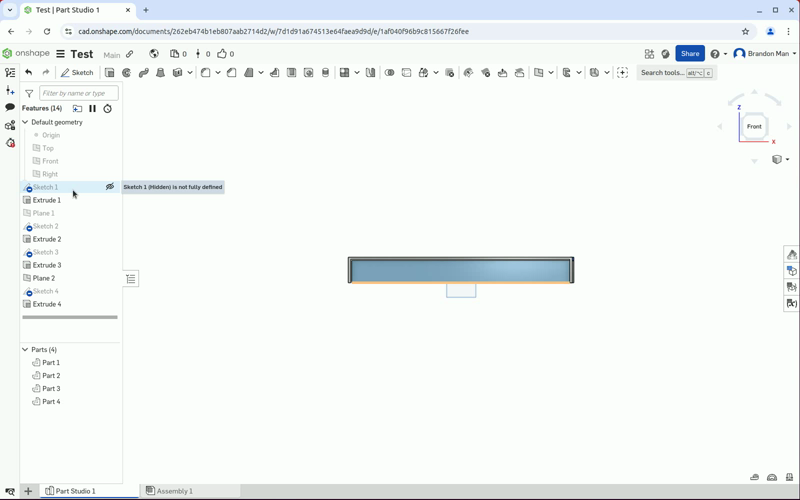
click(73, 189)
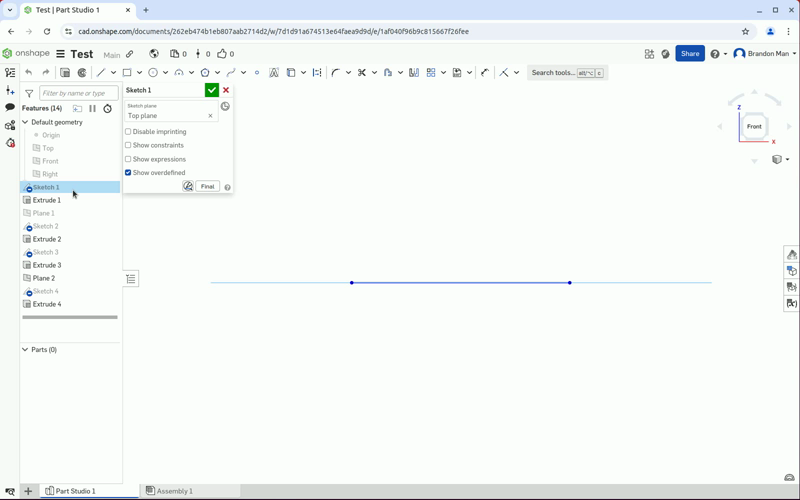
mouse_move(229, 92)
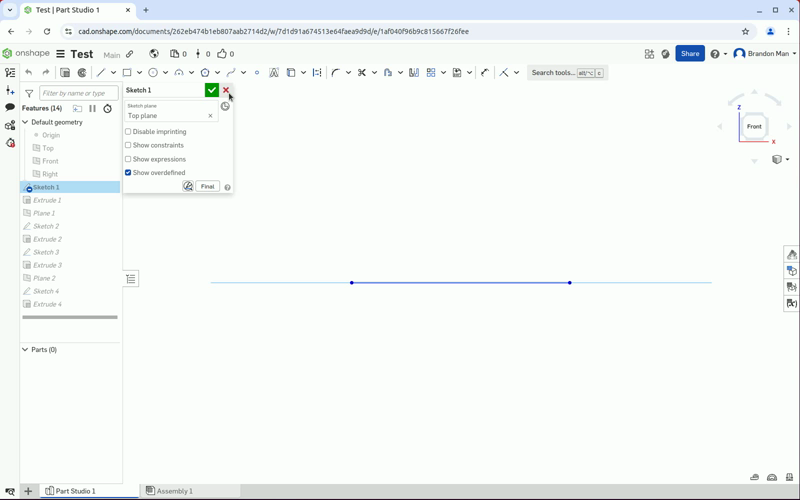
click(229, 92)
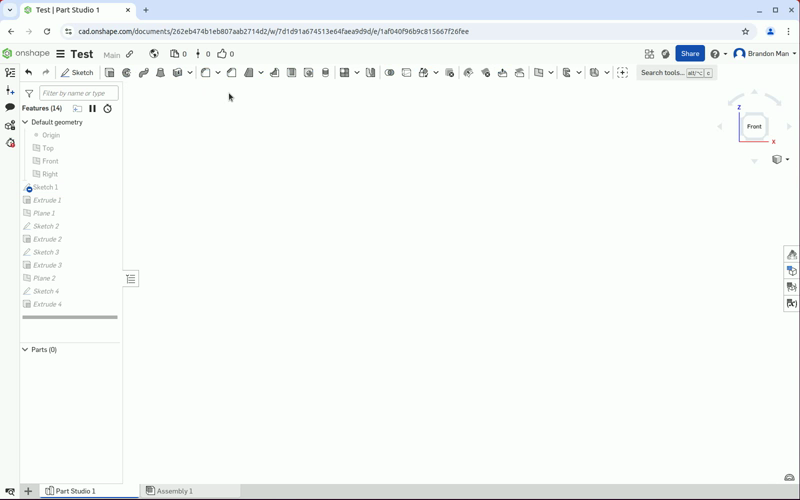
key(shift+s)
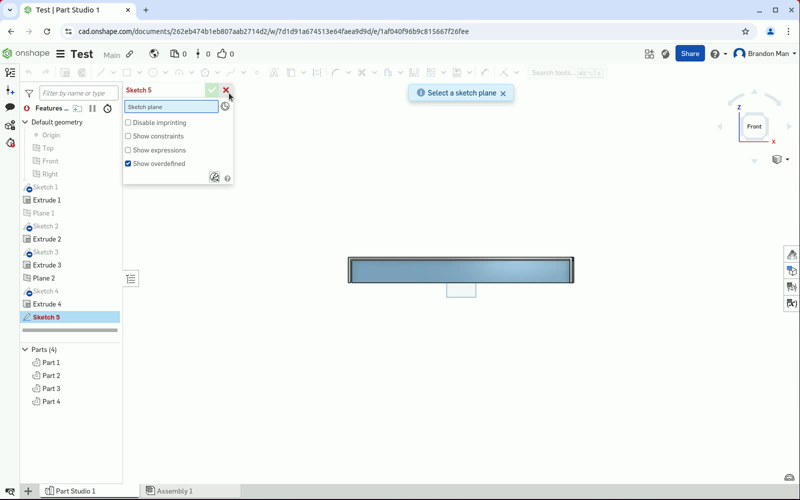
mouse_move(73, 280)
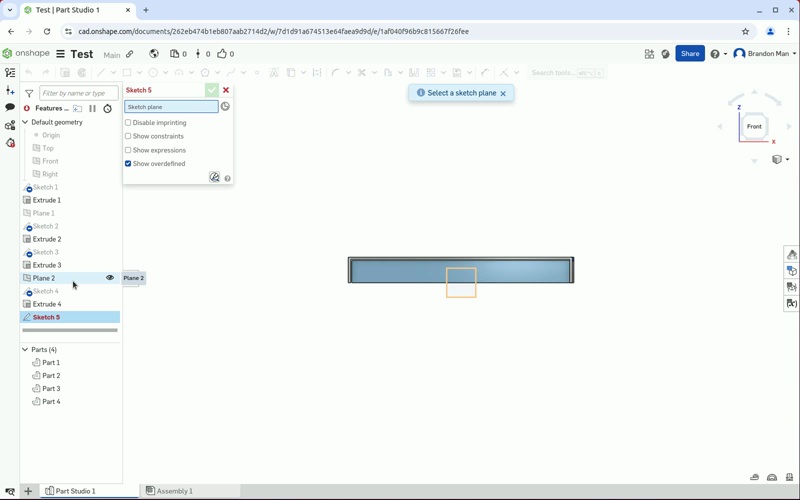
click(73, 280)
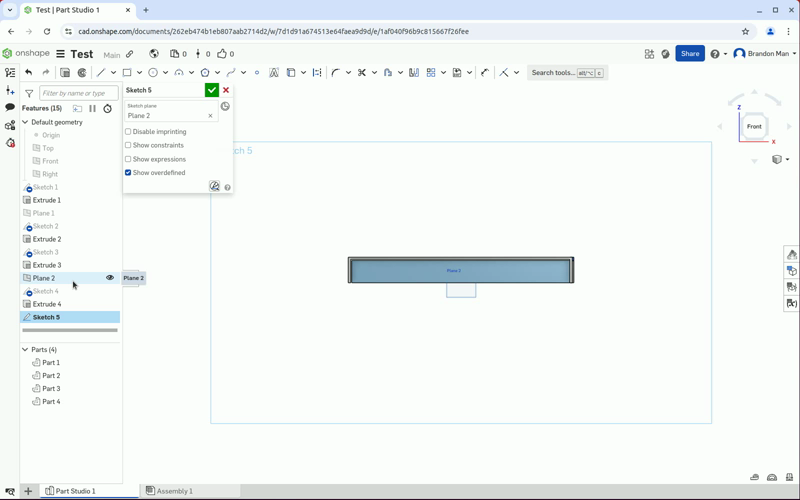
mouse_move(73, 352)
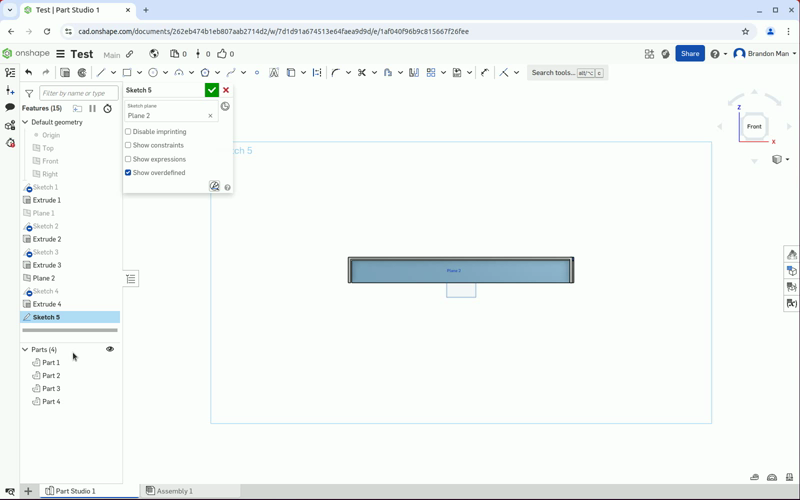
key(y)
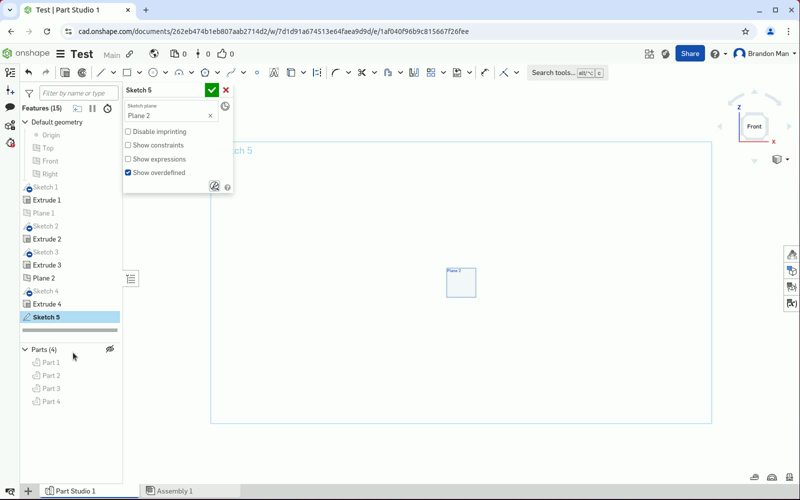
key(l)
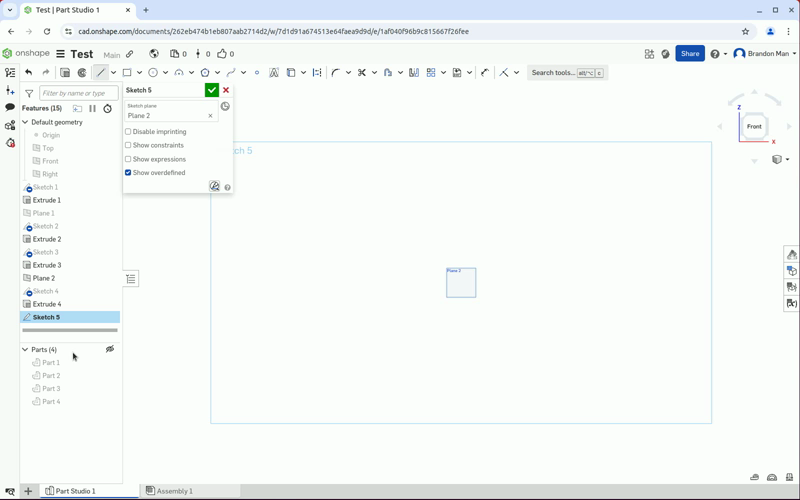
key_down(shift)
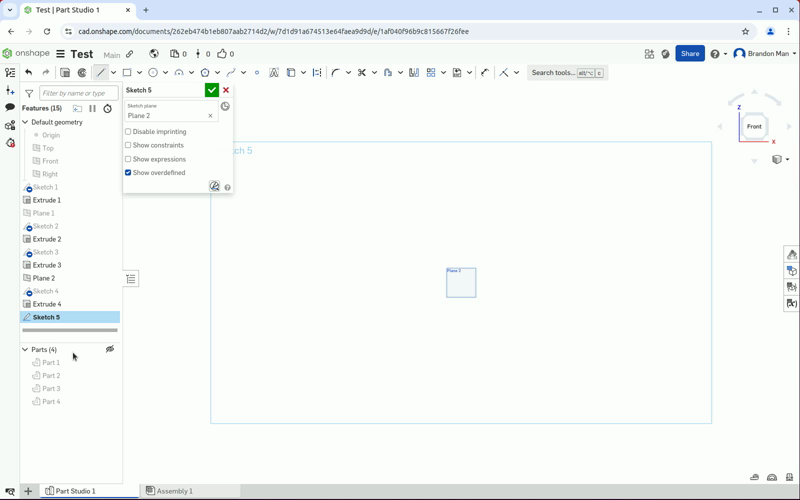
mouse_move(351, 282)
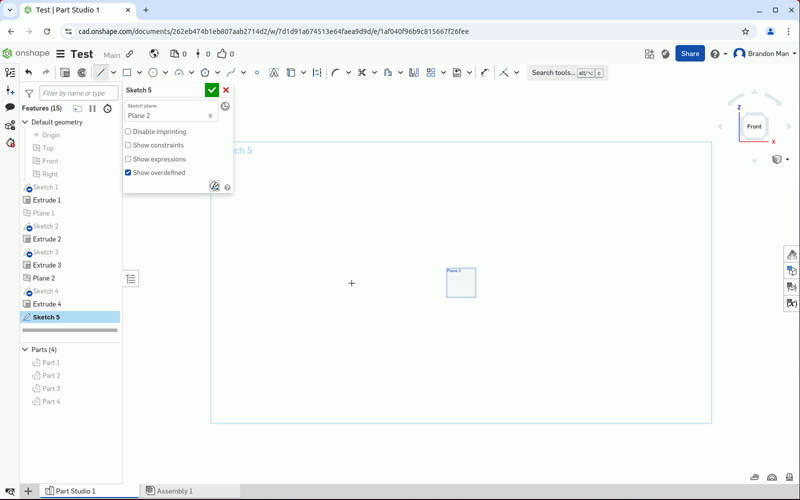
click(351, 282)
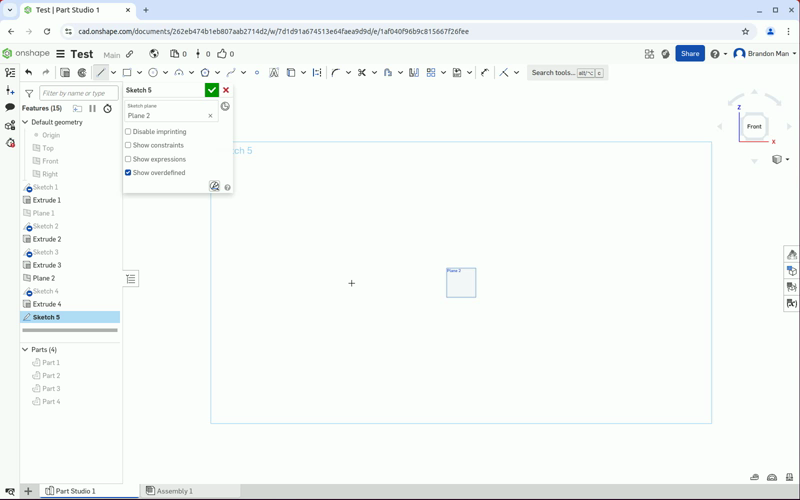
key_up(shift)
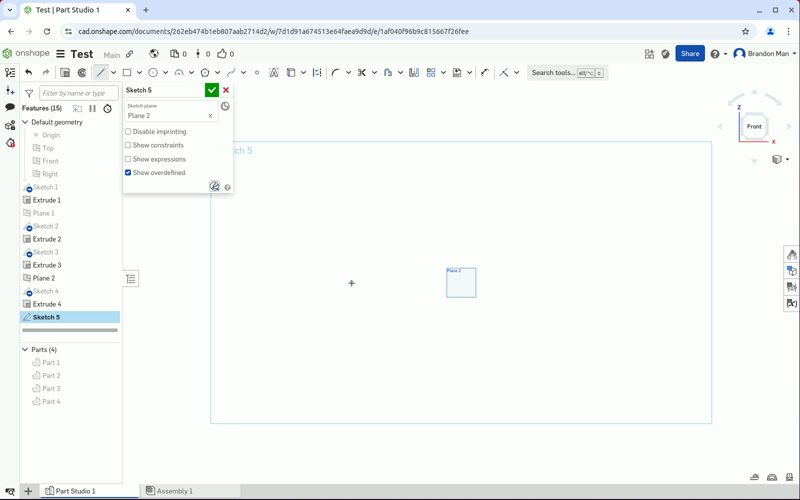
key_down(shift)
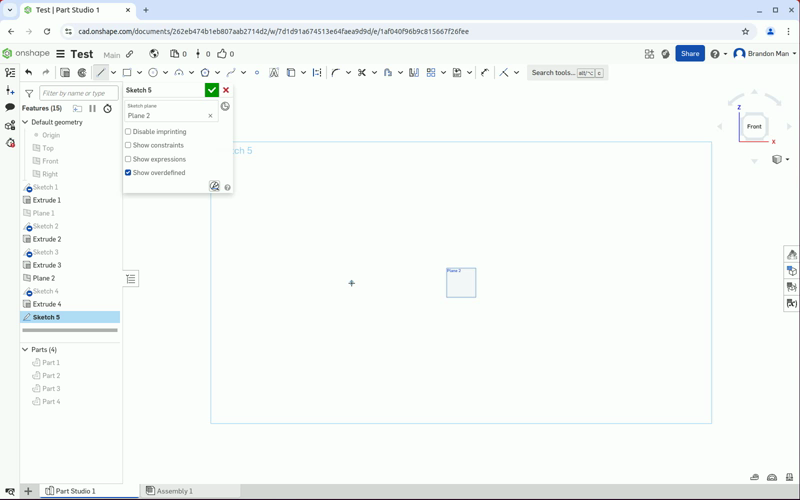
mouse_move(569, 282)
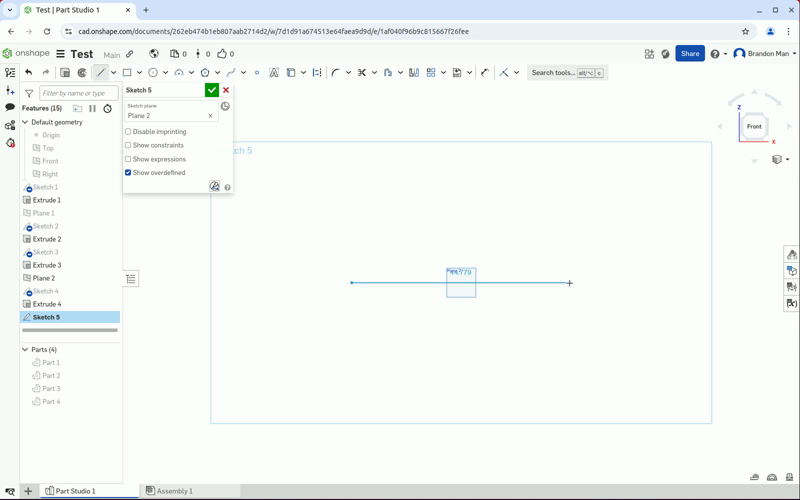
click(569, 282)
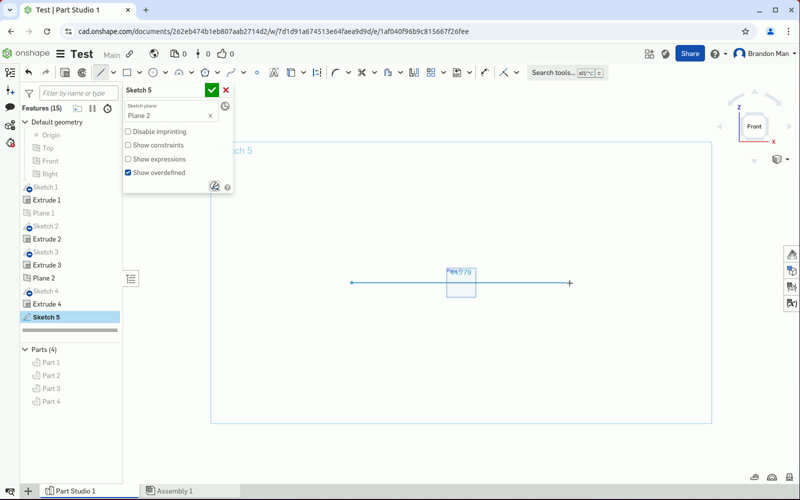
key_up(shift)
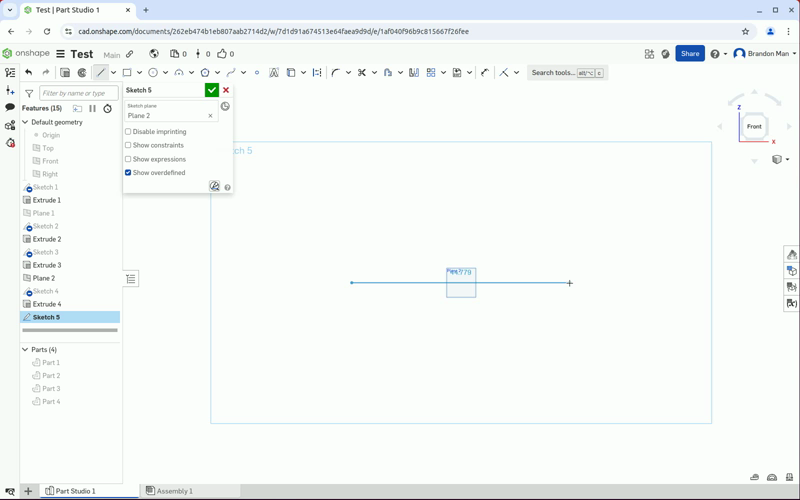
key_down(shift)
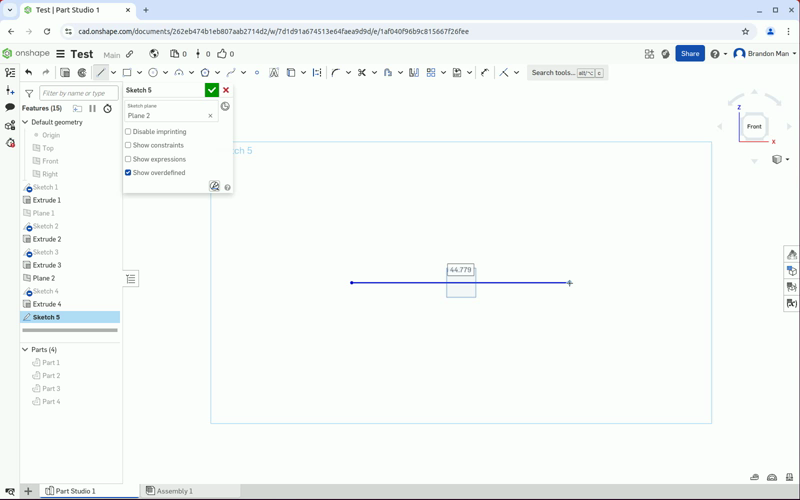
mouse_move(589, 282)
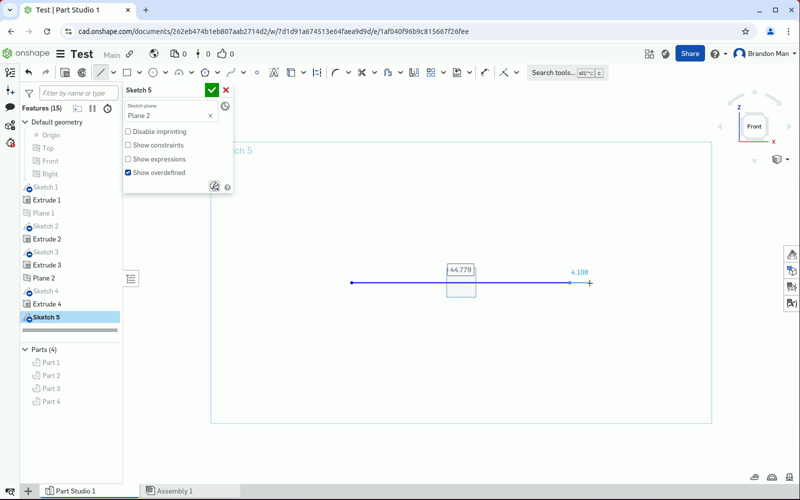
mouse_move(569, 260)
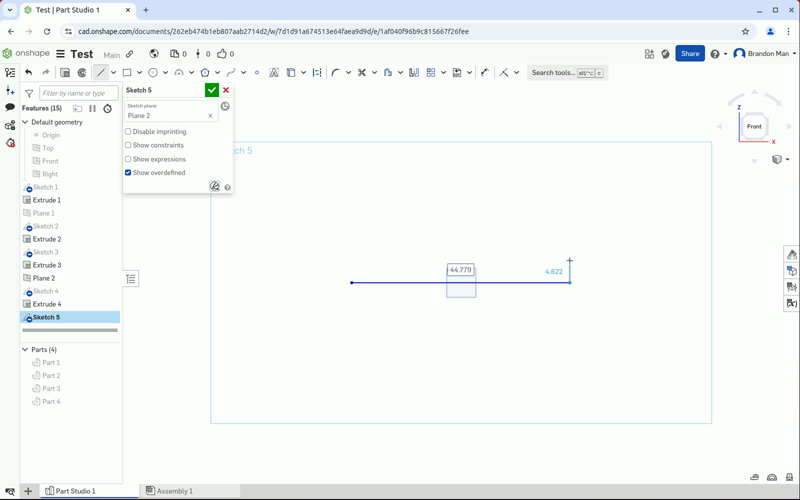
click(569, 260)
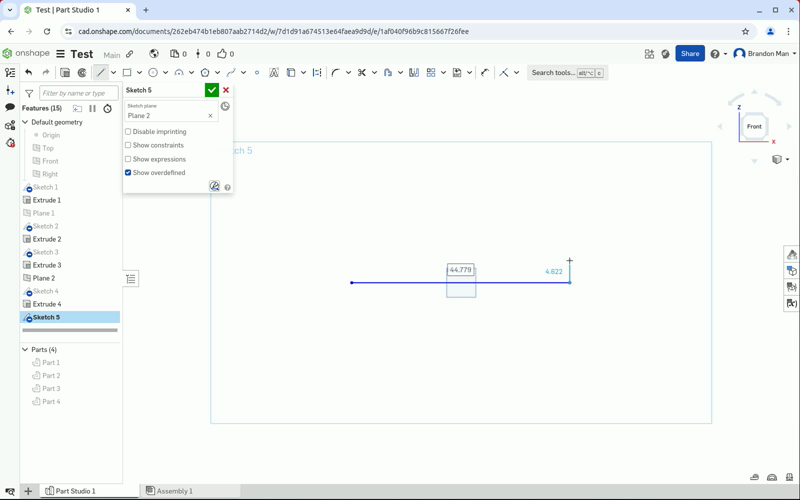
key_up(shift)
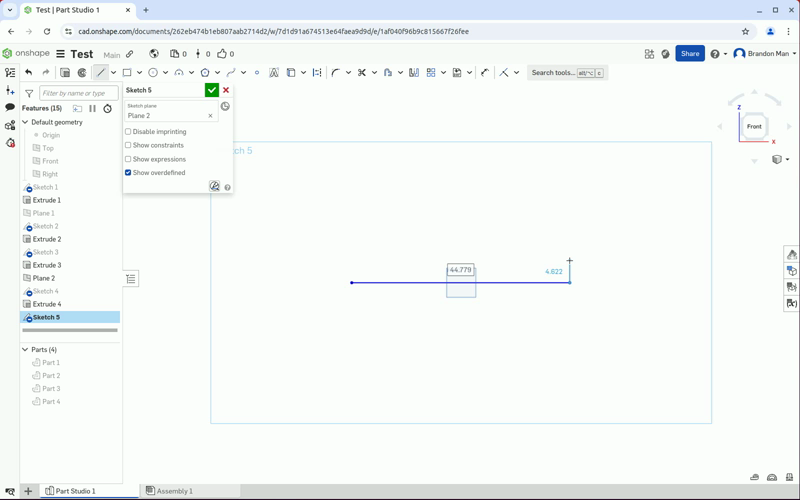
key_down(shift)
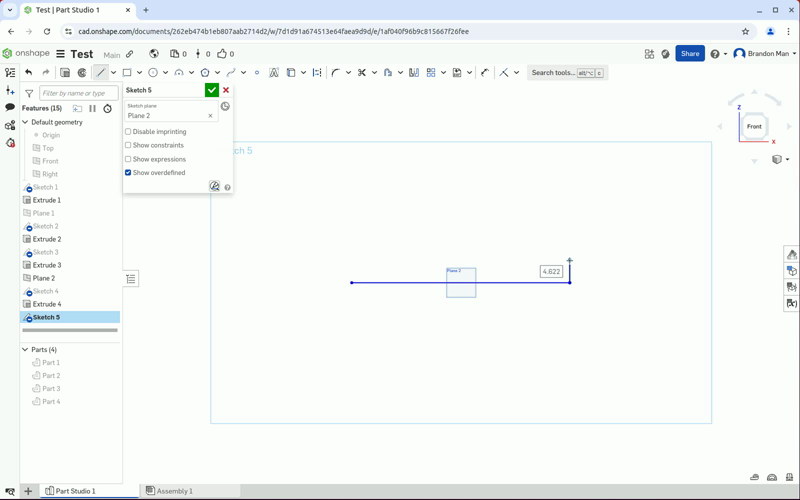
mouse_move(351, 260)
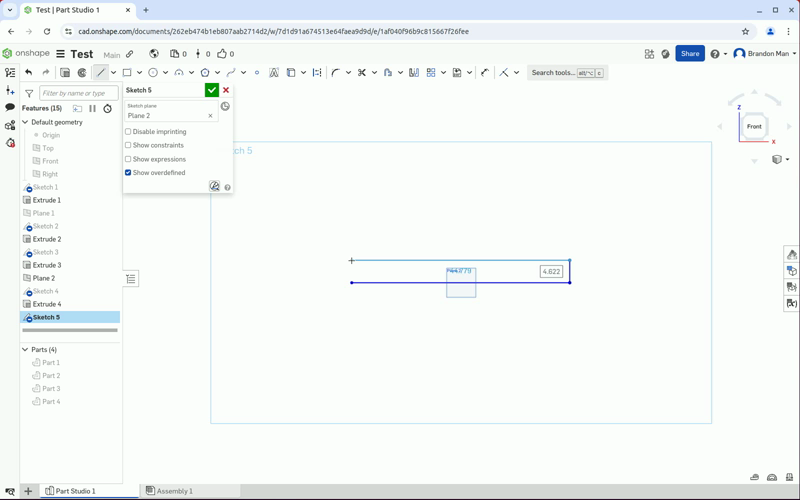
click(351, 260)
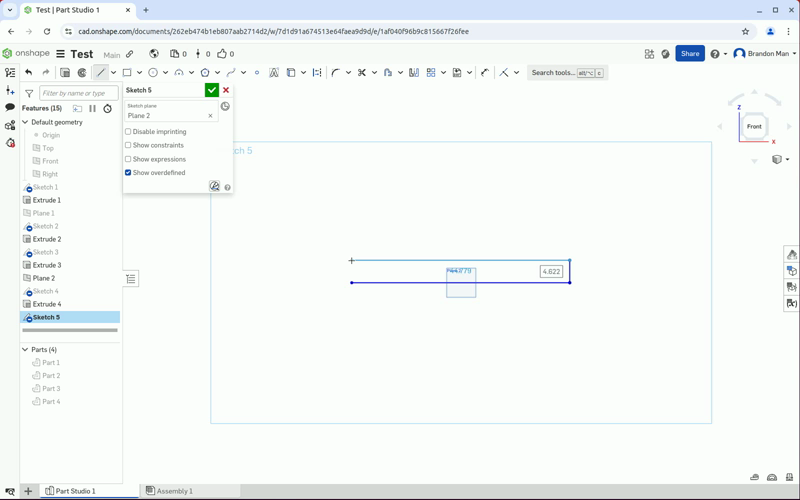
key_up(shift)
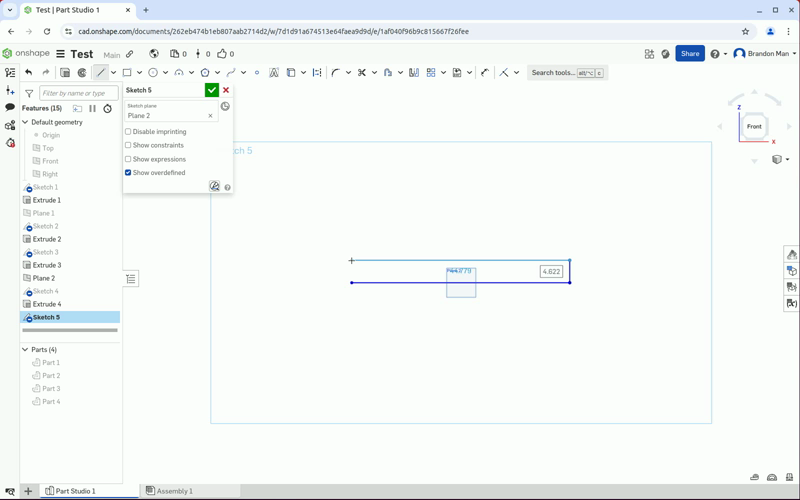
mouse_move(381, 260)
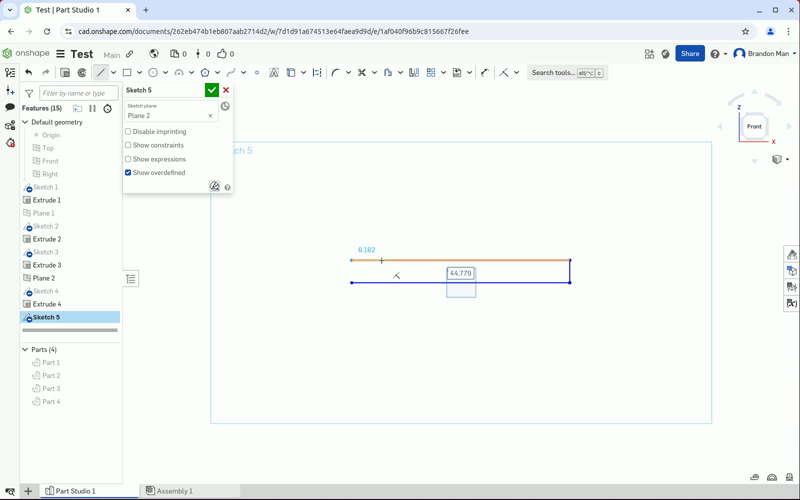
key_down(shift)
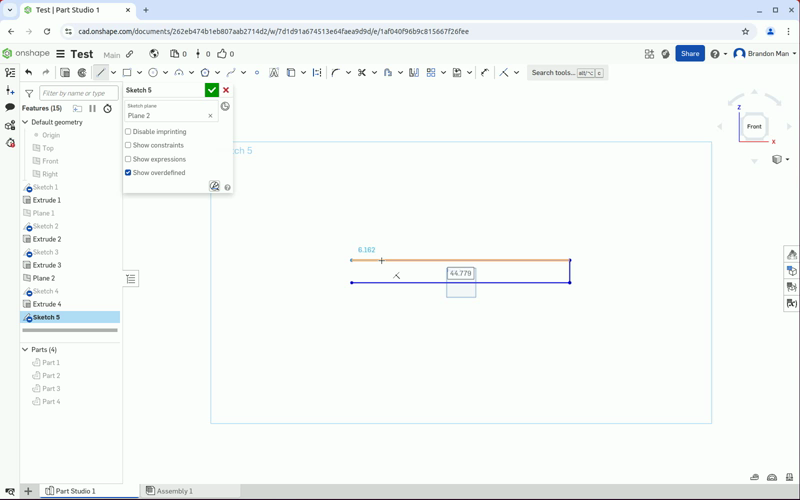
mouse_move(351, 282)
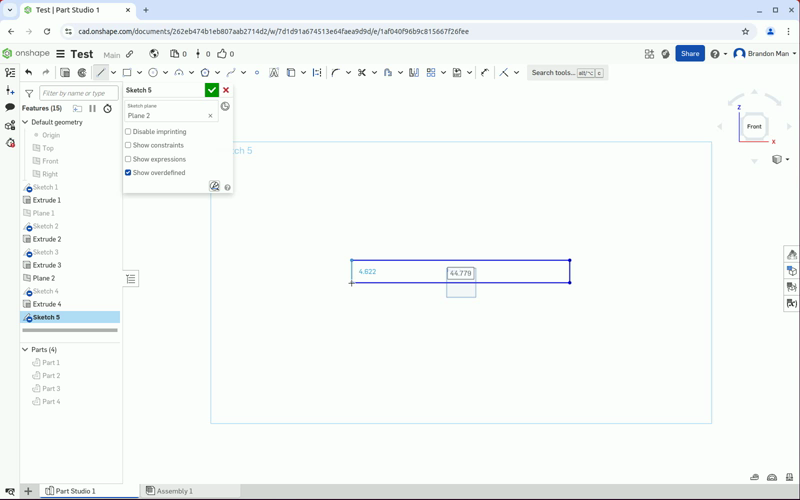
key_up(shift)
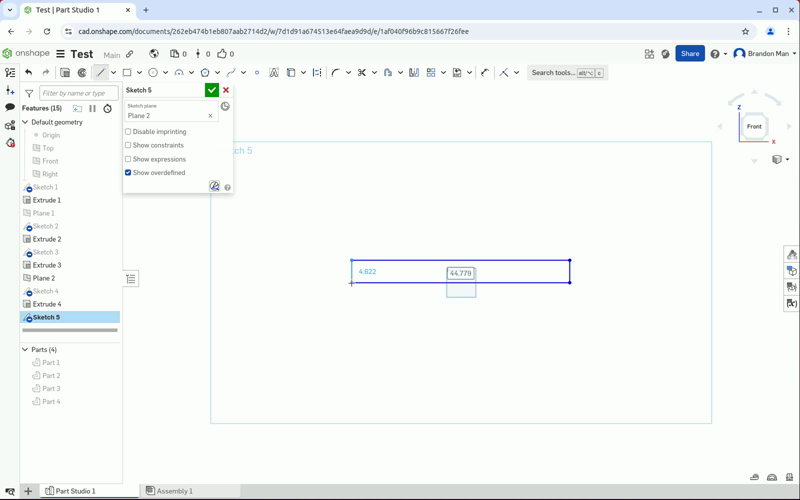
click(351, 282)
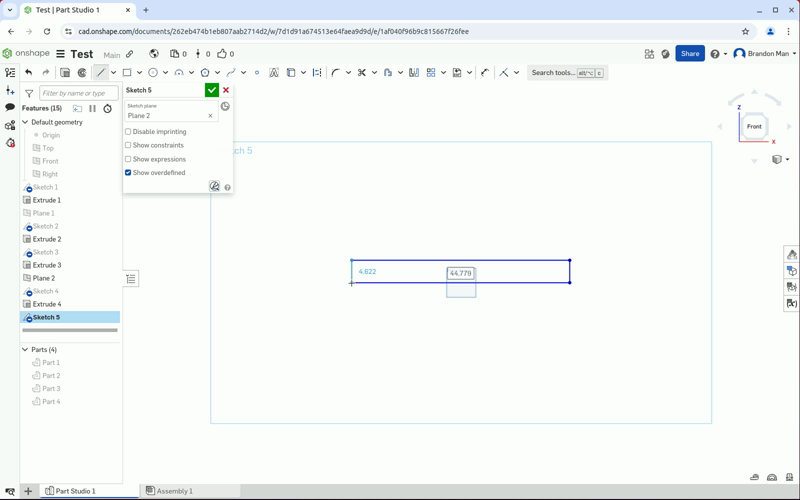
key(esc)
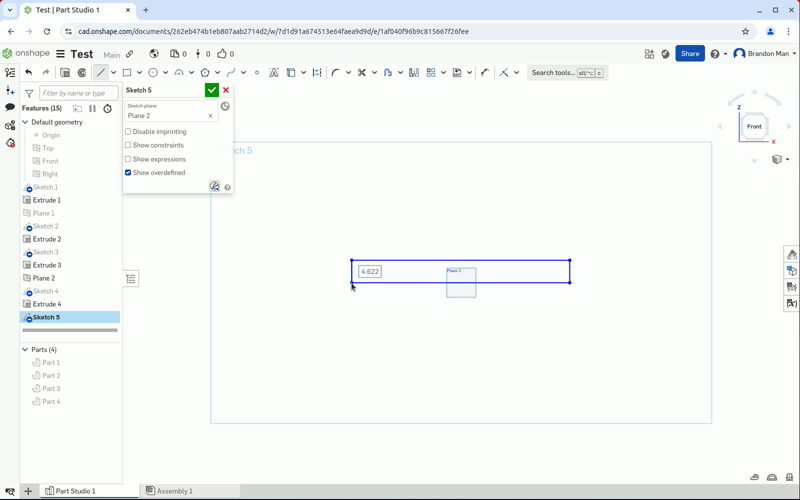
mouse_move(510, 269)
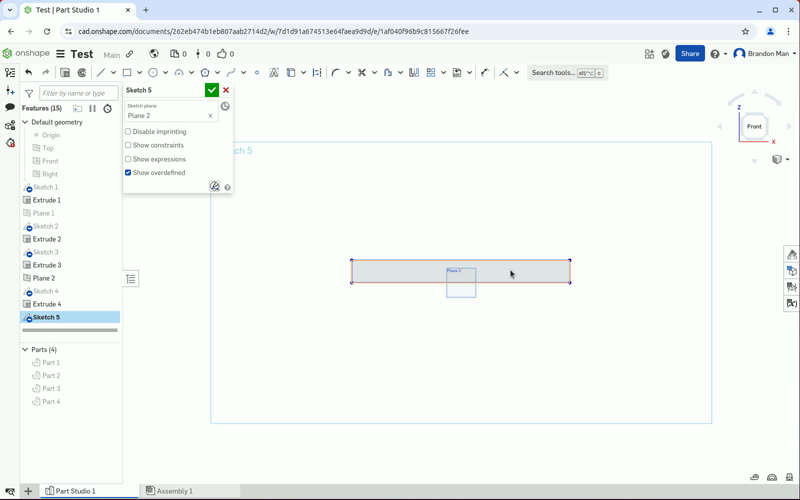
click(510, 269)
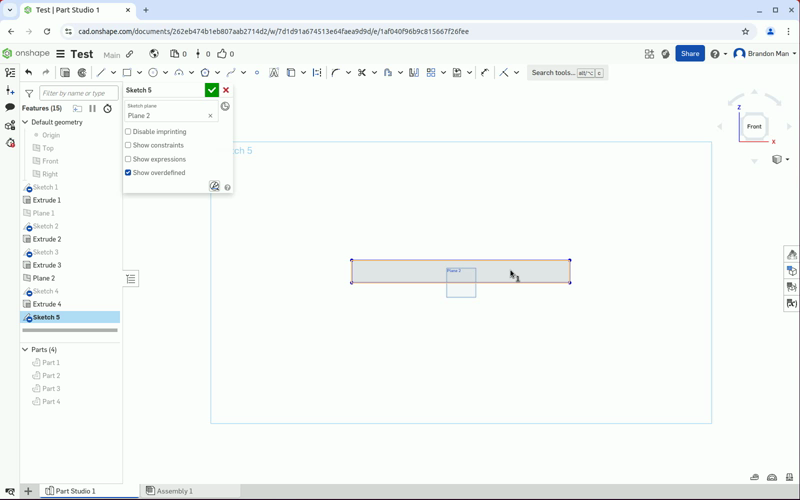
mouse_move(73, 352)
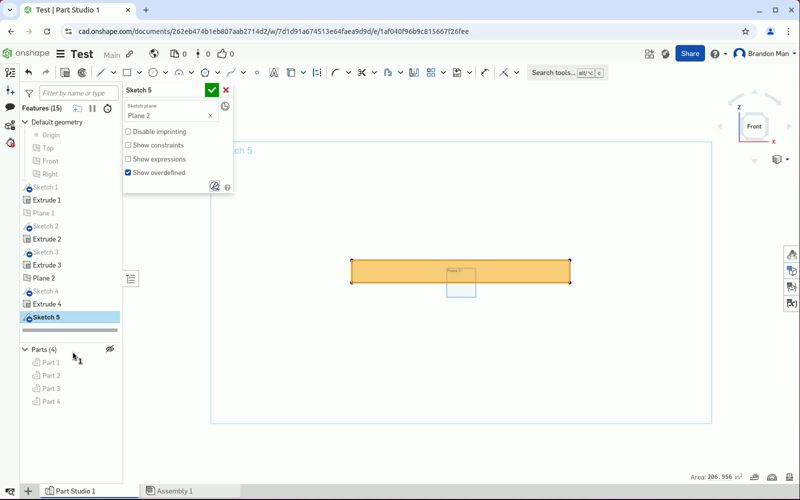
key(shift+y)
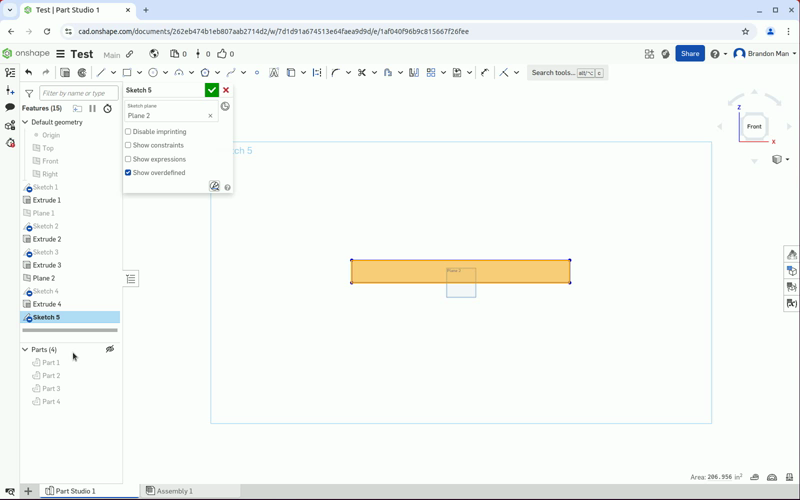
key(shift+e)
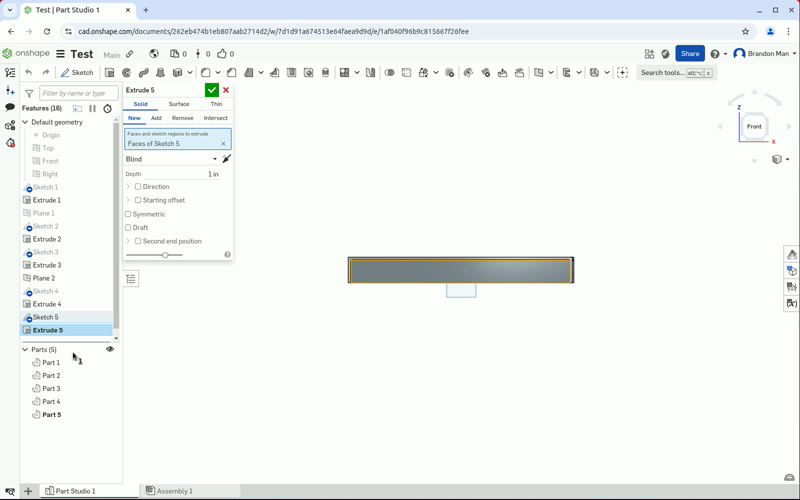
mouse_move(143, 106)
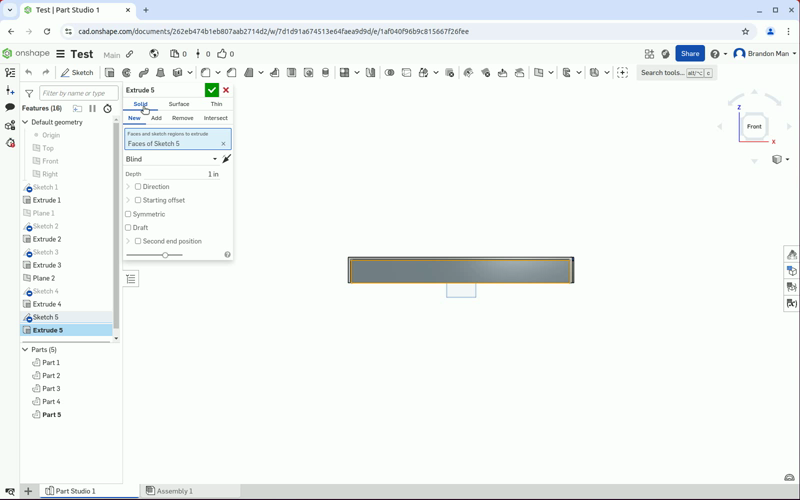
click(143, 106)
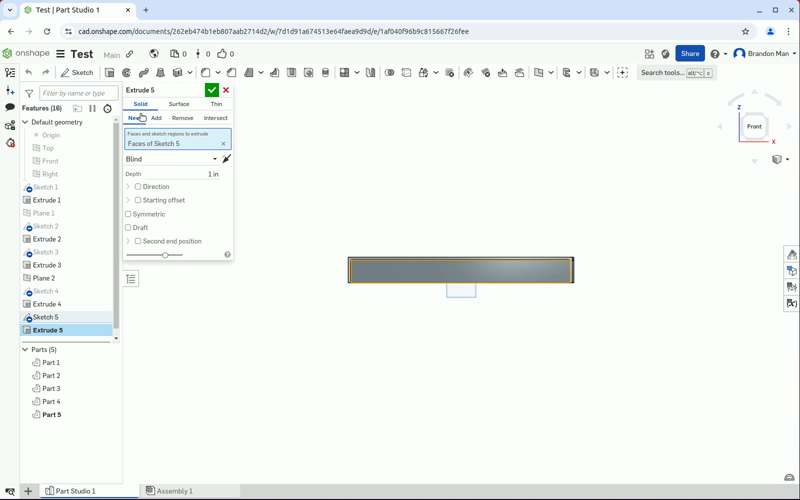
mouse_move(137, 120)
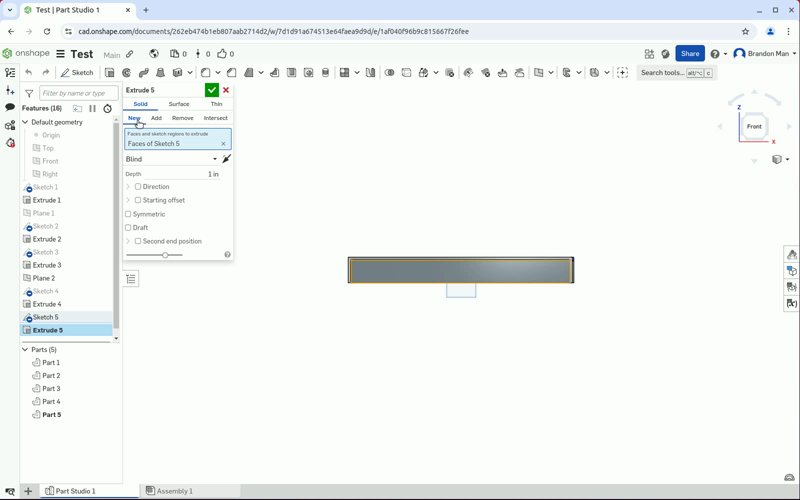
click(137, 120)
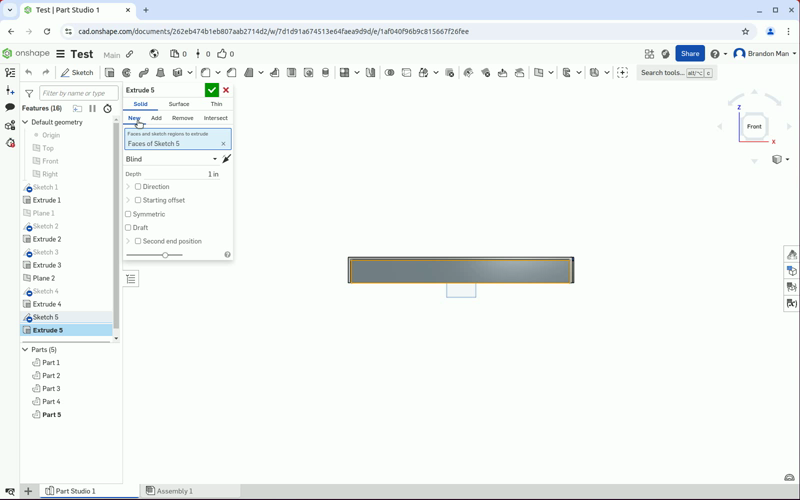
key(tab, 4)
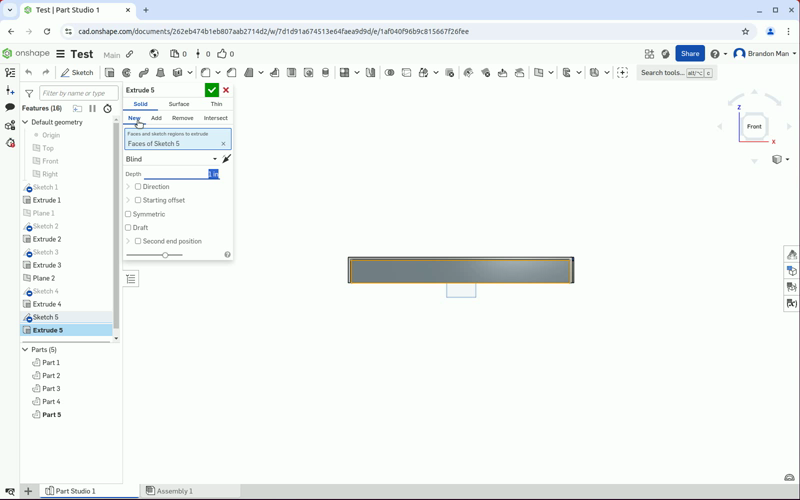
text(0.722)
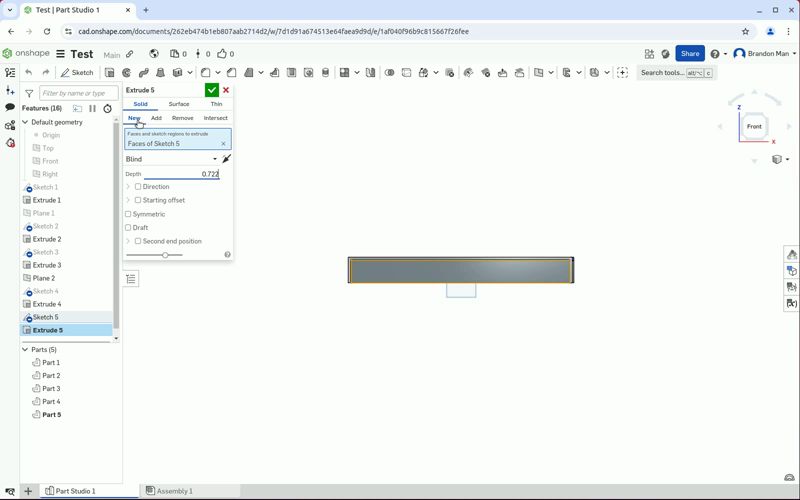
key(enter)
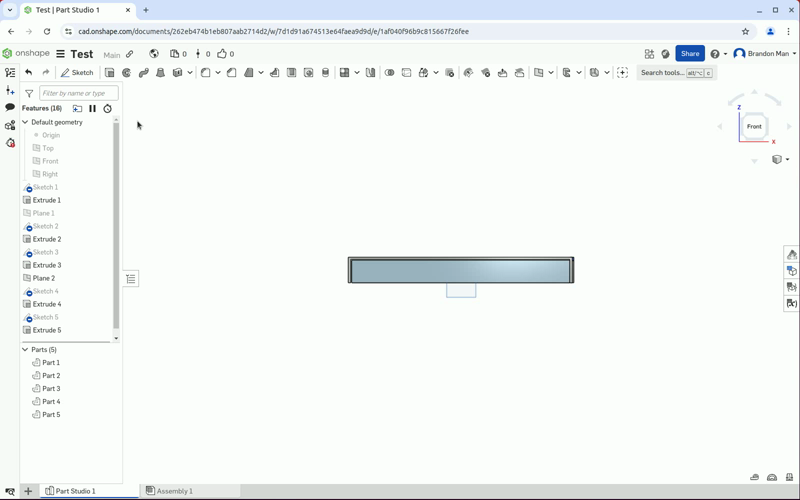
key(shift+h)
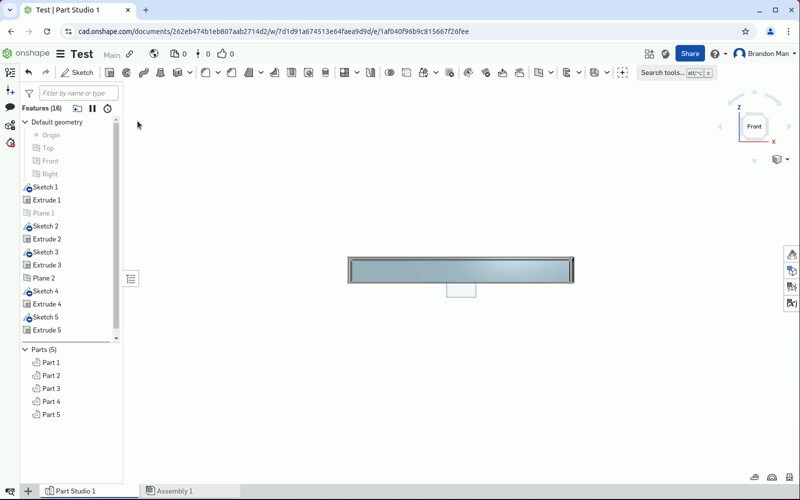
key(shift+h)
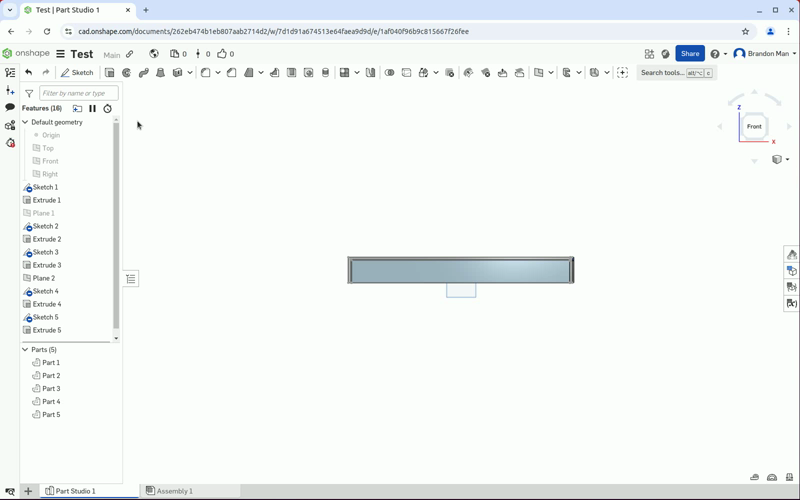
key(shift+7)
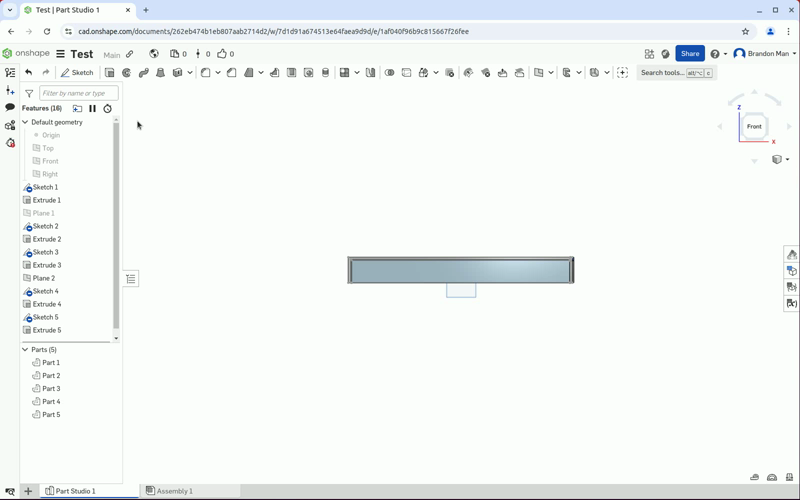
key(left, 2)
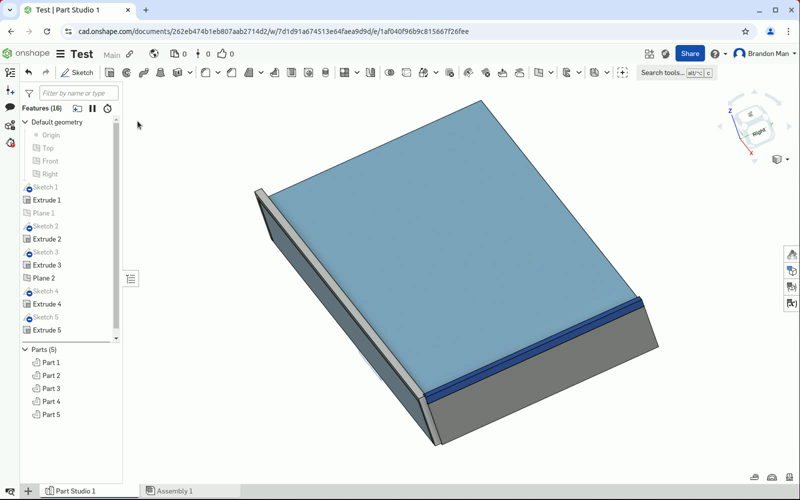
key(down, 2)
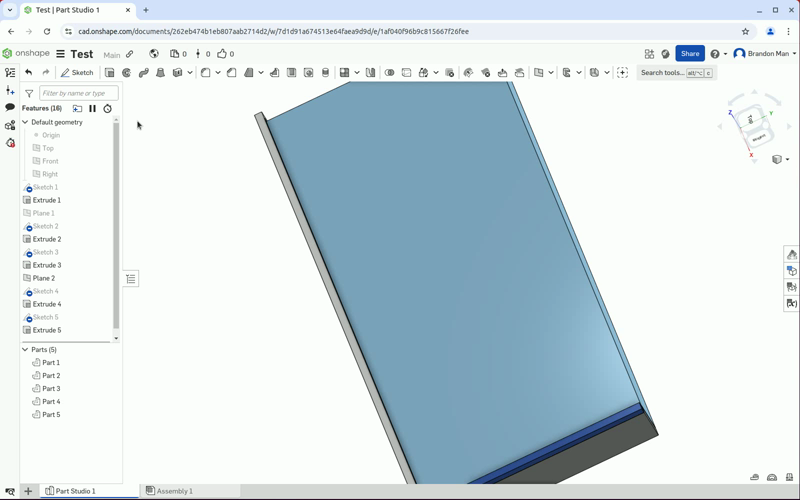
key(up, 2)
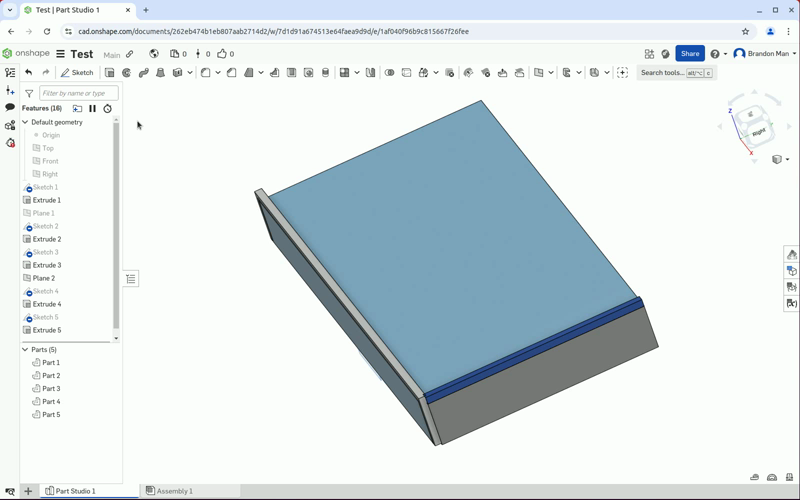
key(right, 2)
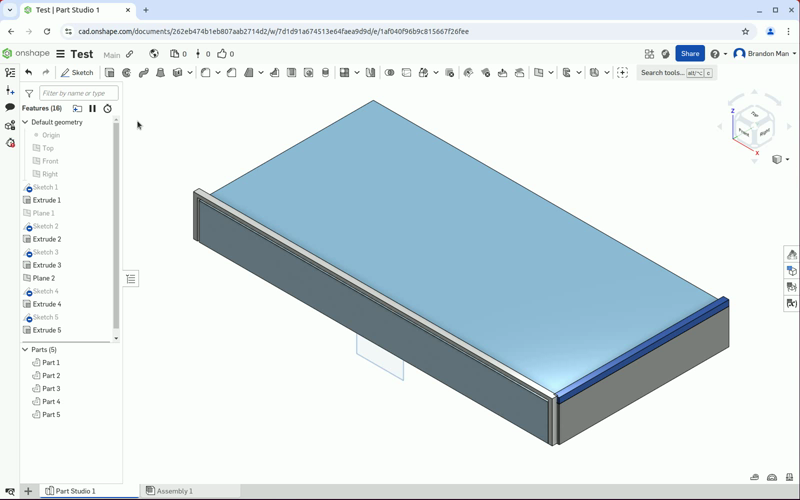
mouse_move(69, 189)
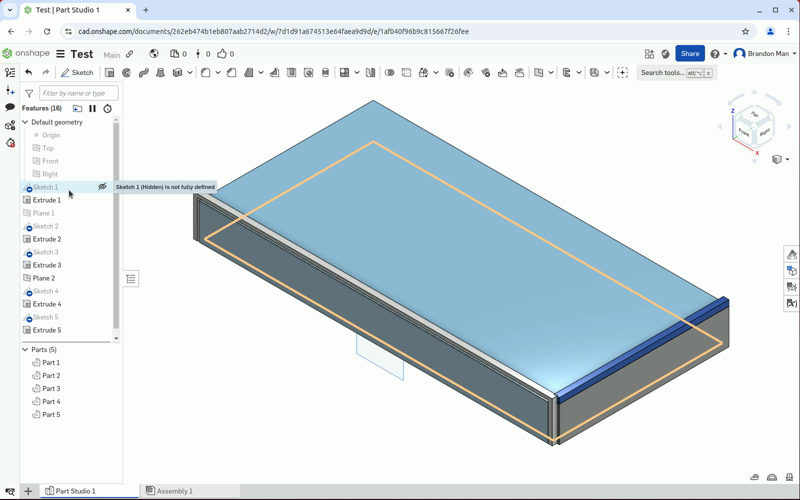
click(69, 189)